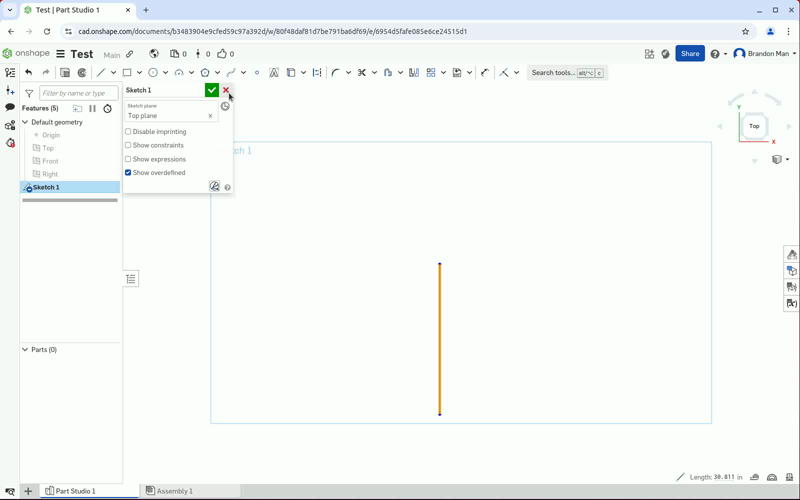
key(shift+h)
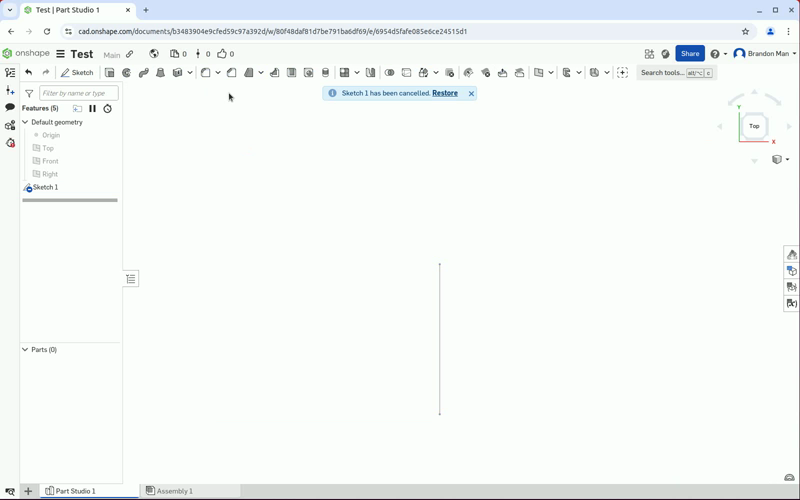
key(shift+s)
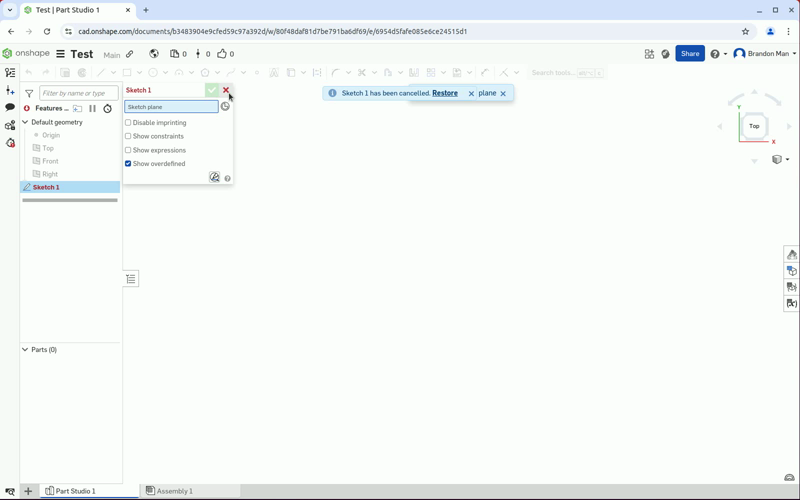
mouse_move(73, 150)
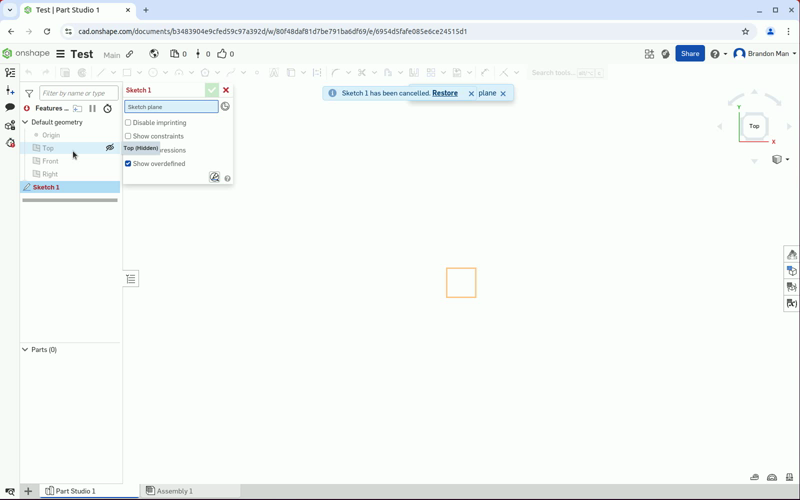
click(73, 150)
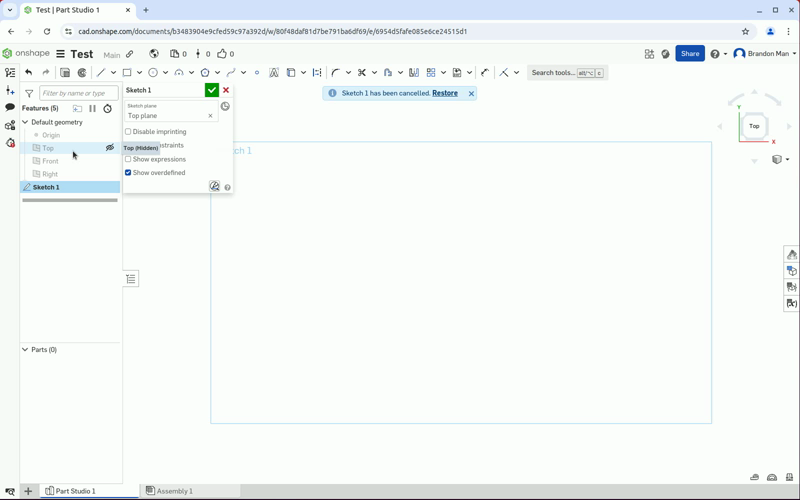
mouse_move(73, 352)
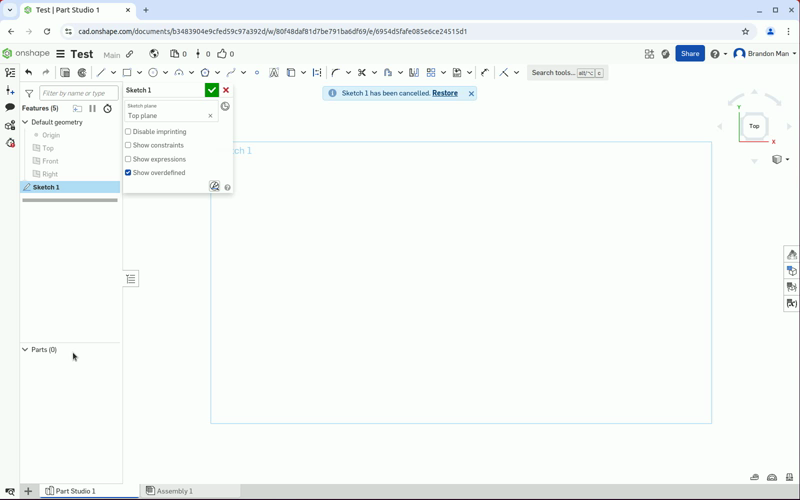
key(y)
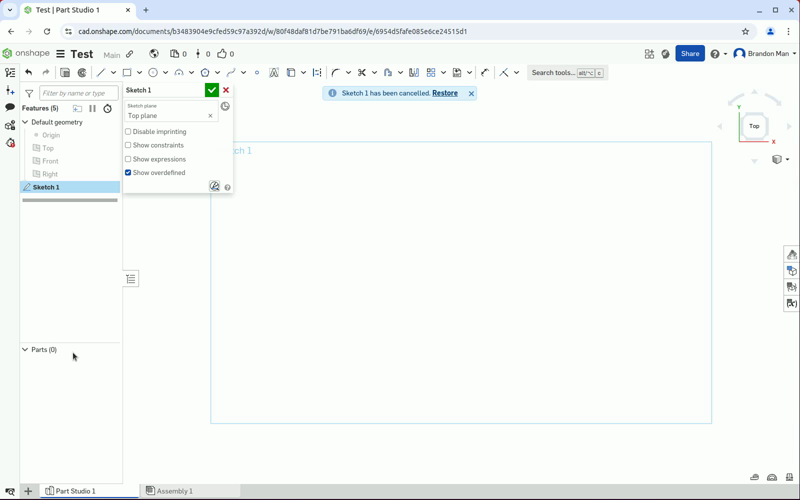
key(l)
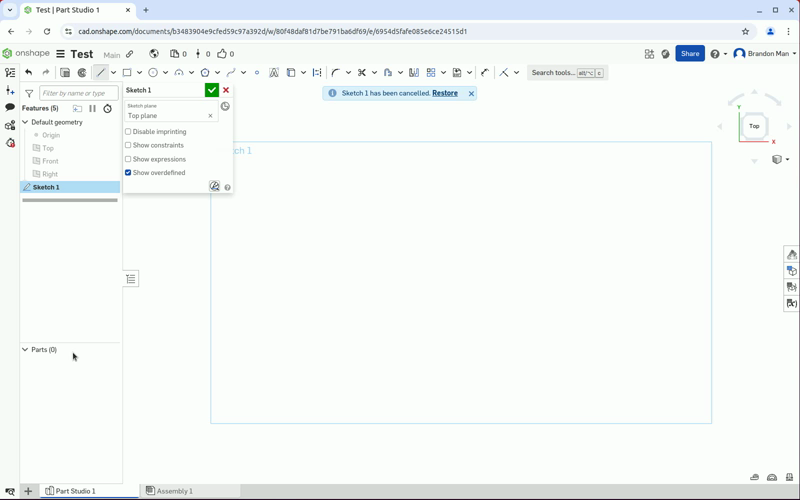
key_down(shift)
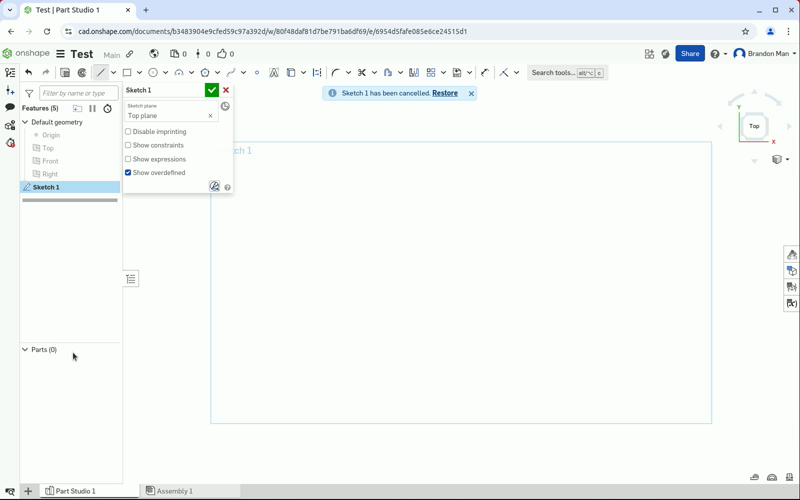
mouse_move(397, 237)
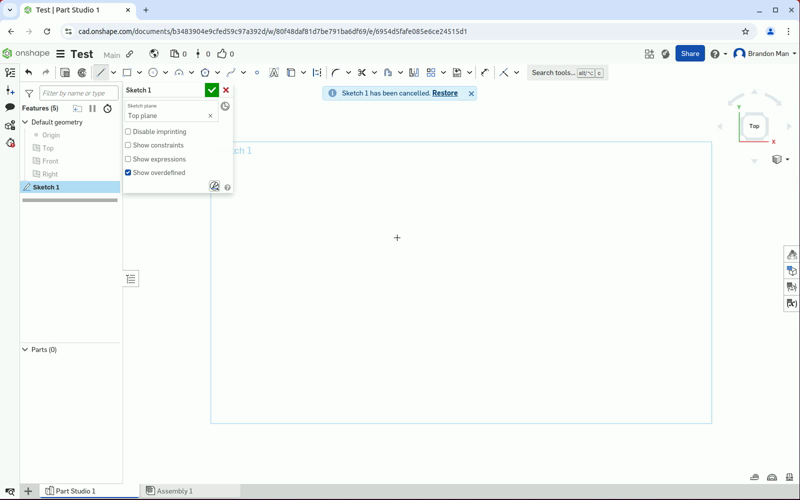
click(397, 237)
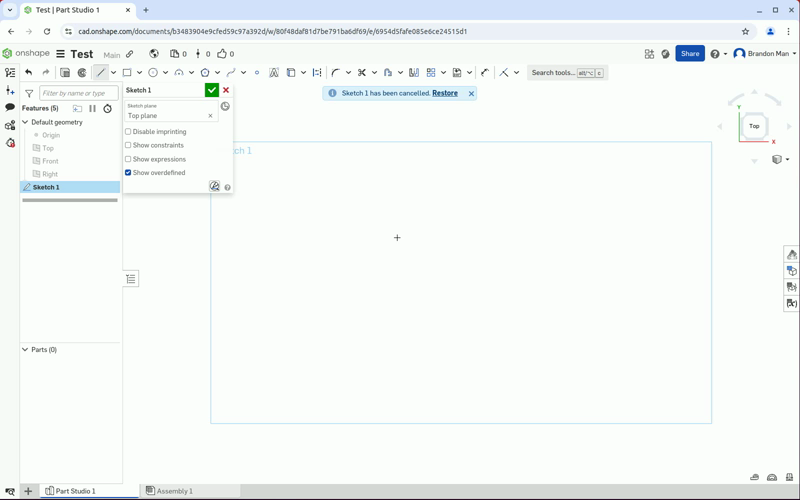
key_up(shift)
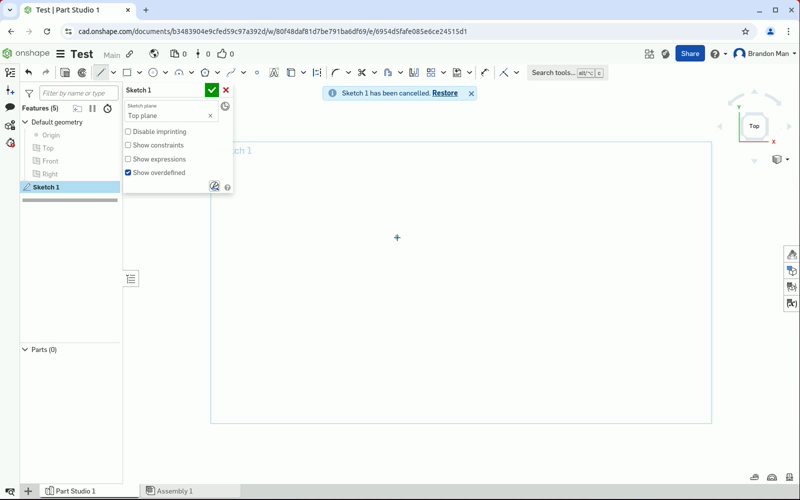
key_down(shift)
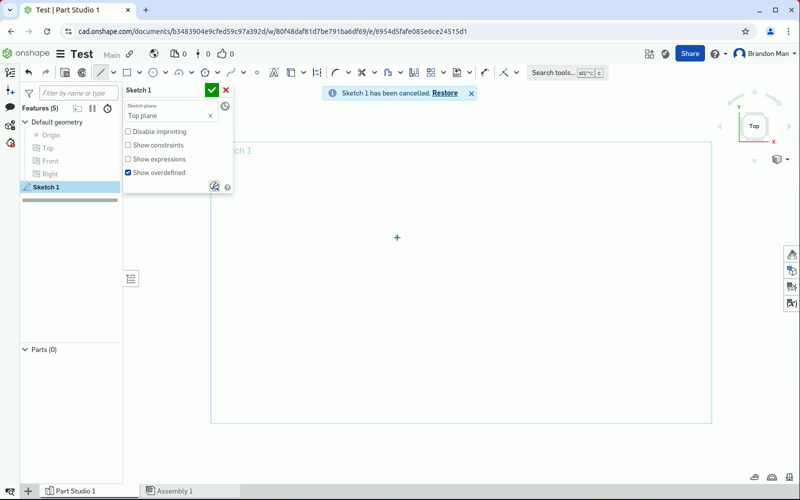
mouse_move(427, 237)
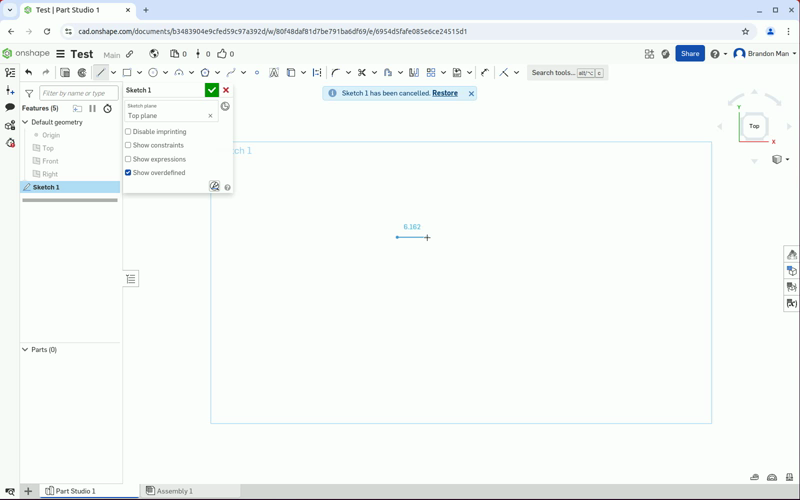
mouse_move(445, 237)
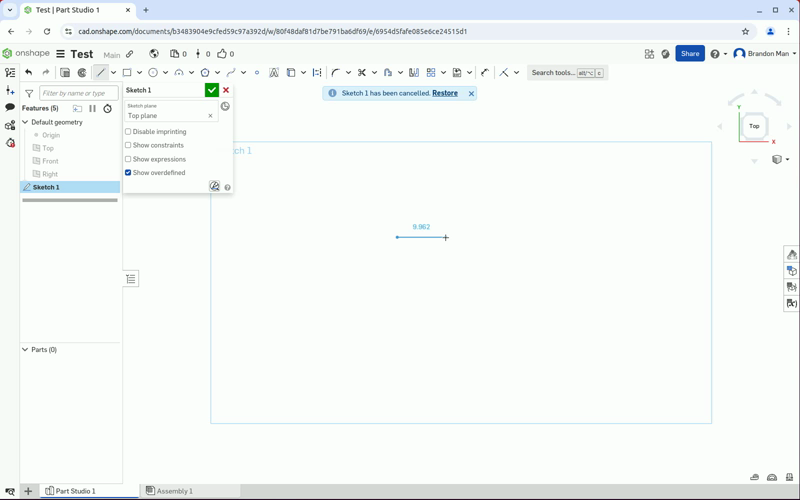
click(445, 237)
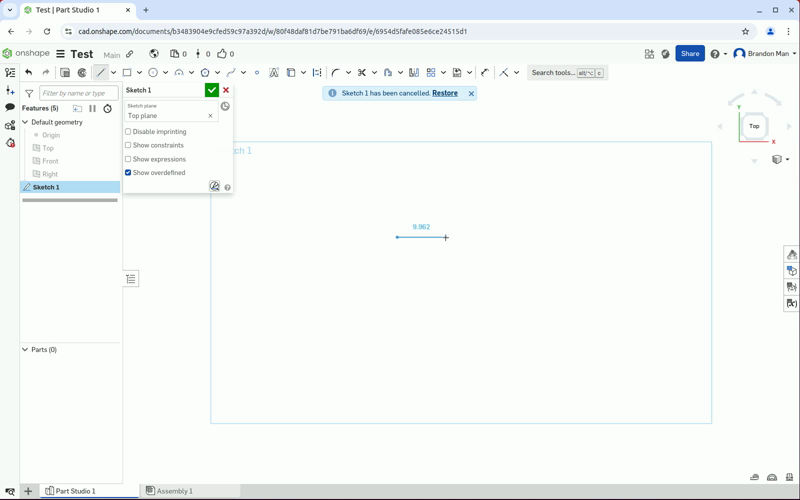
key_up(shift)
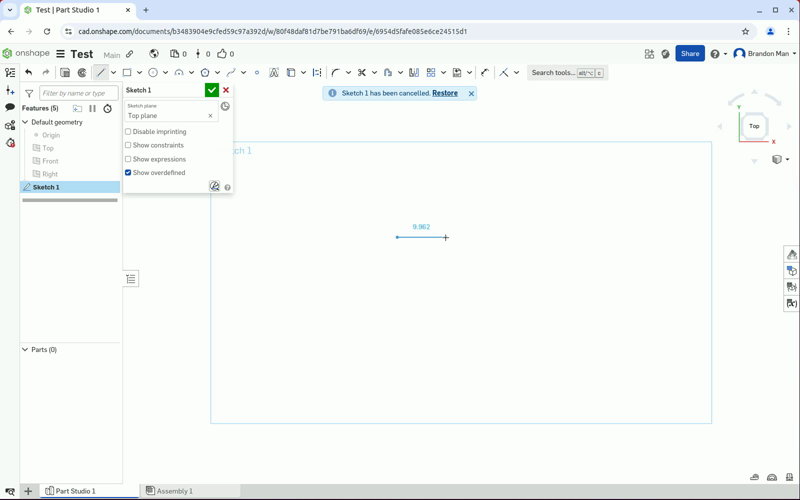
key(esc)
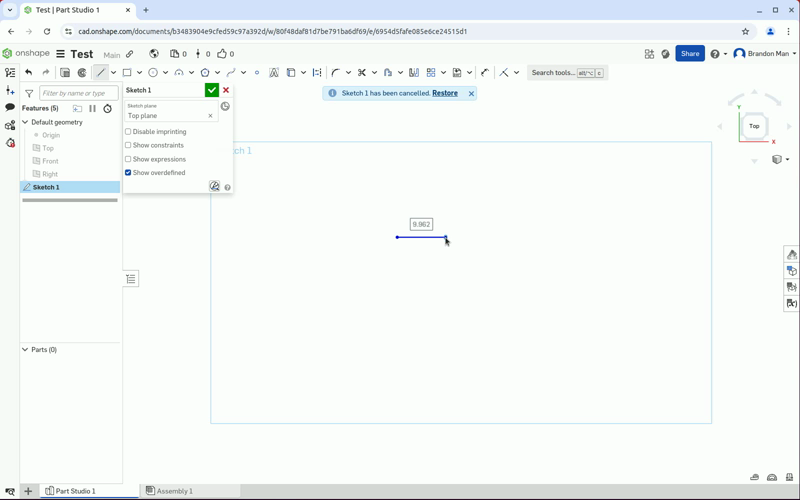
key(a)
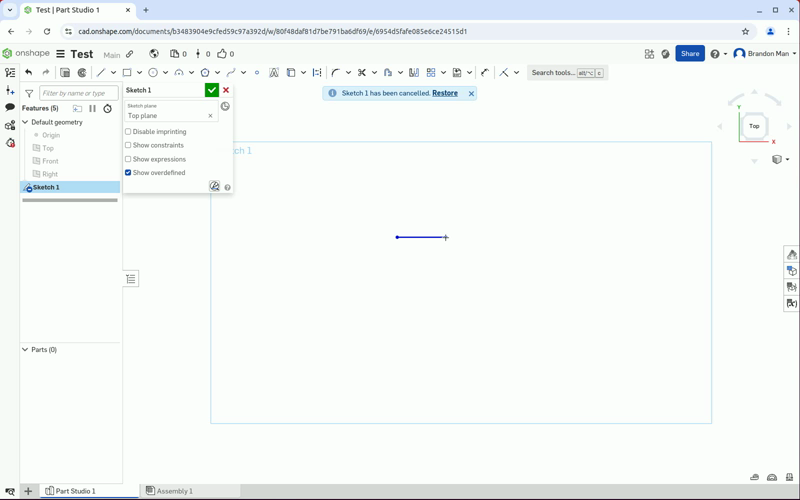
mouse_move(445, 237)
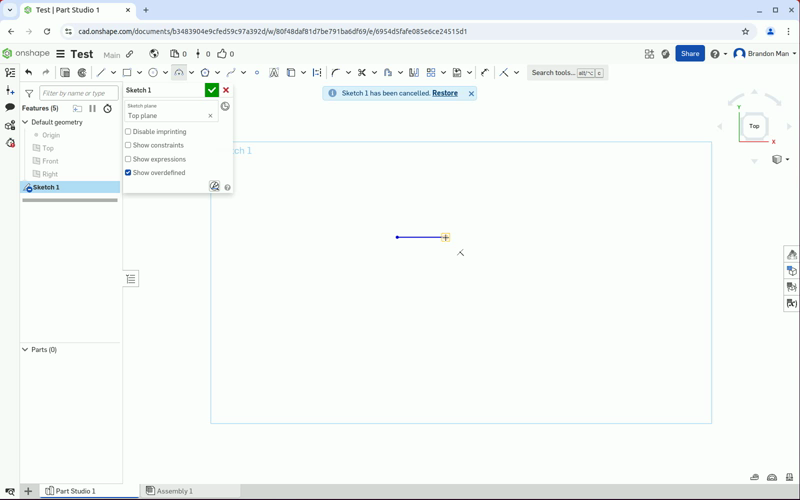
click(445, 237)
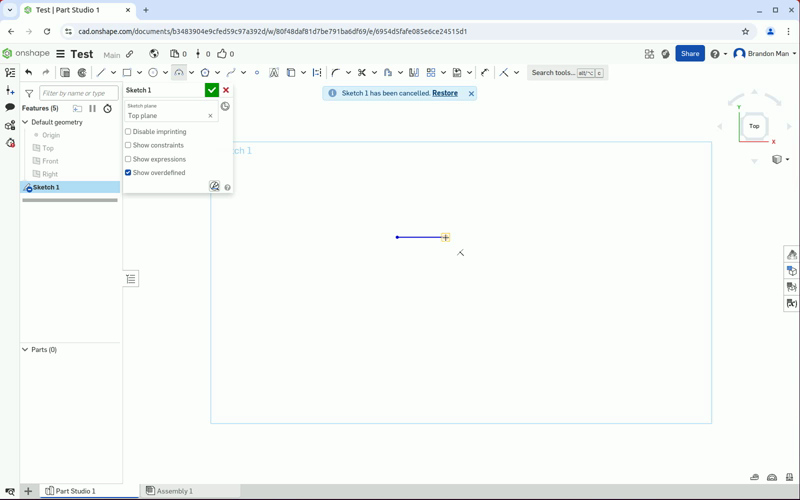
key_down(shift)
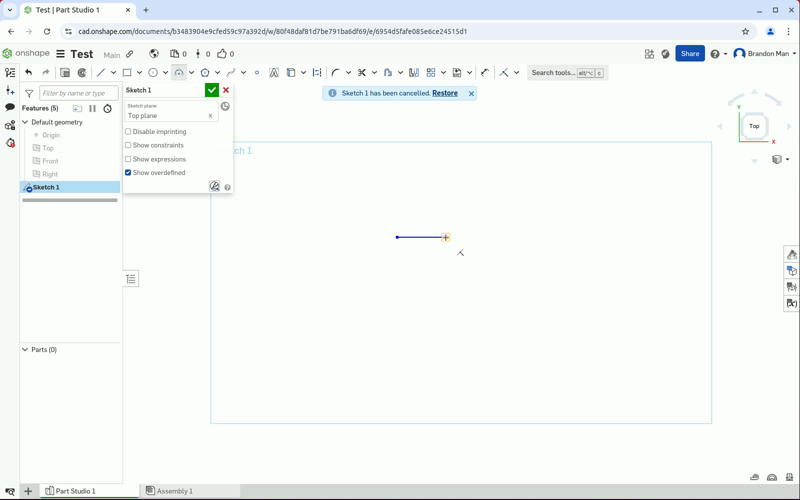
mouse_move(442, 169)
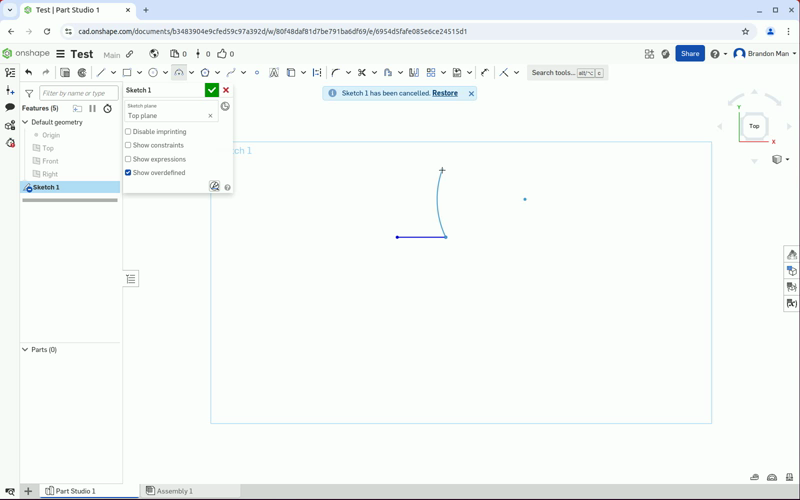
click(442, 169)
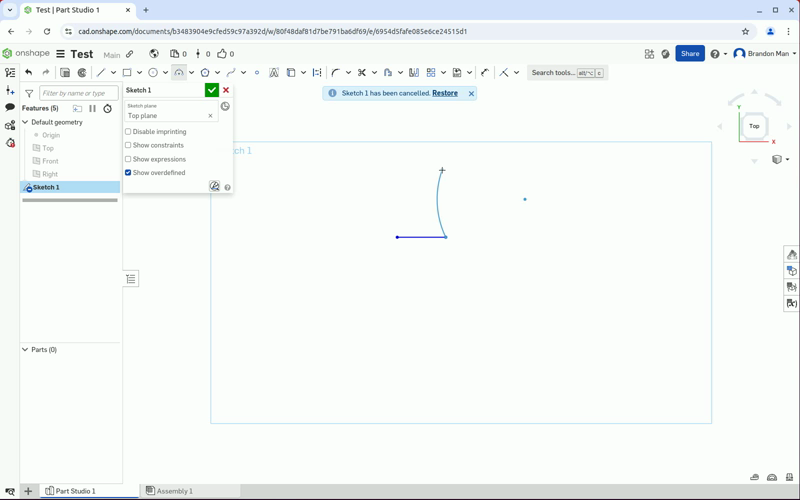
mouse_move(461, 202)
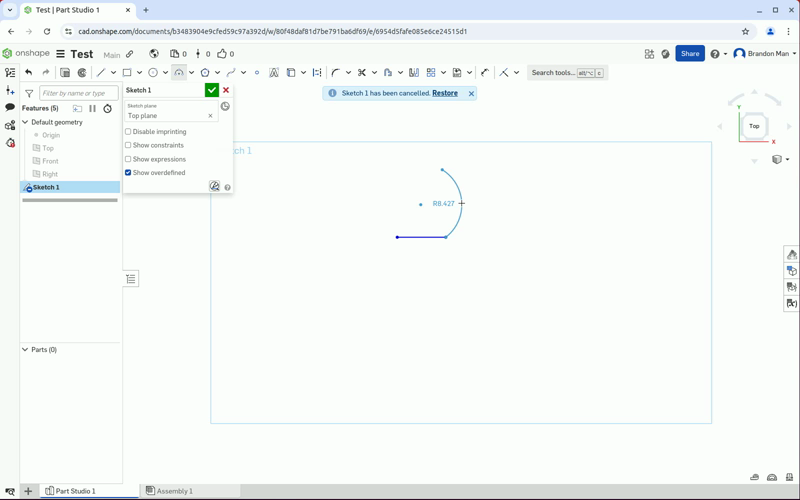
click(461, 202)
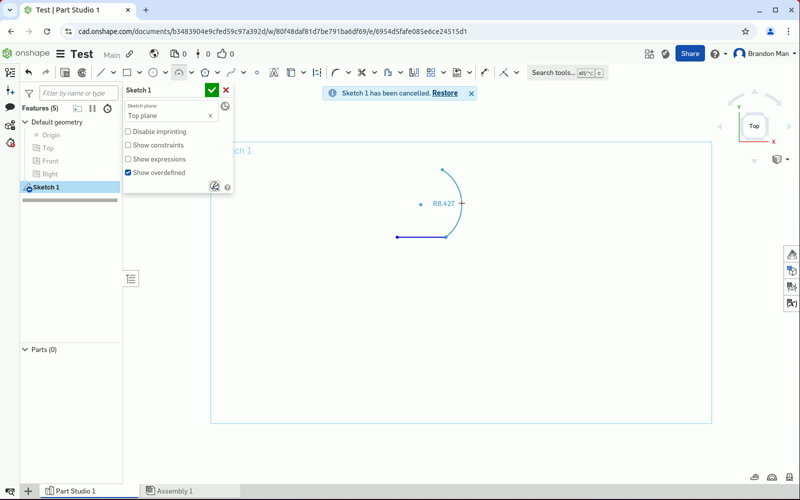
key_up(shift)
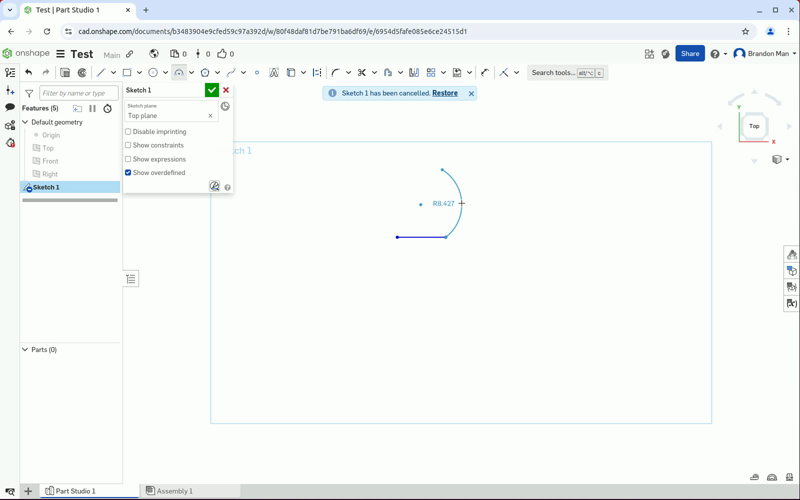
key(esc)
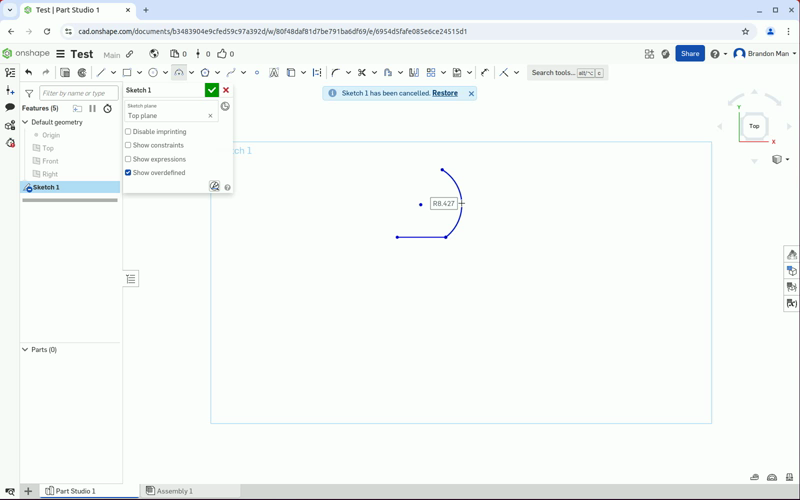
key(l)
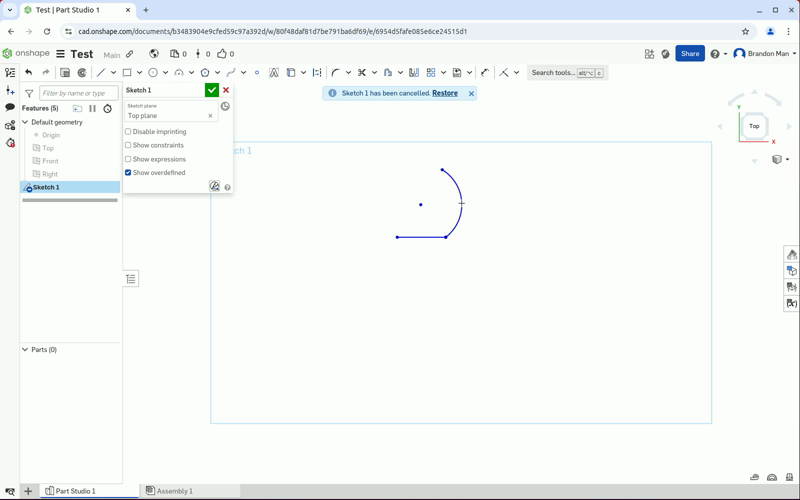
mouse_move(442, 169)
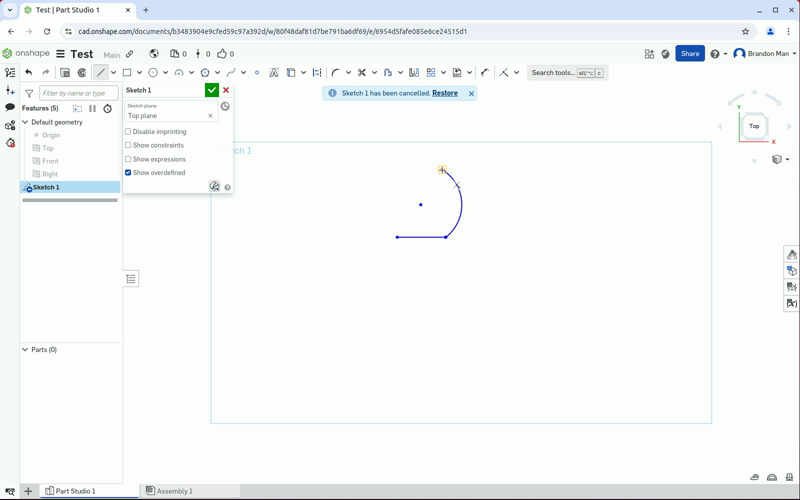
click(442, 169)
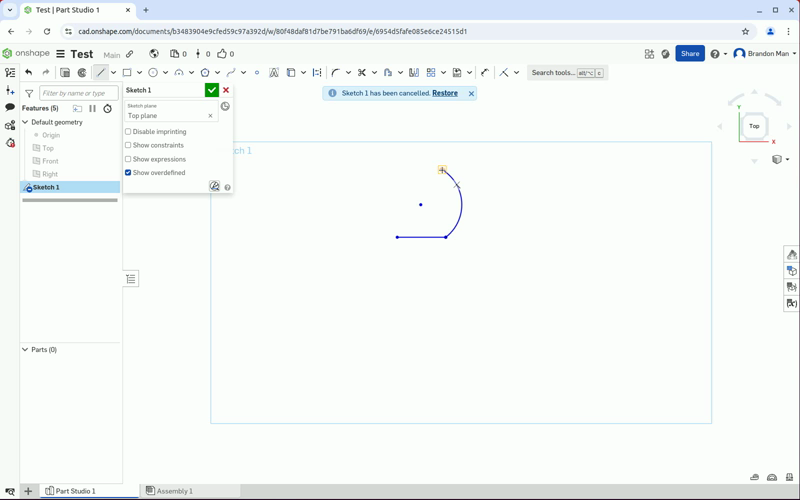
key_down(shift)
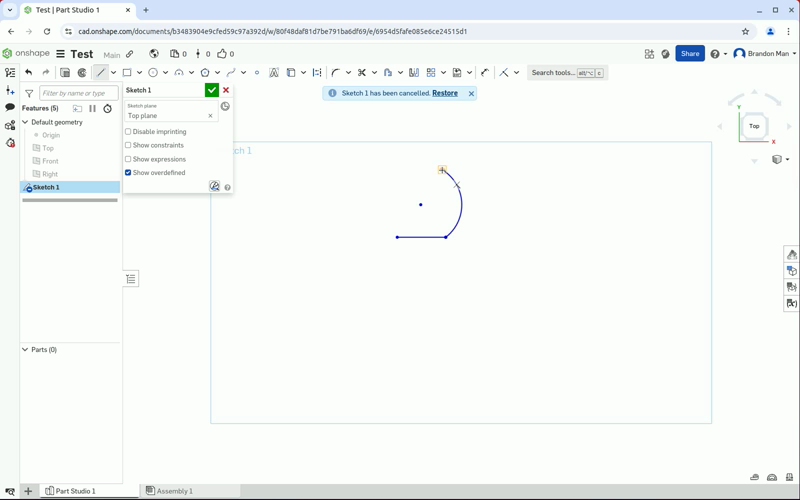
mouse_move(472, 169)
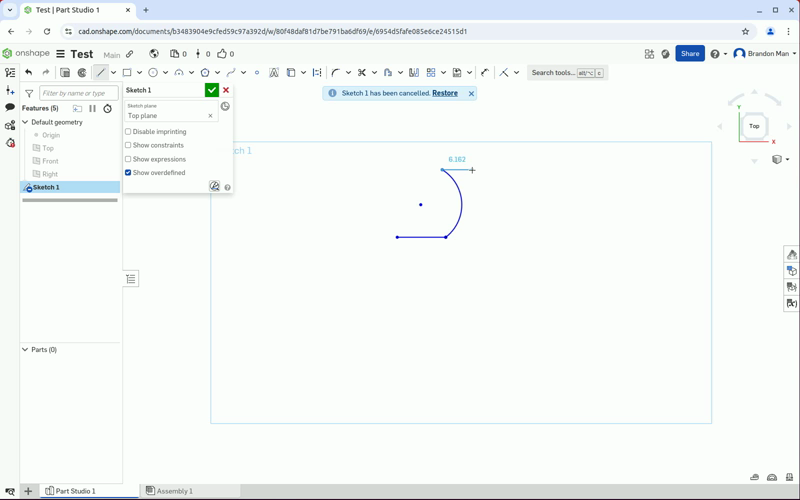
mouse_move(434, 197)
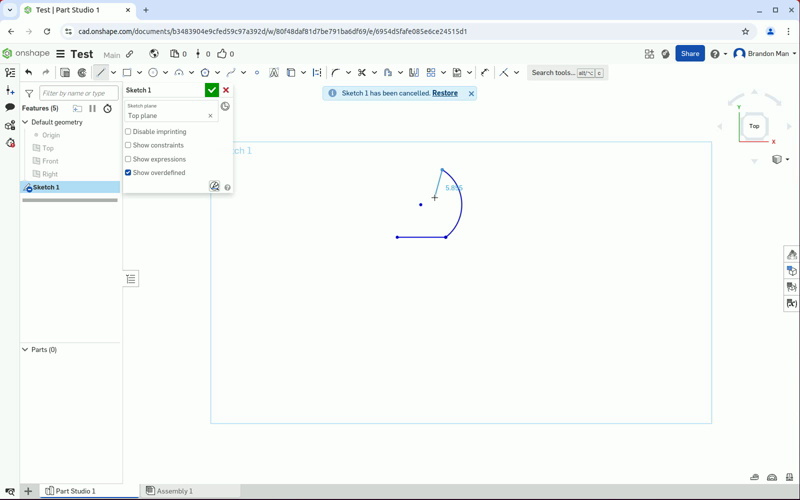
click(434, 197)
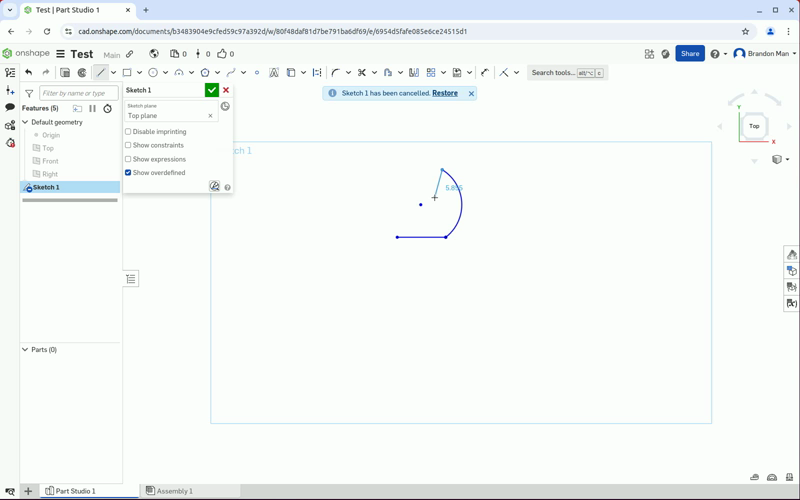
key_up(shift)
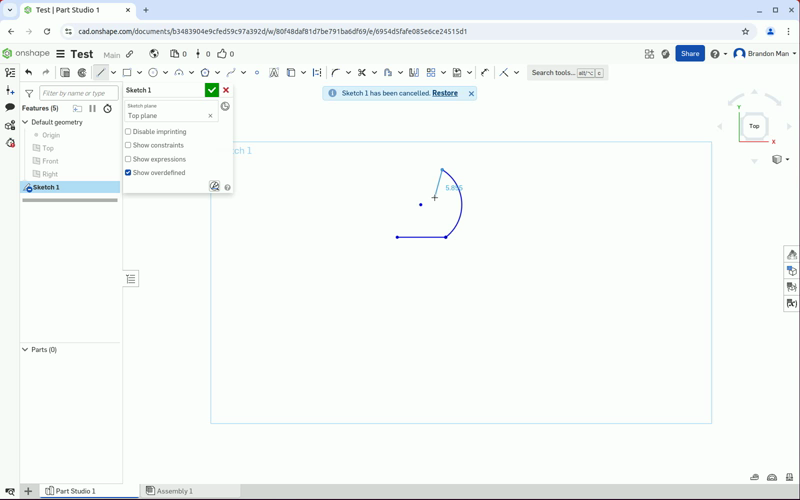
key(esc)
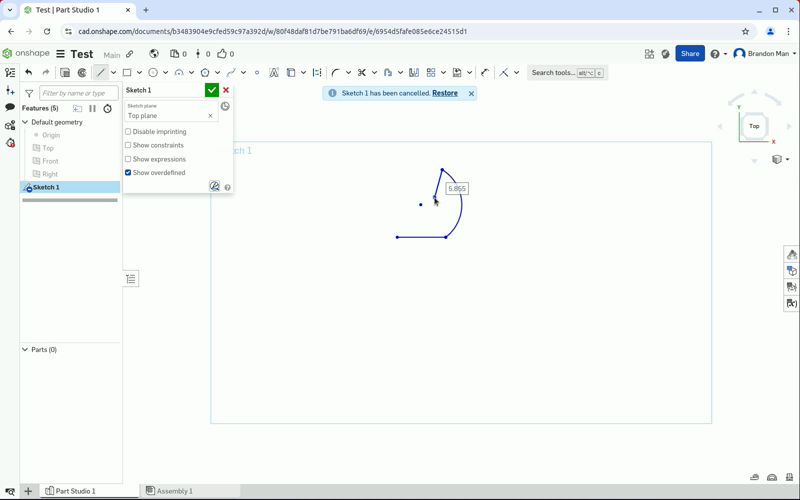
key(a)
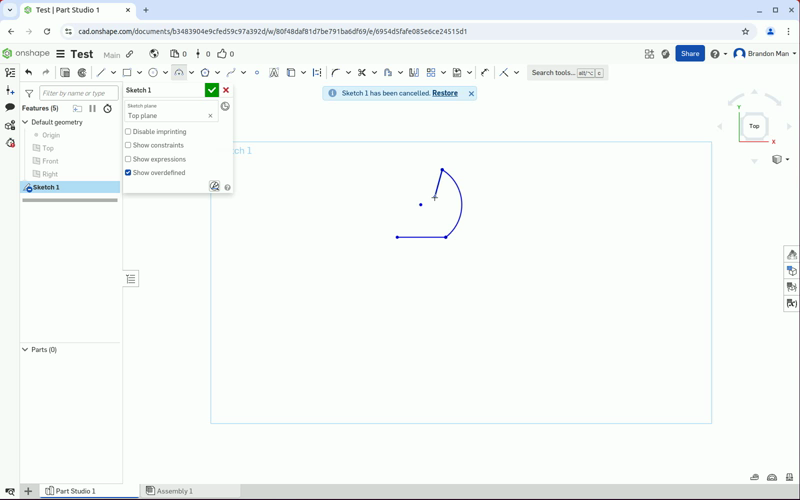
mouse_move(434, 197)
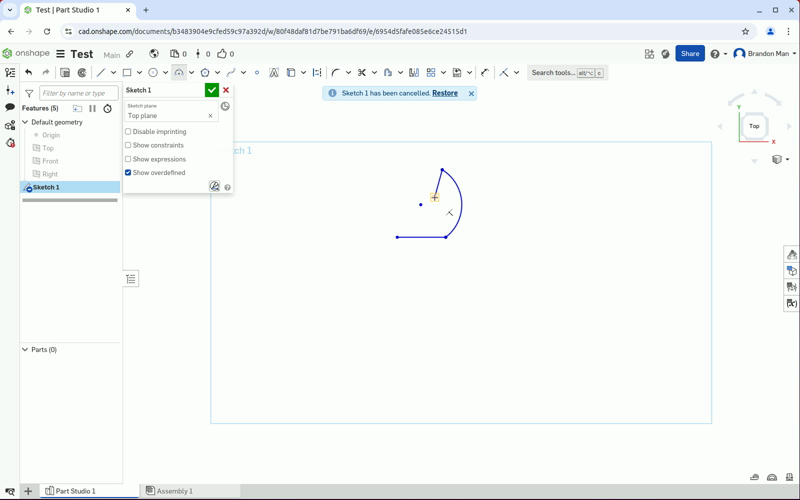
click(434, 197)
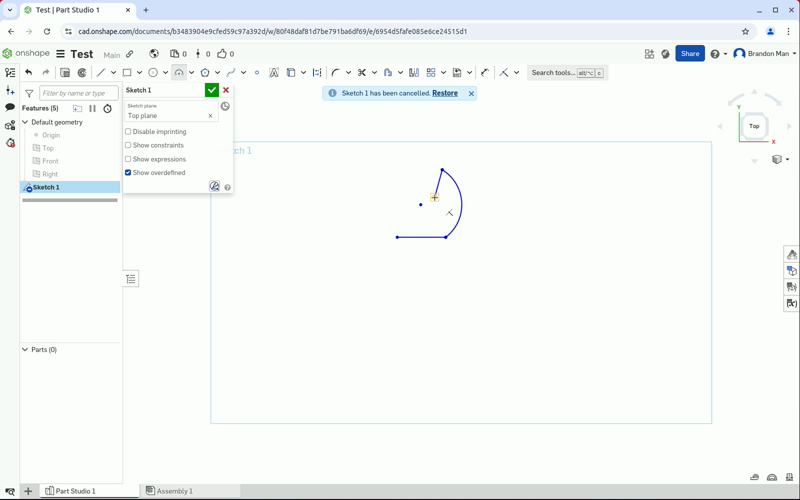
key_down(shift)
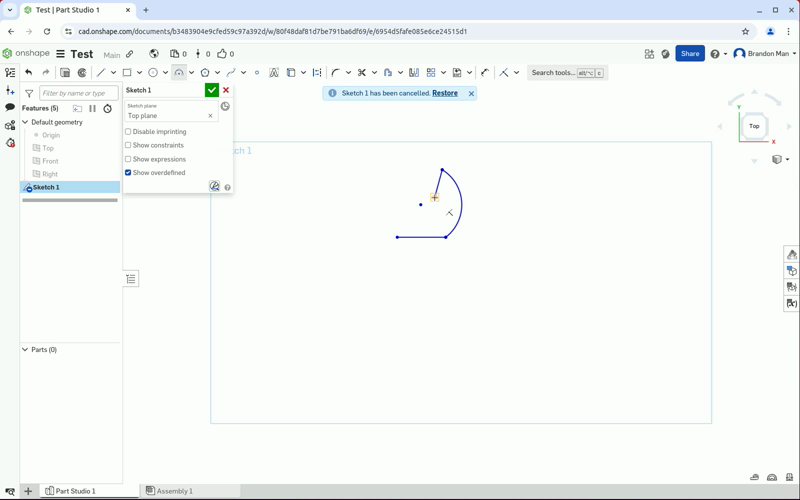
mouse_move(407, 197)
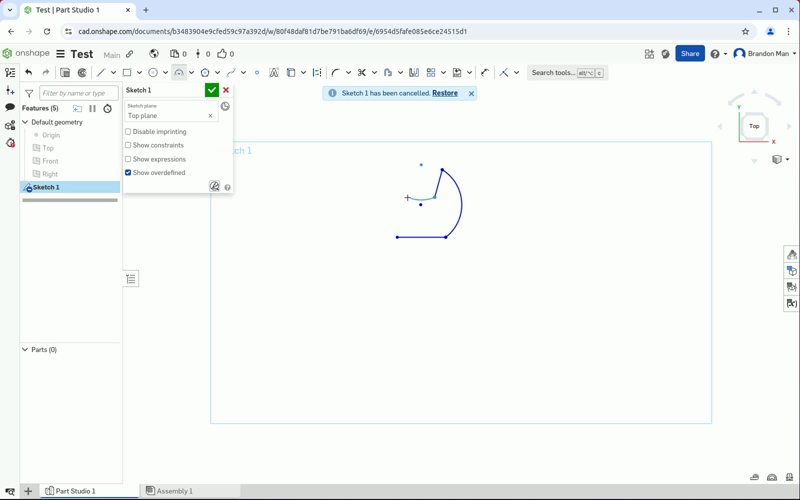
click(407, 197)
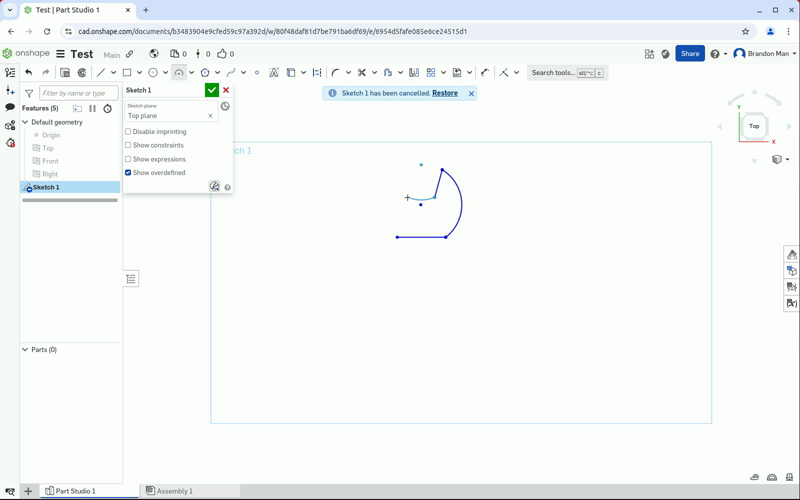
mouse_move(421, 220)
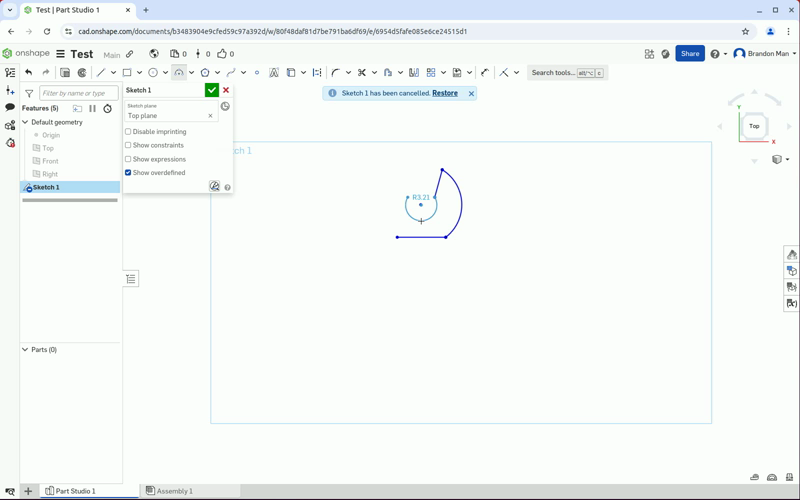
click(421, 220)
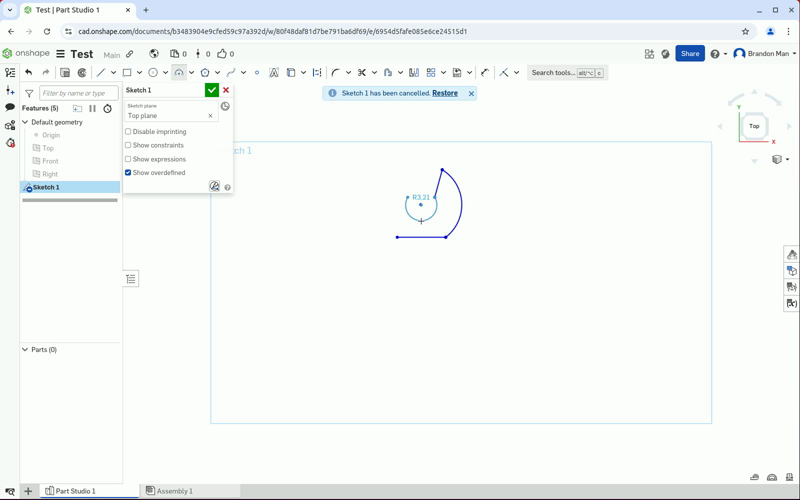
key_up(shift)
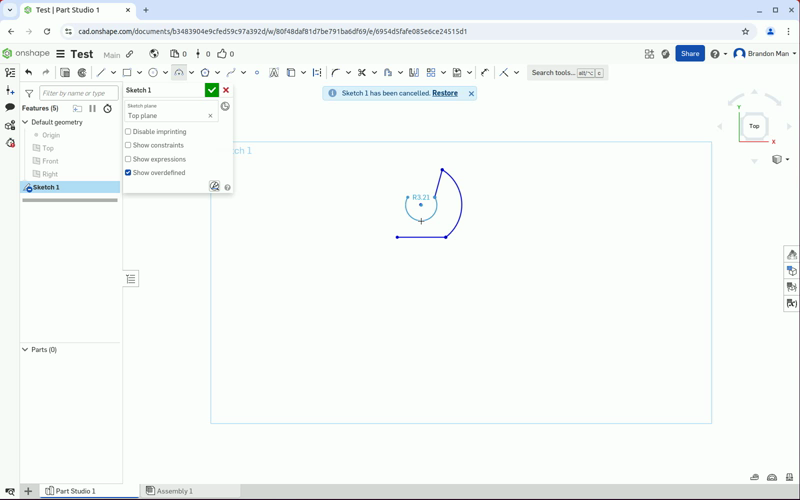
key(esc)
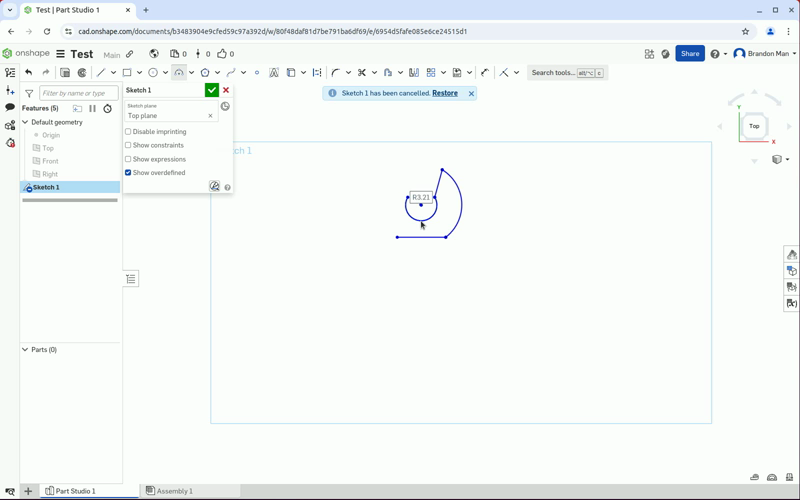
key(l)
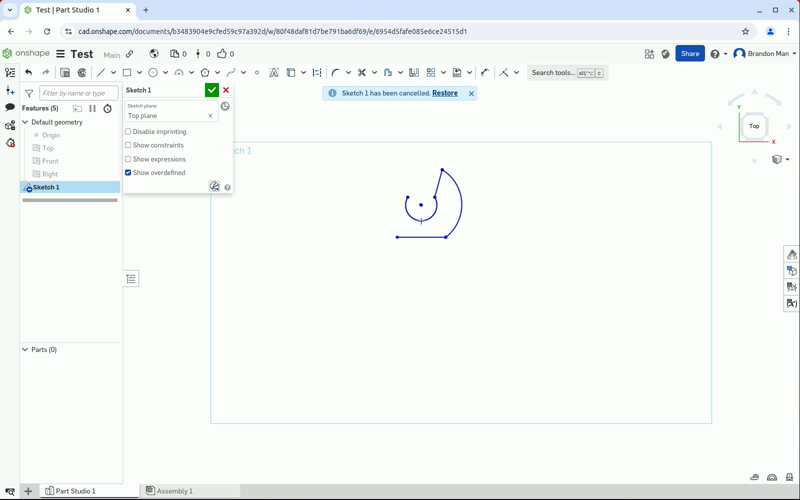
mouse_move(407, 197)
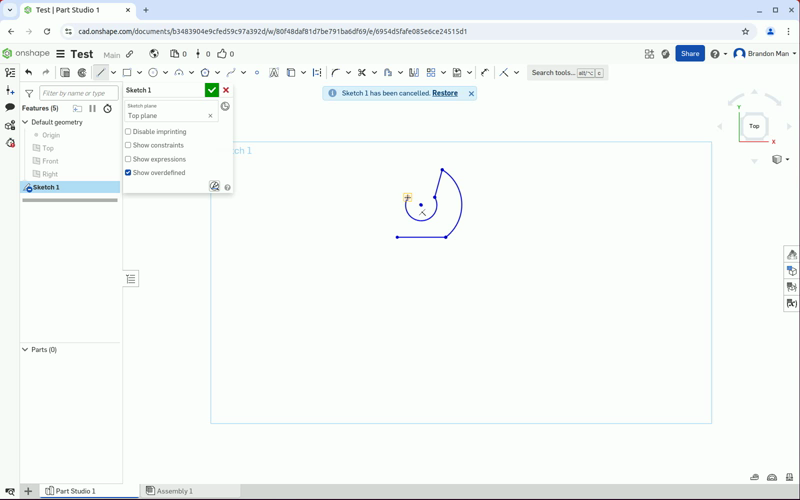
click(407, 197)
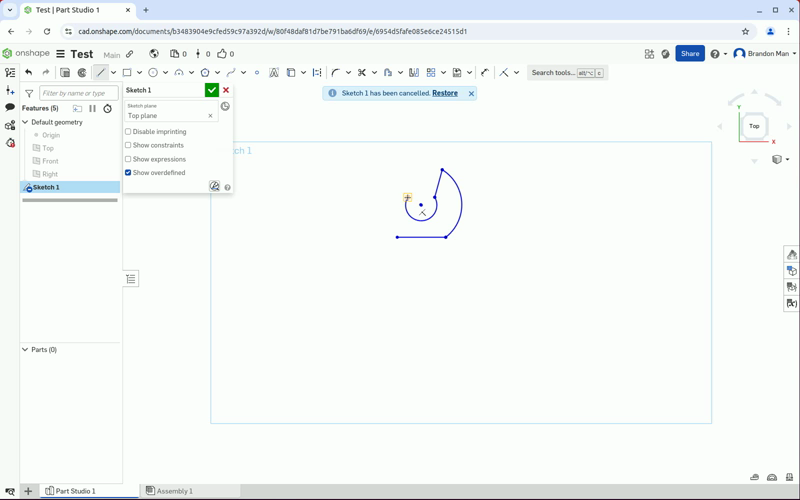
key_down(shift)
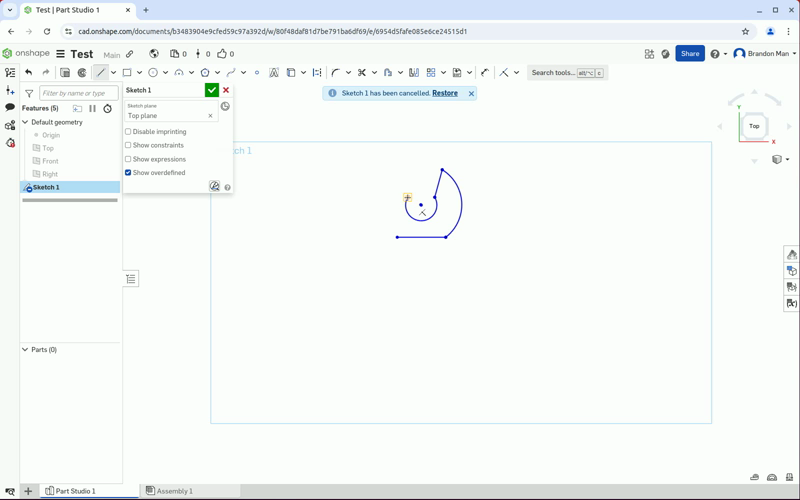
mouse_move(437, 197)
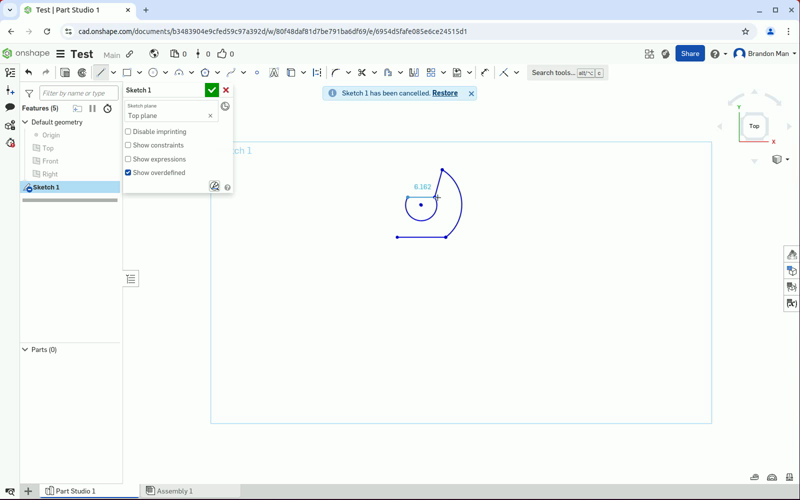
mouse_move(401, 169)
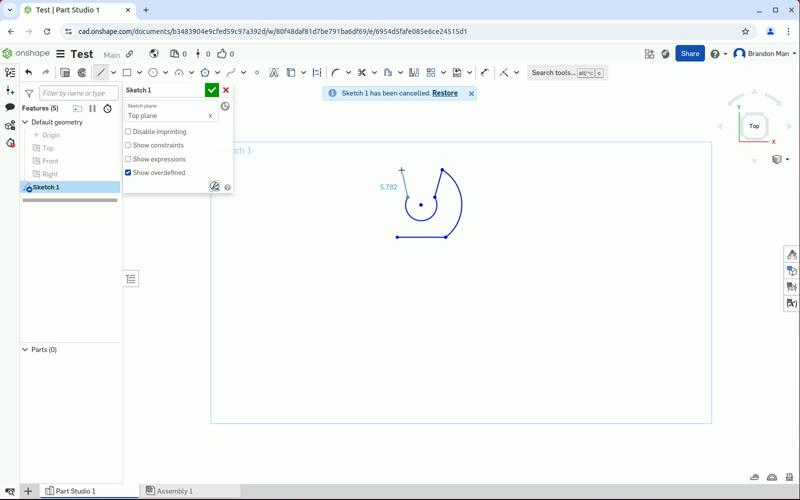
click(401, 169)
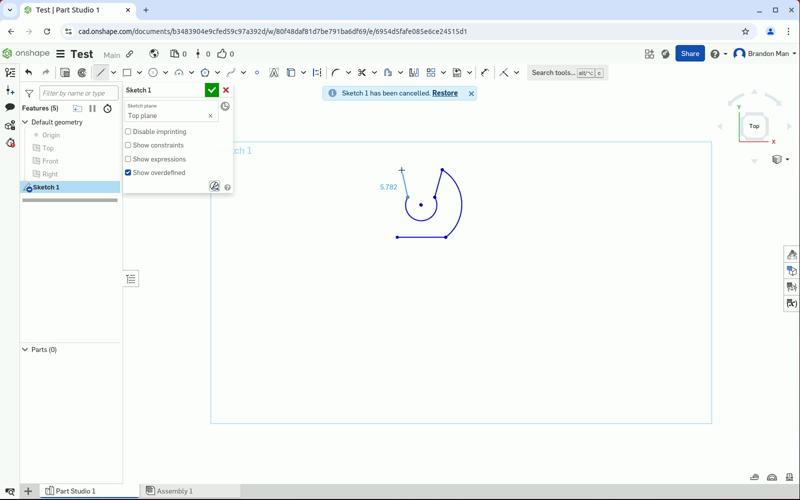
key_up(shift)
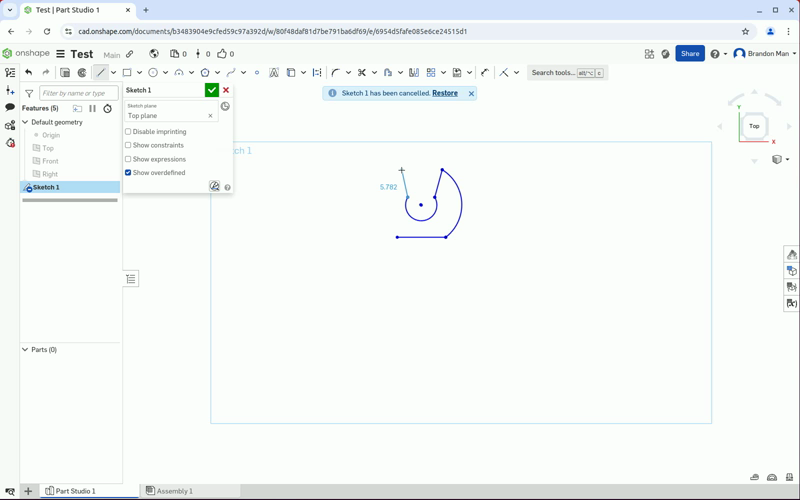
key(esc)
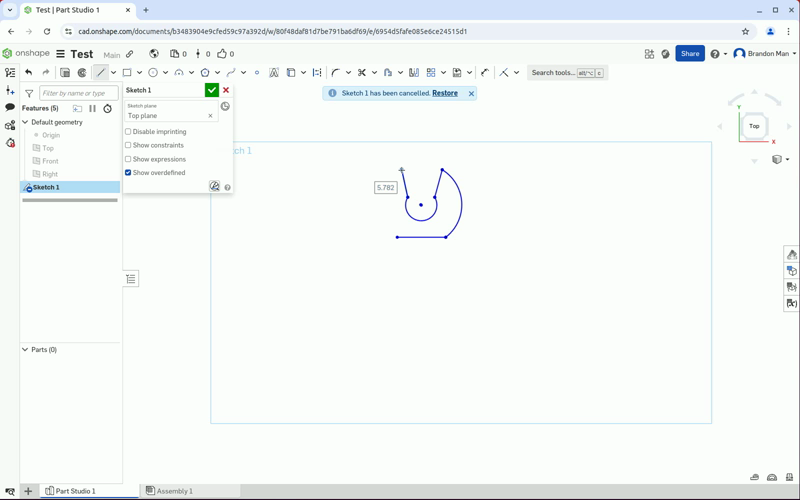
key(a)
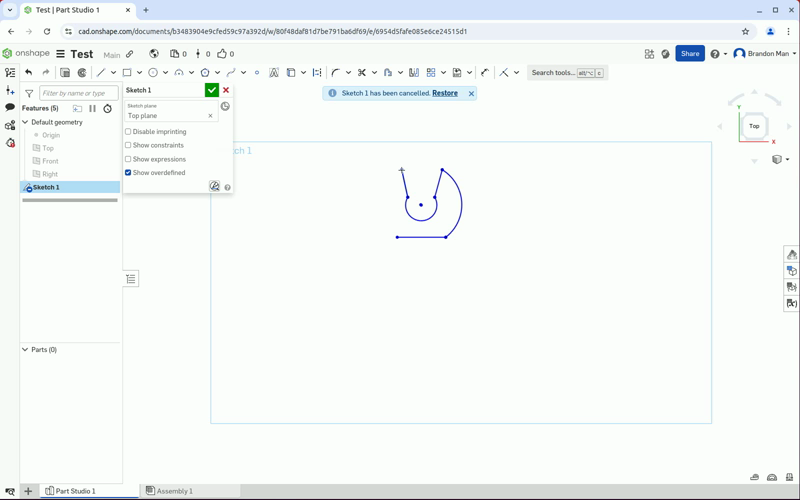
mouse_move(401, 169)
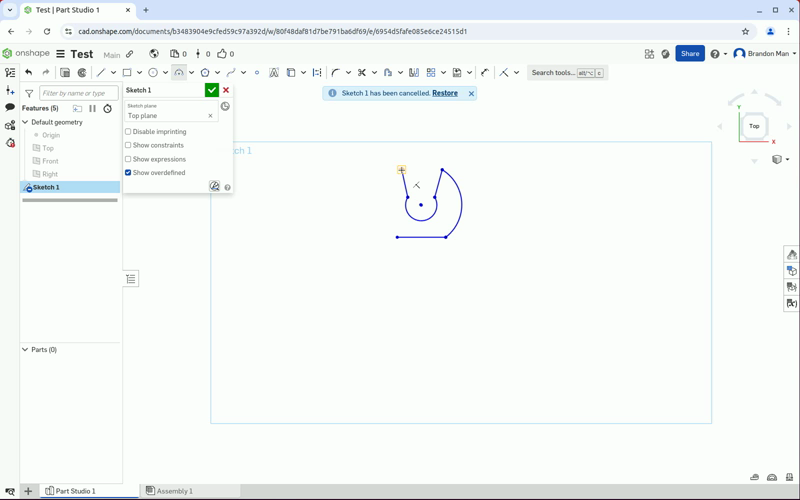
click(401, 169)
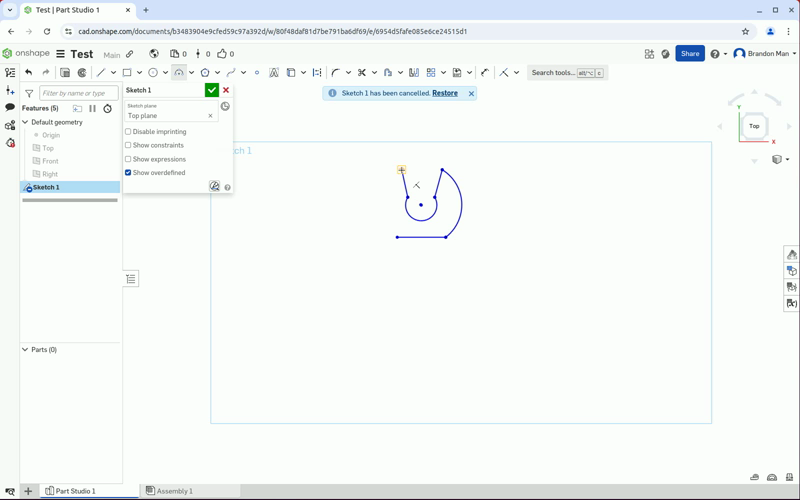
mouse_move(397, 237)
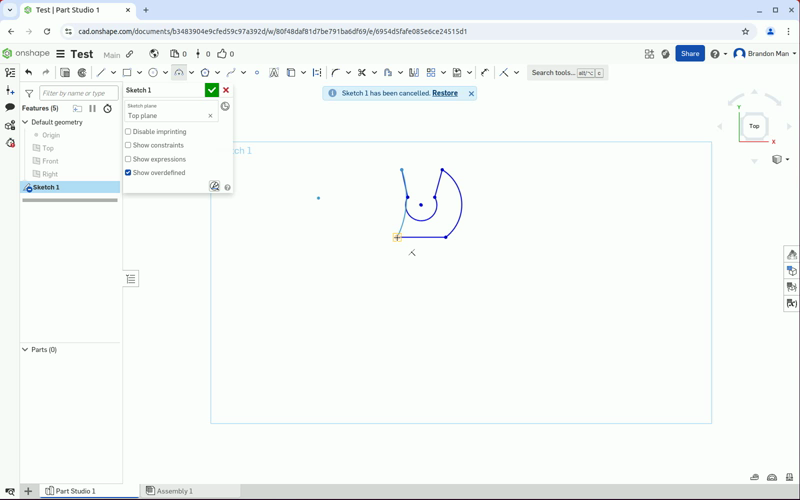
click(397, 237)
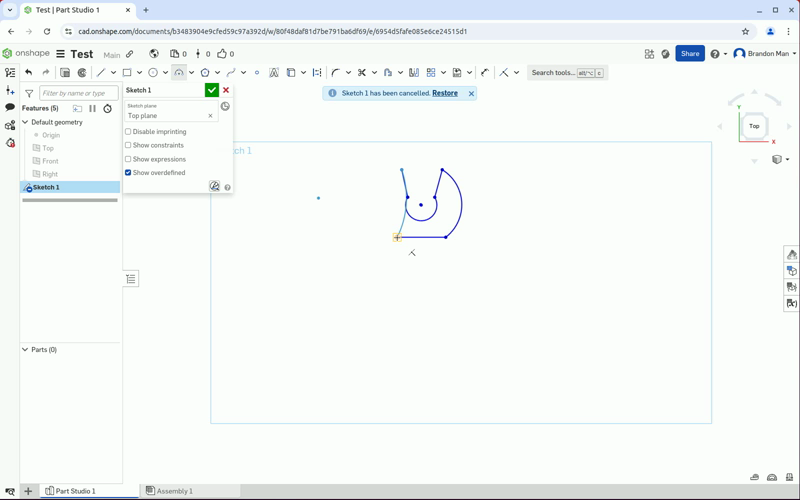
key_down(shift)
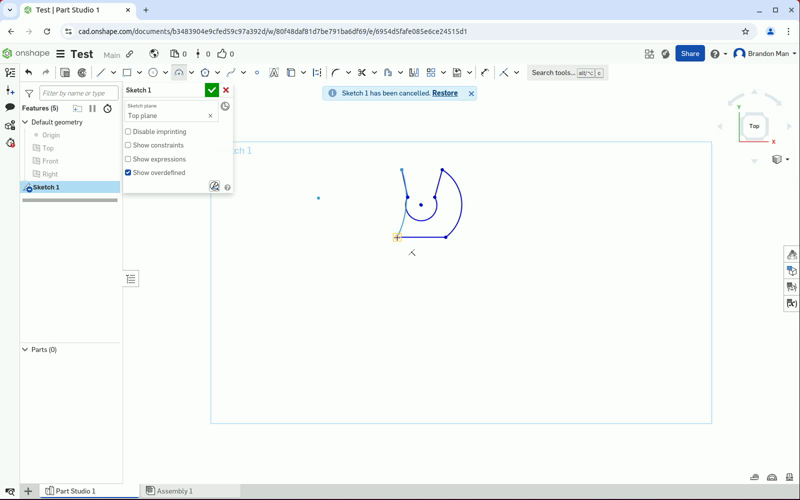
mouse_move(381, 202)
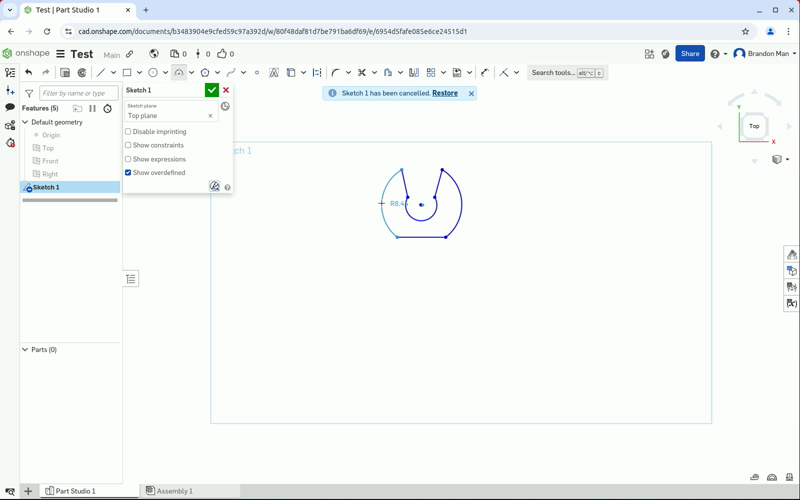
click(381, 202)
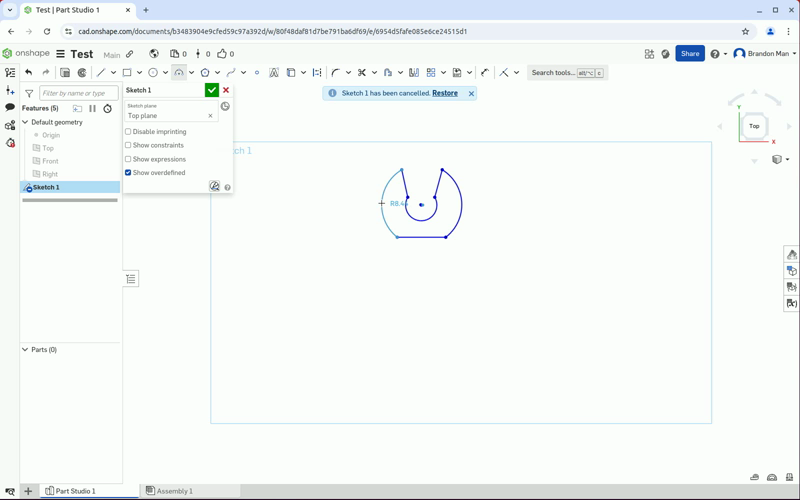
key_up(shift)
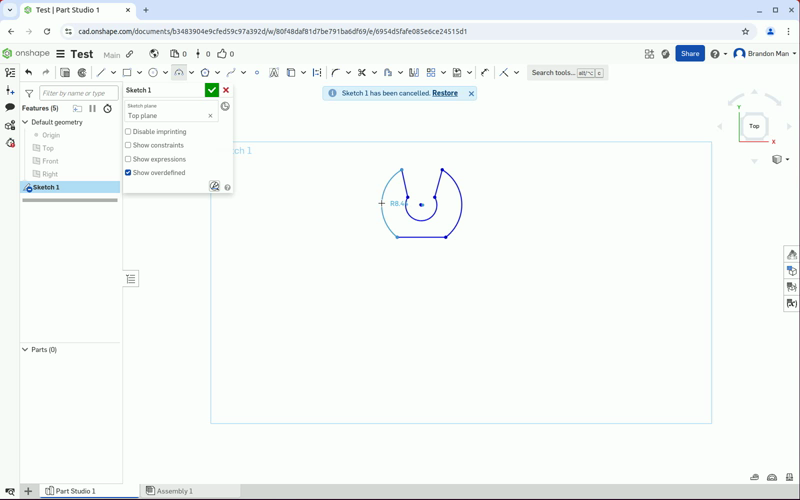
key(esc)
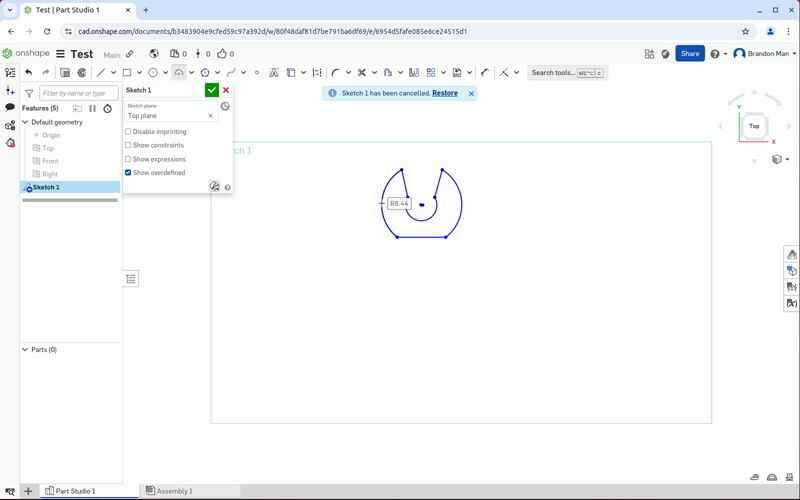
mouse_move(451, 206)
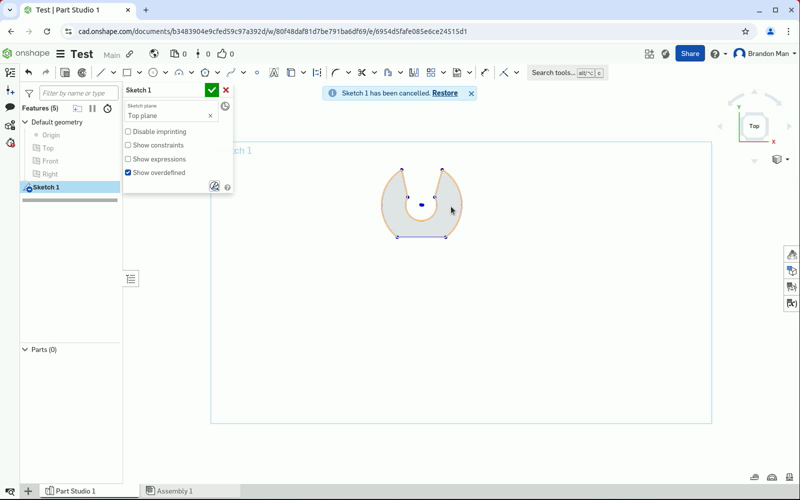
click(451, 206)
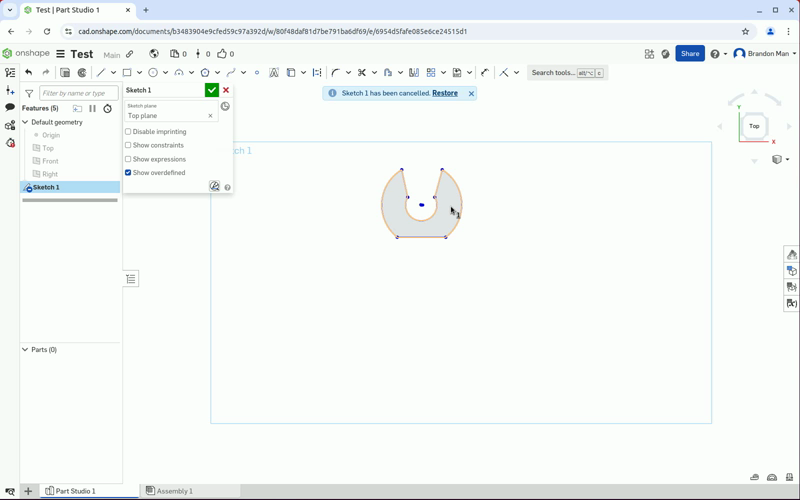
mouse_move(73, 352)
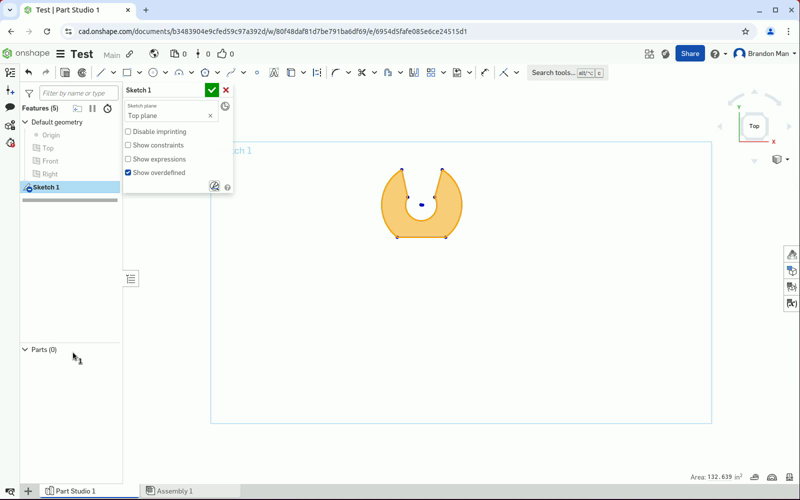
key(shift+y)
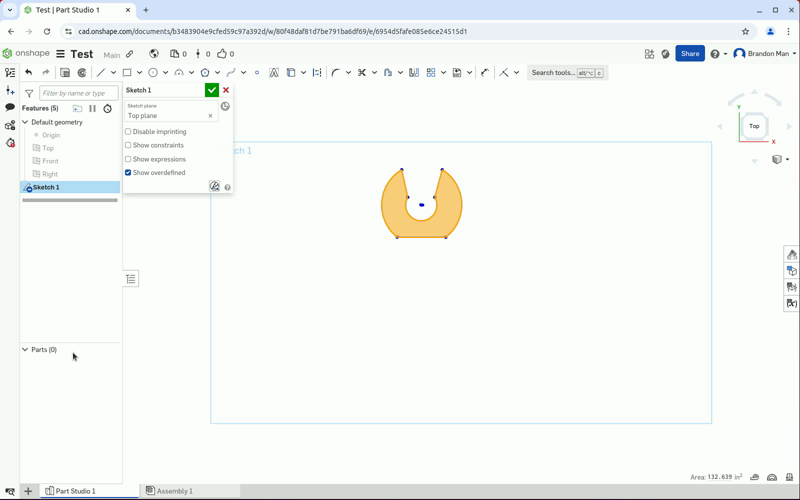
key(shift+e)
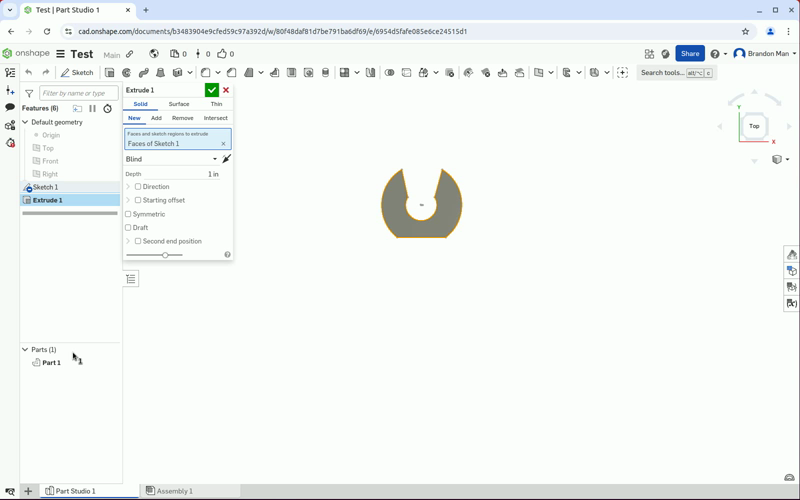
mouse_move(143, 106)
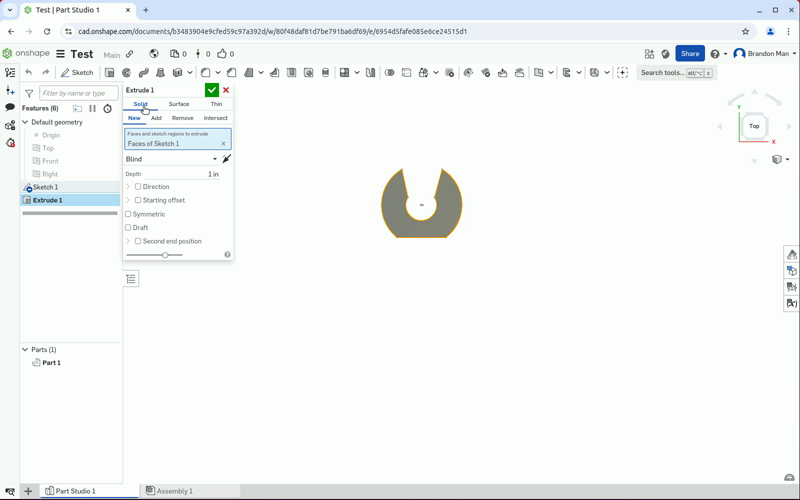
click(143, 106)
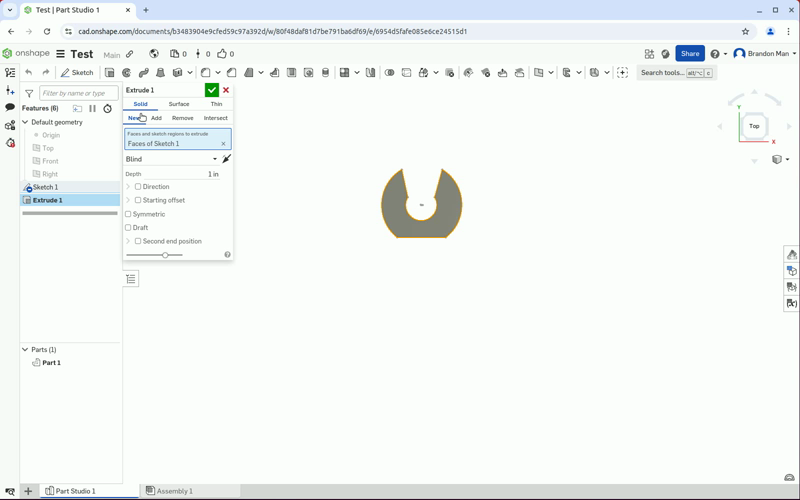
mouse_move(137, 120)
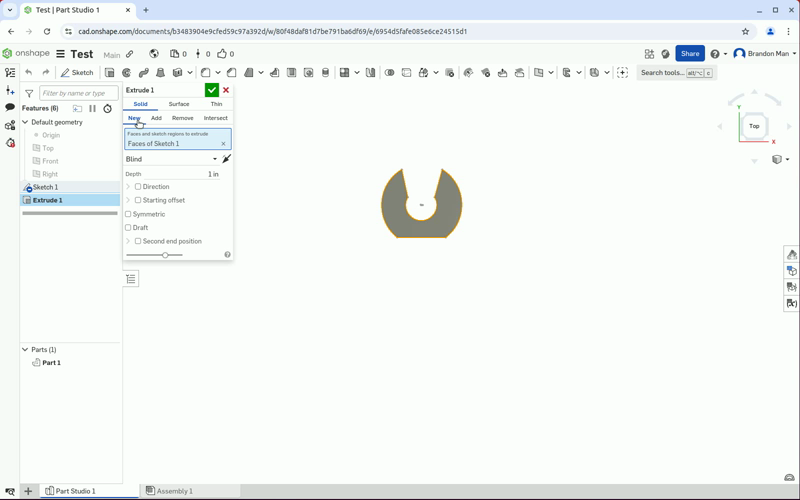
click(137, 120)
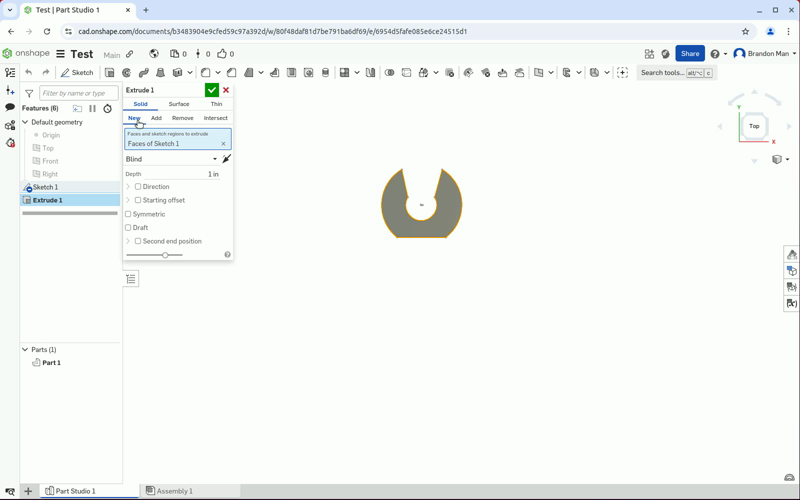
key(tab, 4)
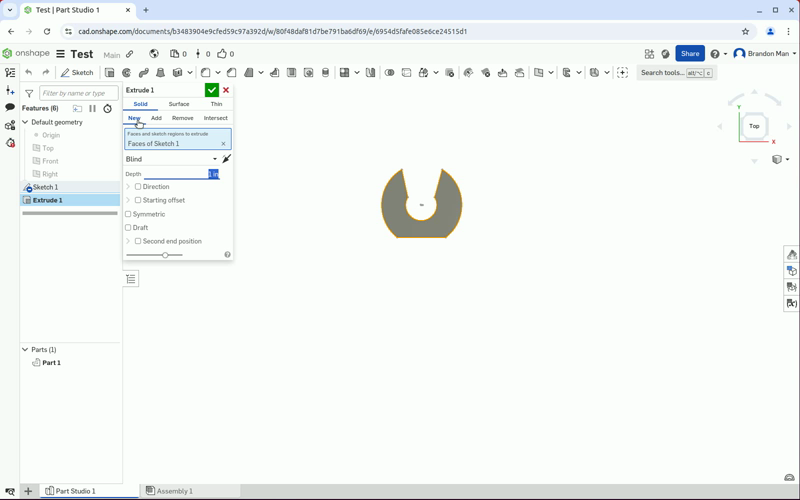
text(21.905)
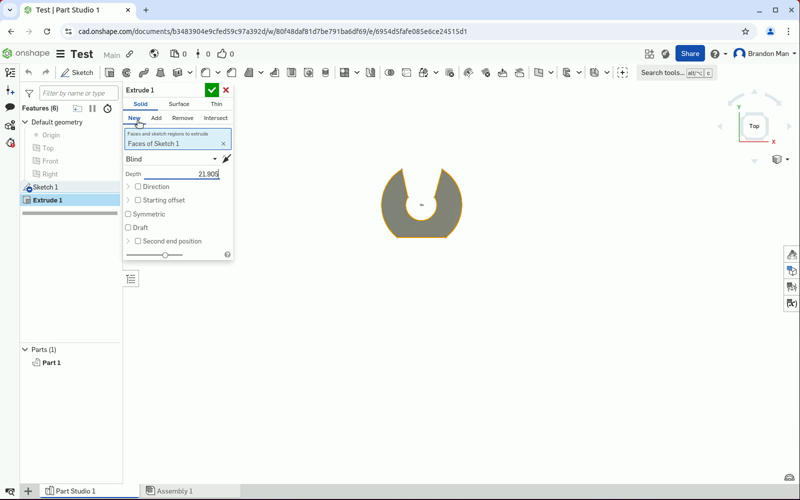
key(enter)
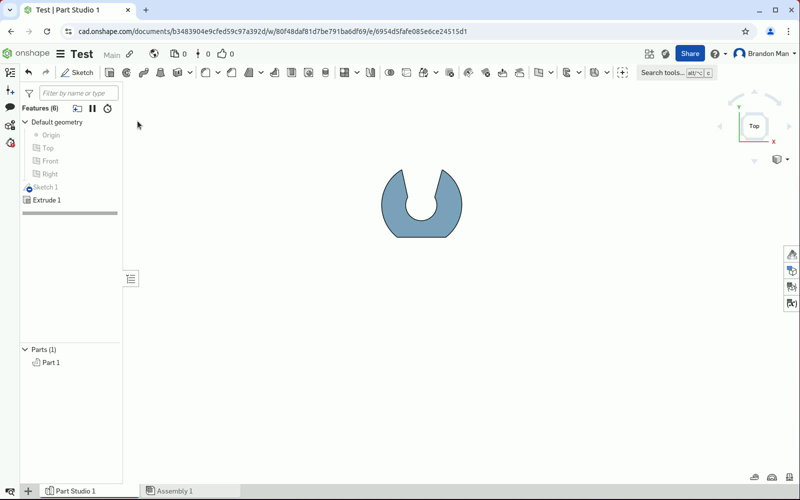
key(shift+h)
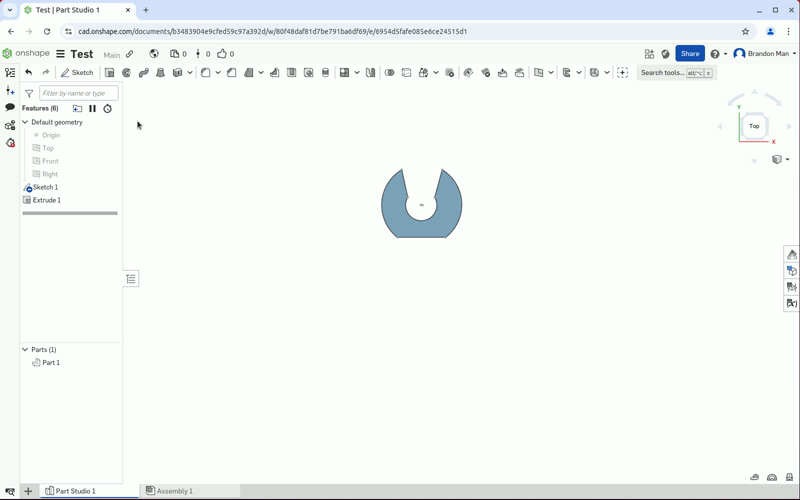
key(shift+h)
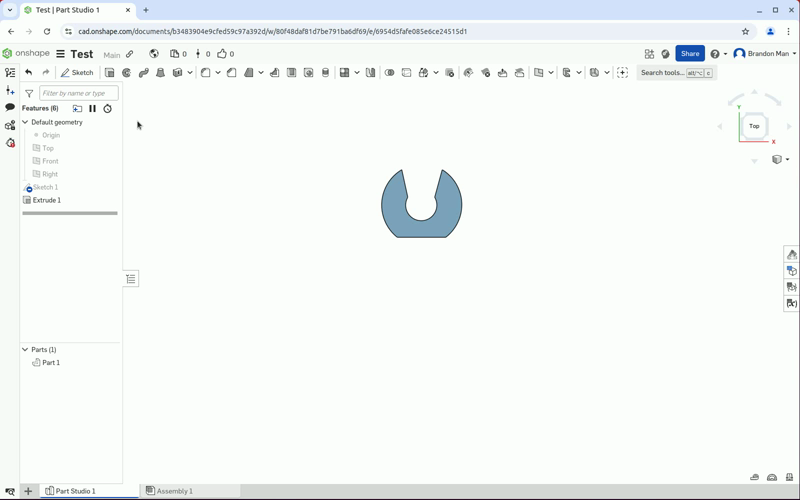
mouse_move(73, 189)
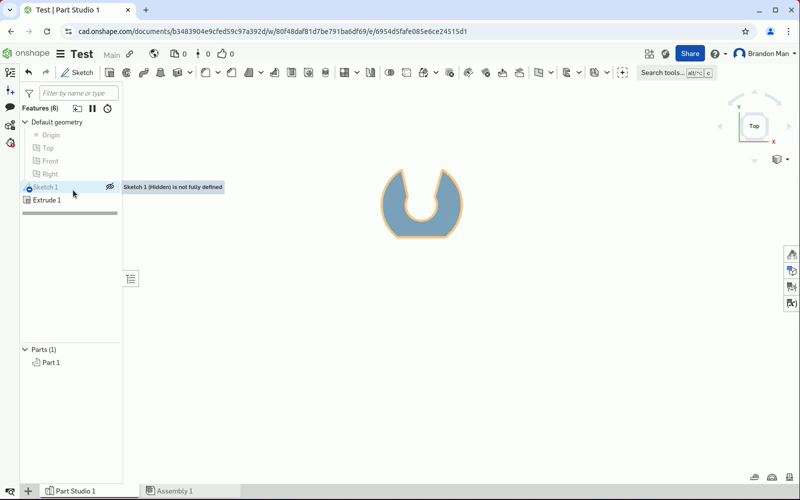
click(73, 189)
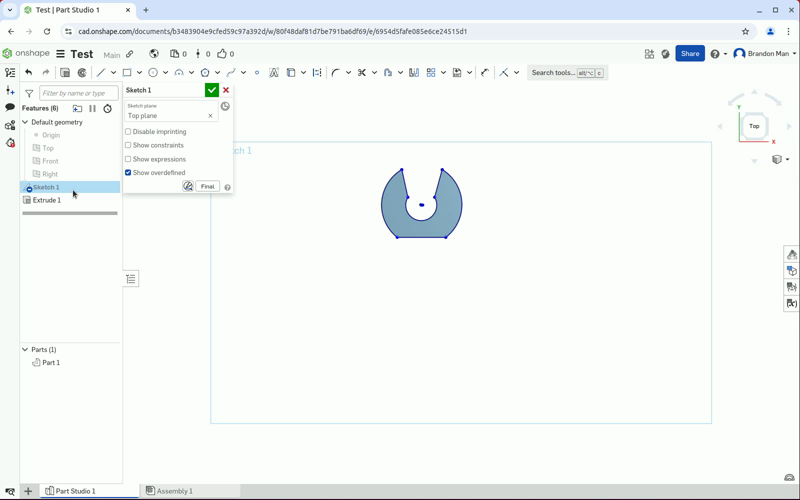
mouse_move(229, 92)
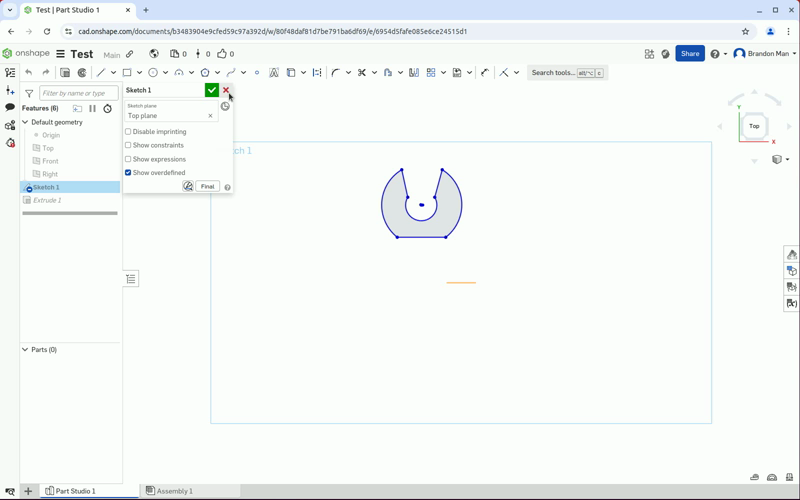
click(229, 92)
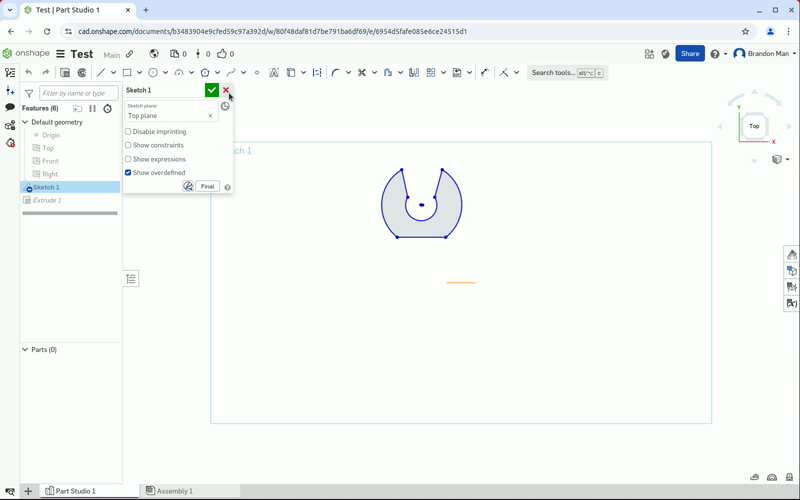
key(shift+s)
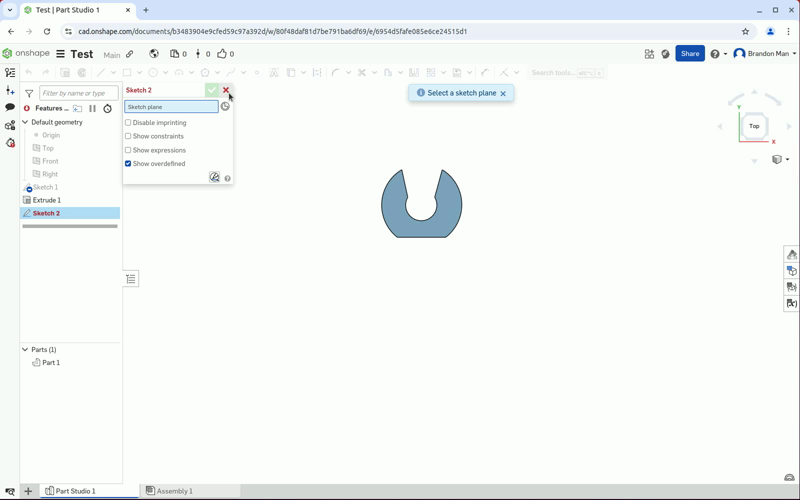
mouse_move(73, 150)
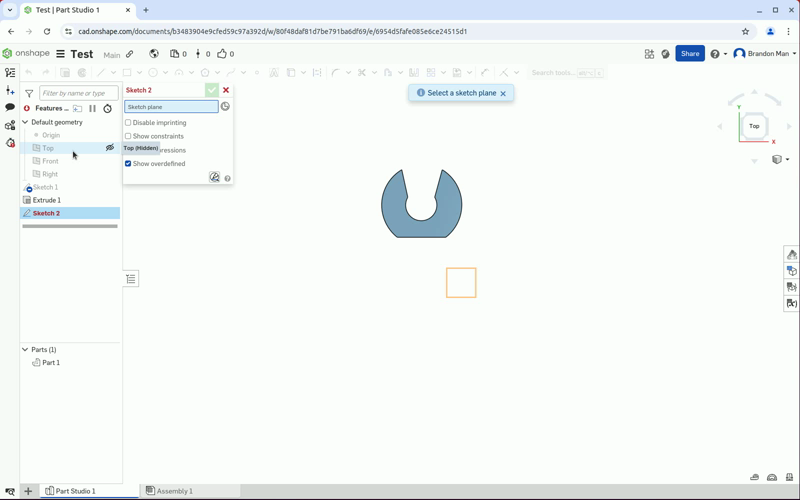
click(73, 150)
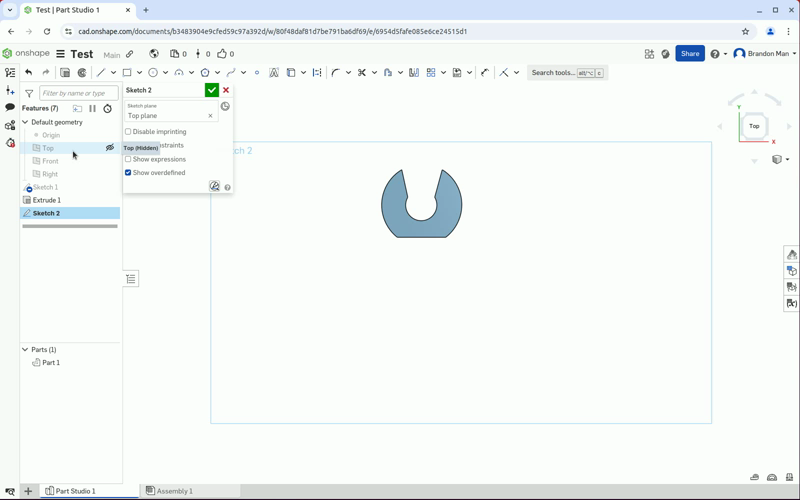
mouse_move(73, 352)
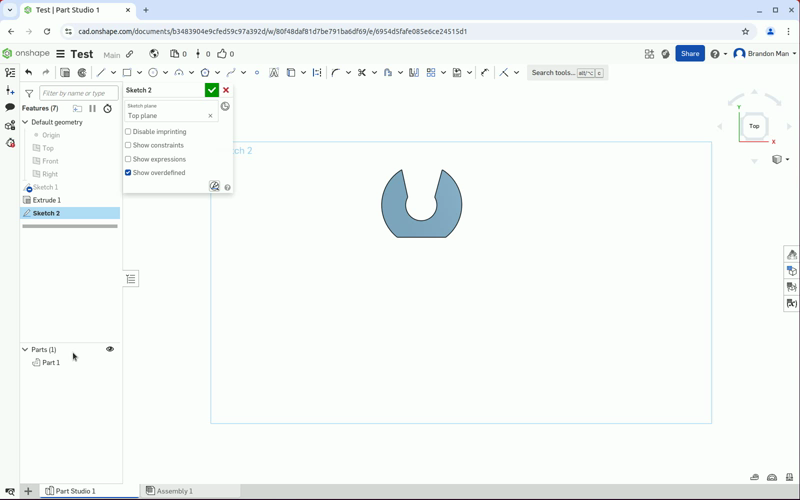
key(y)
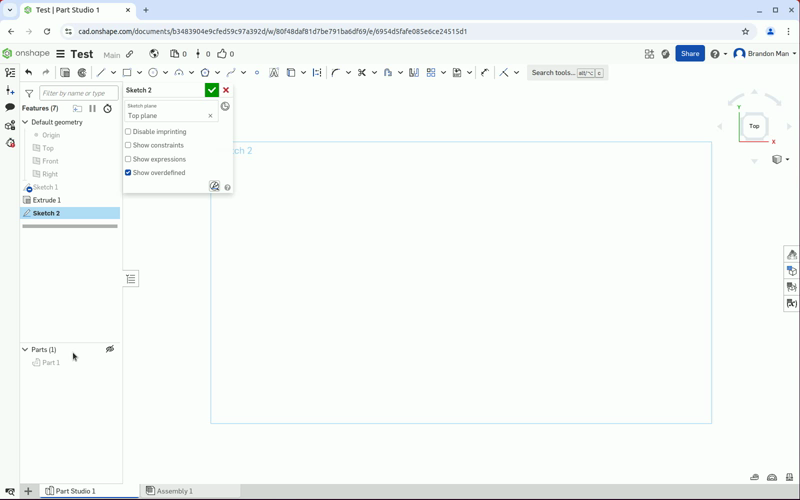
key(l)
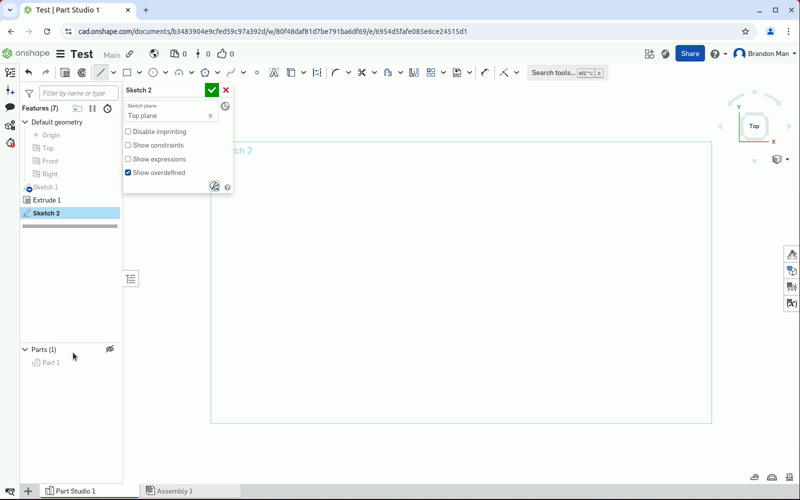
key_down(shift)
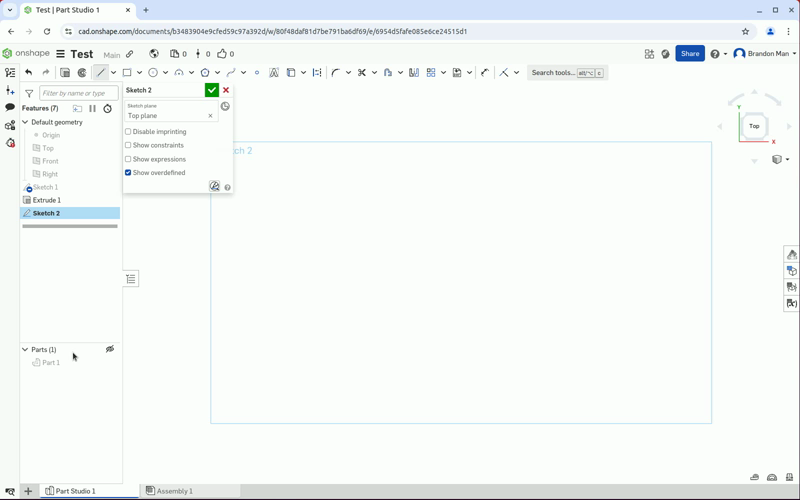
mouse_move(380, 298)
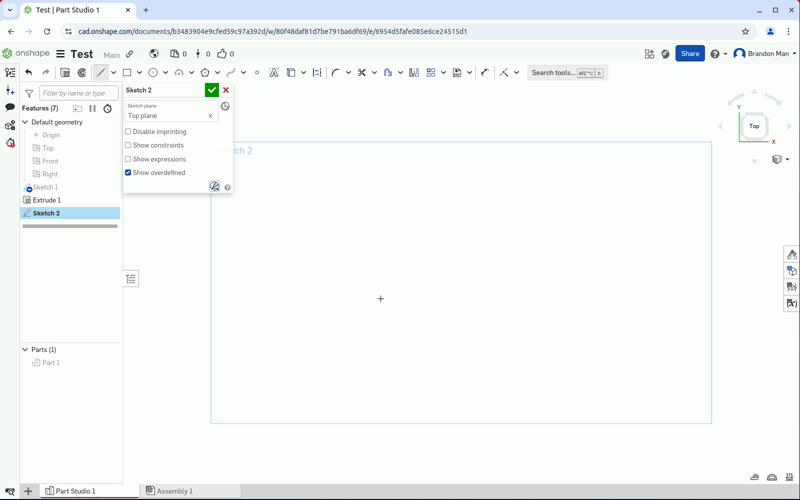
click(380, 298)
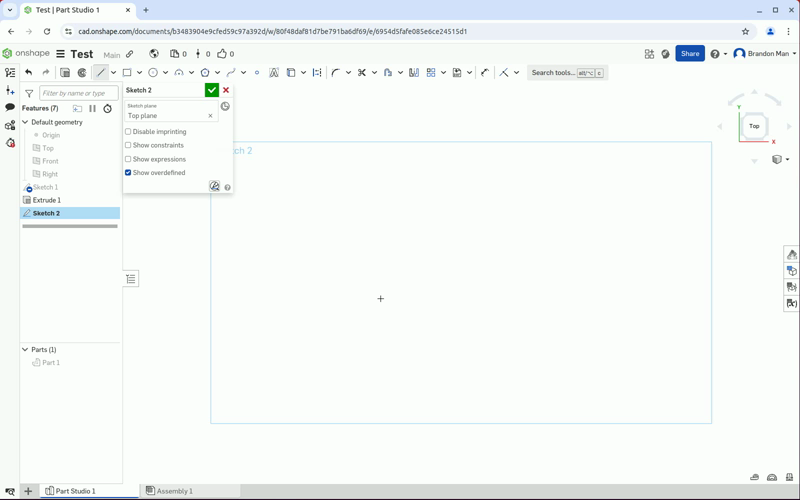
key_up(shift)
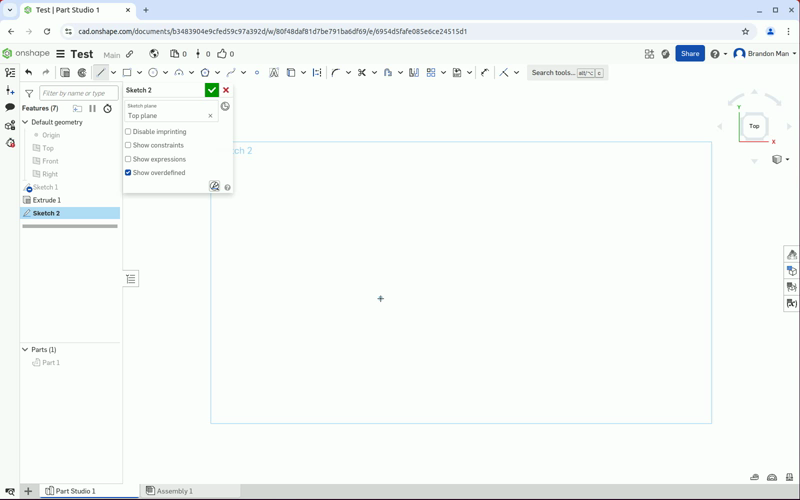
key_down(shift)
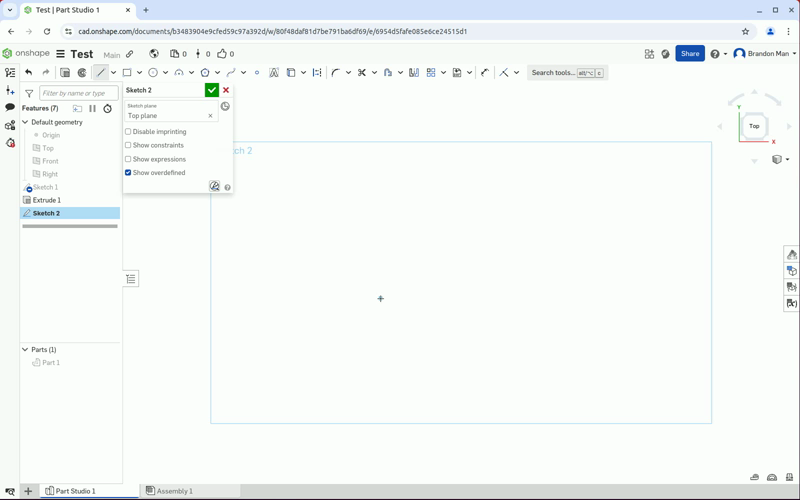
mouse_move(461, 298)
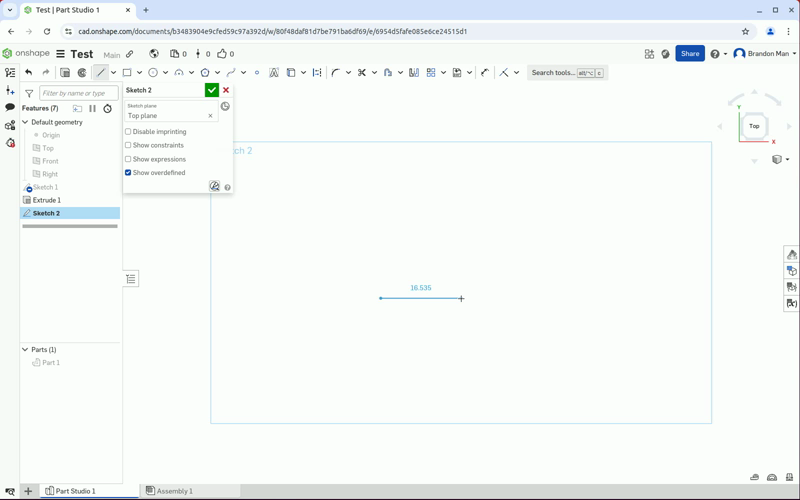
click(461, 298)
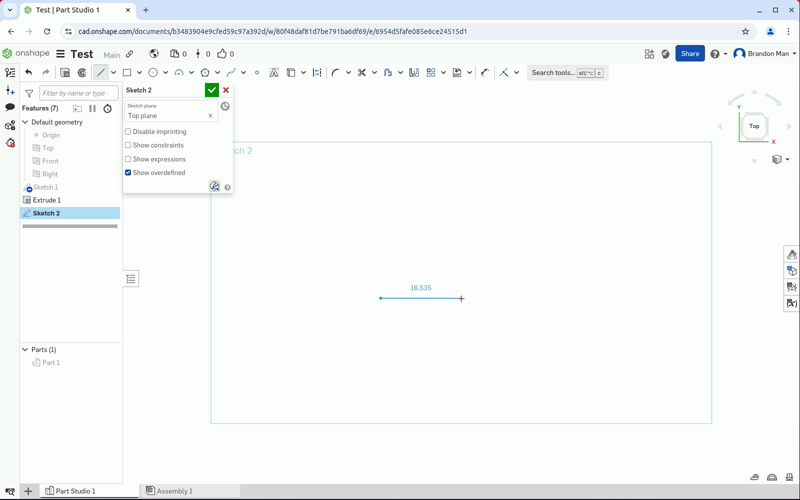
key_up(shift)
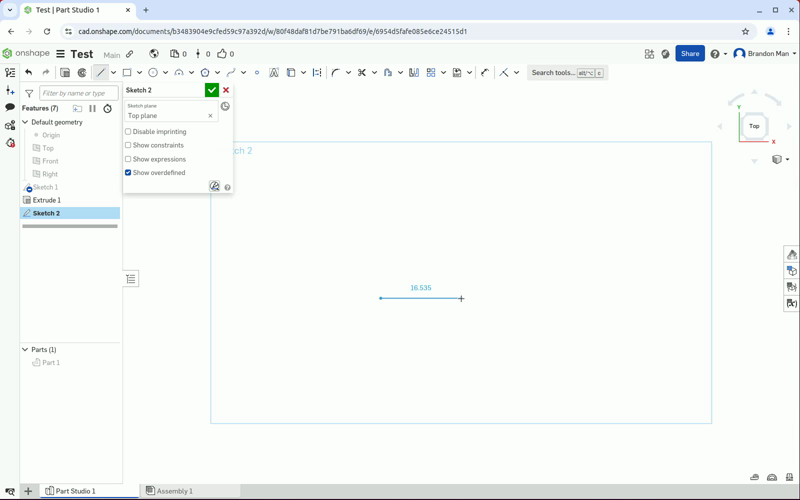
key_down(shift)
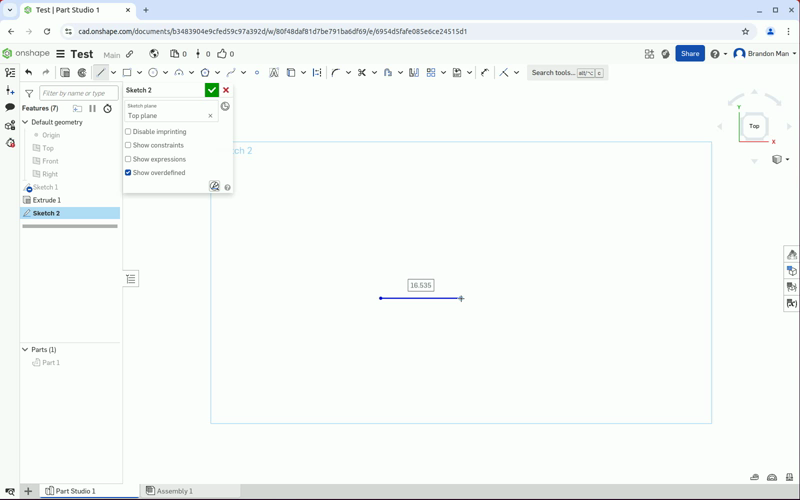
mouse_move(445, 236)
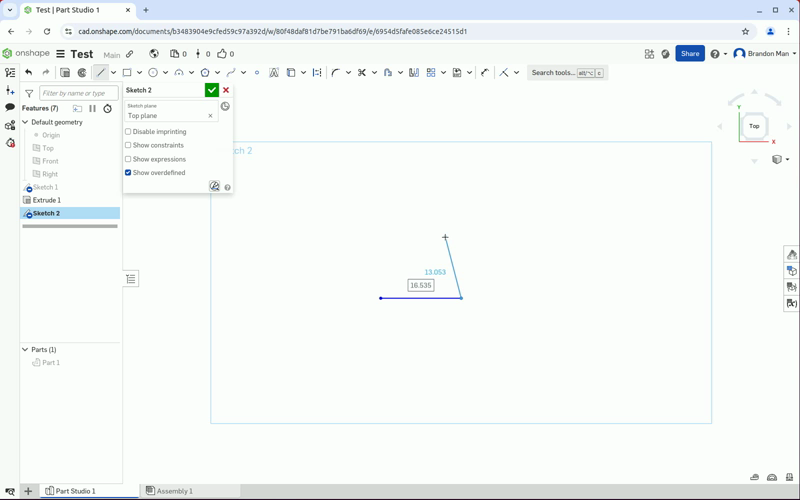
click(445, 236)
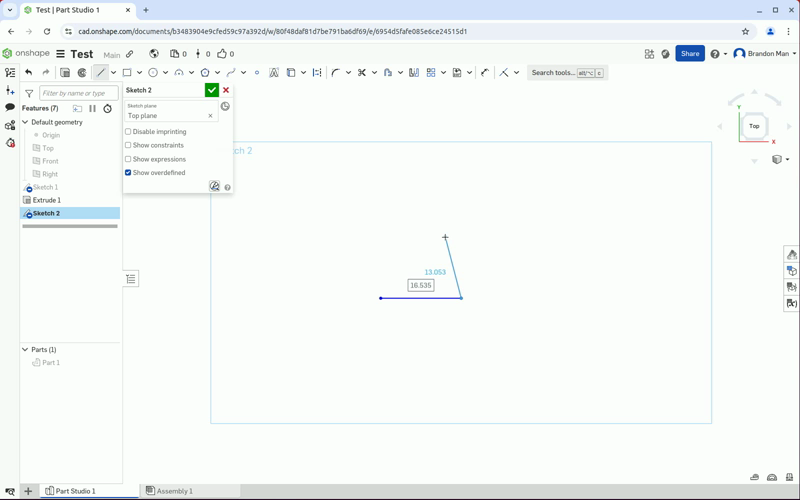
key_up(shift)
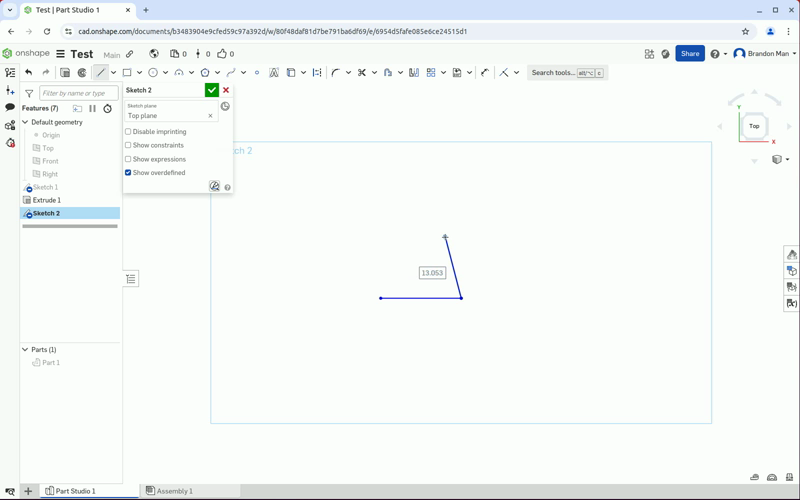
key(esc)
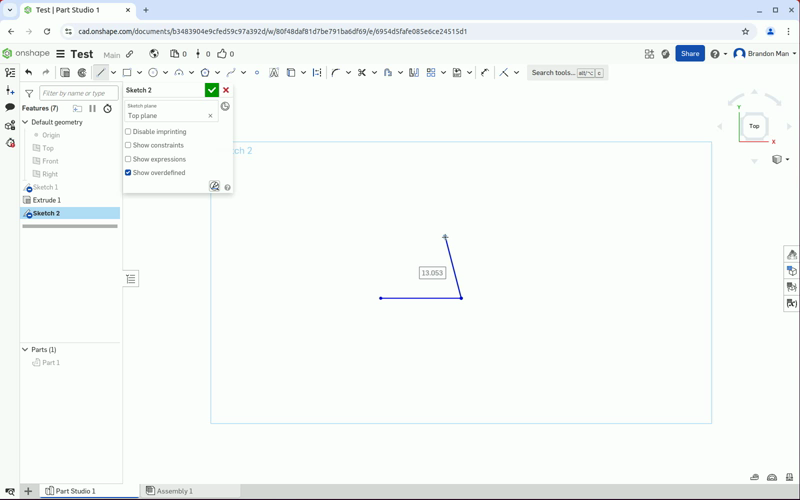
key(a)
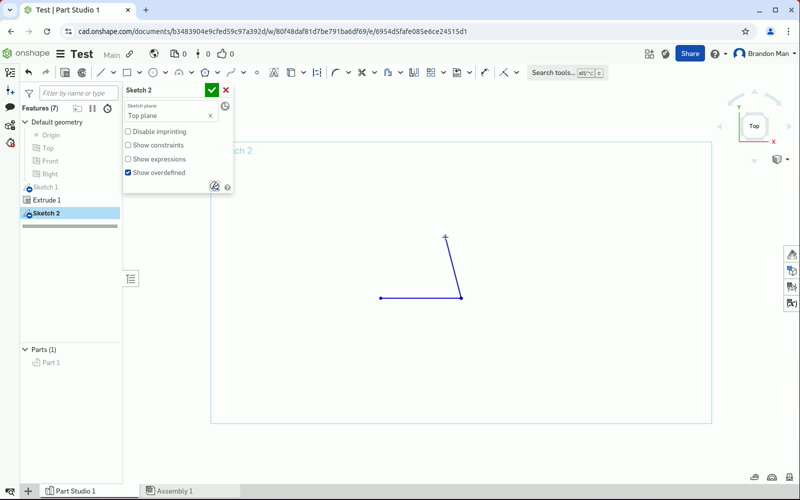
mouse_move(445, 236)
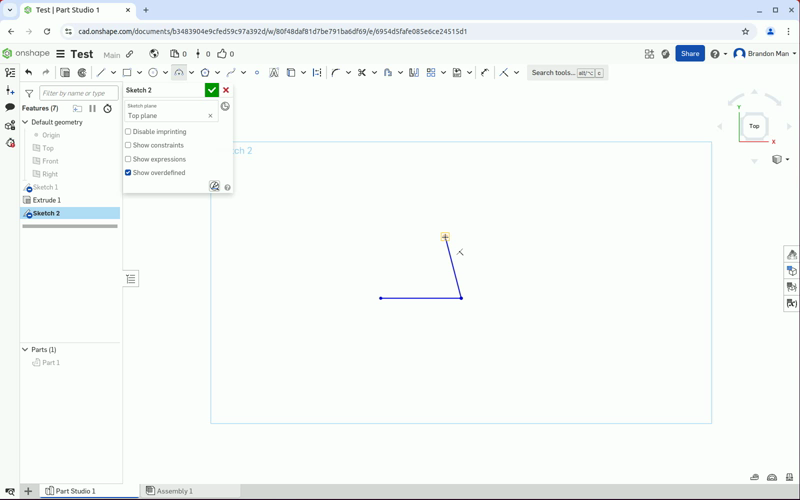
click(445, 236)
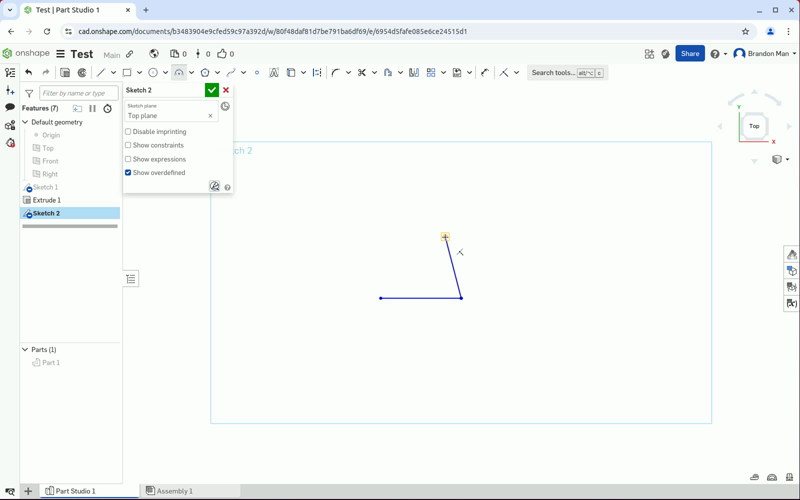
key_down(shift)
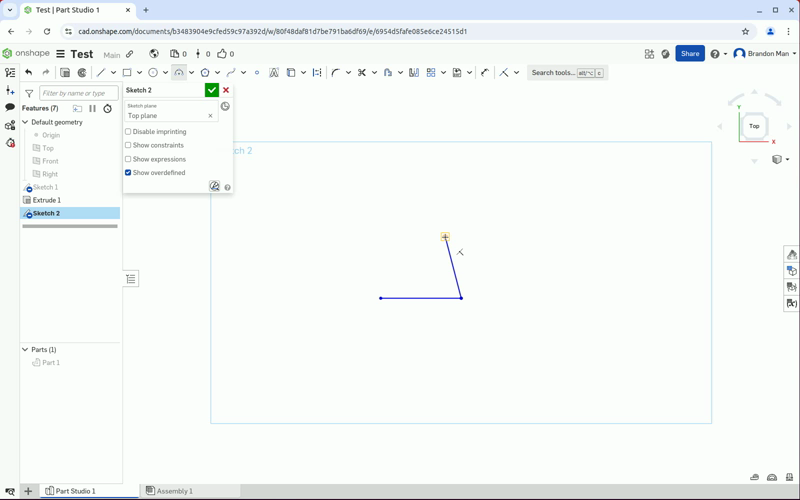
mouse_move(397, 236)
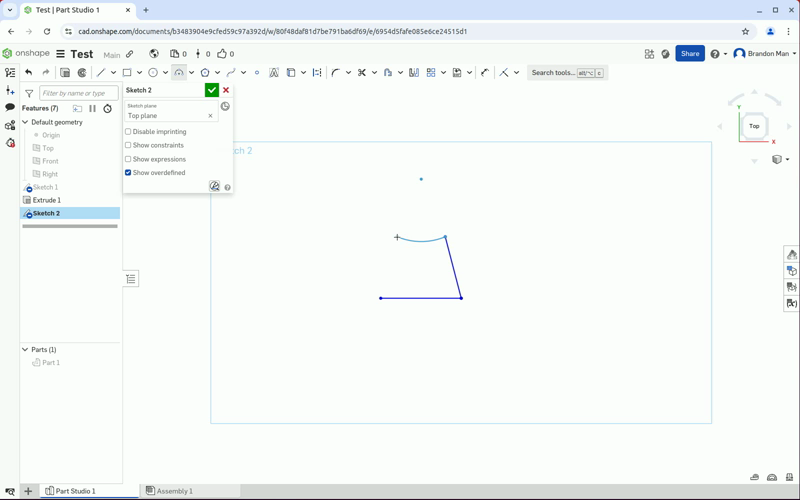
click(397, 236)
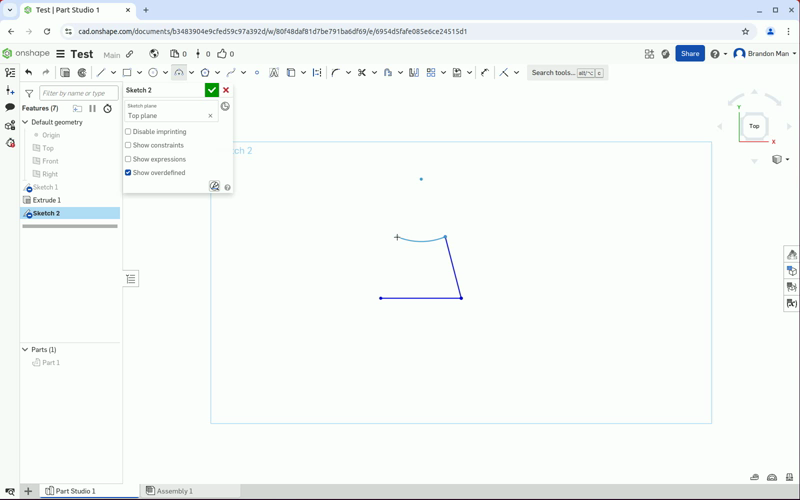
mouse_move(421, 244)
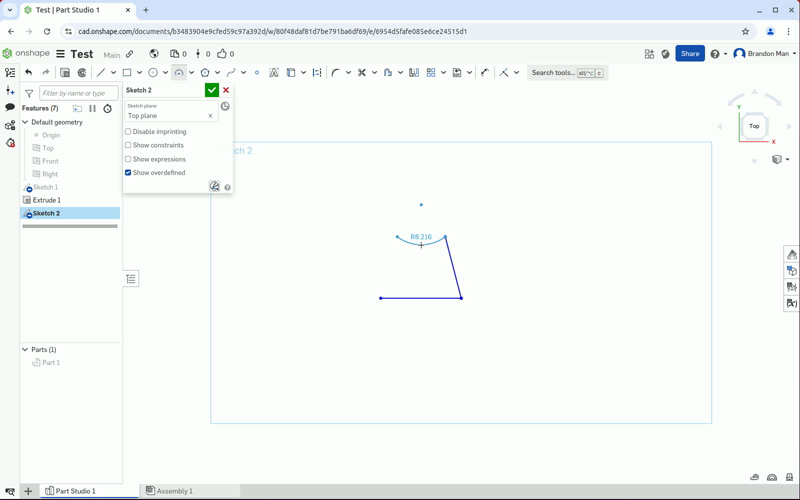
click(421, 244)
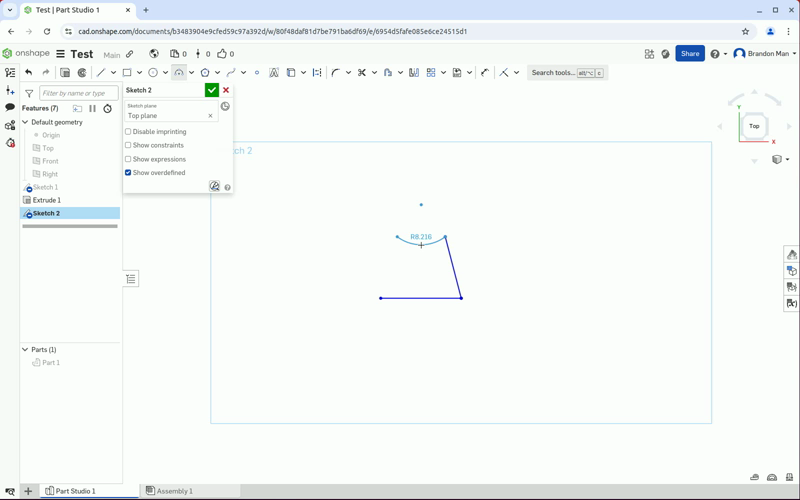
key_up(shift)
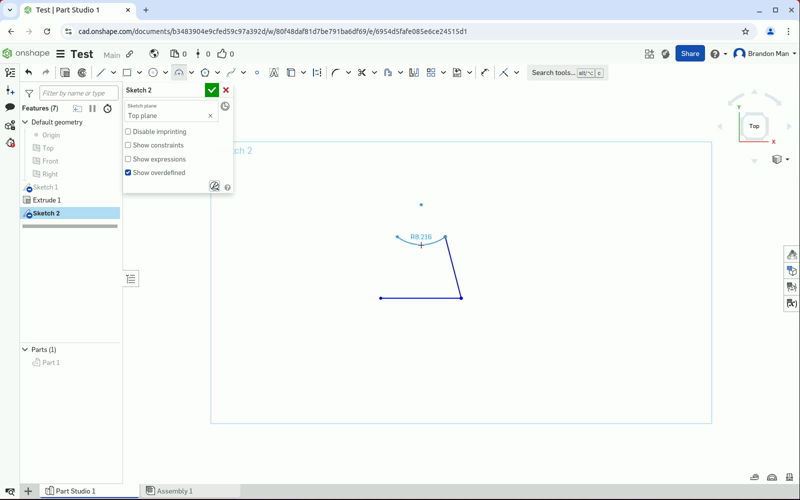
key(esc)
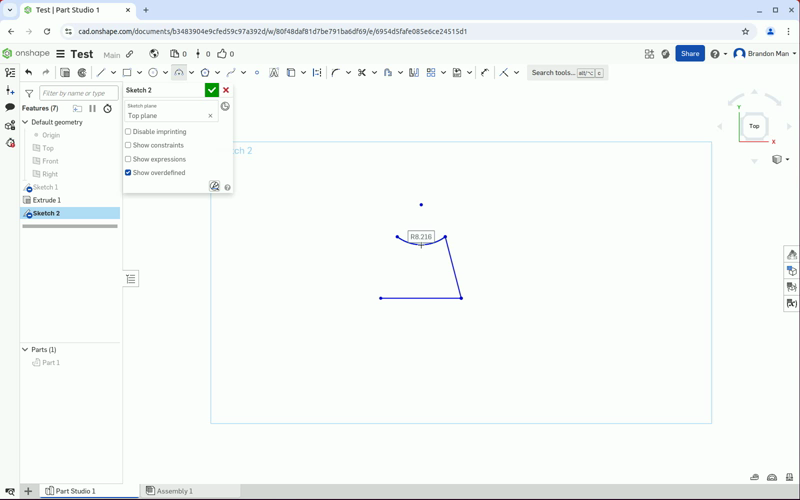
key(l)
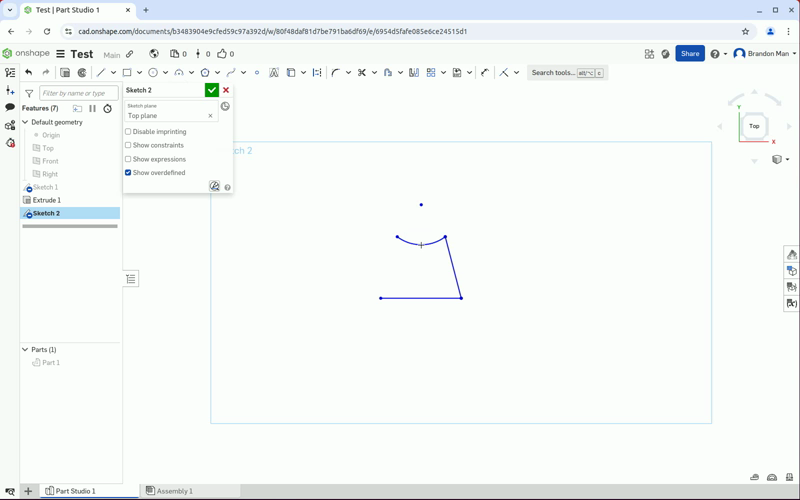
mouse_move(397, 236)
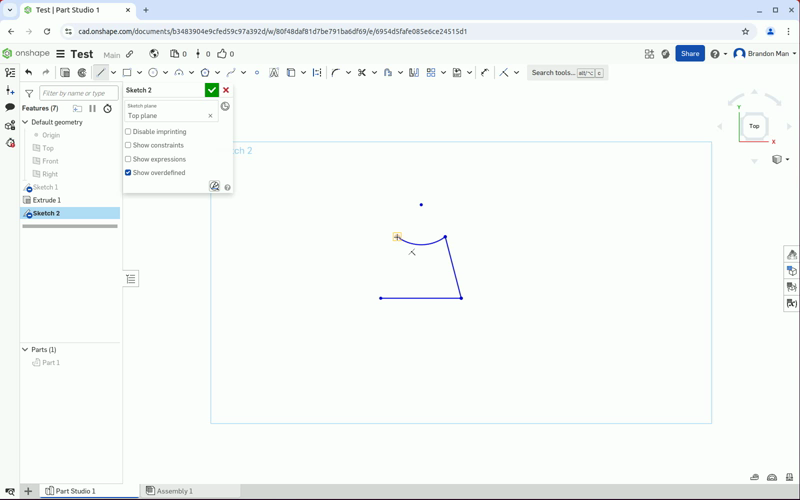
click(397, 236)
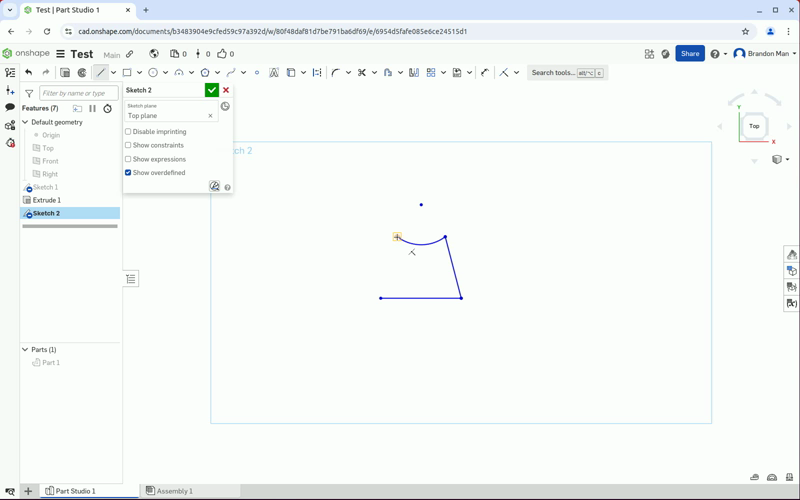
key_down(shift)
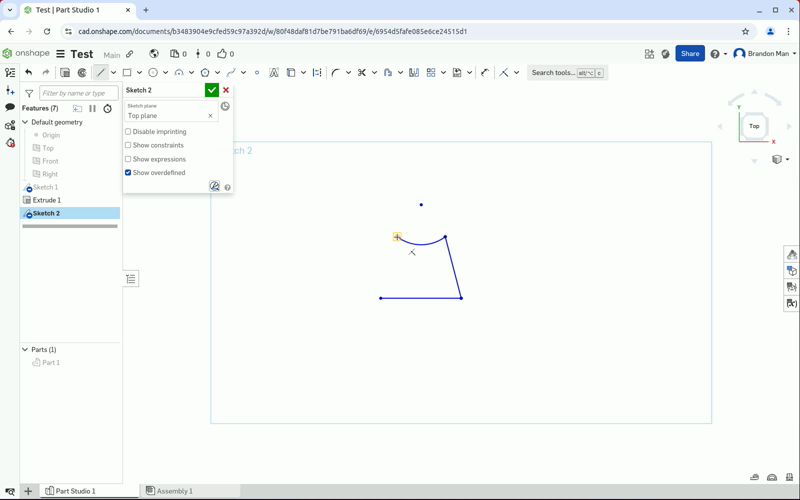
mouse_move(380, 298)
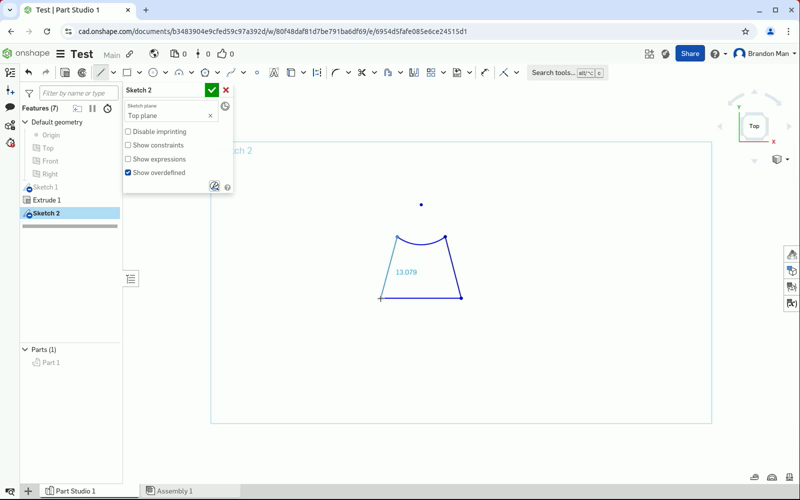
key_up(shift)
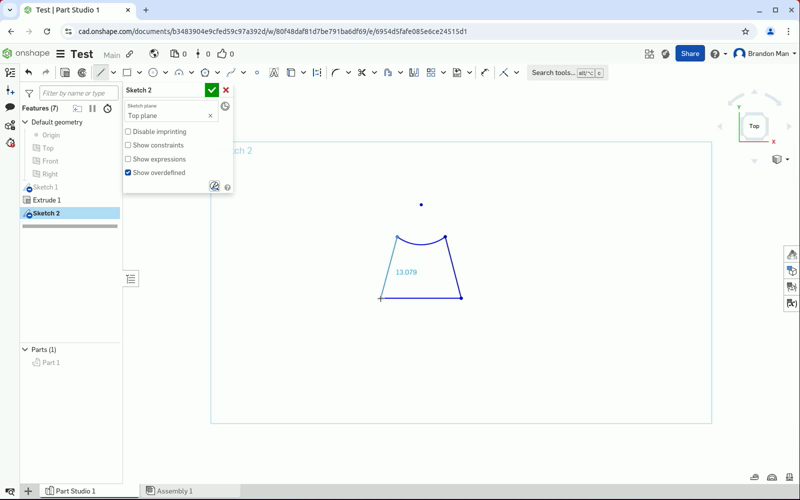
click(380, 298)
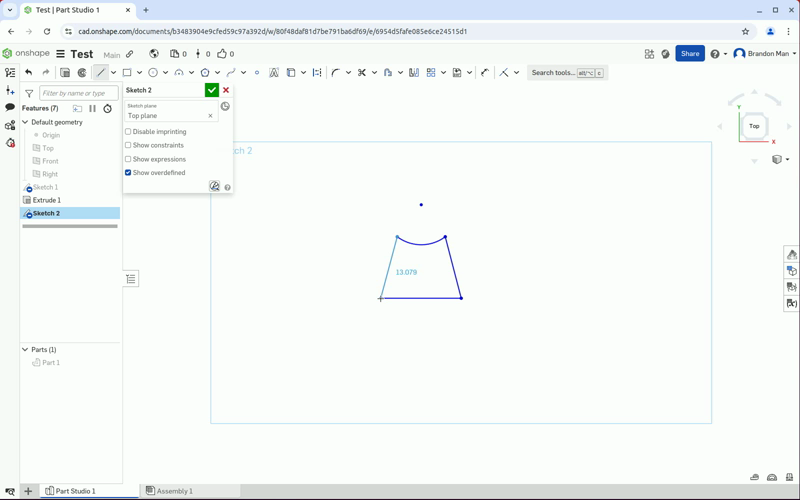
key(esc)
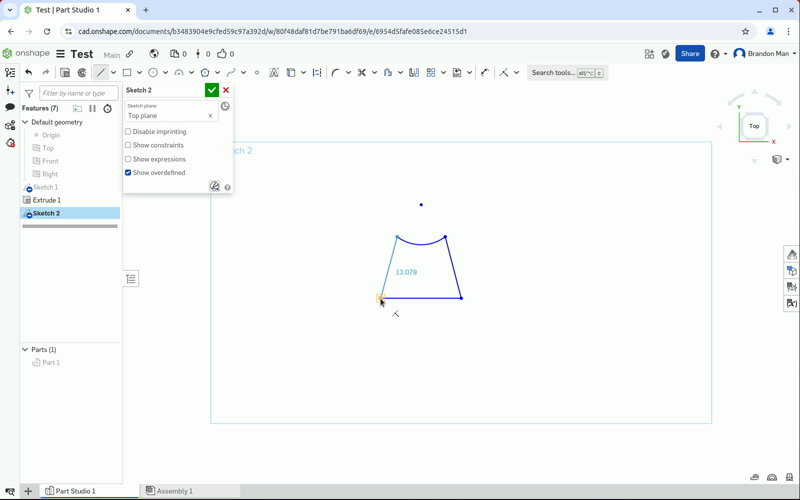
mouse_move(429, 260)
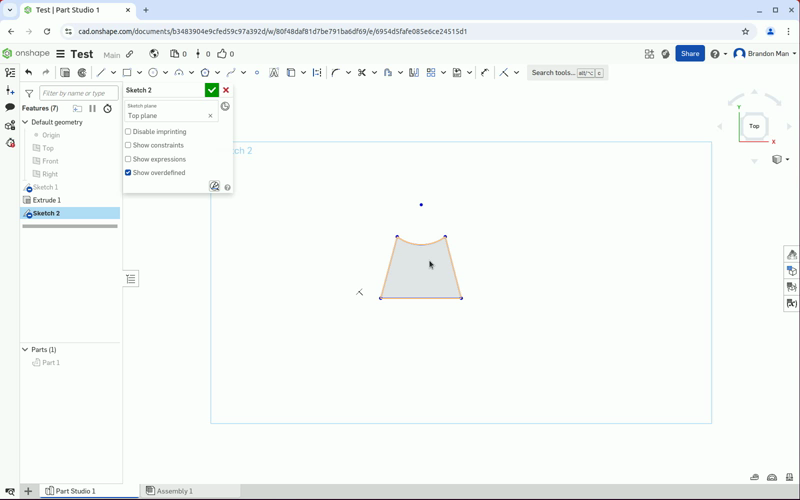
click(429, 260)
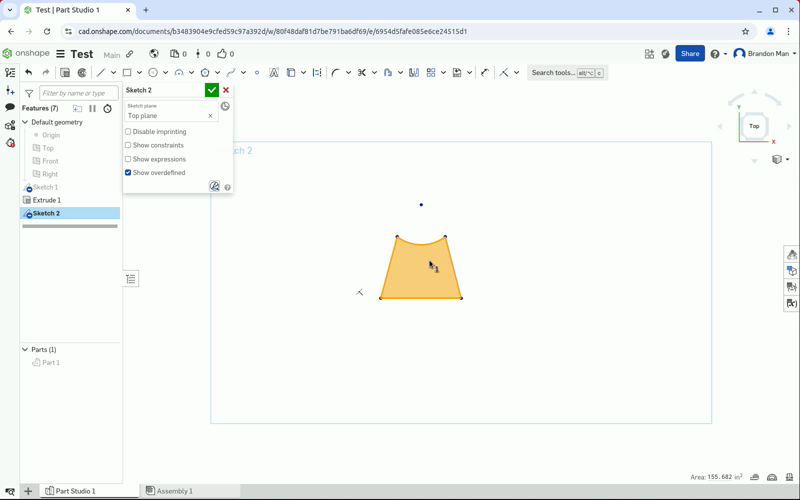
mouse_move(73, 352)
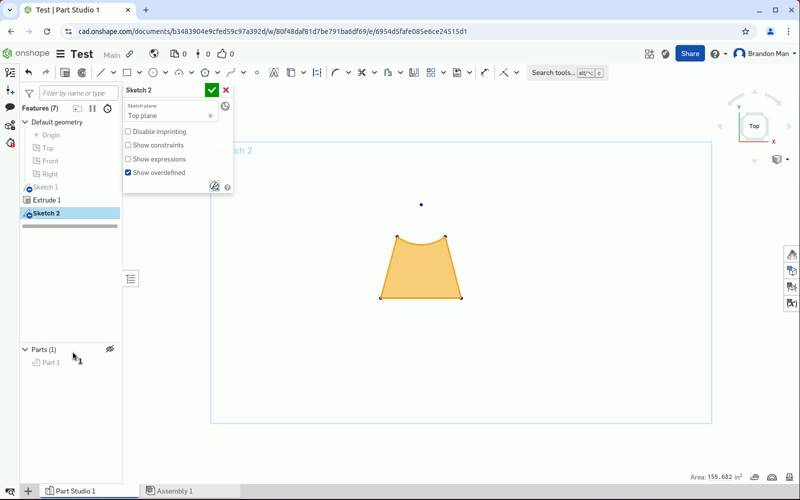
key(shift+y)
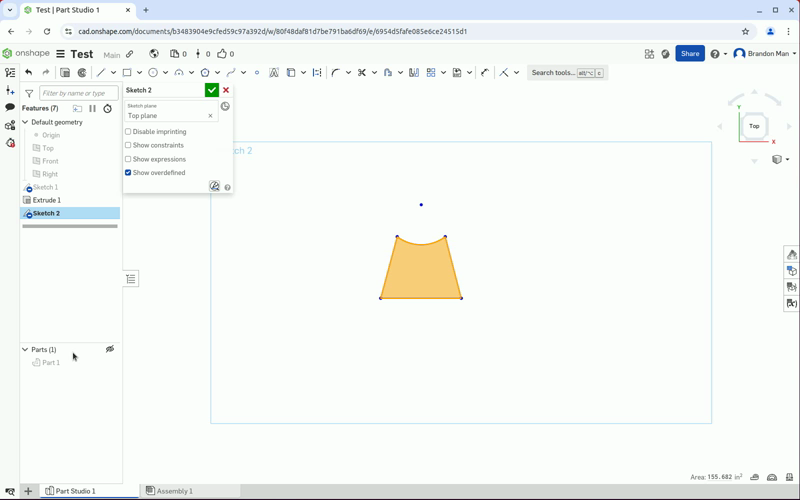
key(shift+e)
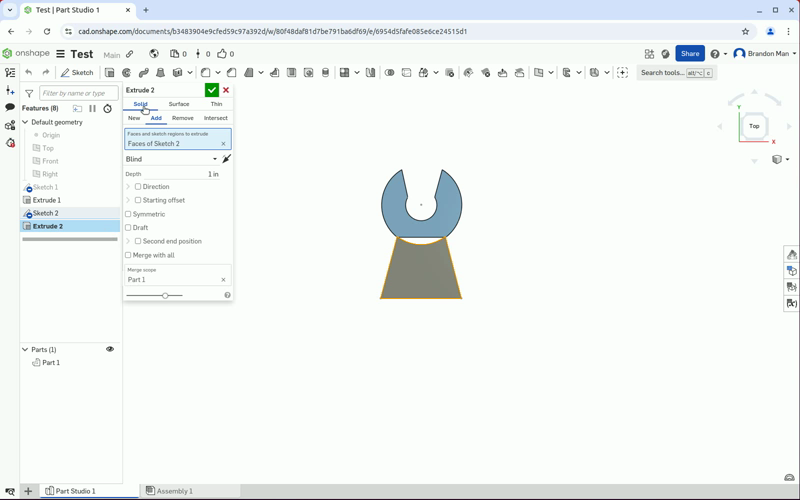
mouse_move(143, 106)
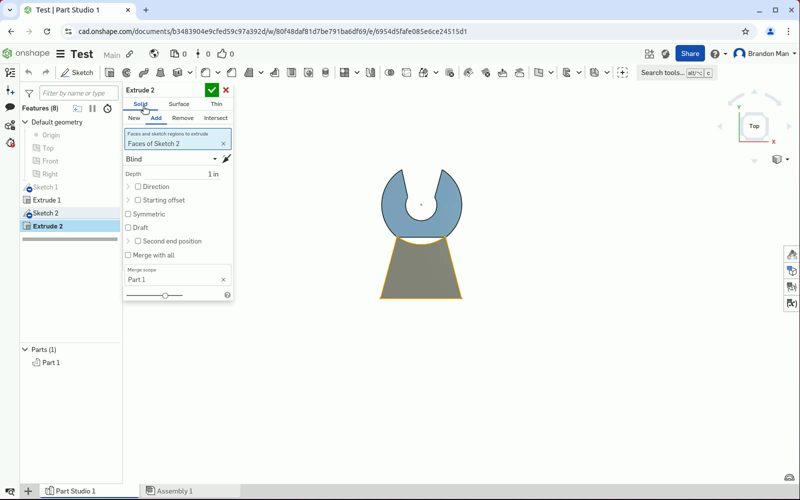
click(143, 106)
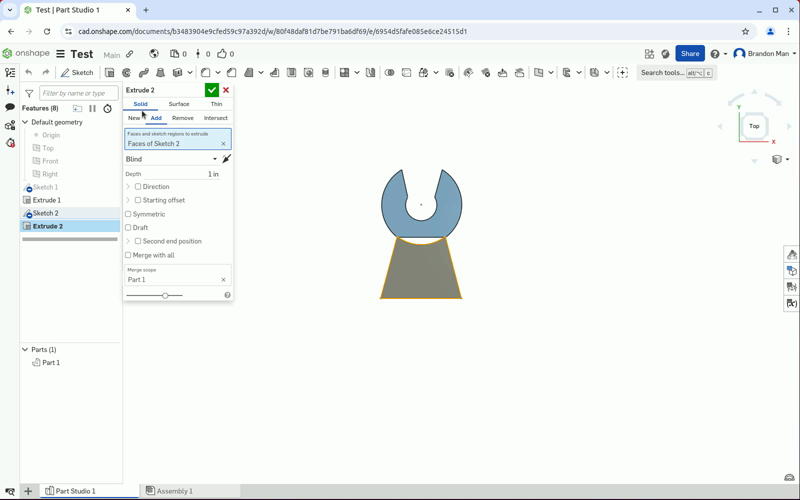
mouse_move(137, 120)
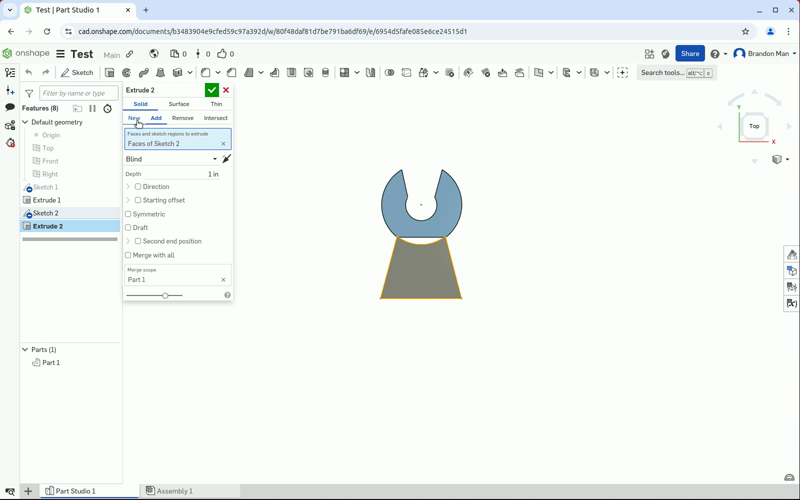
click(137, 120)
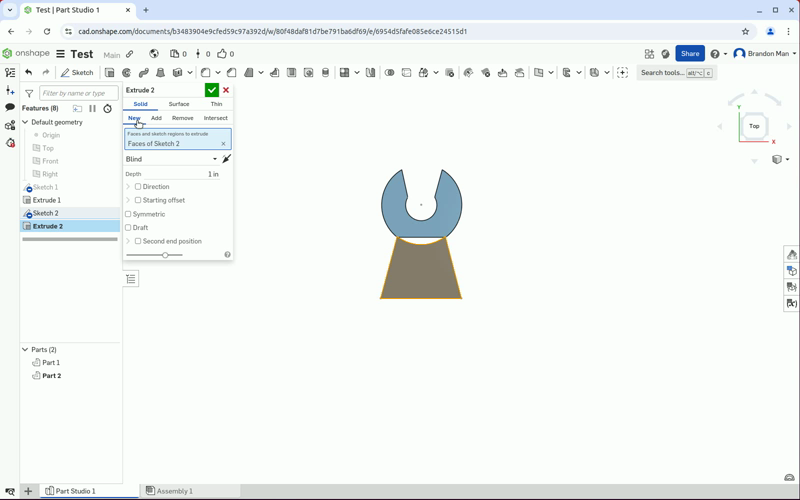
key(tab, 4)
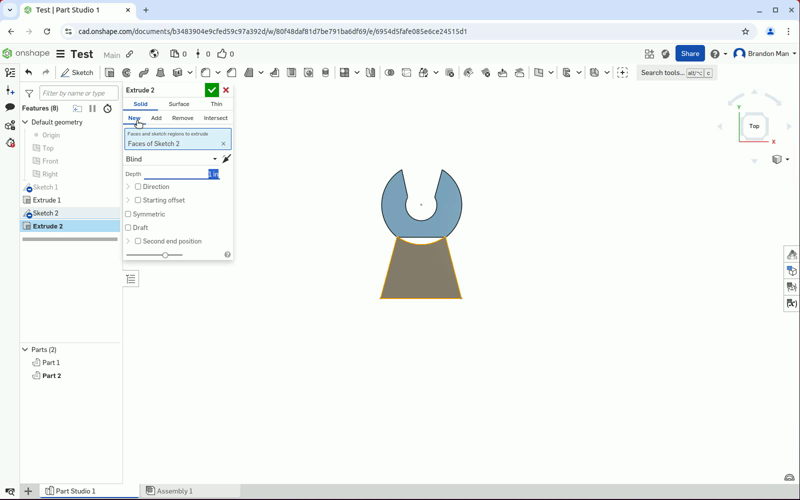
text(21.905)
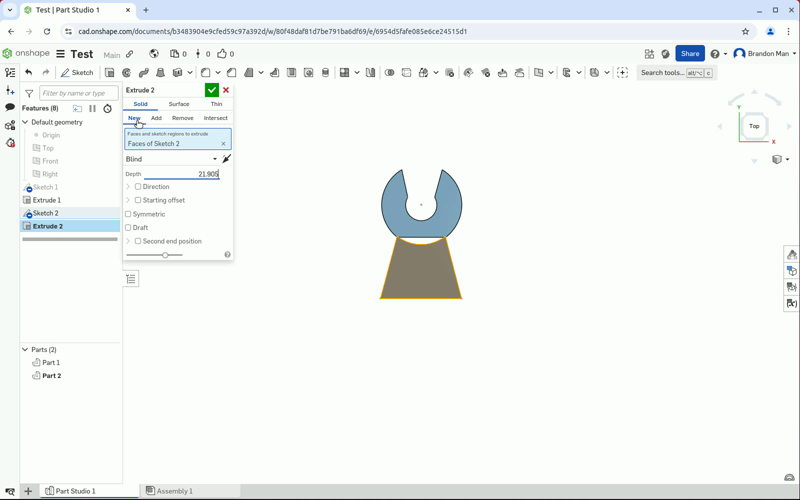
key(enter)
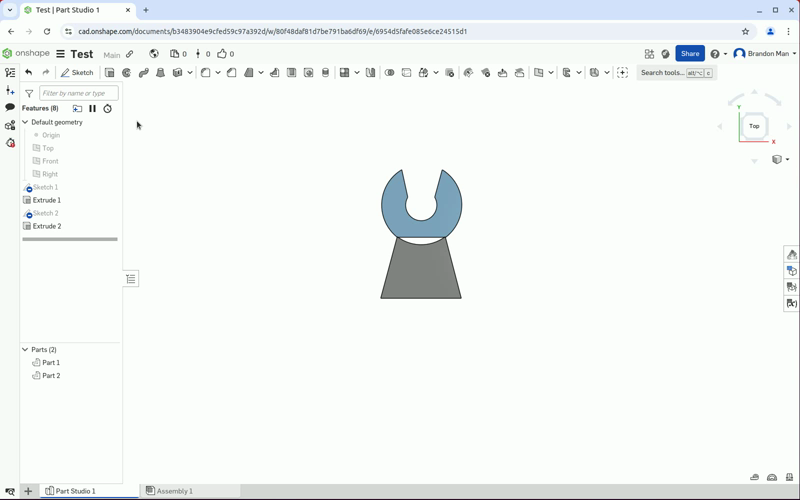
key(shift+h)
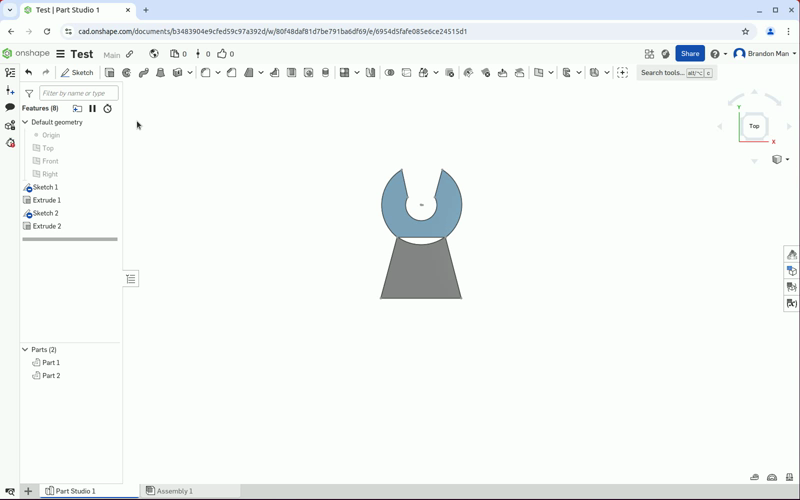
key(shift+h)
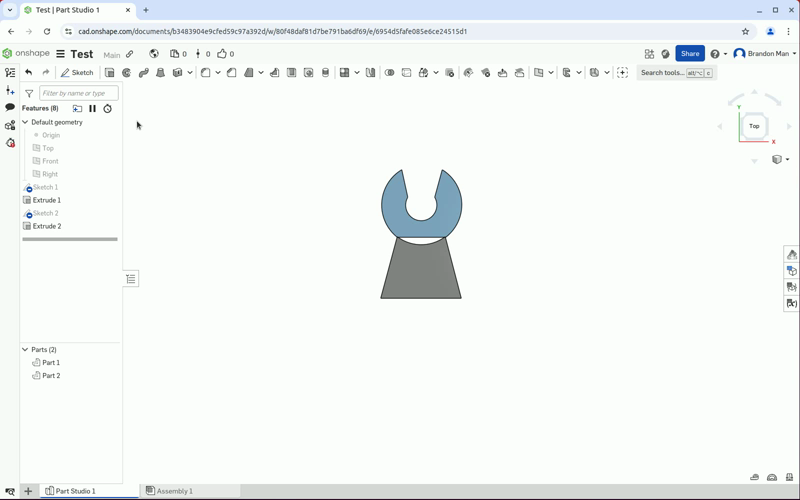
mouse_move(73, 189)
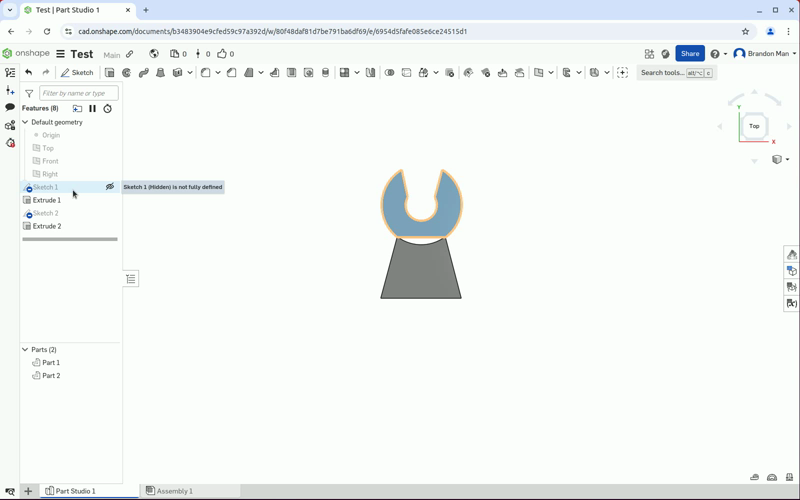
click(73, 189)
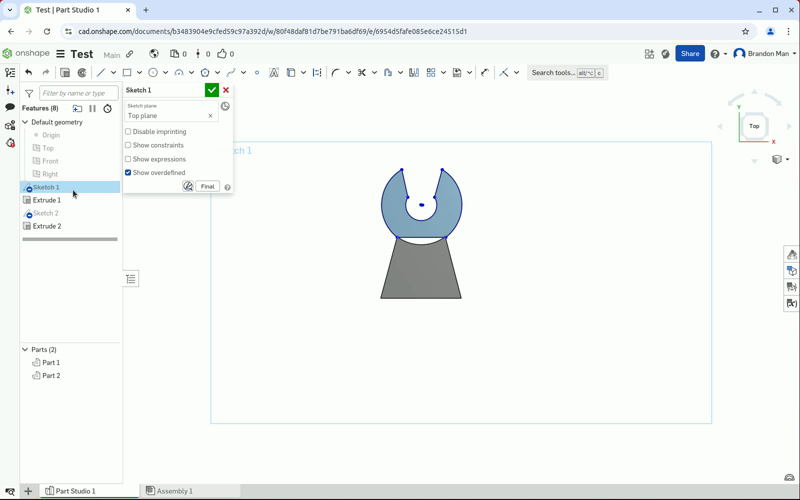
mouse_move(229, 92)
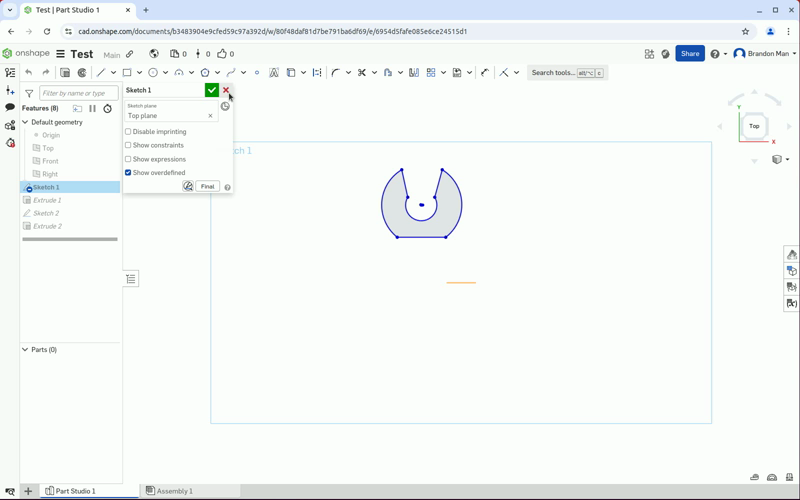
click(229, 92)
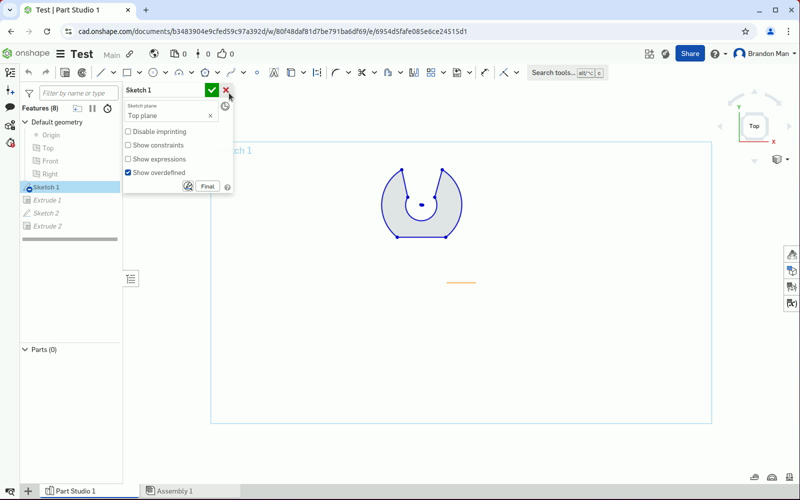
key(shift+s)
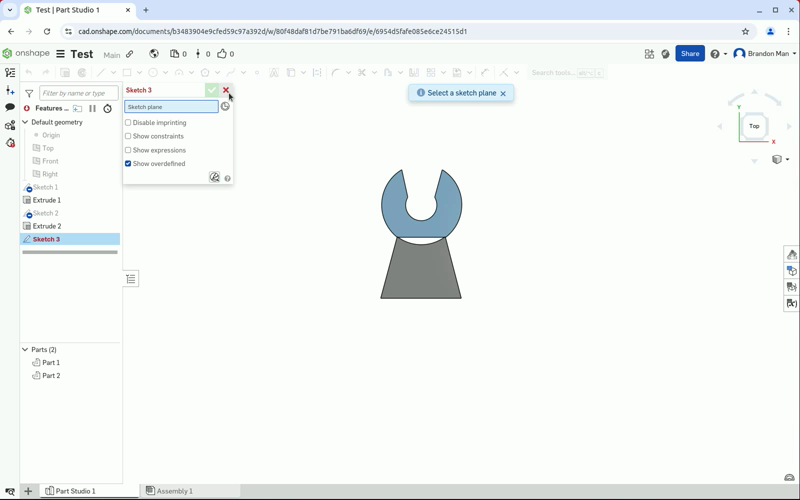
mouse_move(73, 150)
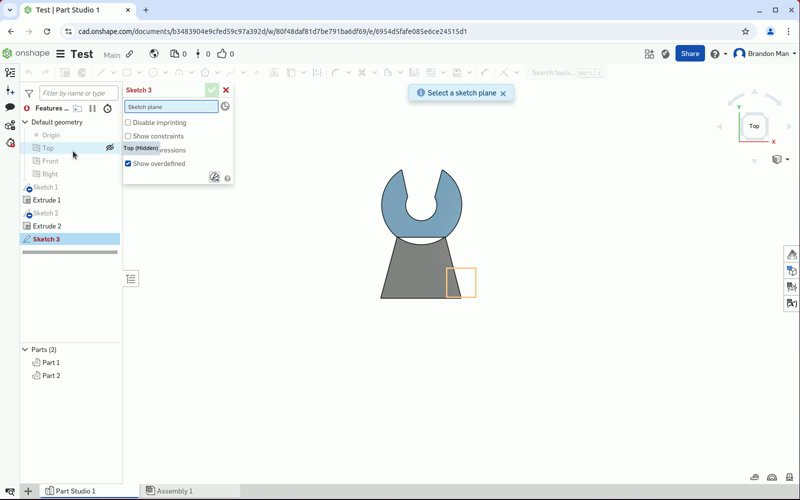
click(73, 150)
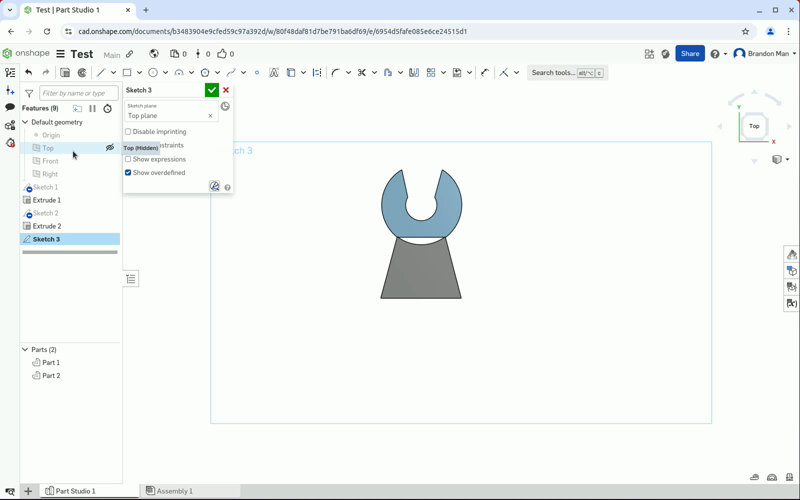
mouse_move(73, 352)
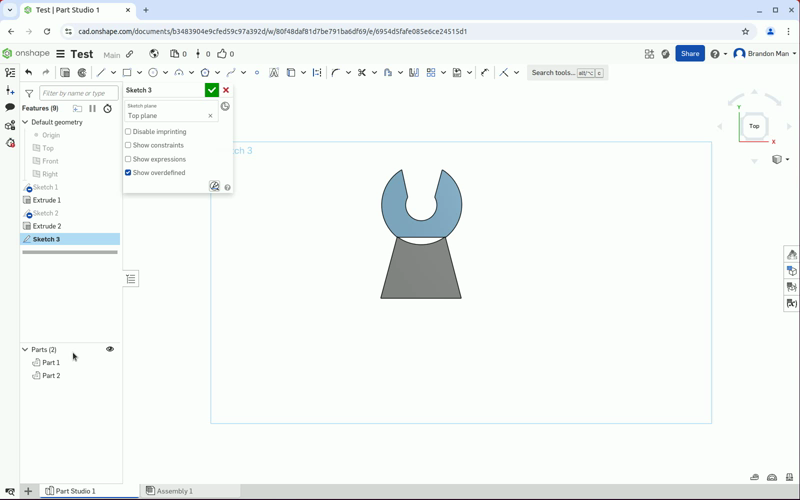
key(y)
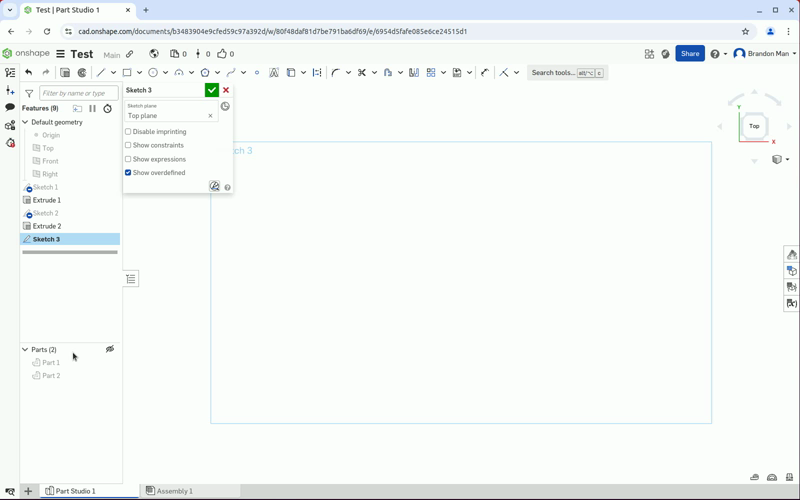
key(a)
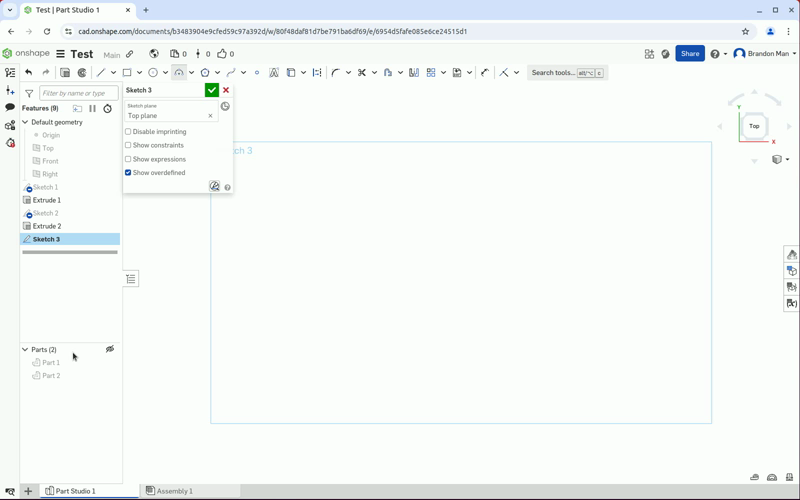
key_down(shift)
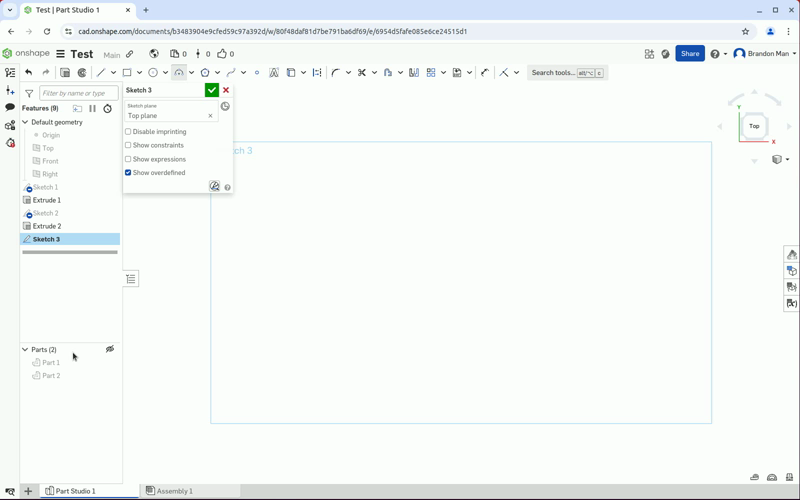
mouse_move(397, 237)
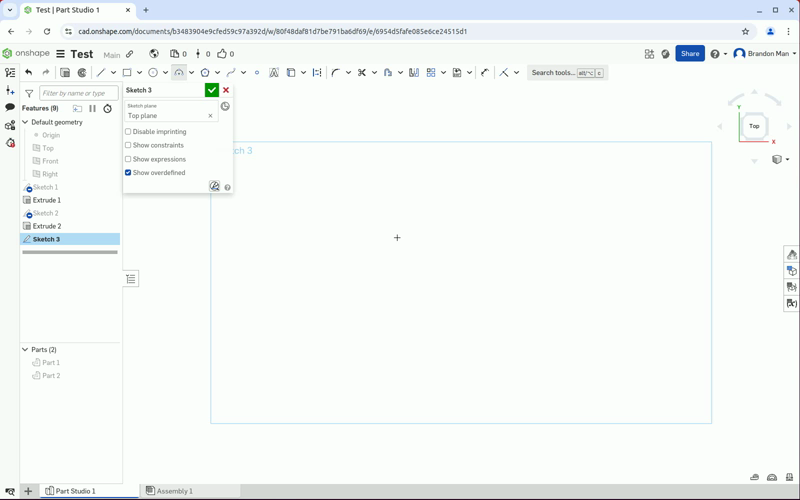
click(397, 237)
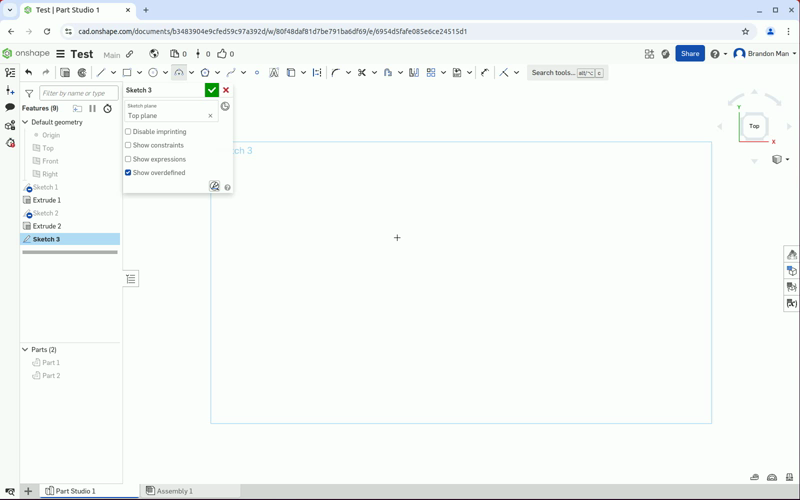
key_up(shift)
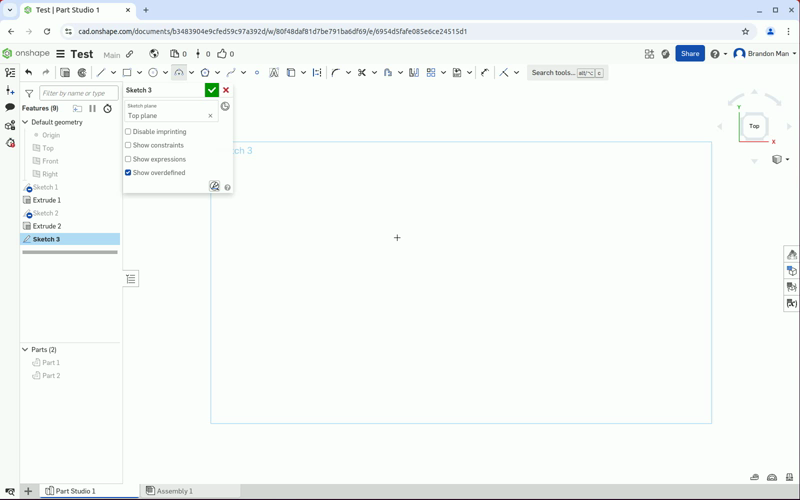
key_down(shift)
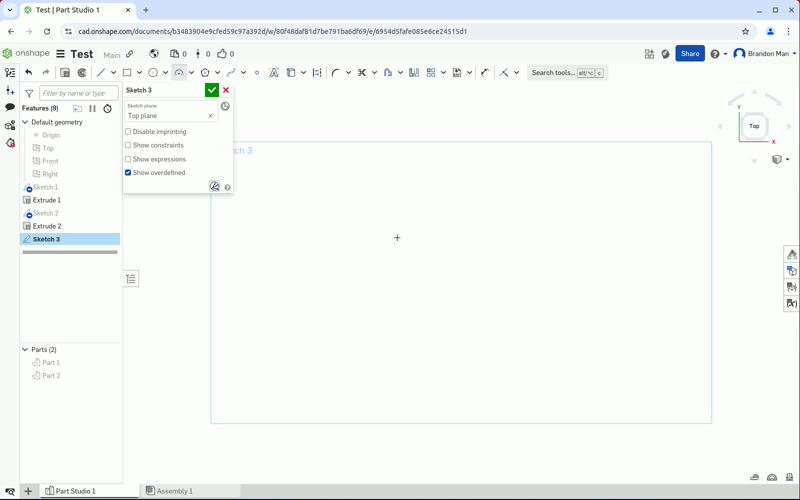
mouse_move(446, 237)
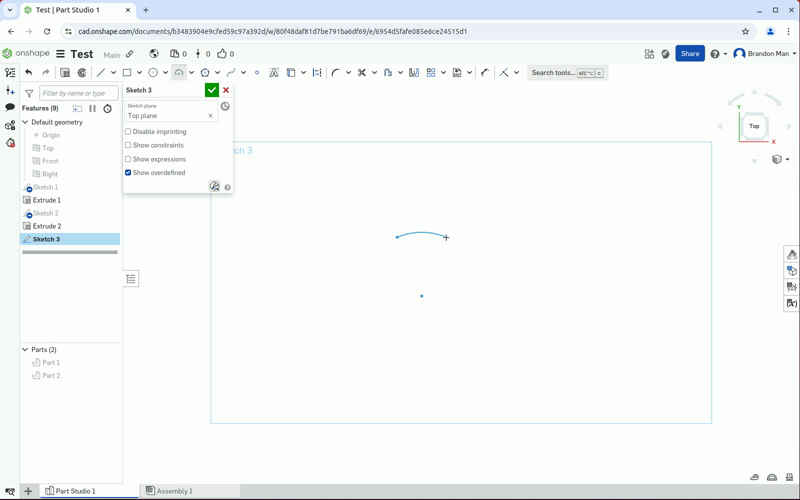
click(446, 237)
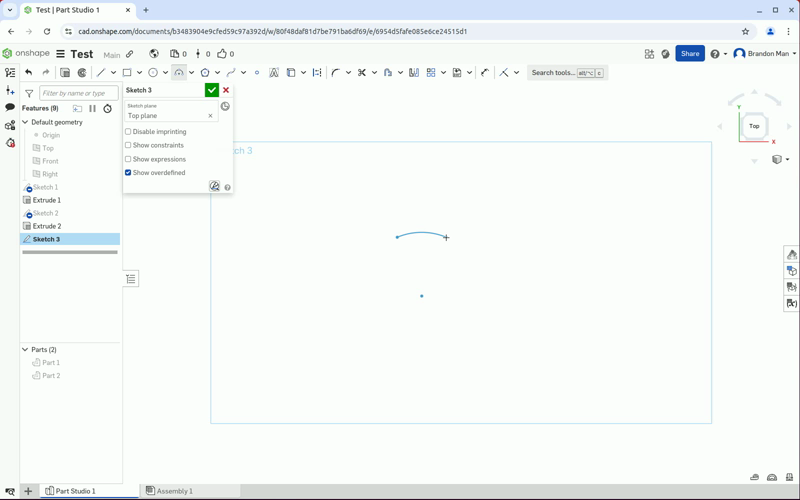
mouse_move(421, 245)
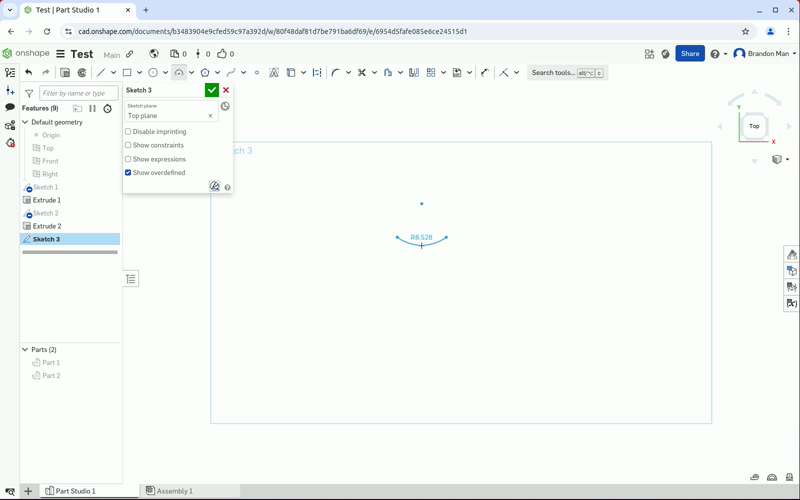
click(421, 245)
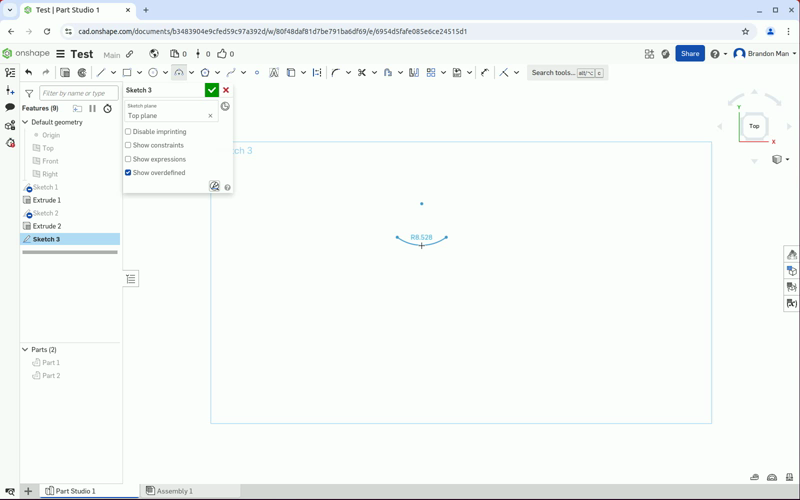
key_up(shift)
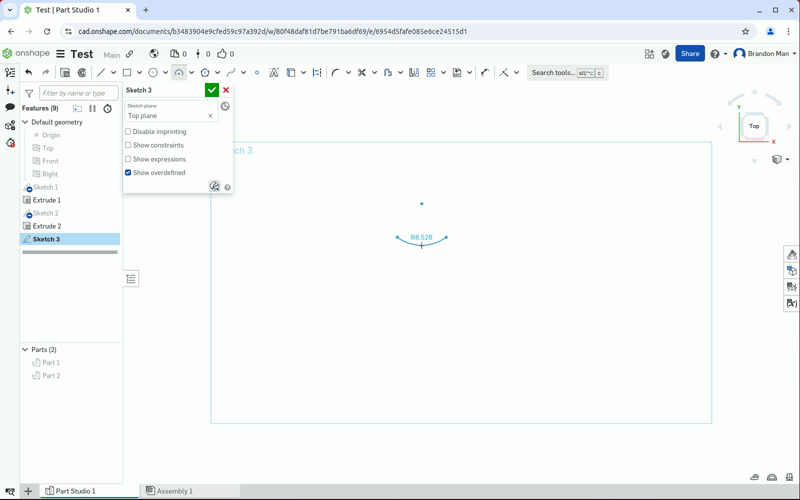
key(esc)
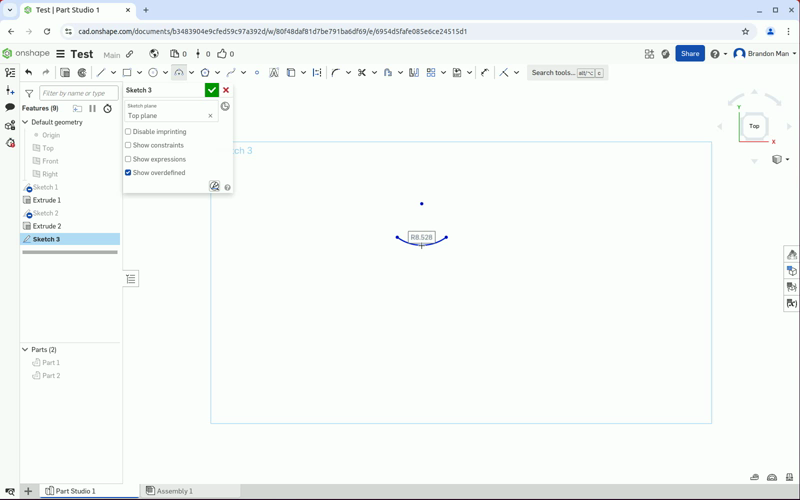
key(l)
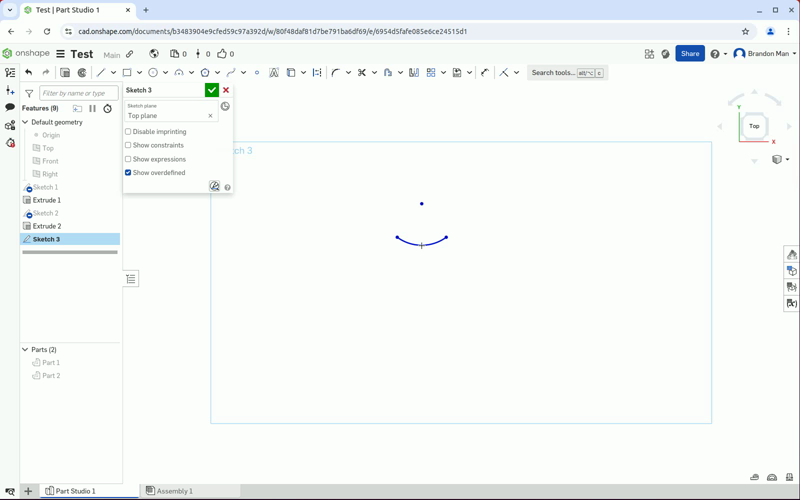
mouse_move(446, 237)
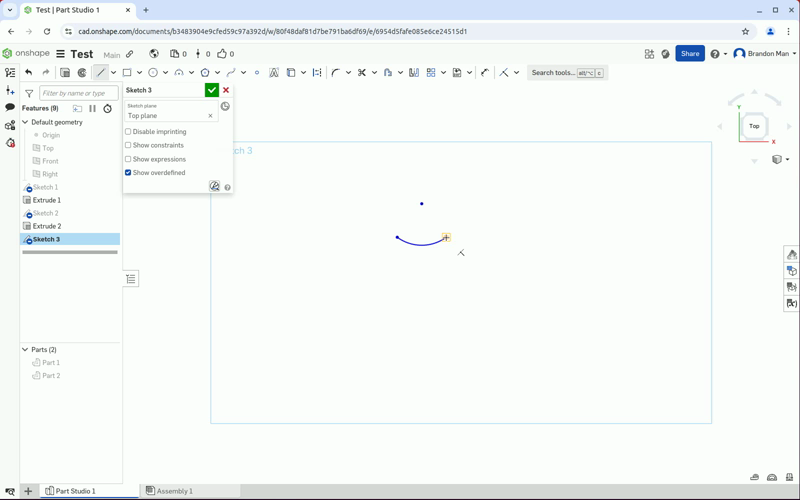
click(446, 237)
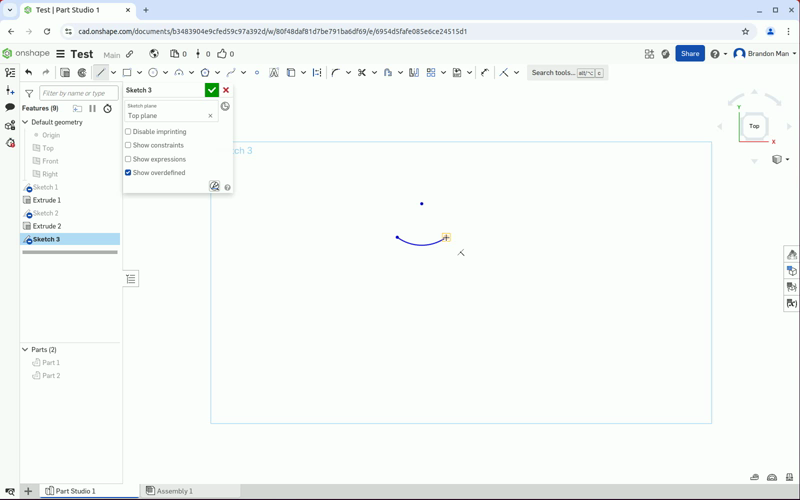
mouse_move(476, 237)
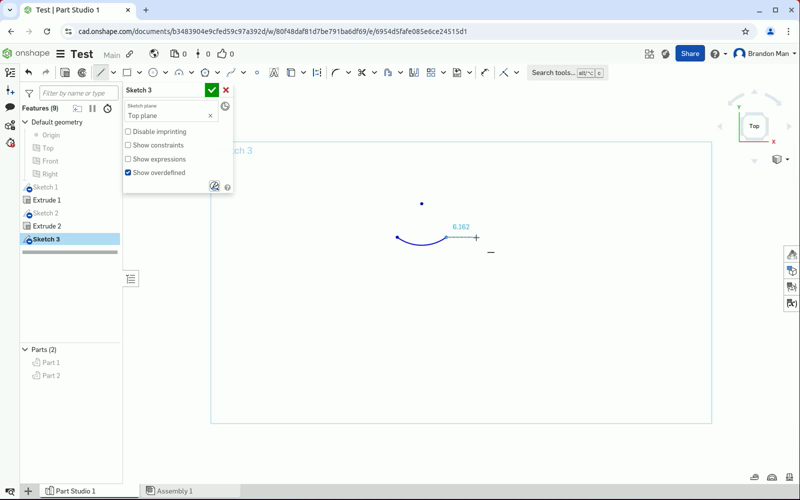
key_down(shift)
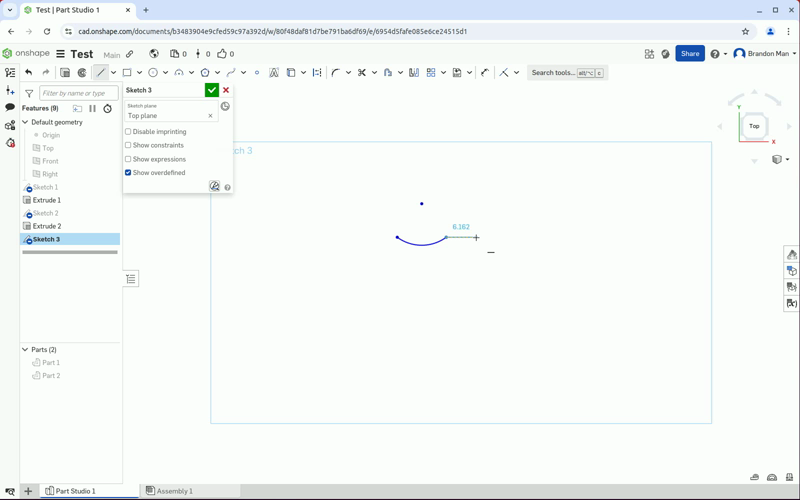
mouse_move(397, 237)
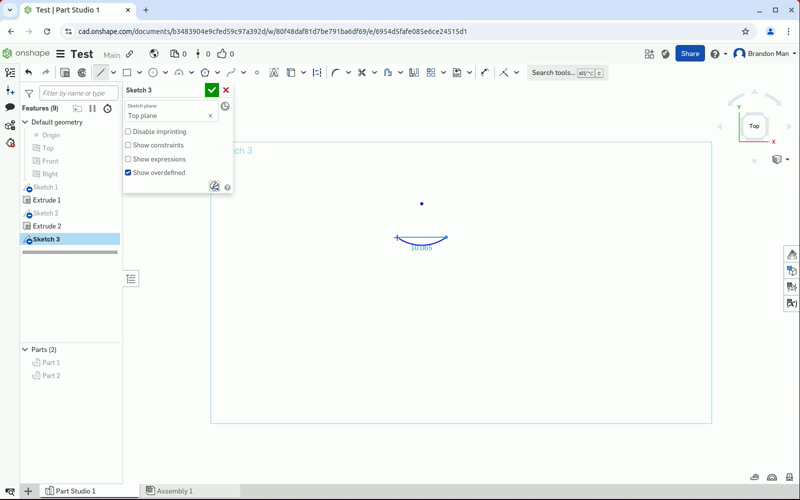
key_up(shift)
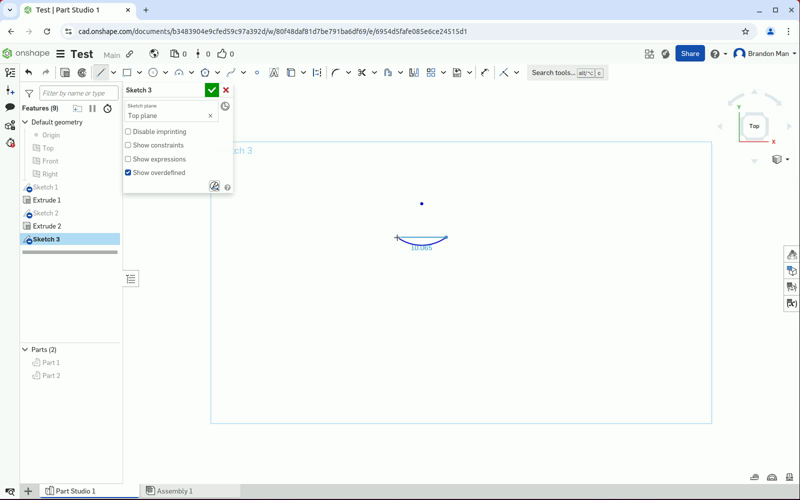
click(397, 237)
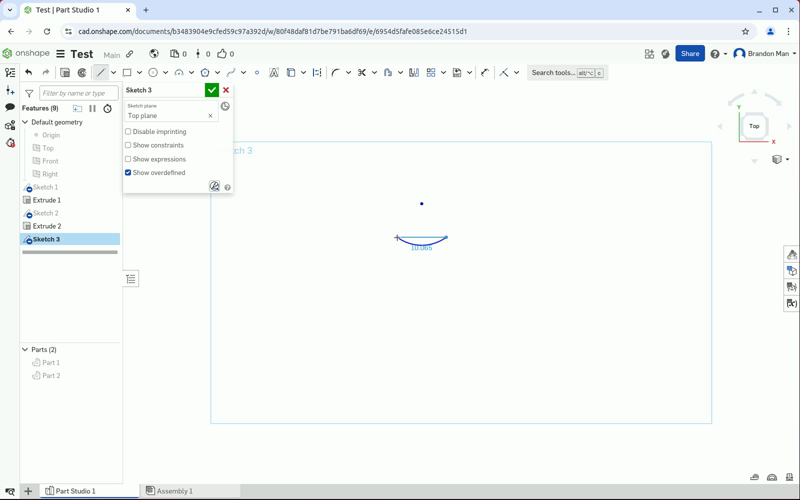
key(esc)
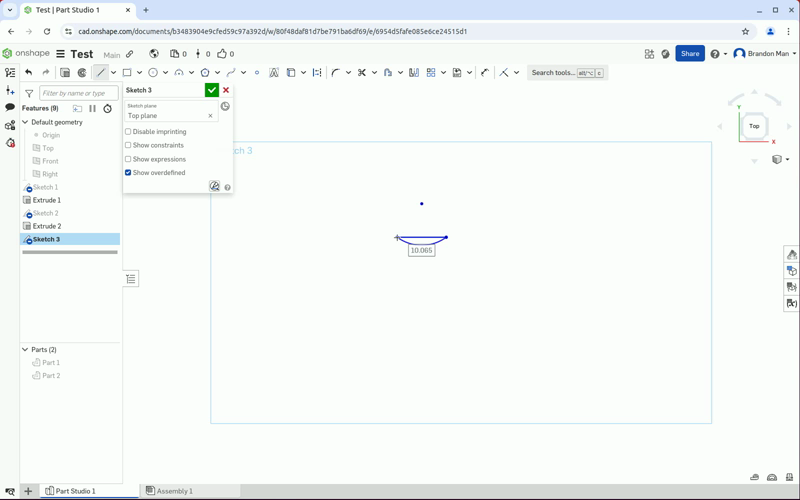
mouse_move(429, 243)
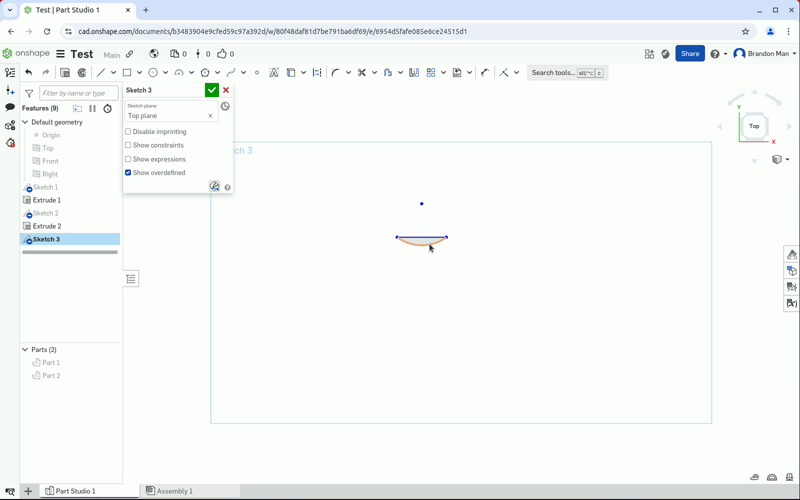
scroll(6)
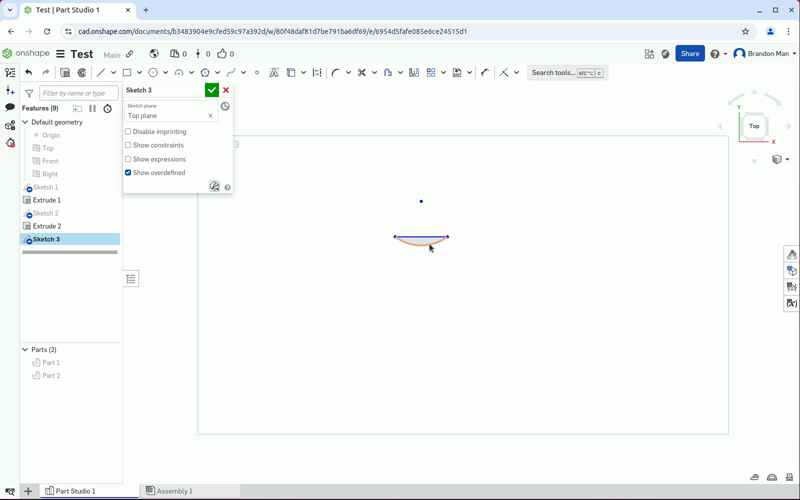
scroll(6)
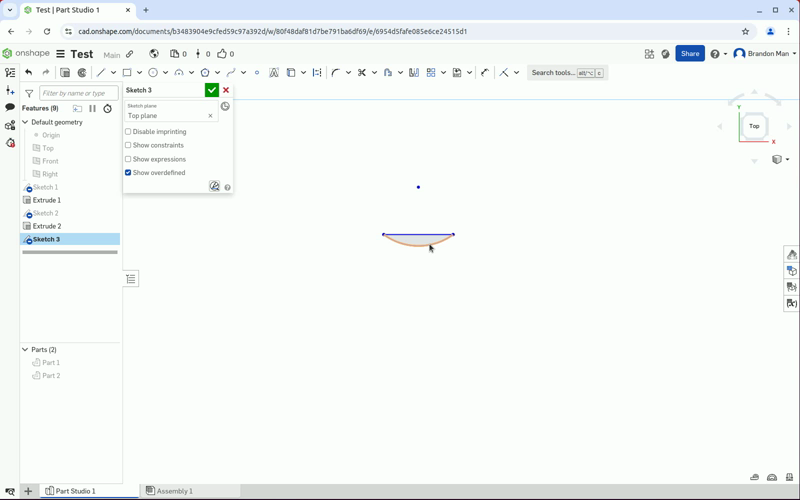
scroll(6)
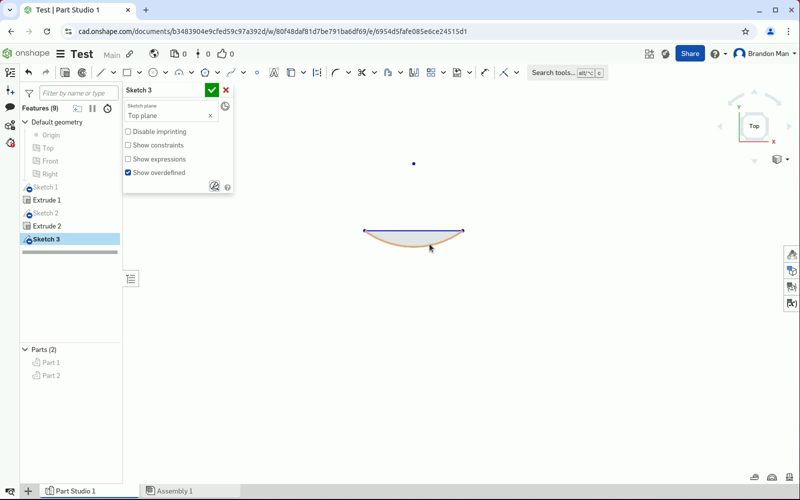
scroll(6)
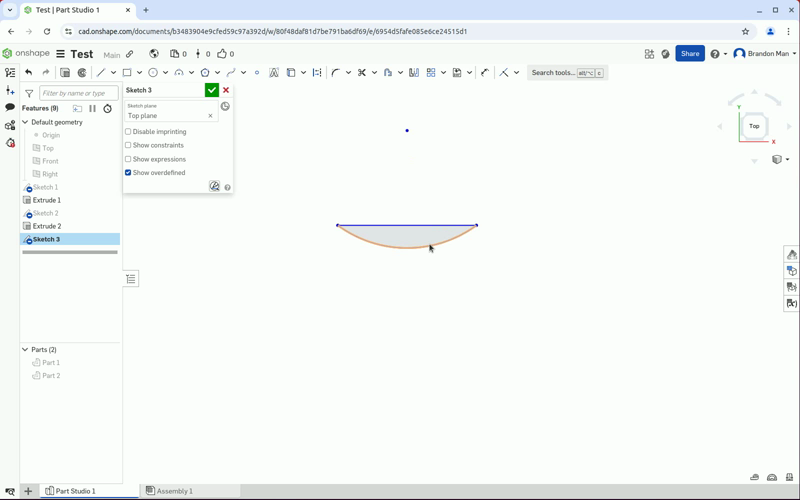
scroll(6)
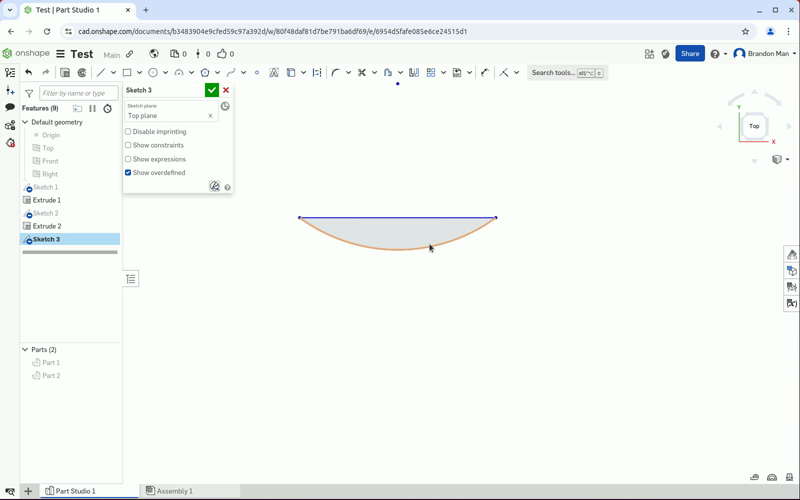
scroll(6)
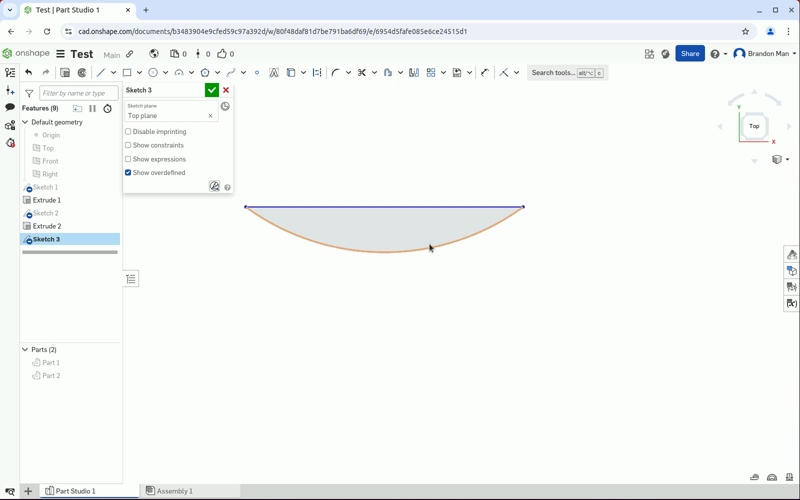
scroll(6)
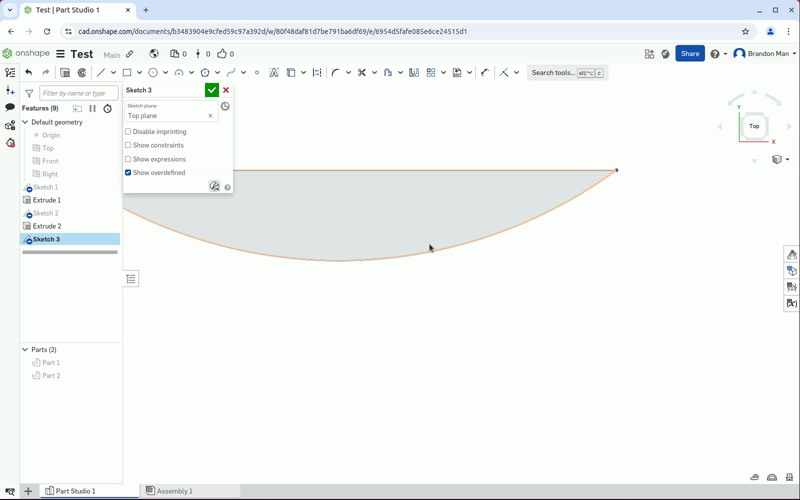
click(429, 243)
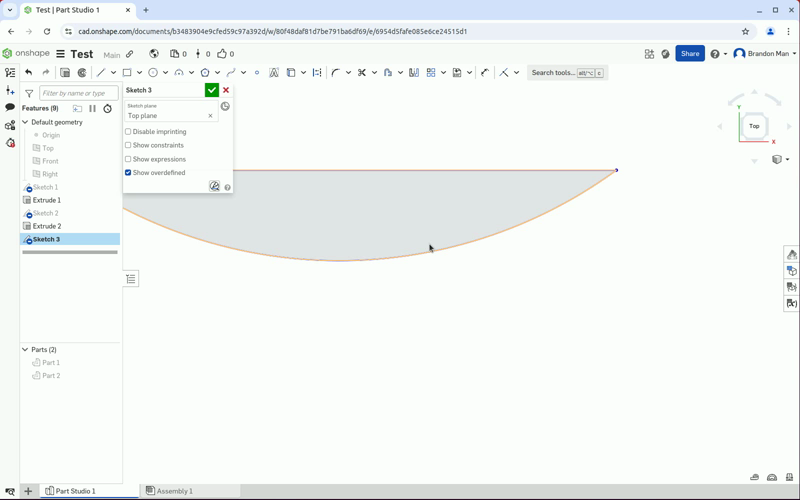
scroll(-6)
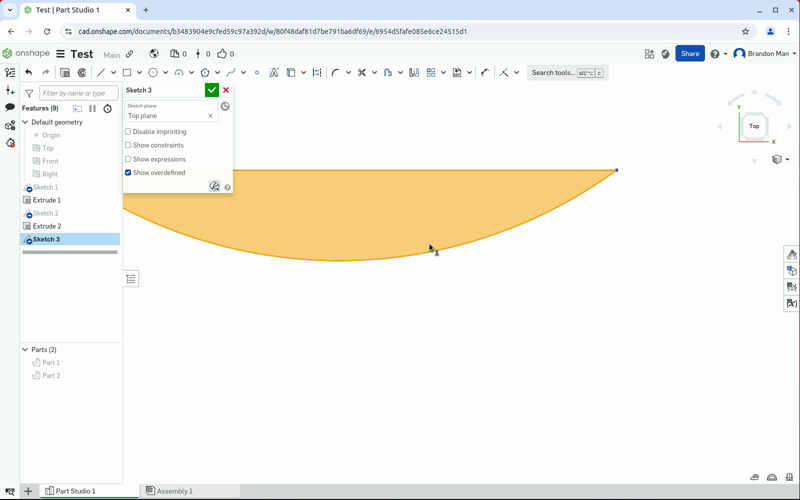
scroll(-6)
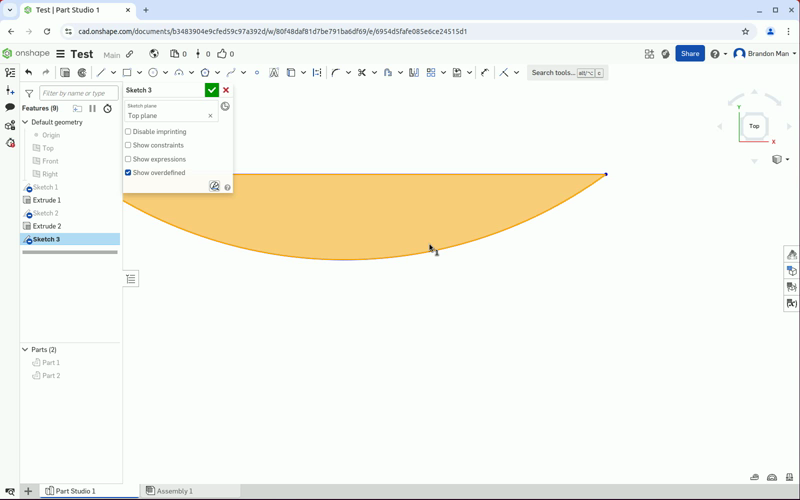
scroll(-6)
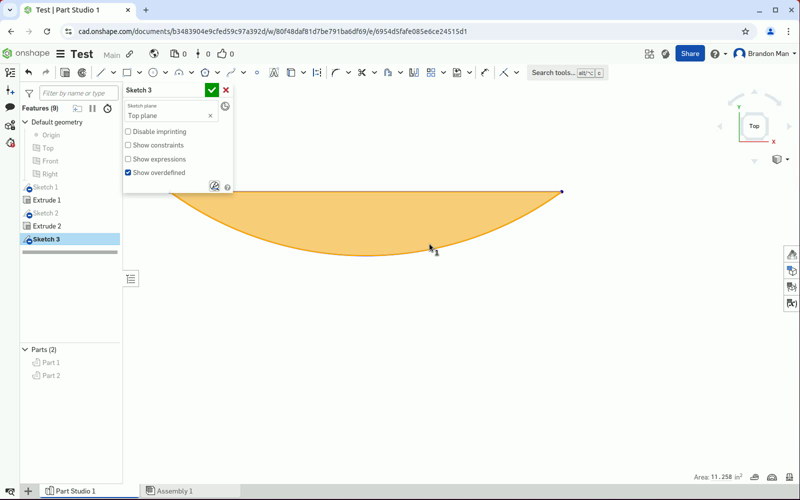
scroll(-6)
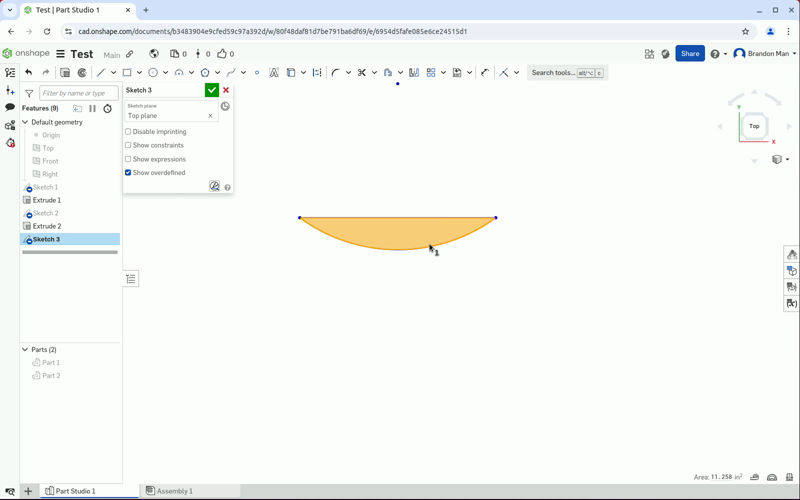
scroll(-6)
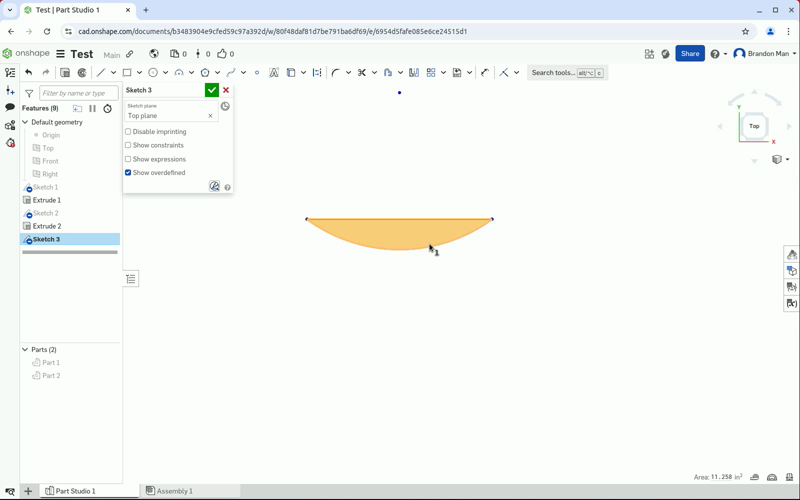
scroll(-6)
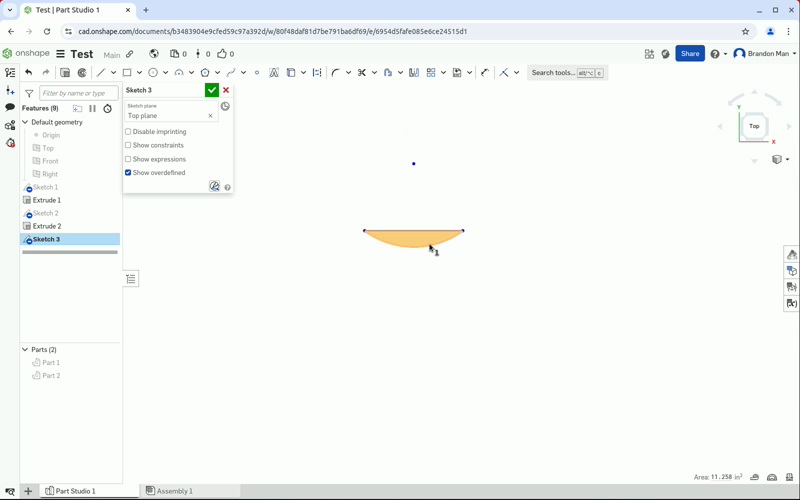
scroll(-6)
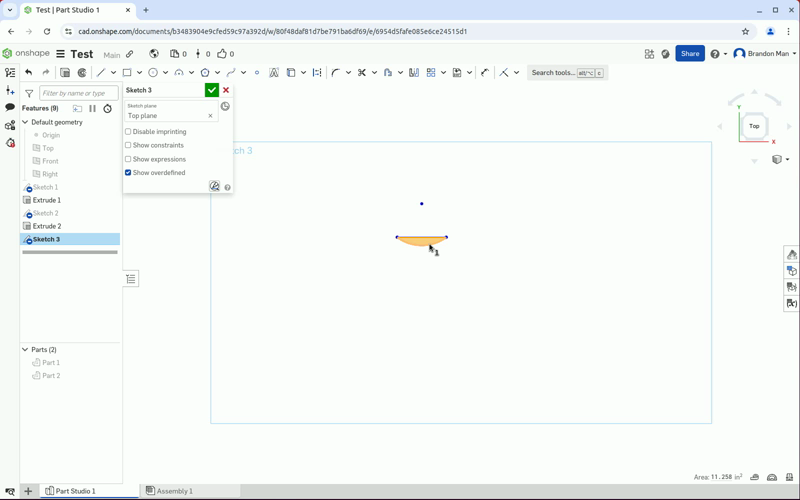
mouse_move(73, 352)
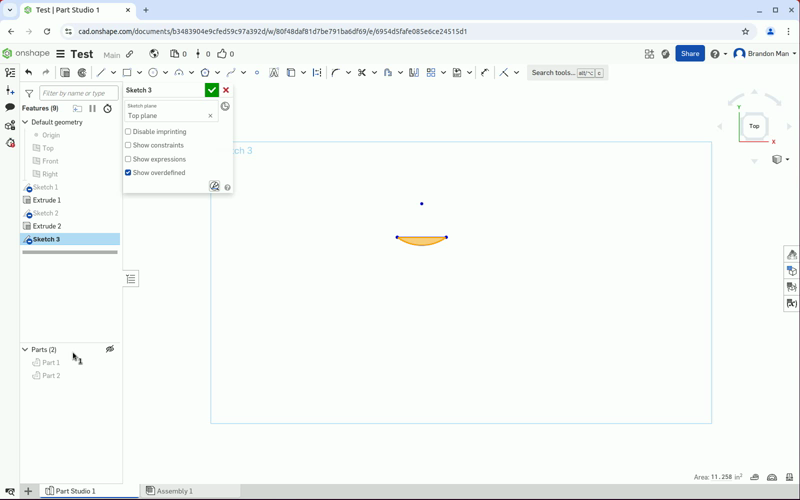
key(shift+y)
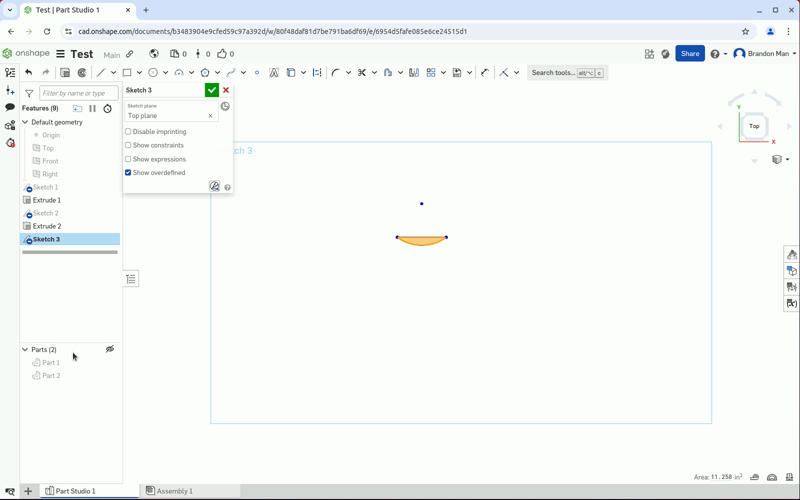
key(shift+e)
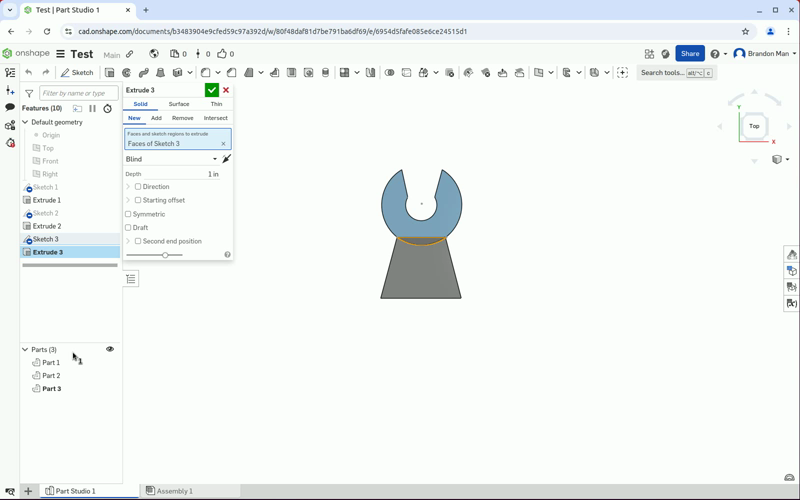
mouse_move(143, 106)
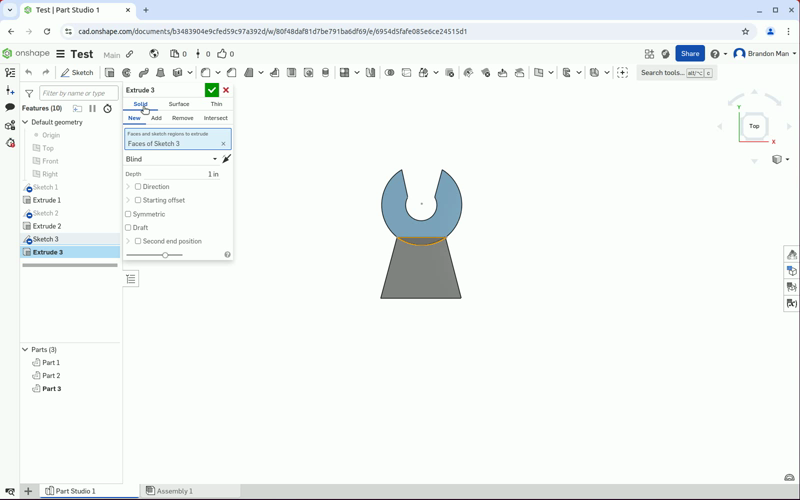
click(143, 106)
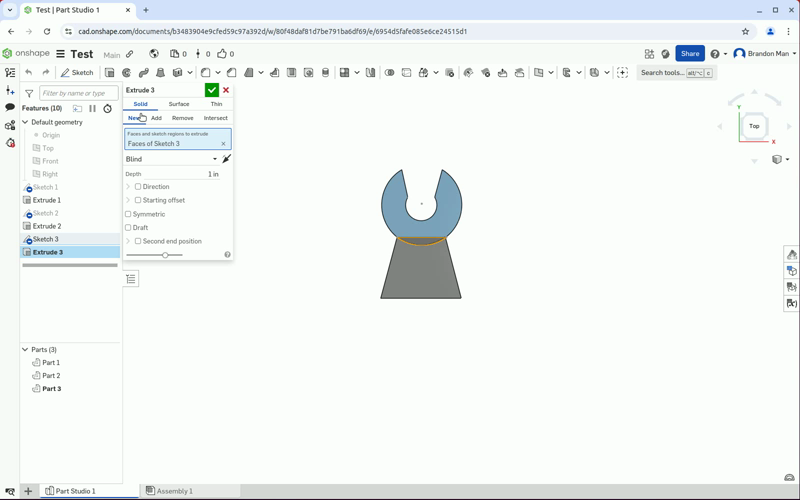
mouse_move(137, 120)
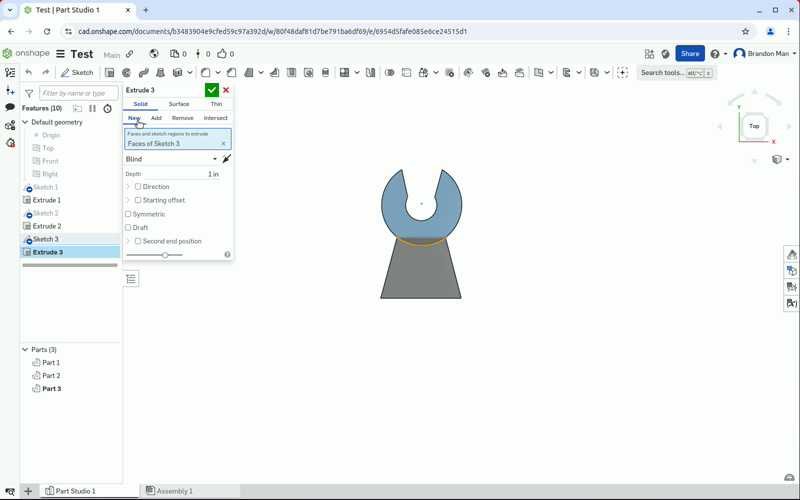
click(137, 120)
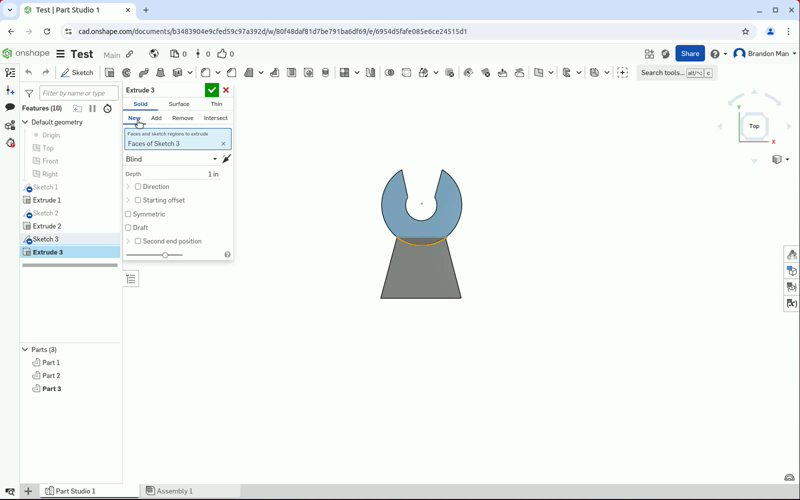
key(tab, 4)
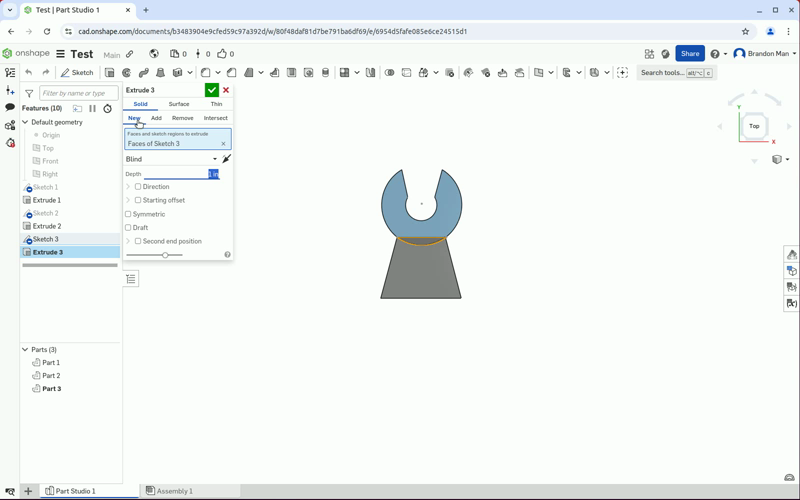
text(21.905)
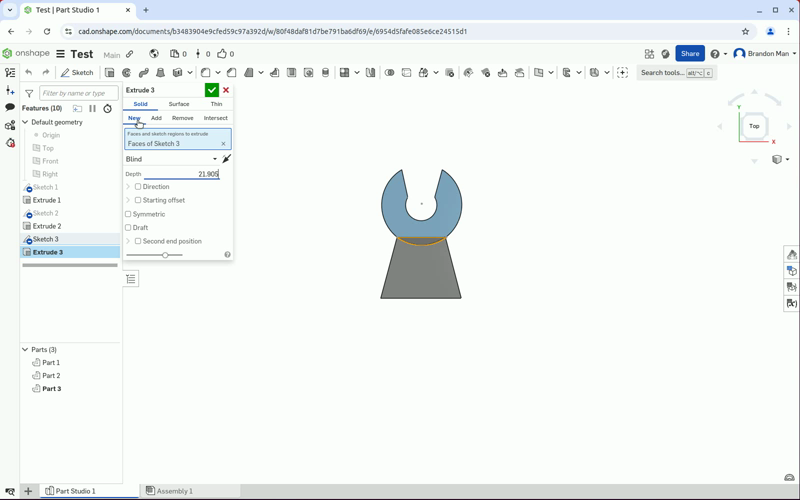
key(enter)
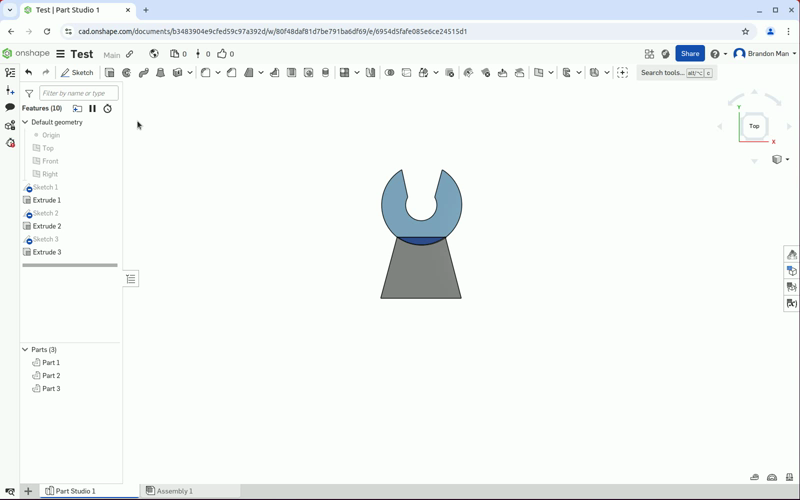
key(shift+h)
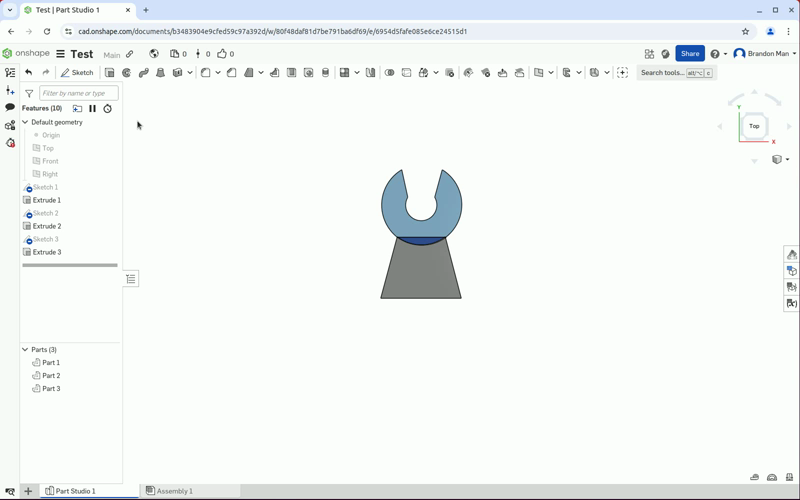
key(shift+h)
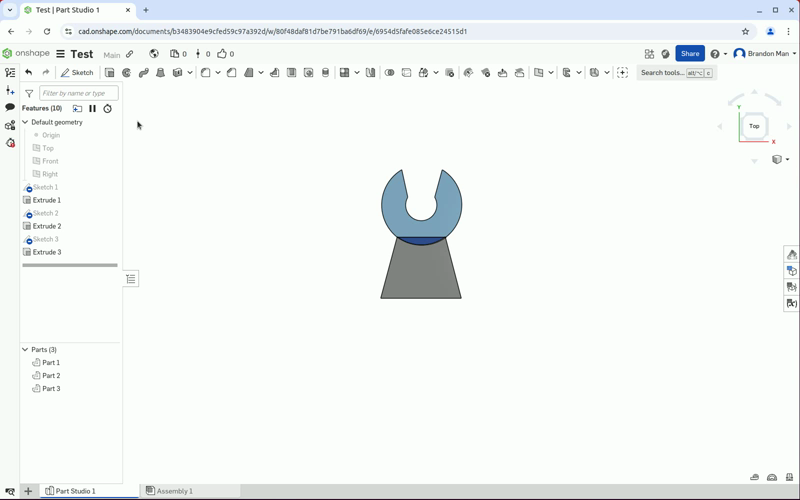
mouse_move(73, 189)
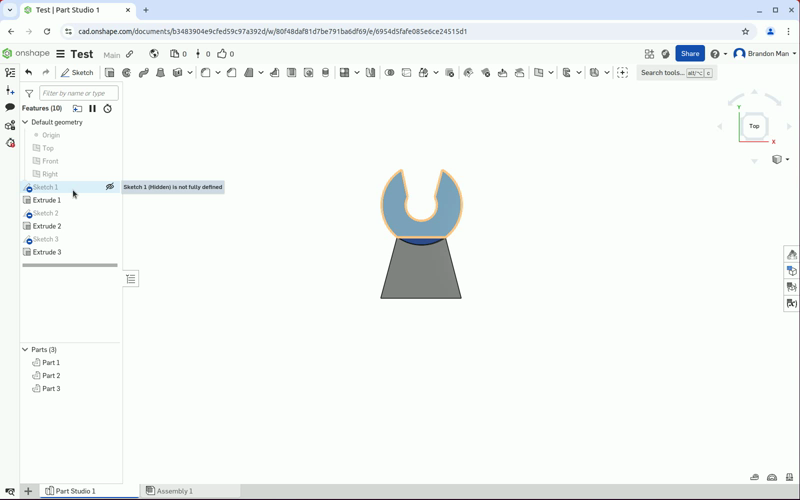
click(73, 189)
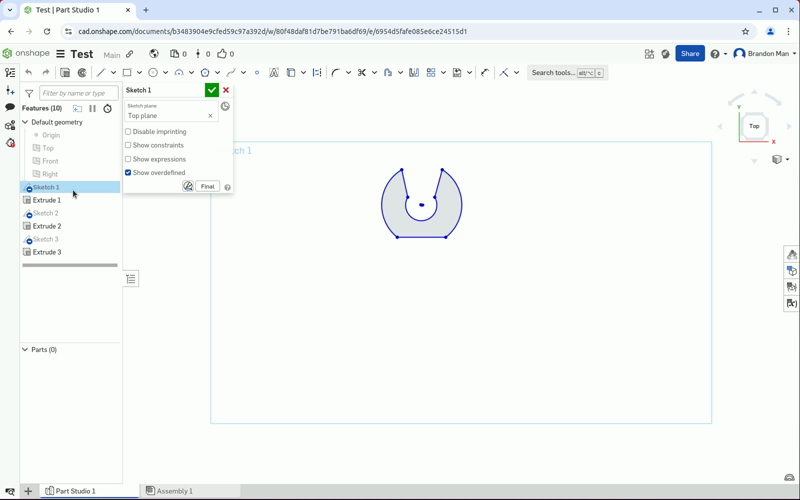
mouse_move(229, 92)
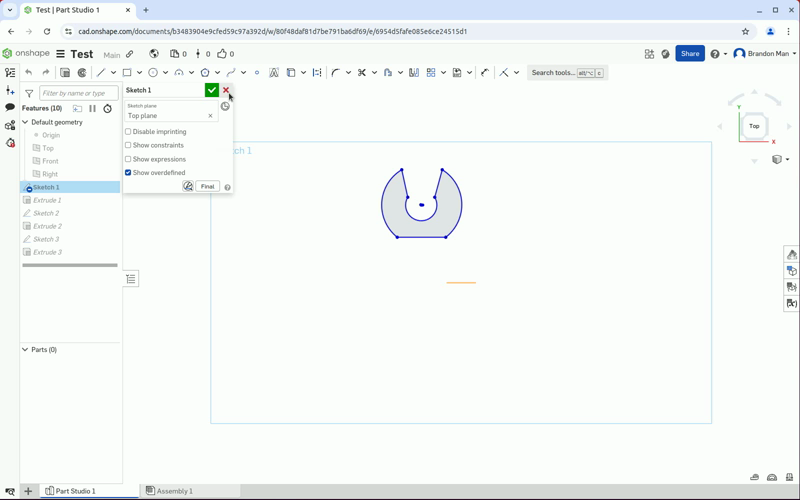
click(229, 92)
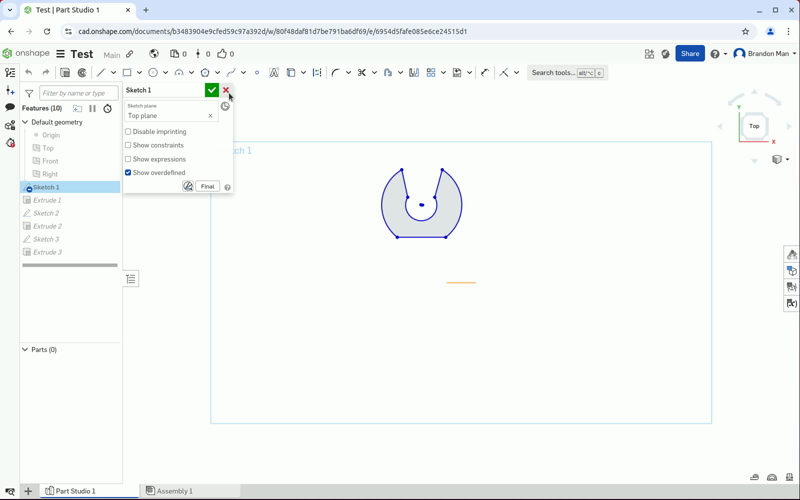
key(shift+s)
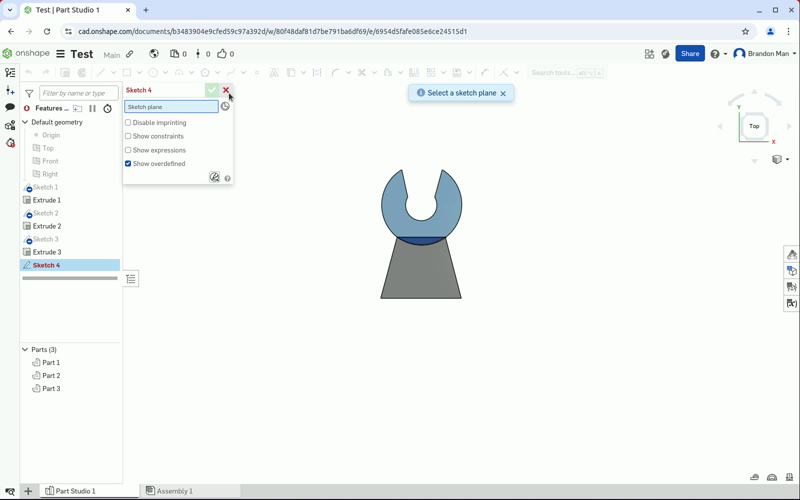
mouse_move(73, 150)
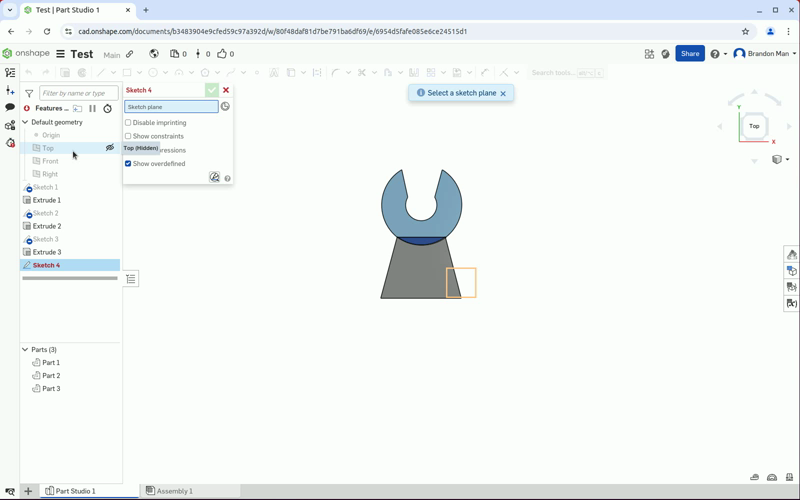
click(73, 150)
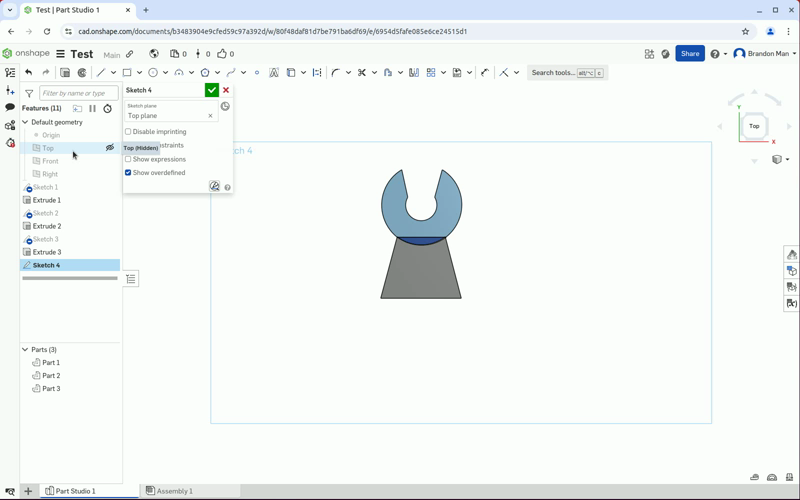
mouse_move(73, 352)
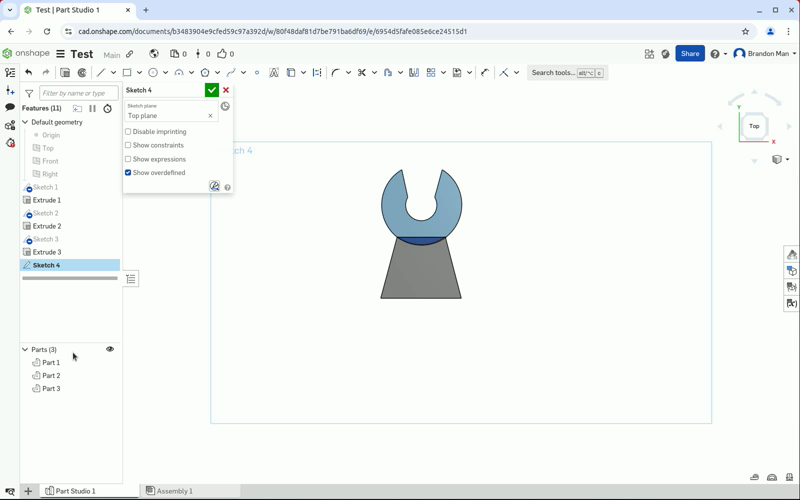
key(y)
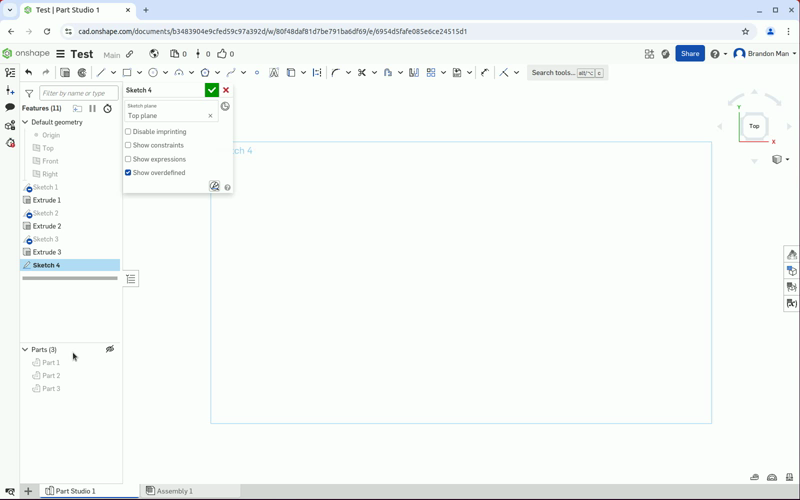
key(l)
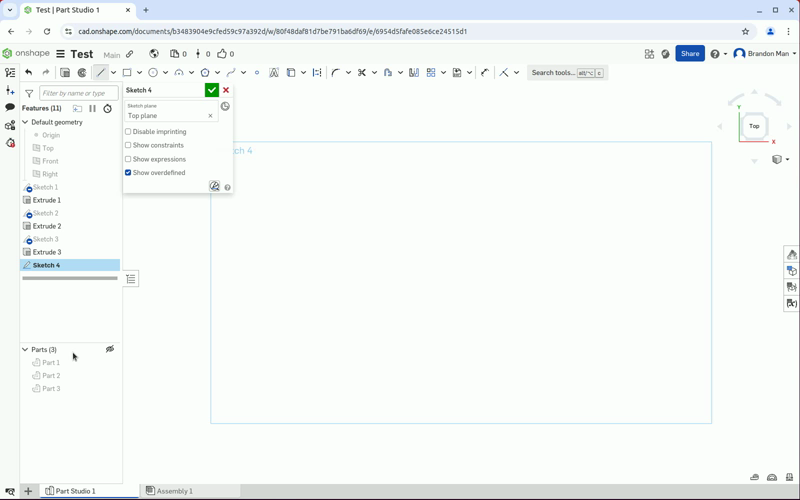
key_down(shift)
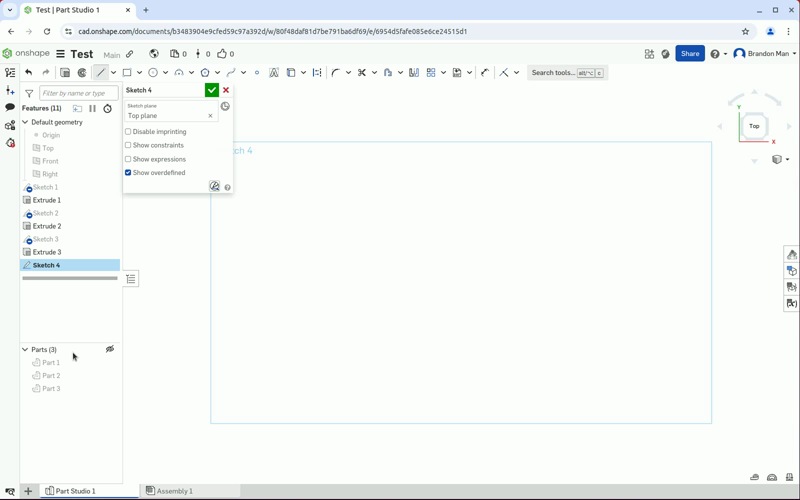
mouse_move(397, 237)
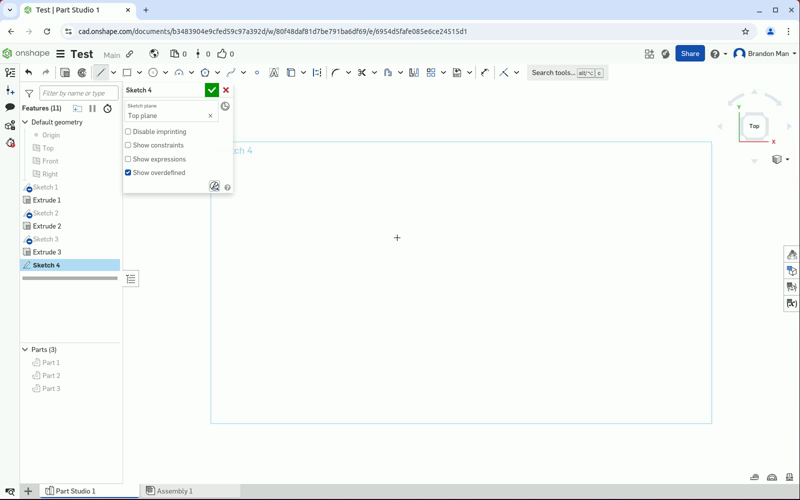
click(397, 237)
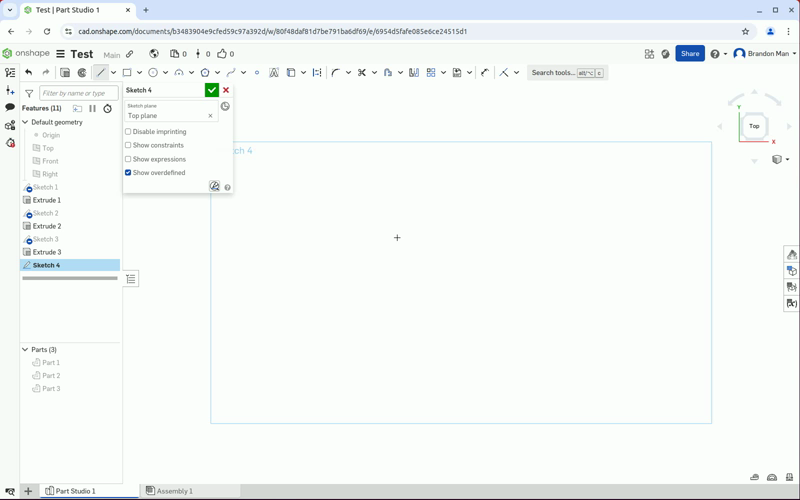
key_up(shift)
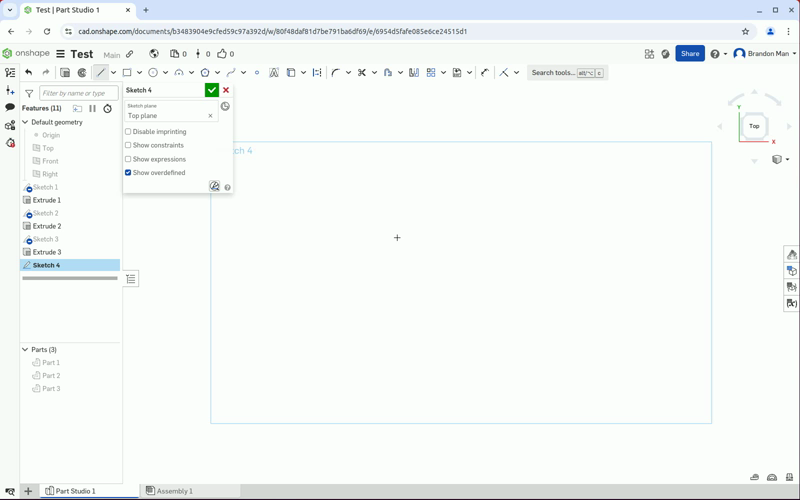
key_down(shift)
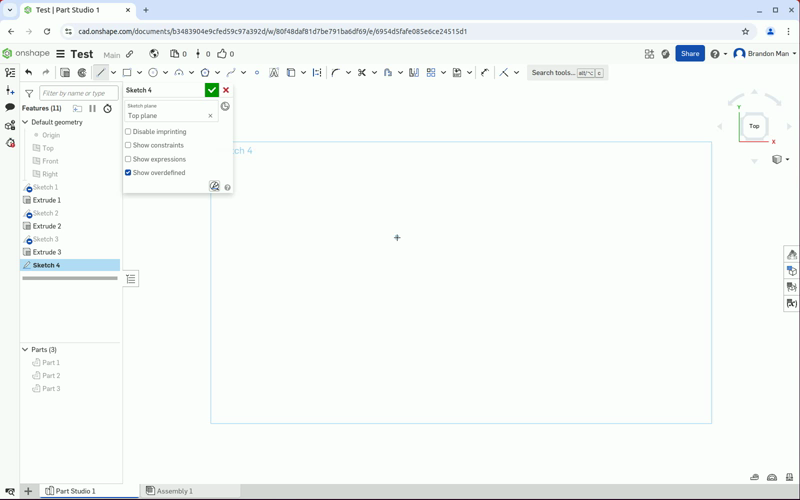
mouse_move(427, 237)
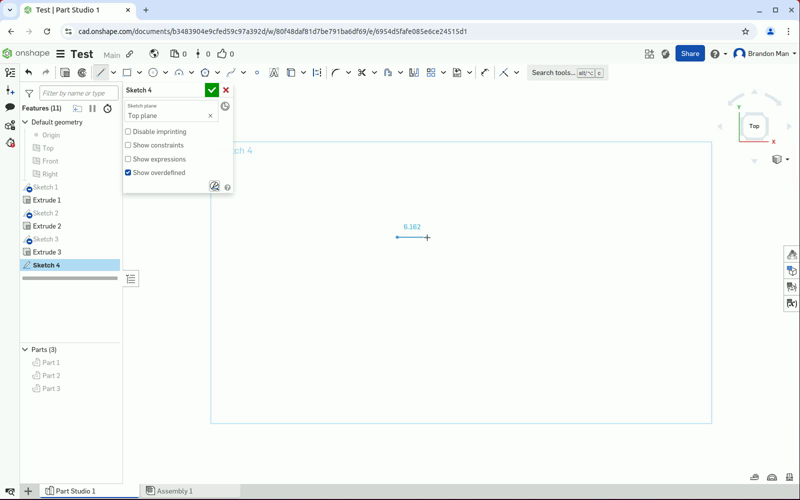
mouse_move(445, 237)
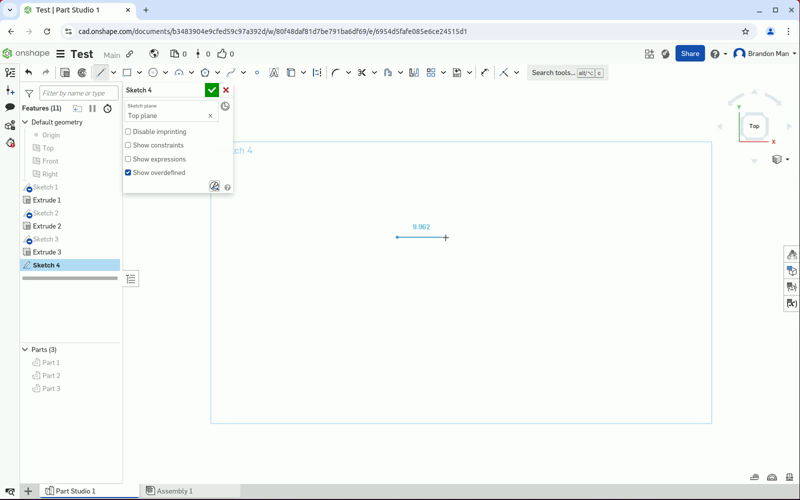
click(445, 237)
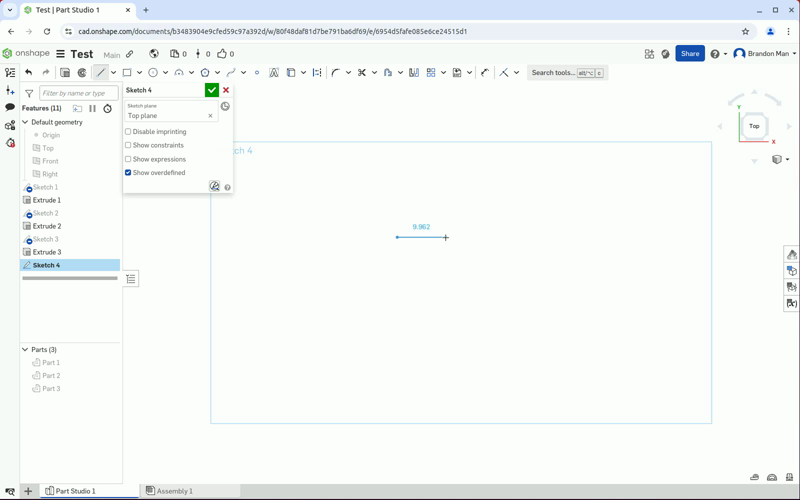
key_up(shift)
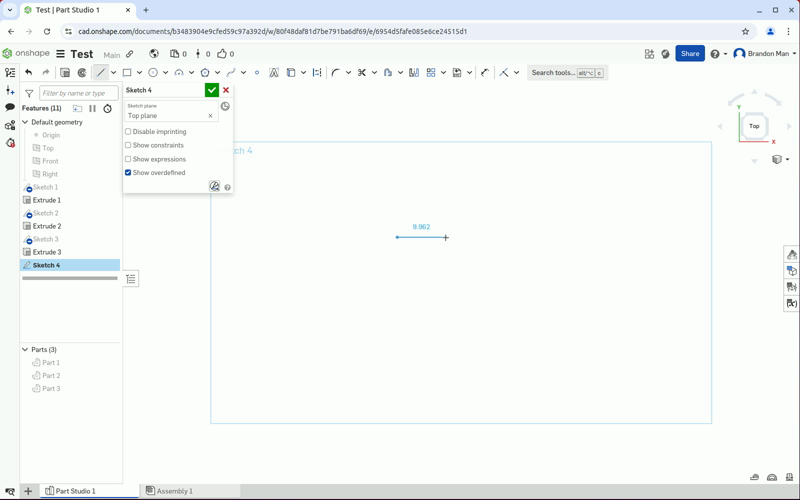
key(esc)
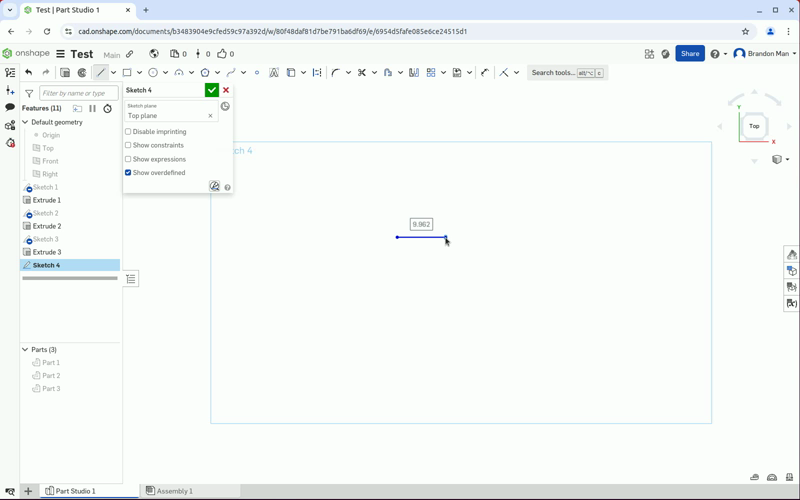
key(a)
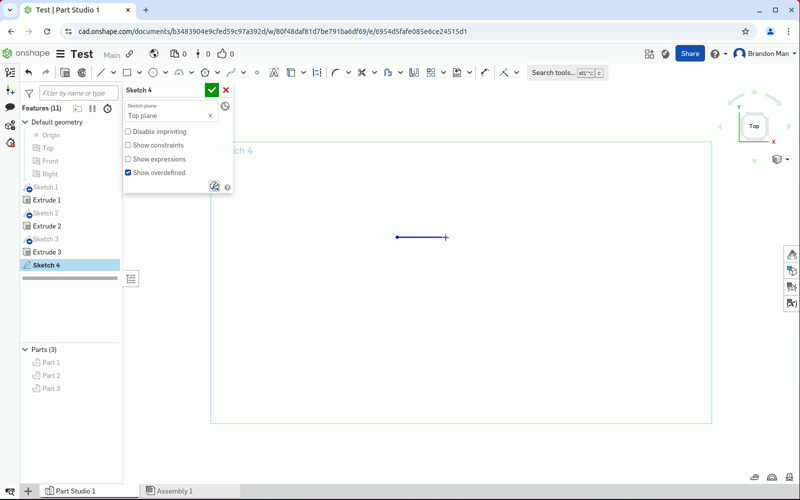
mouse_move(445, 237)
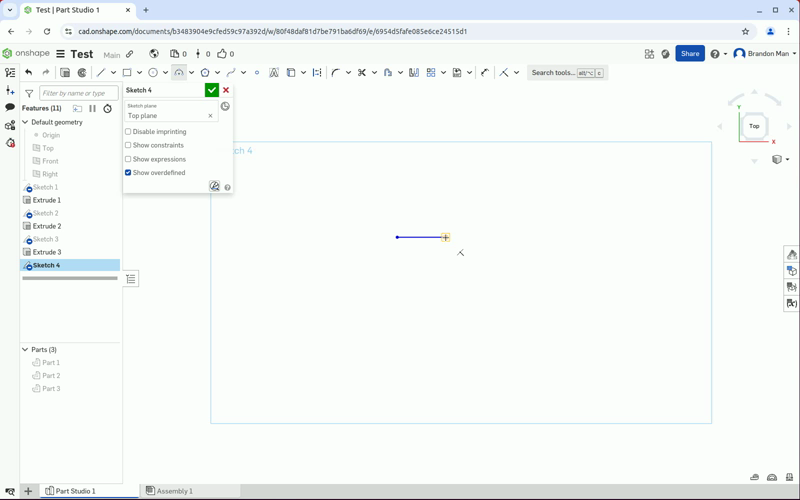
click(445, 237)
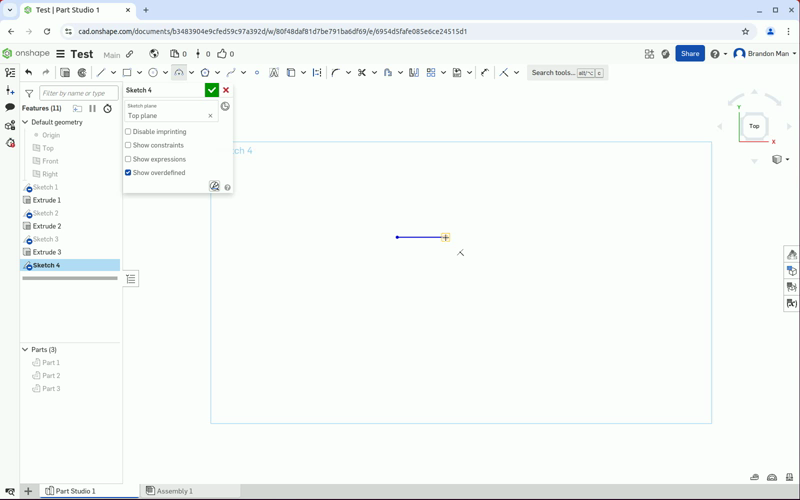
key_down(shift)
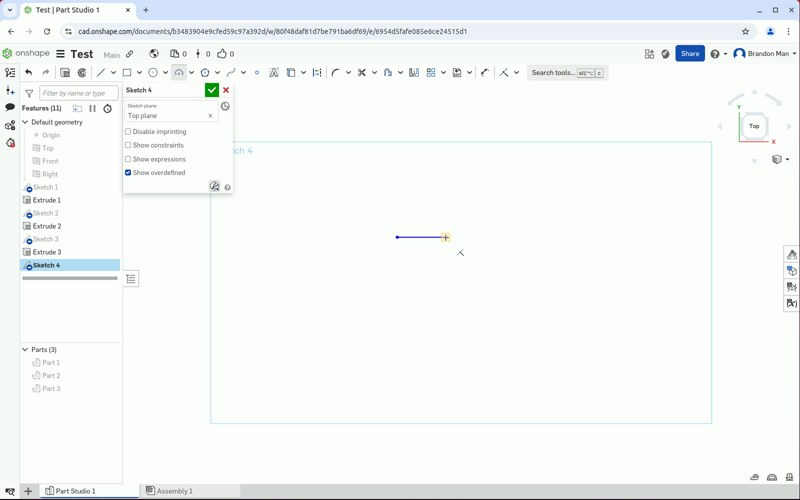
mouse_move(442, 169)
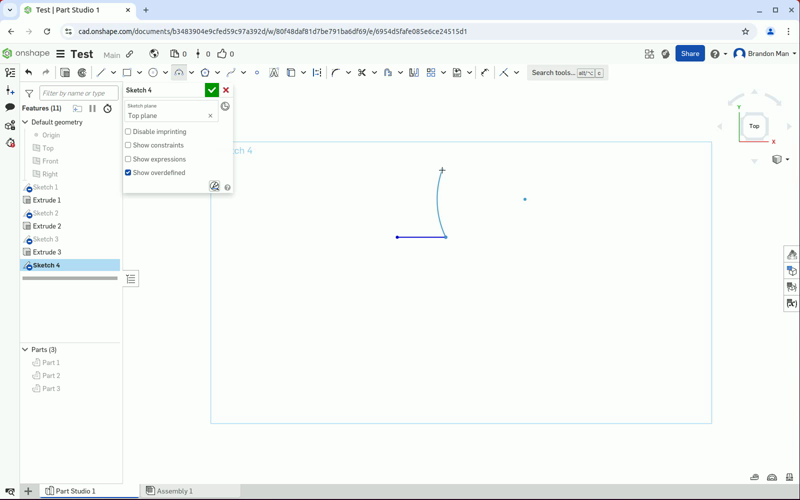
click(442, 169)
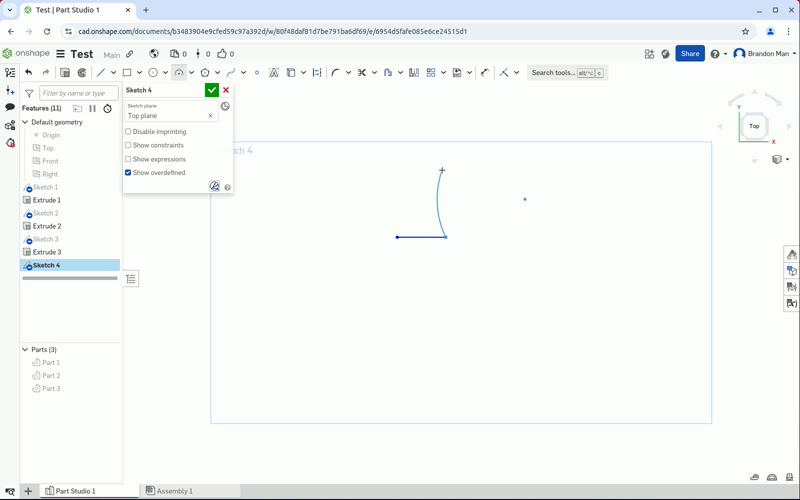
mouse_move(461, 202)
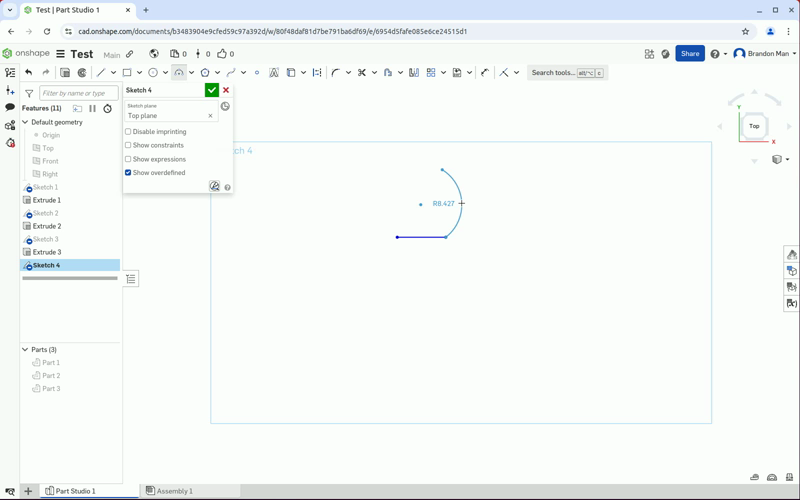
click(461, 202)
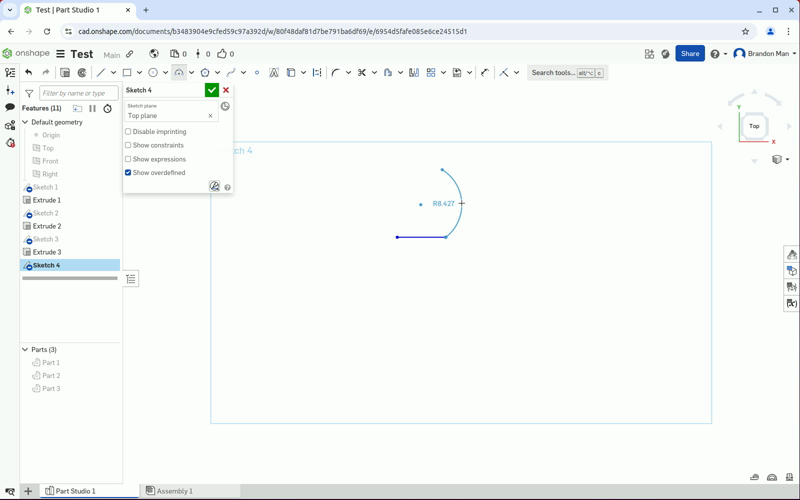
key_up(shift)
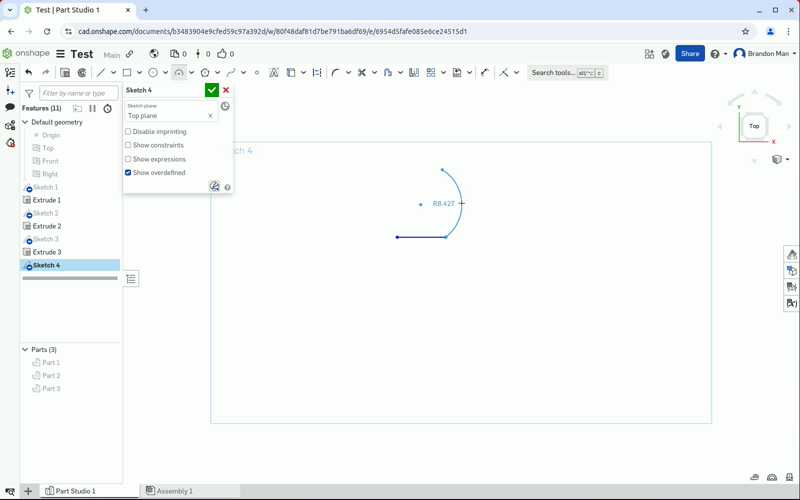
key(esc)
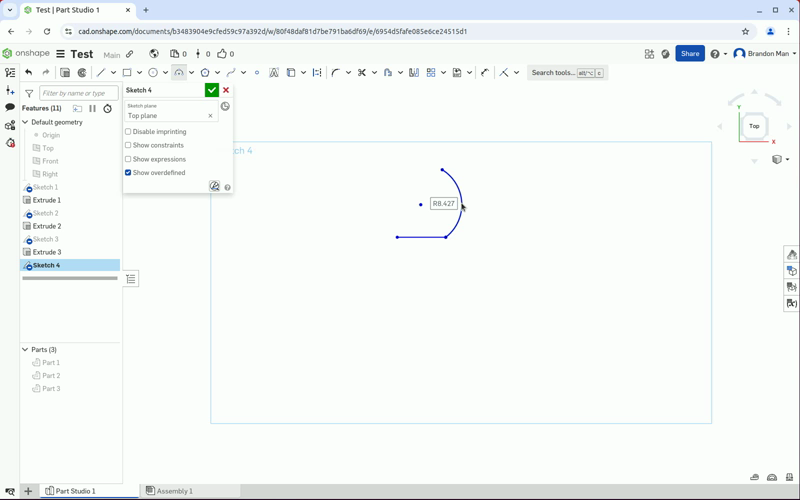
key(l)
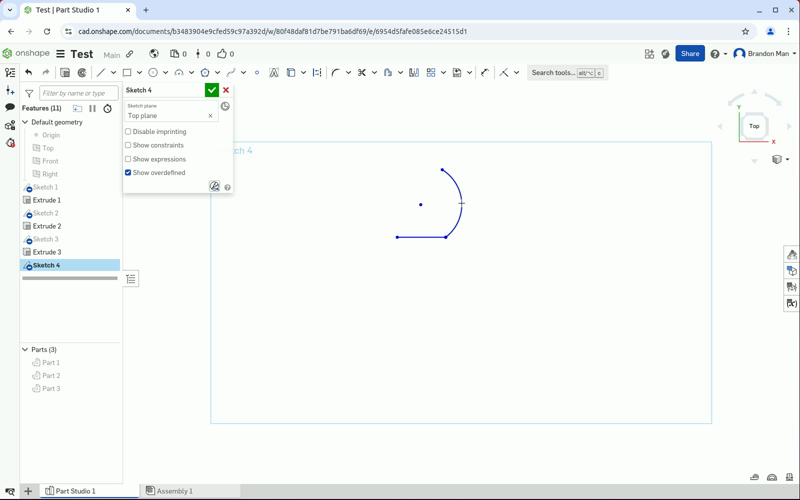
mouse_move(442, 169)
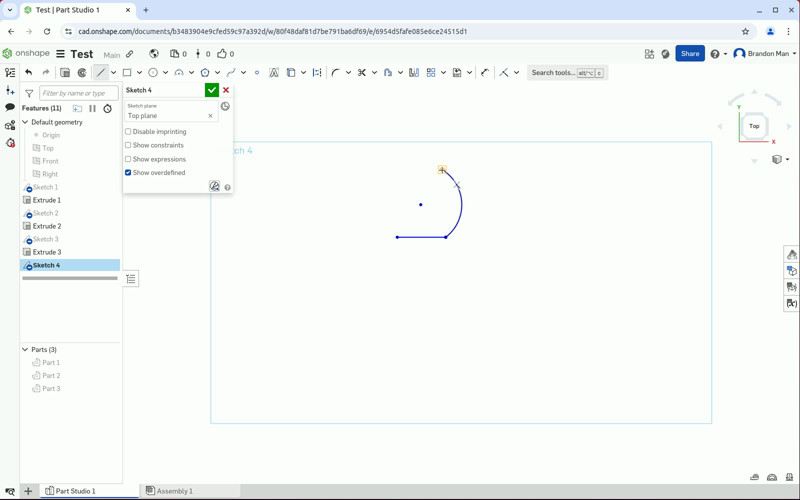
click(442, 169)
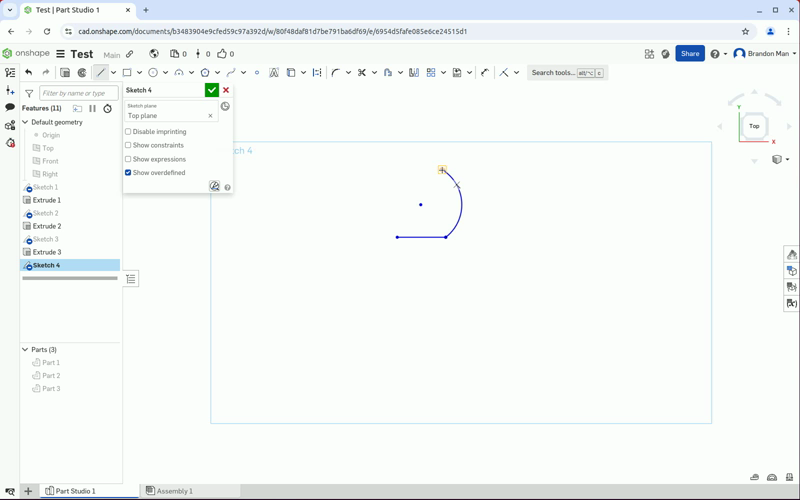
key_down(shift)
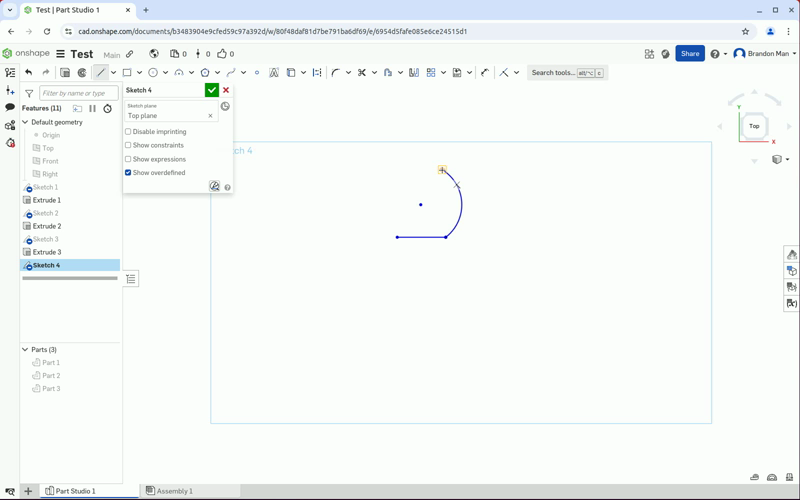
mouse_move(472, 169)
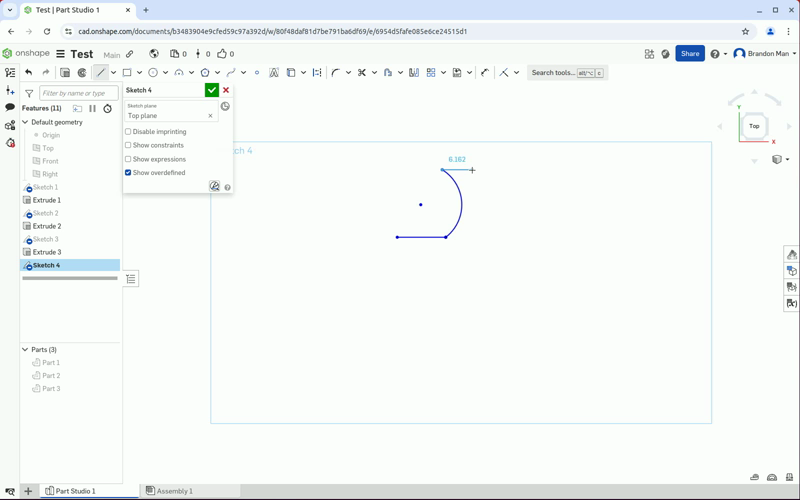
mouse_move(434, 197)
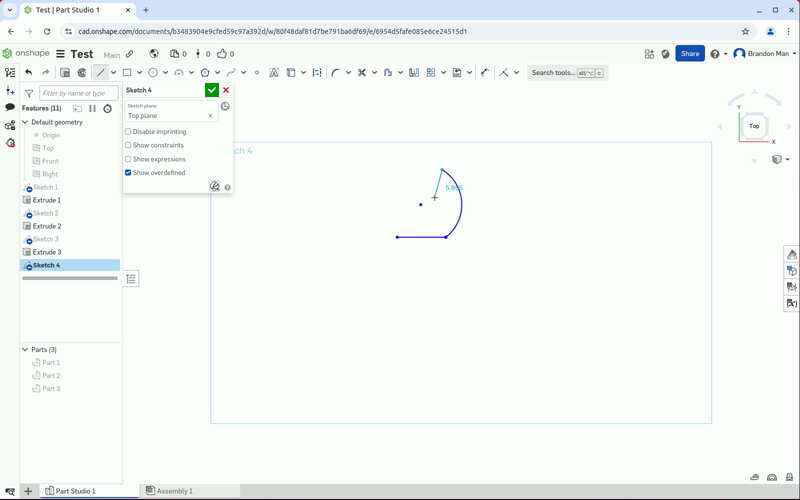
click(434, 197)
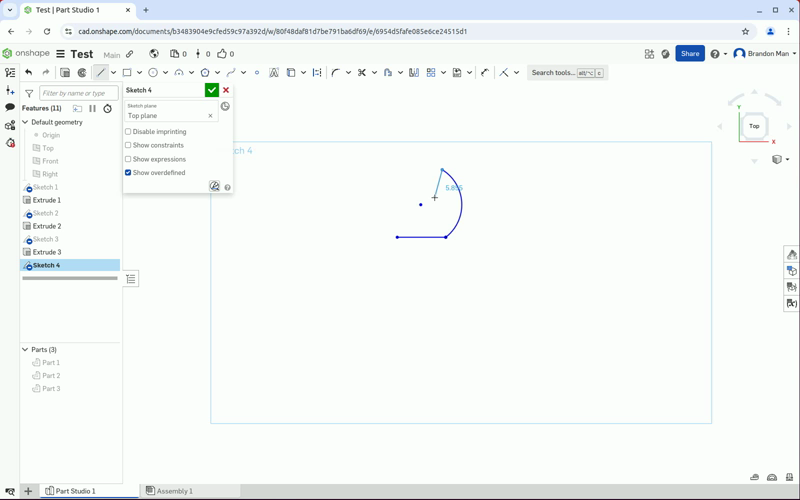
key_up(shift)
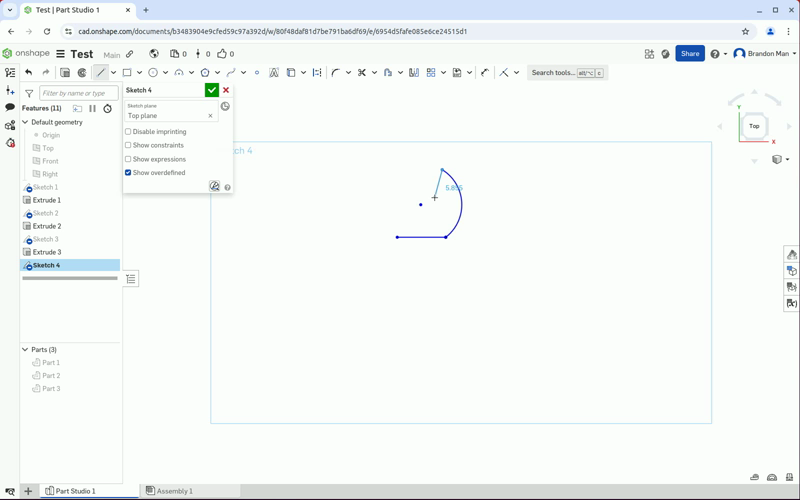
key(esc)
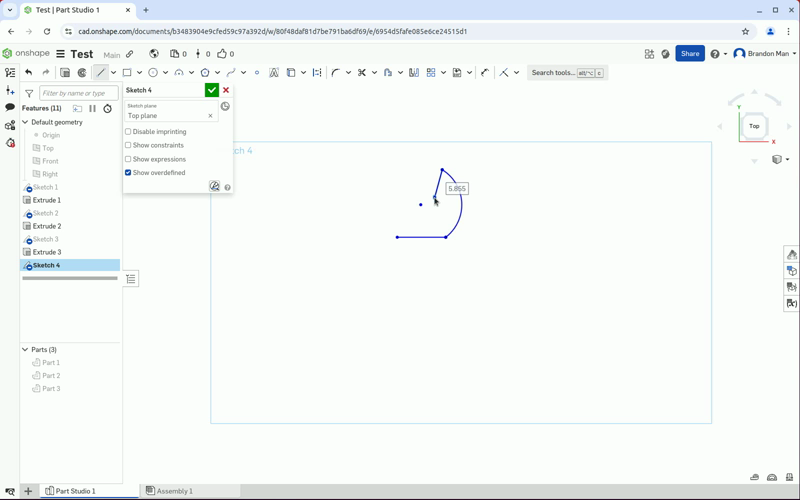
key(a)
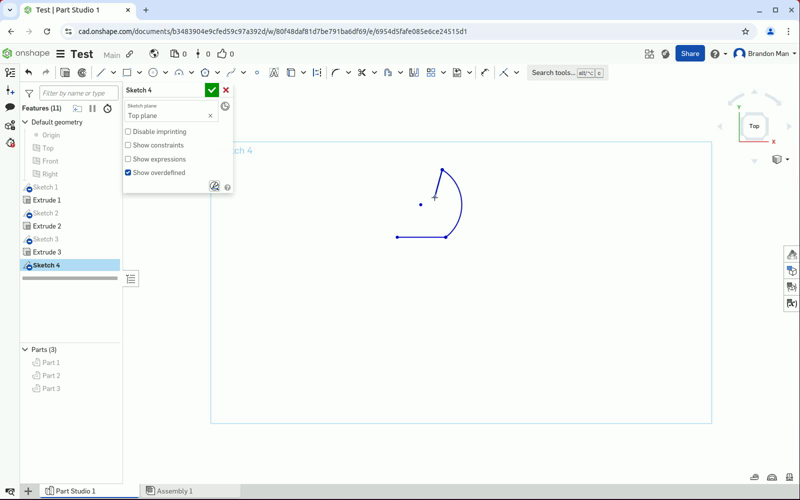
mouse_move(434, 197)
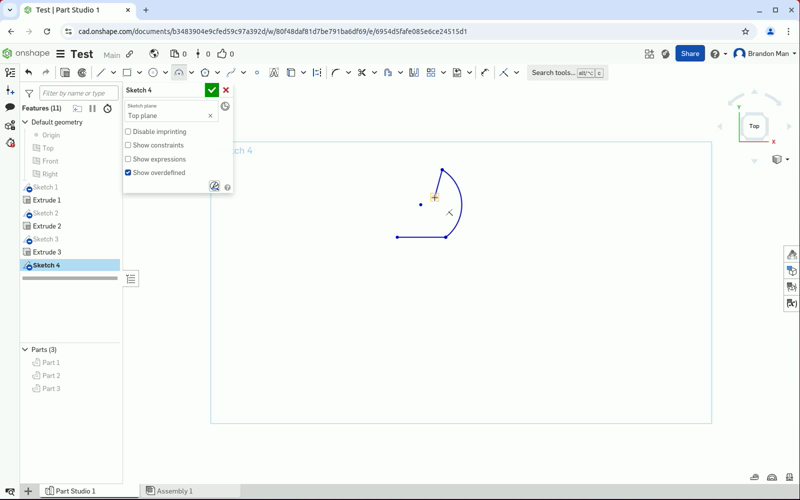
click(434, 197)
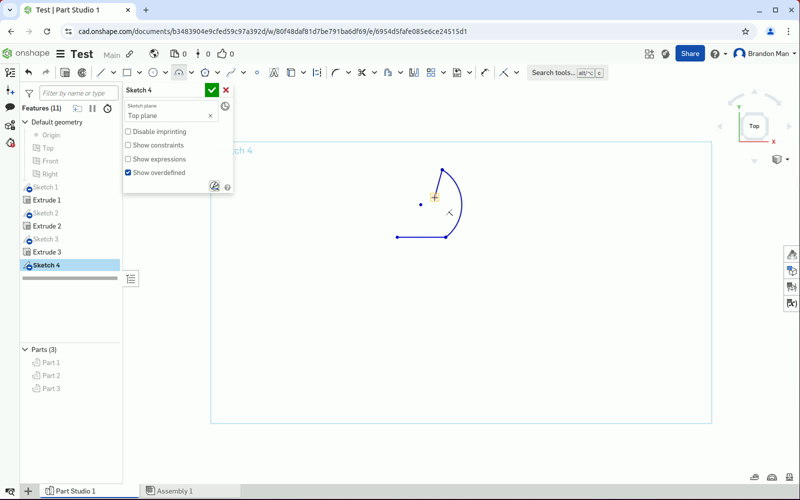
key_down(shift)
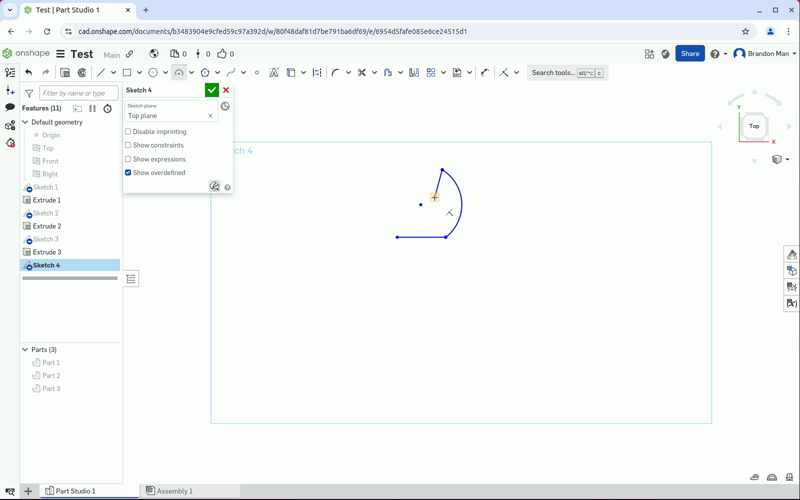
mouse_move(407, 197)
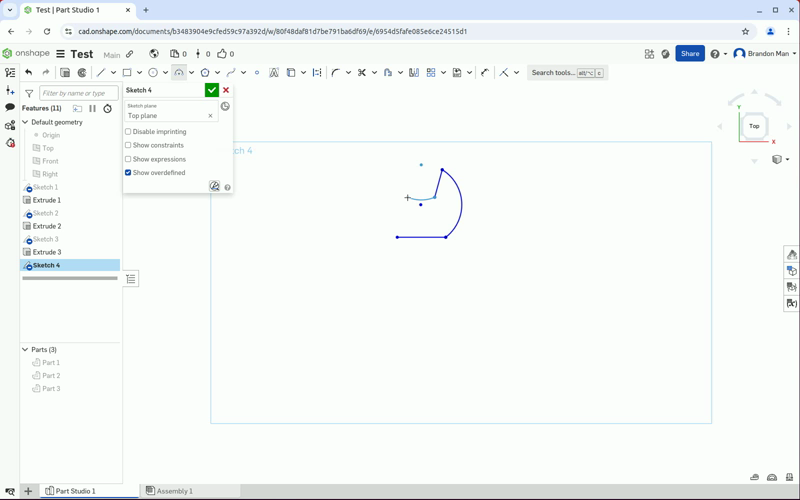
click(407, 197)
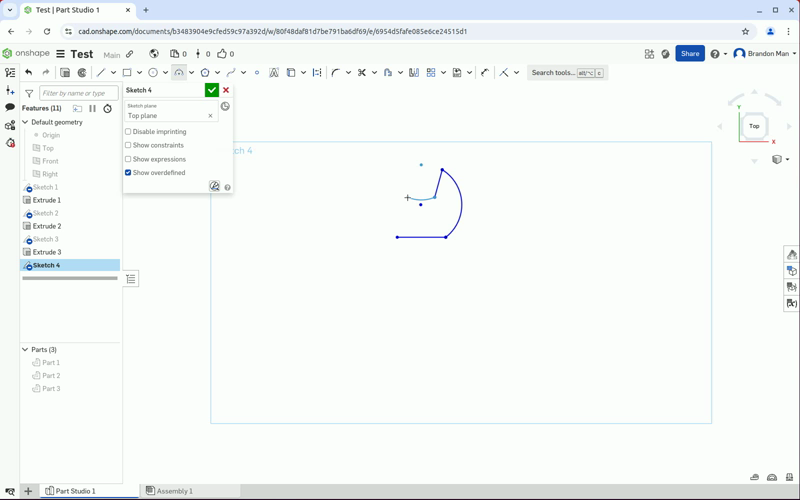
mouse_move(421, 220)
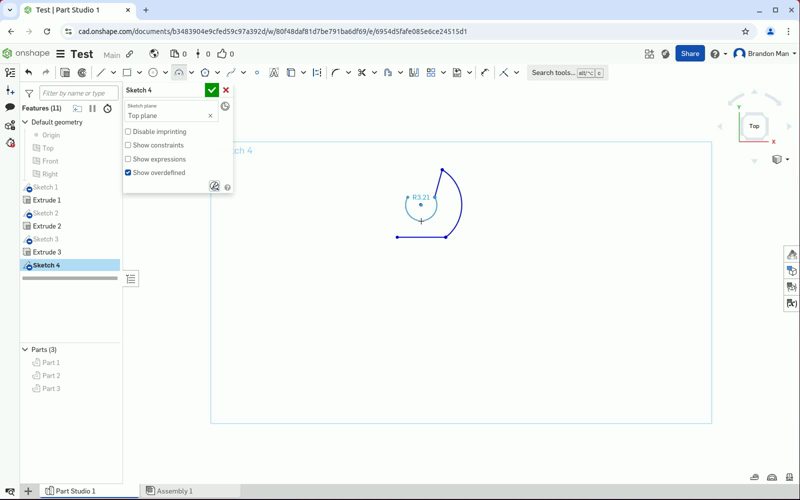
click(421, 220)
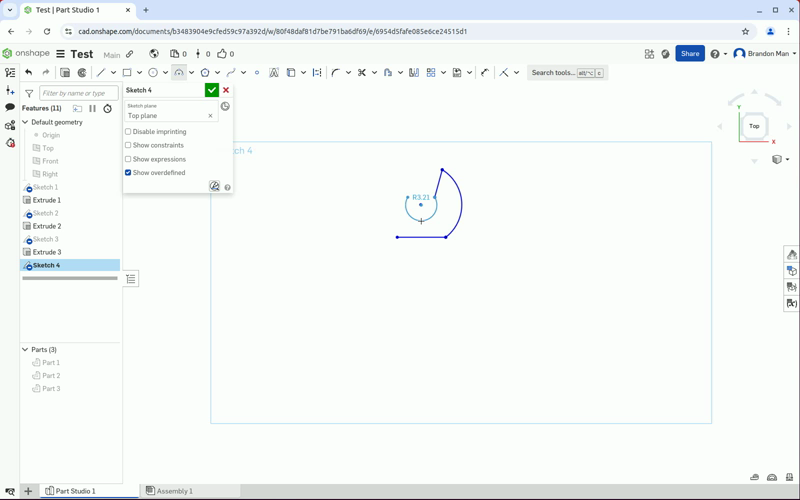
key_up(shift)
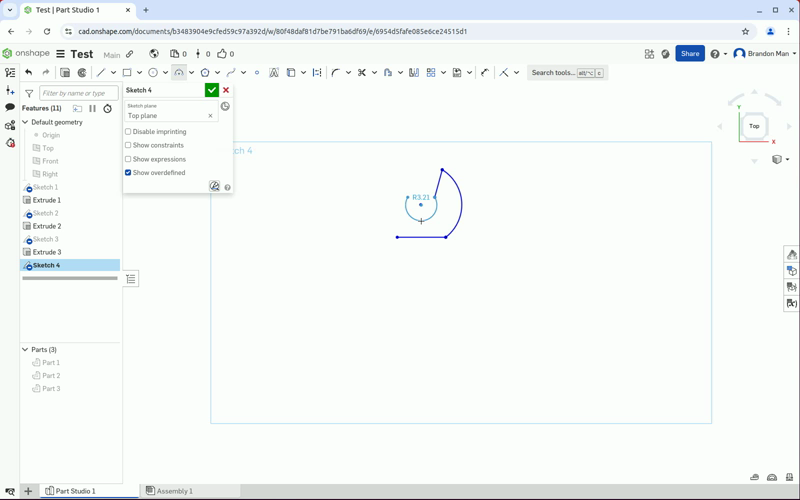
key(esc)
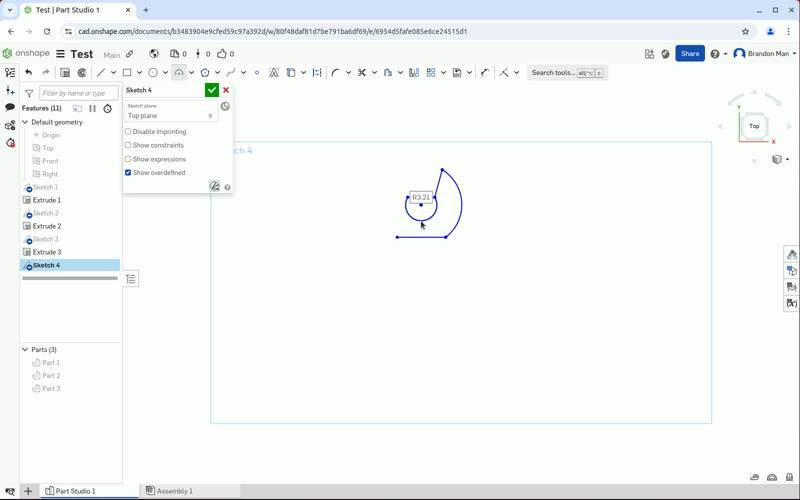
key(l)
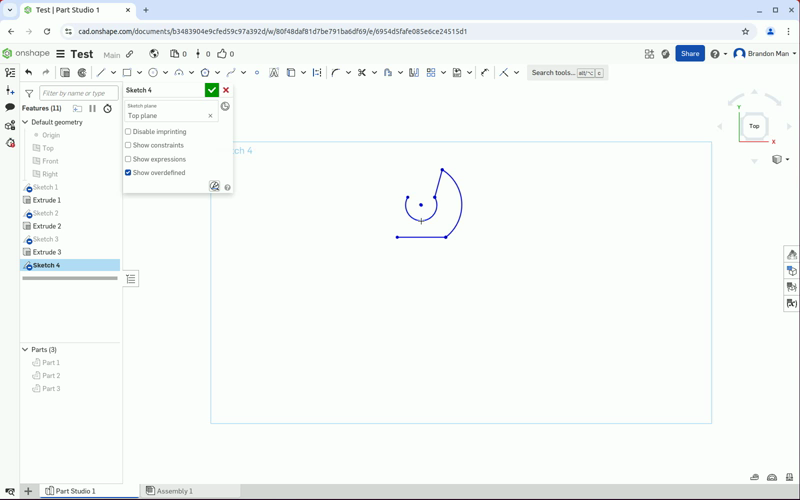
mouse_move(407, 197)
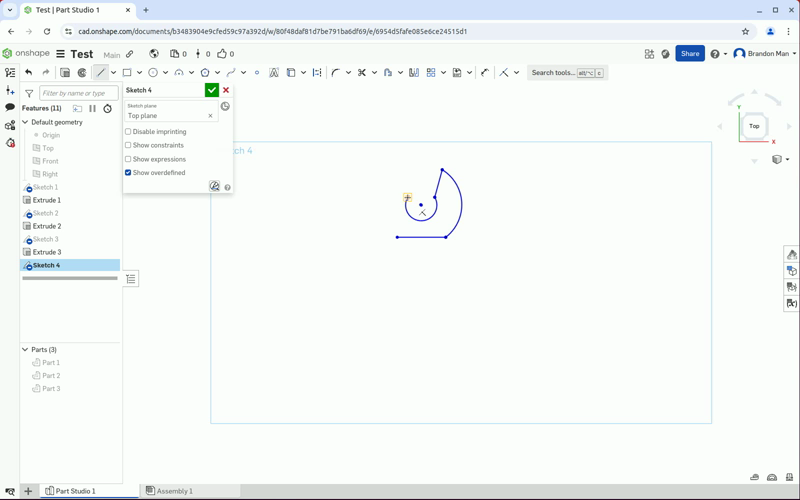
click(407, 197)
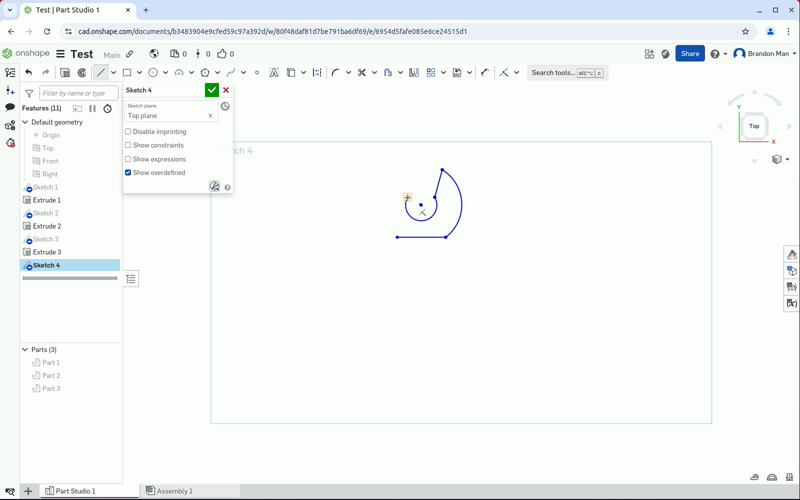
key_down(shift)
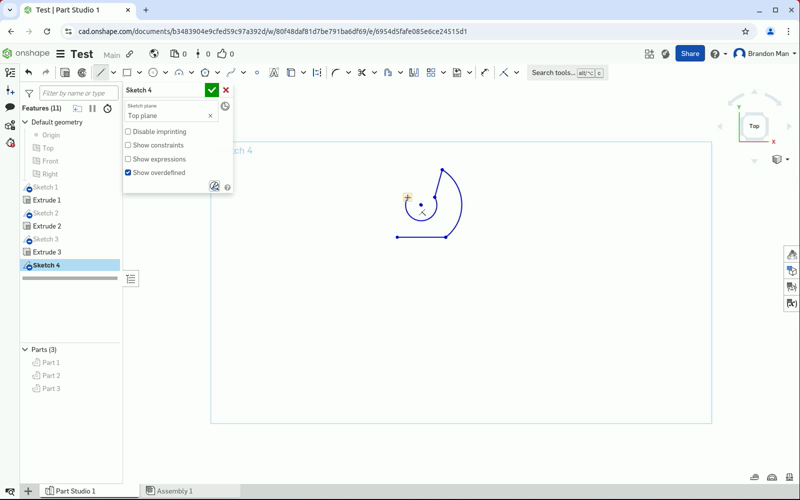
mouse_move(437, 197)
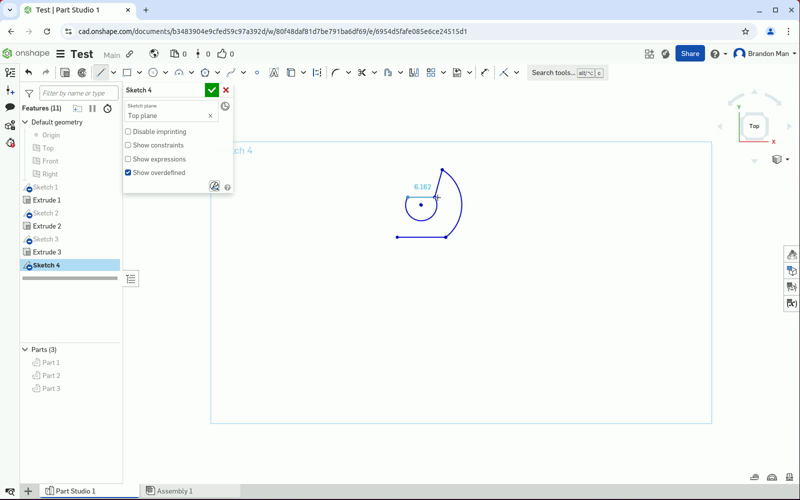
mouse_move(401, 169)
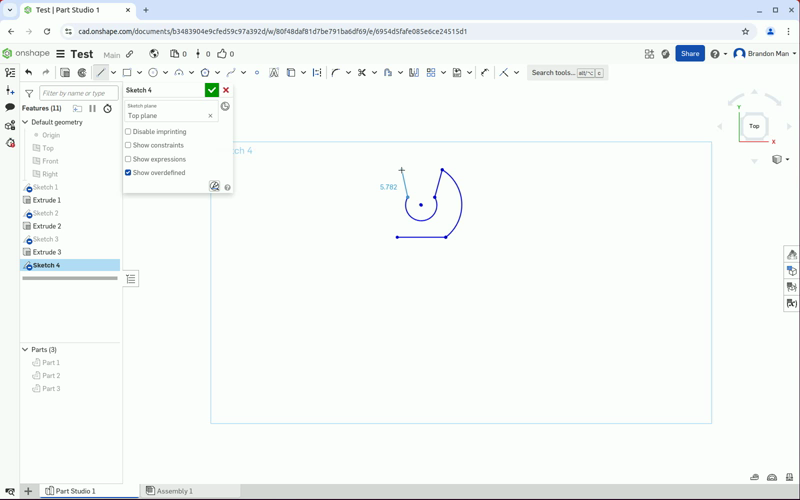
click(401, 169)
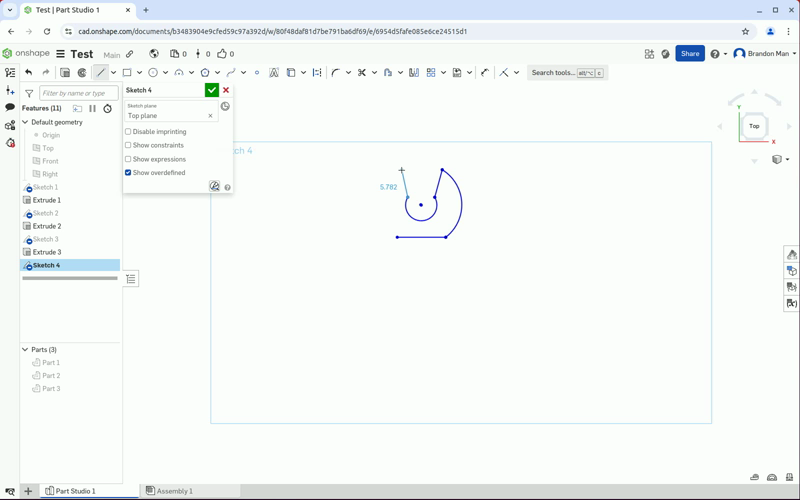
key_up(shift)
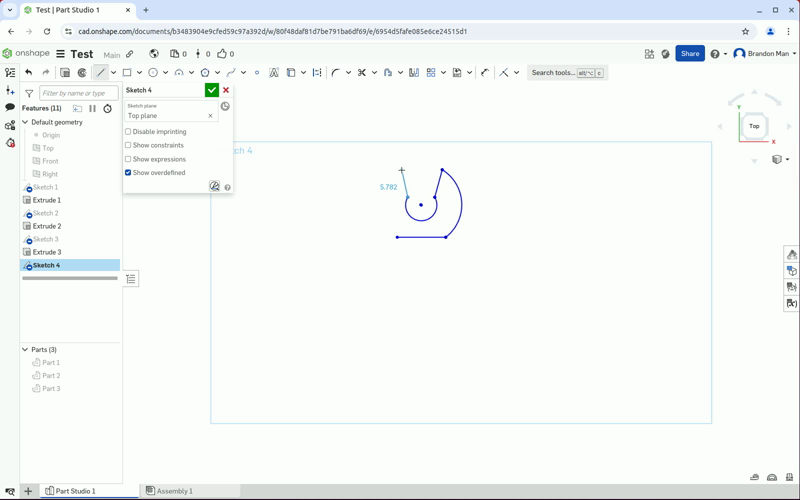
key(esc)
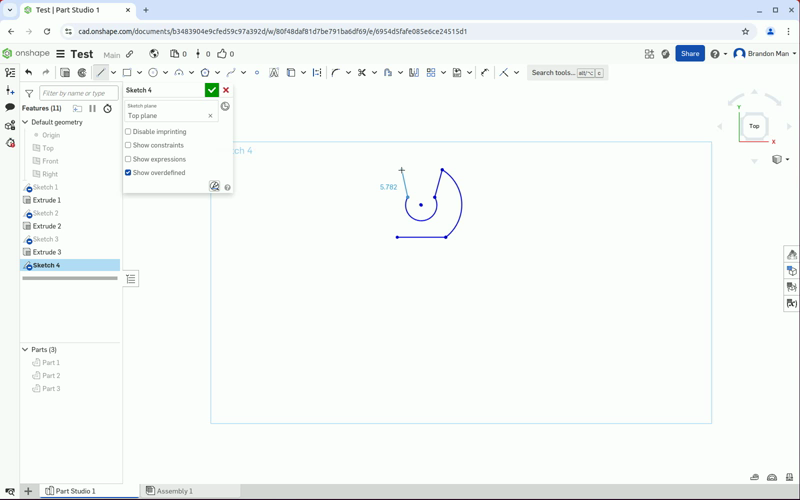
key(a)
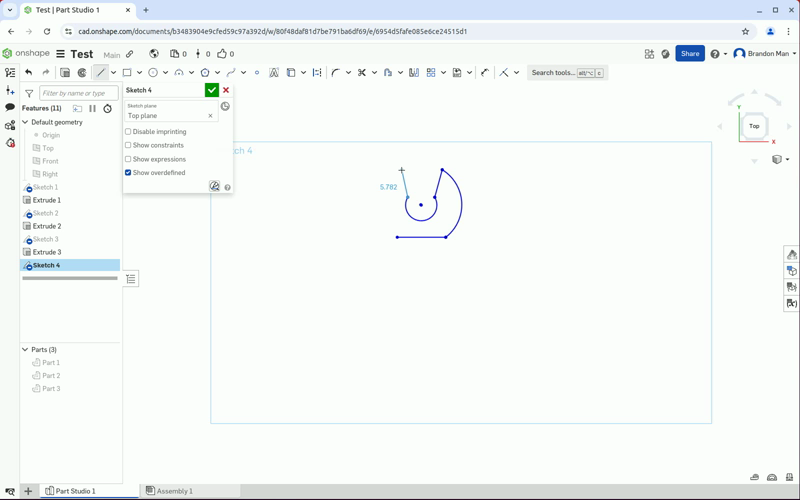
mouse_move(401, 169)
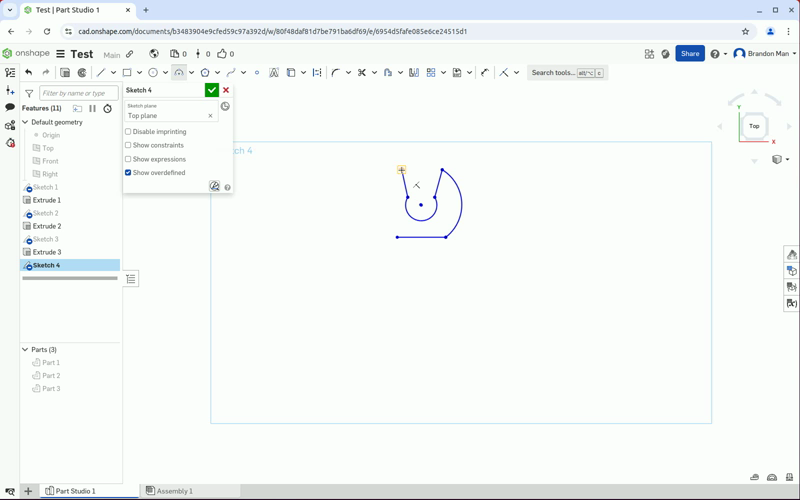
click(401, 169)
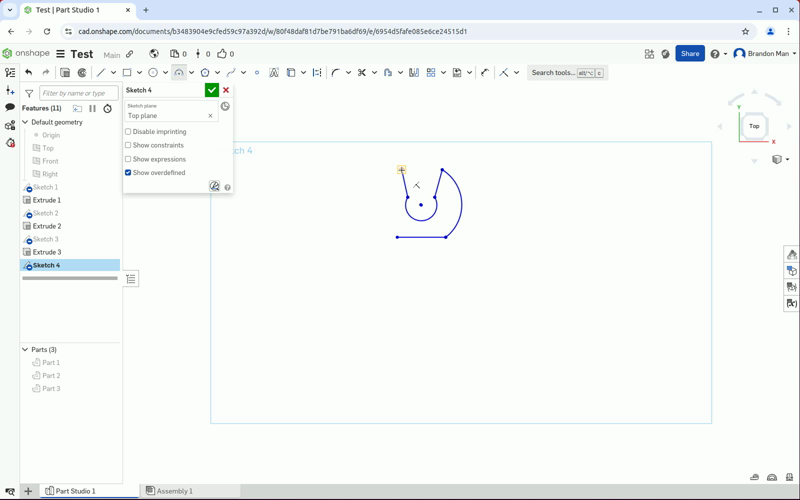
mouse_move(397, 237)
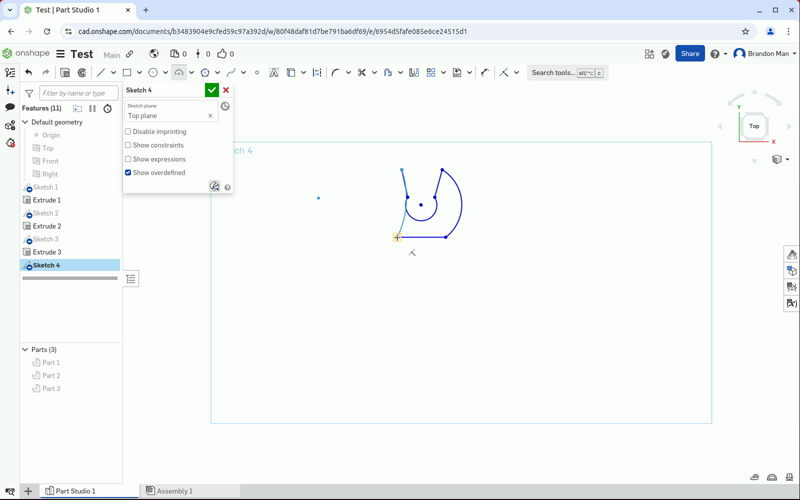
click(397, 237)
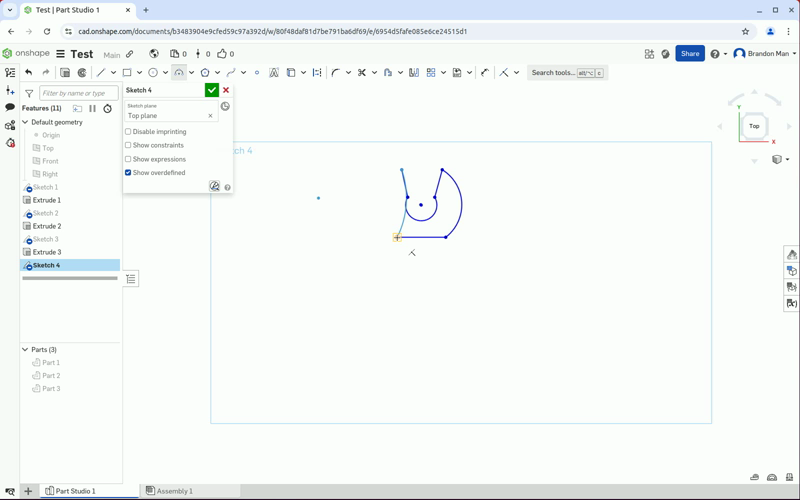
key_down(shift)
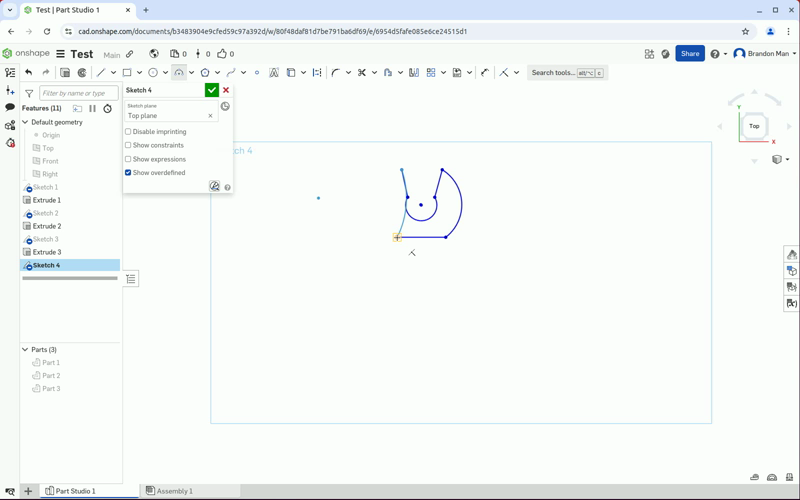
mouse_move(381, 202)
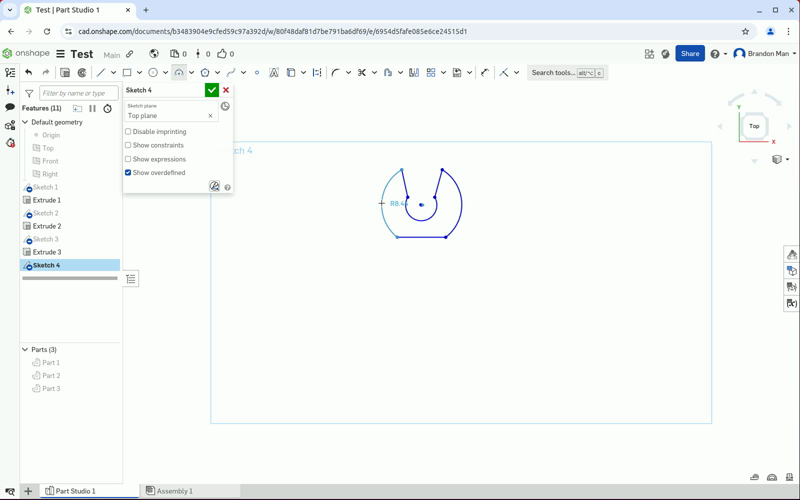
click(381, 202)
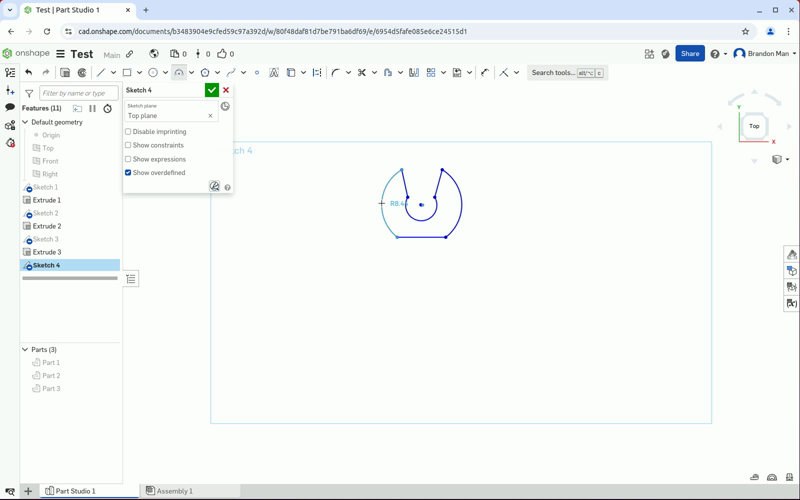
key_up(shift)
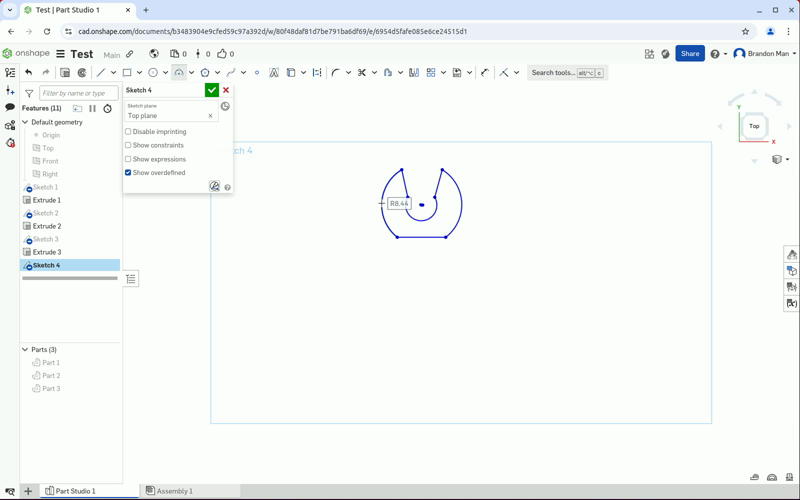
key(esc)
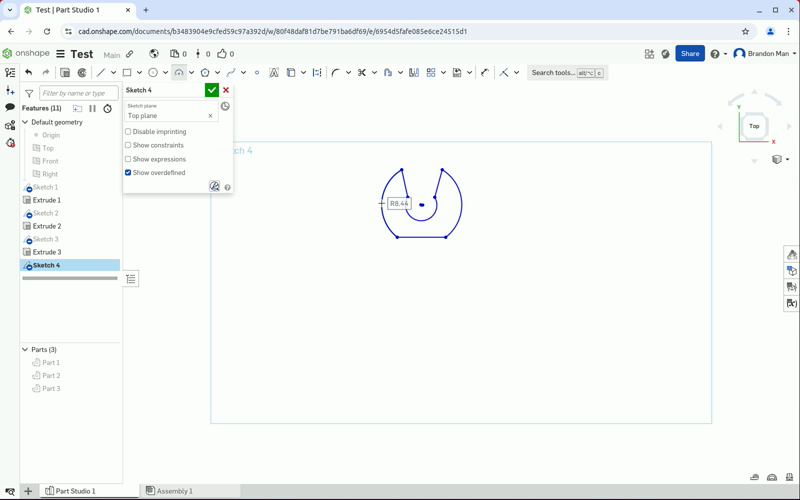
mouse_move(421, 230)
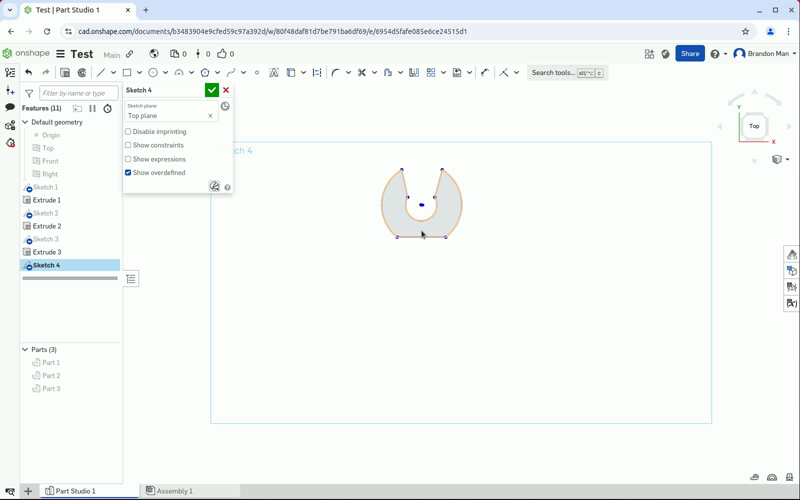
click(421, 230)
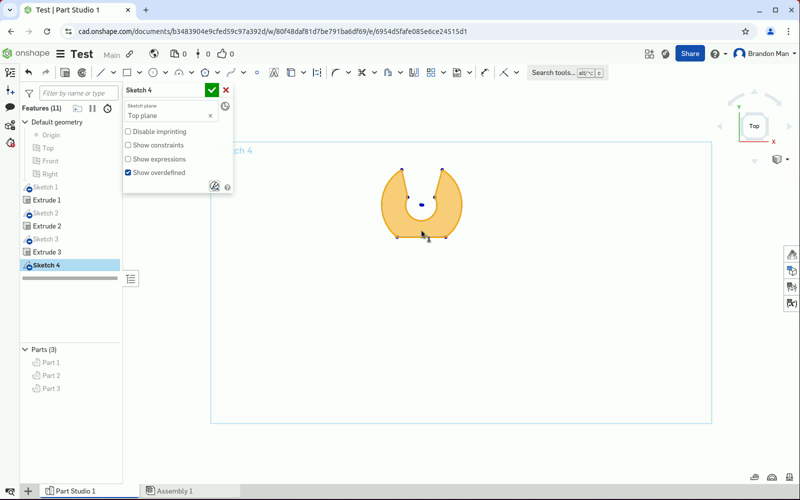
mouse_move(73, 352)
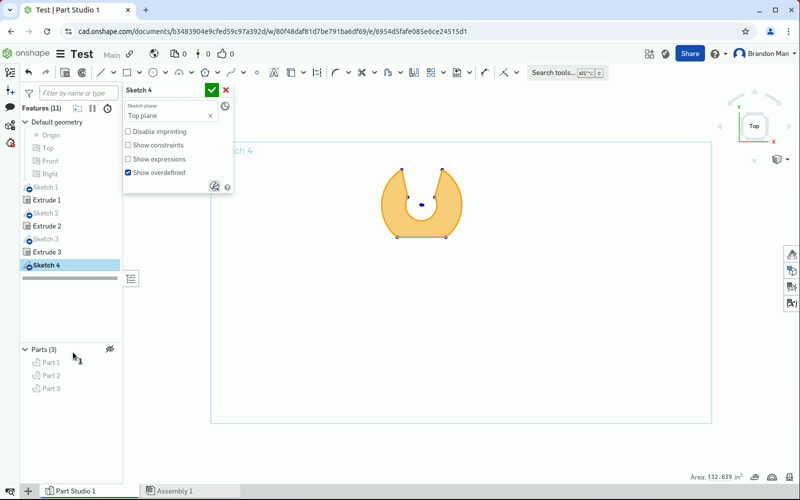
key(shift+y)
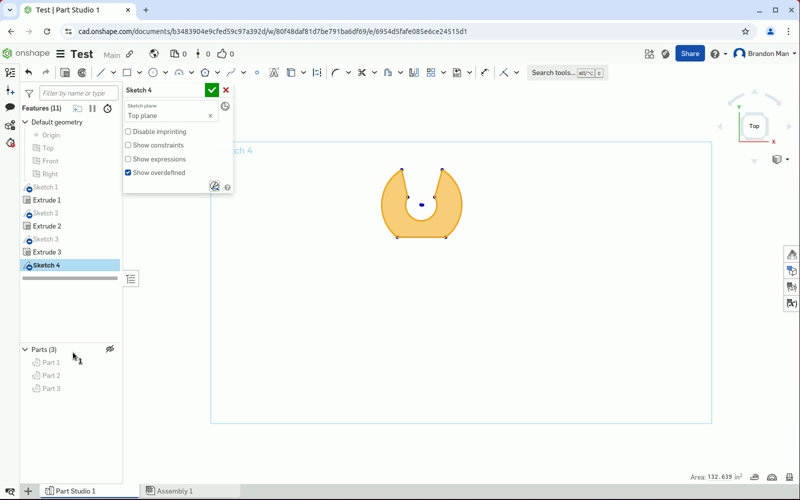
key(shift+e)
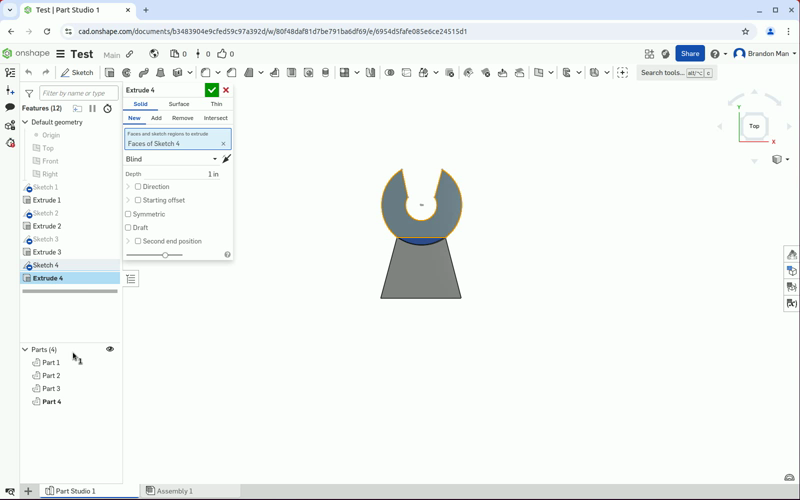
mouse_move(143, 106)
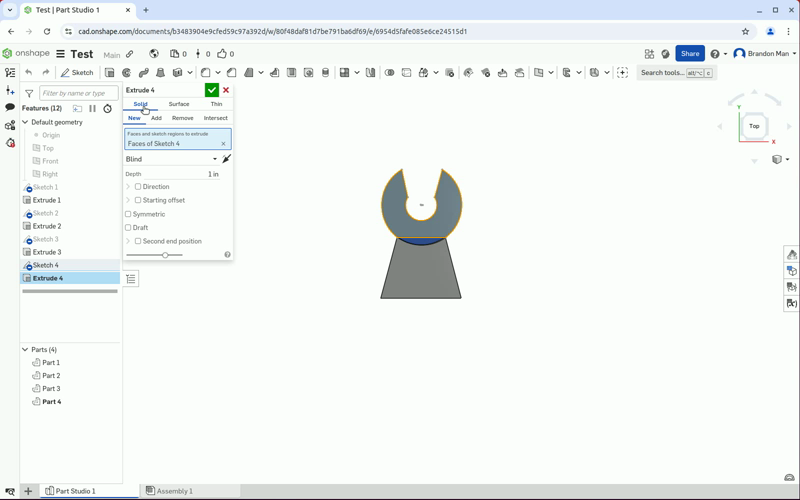
click(143, 106)
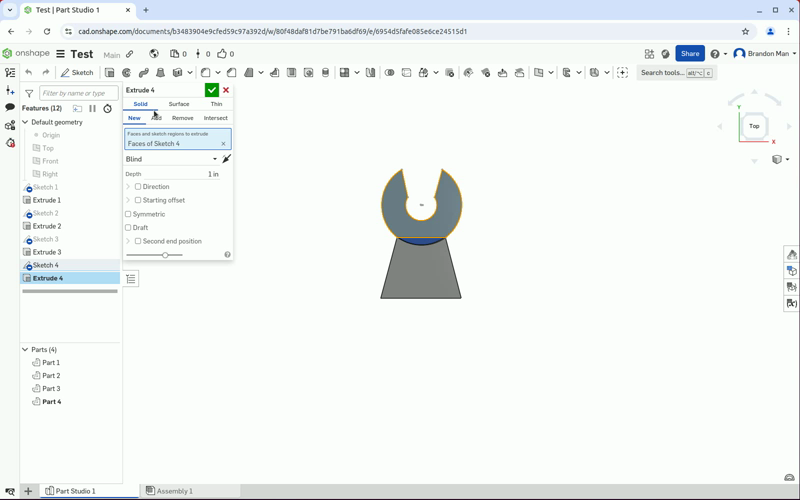
mouse_move(186, 120)
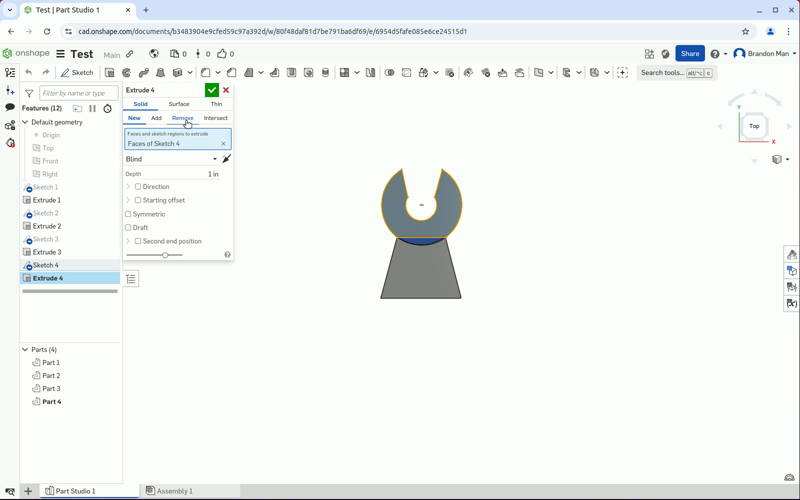
click(186, 120)
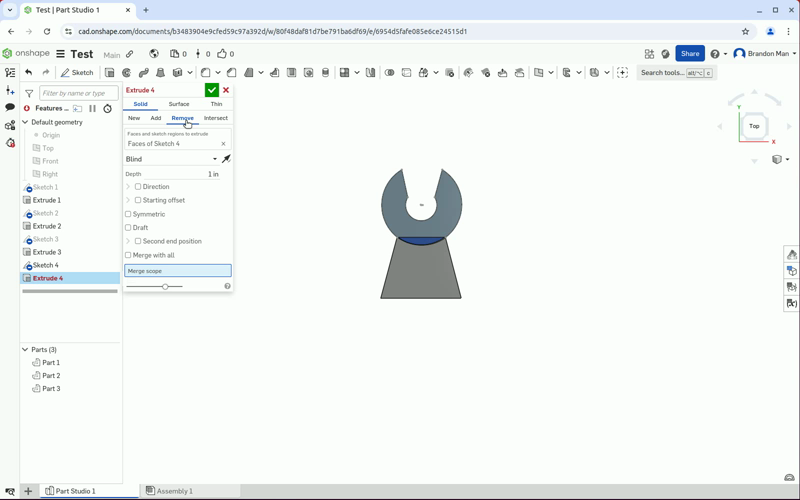
key(tab, 4)
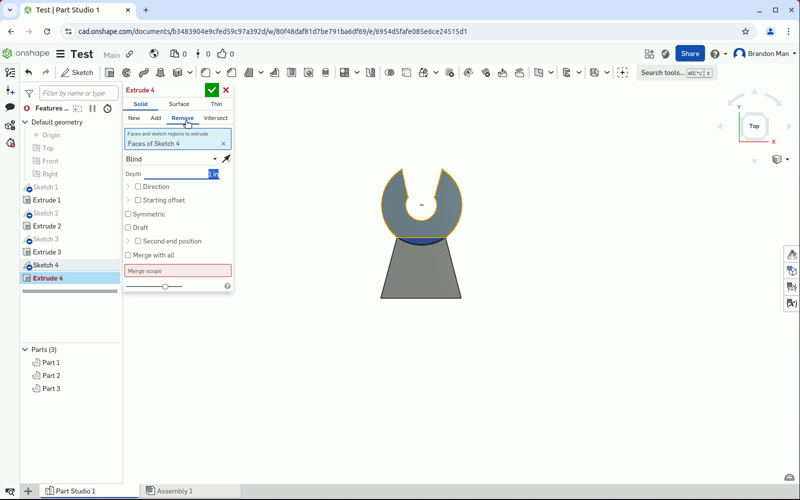
text(-18.053)
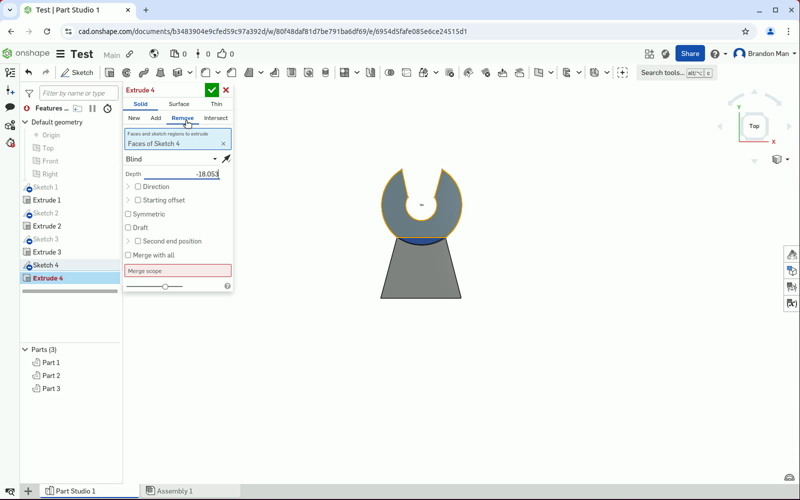
key(tab, 6)
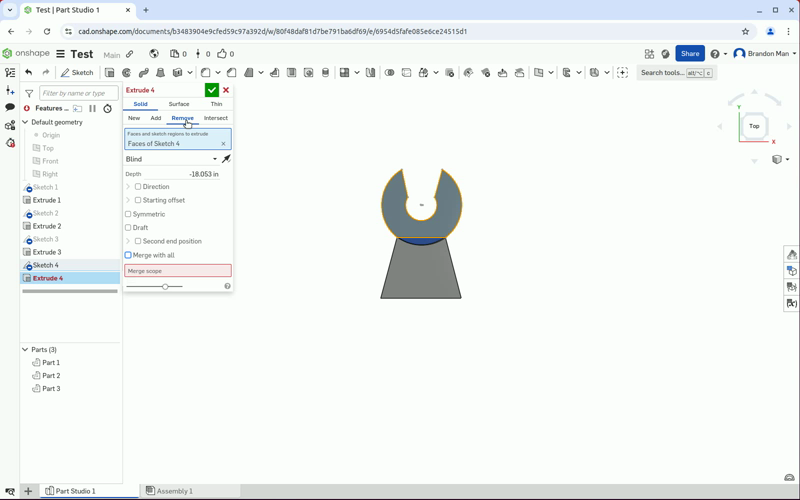
key(space)
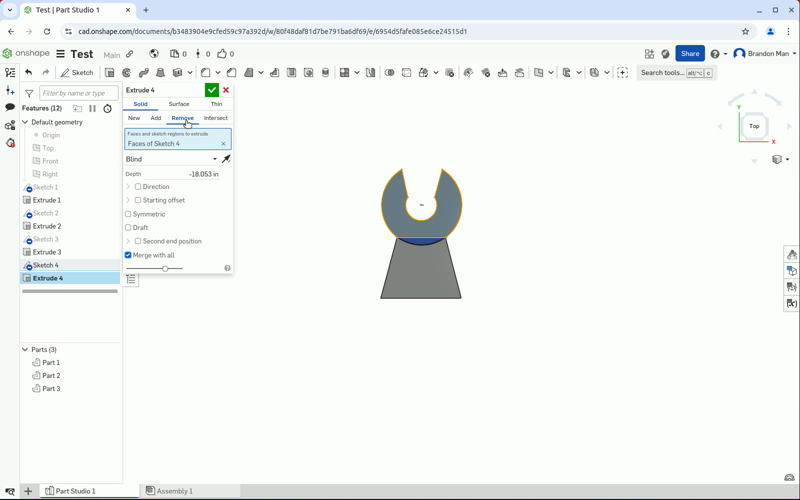
key(enter)
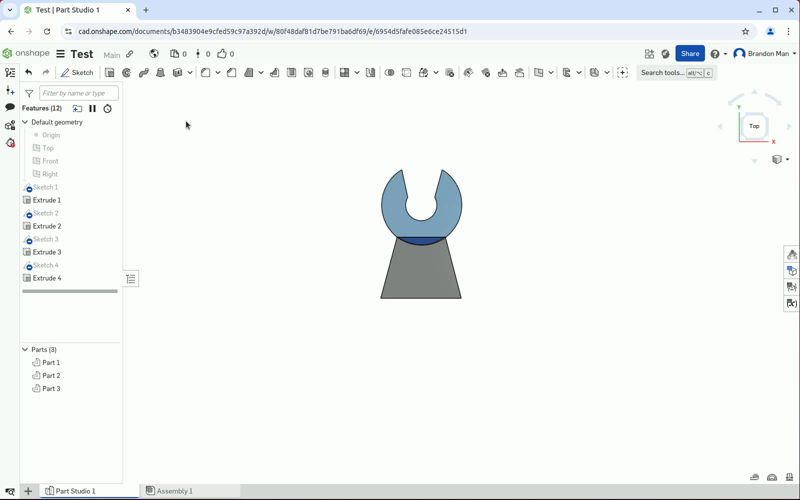
key(shift+h)
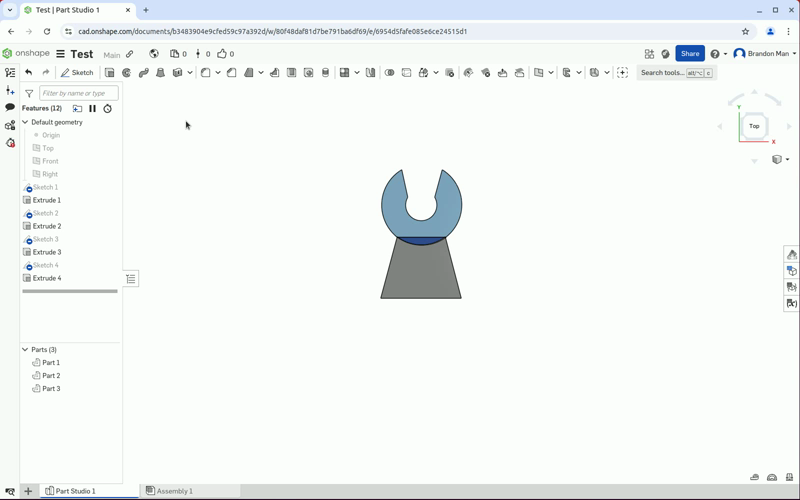
key(shift+h)
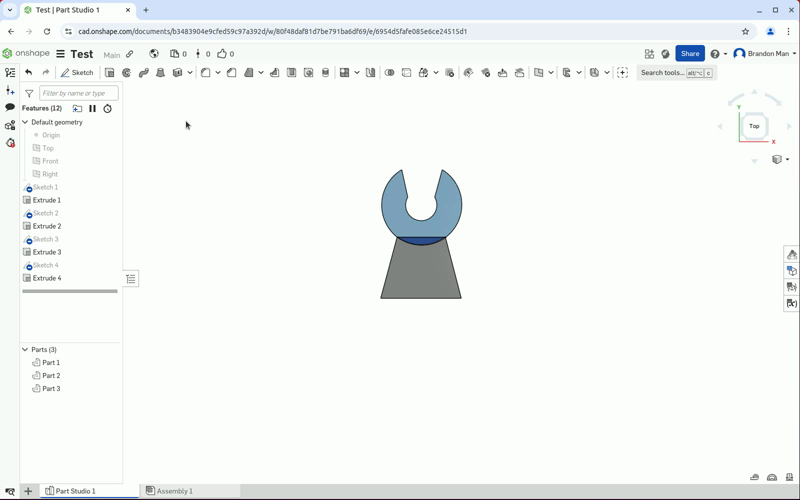
mouse_move(73, 189)
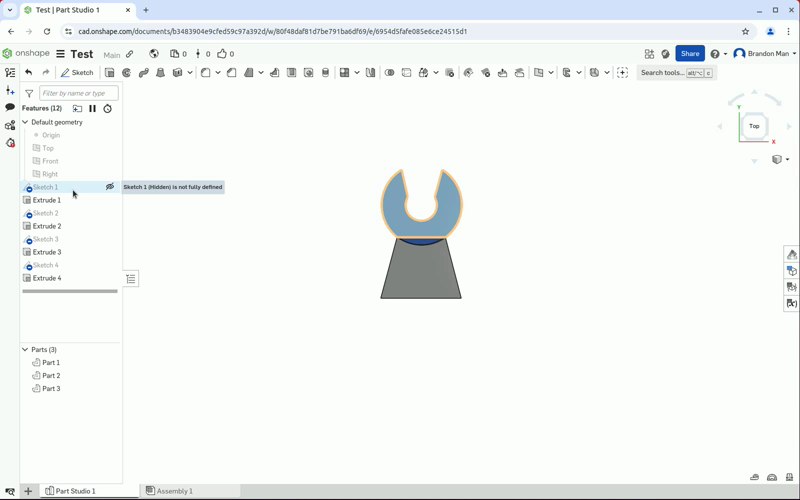
click(73, 189)
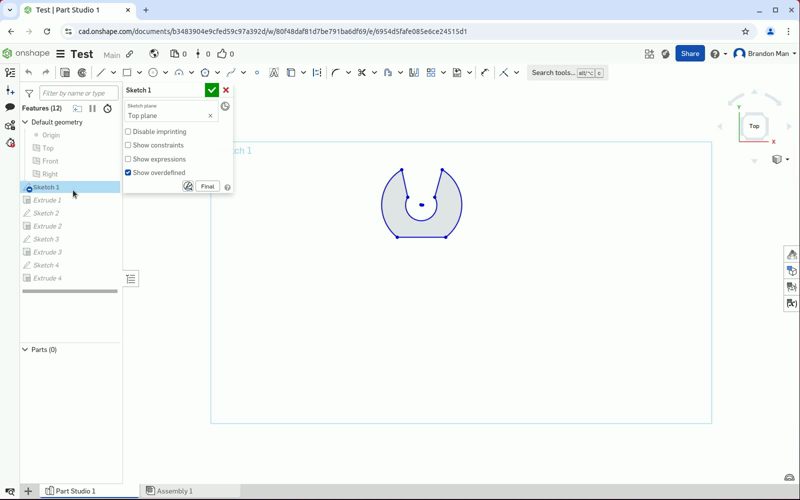
mouse_move(229, 92)
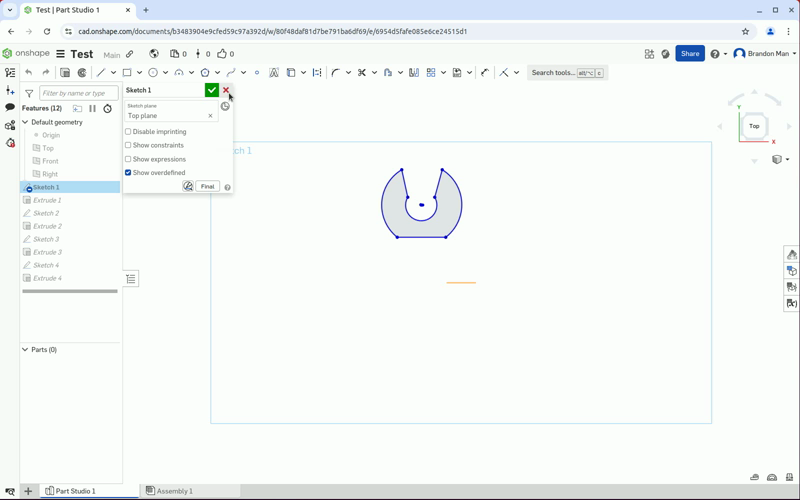
click(229, 92)
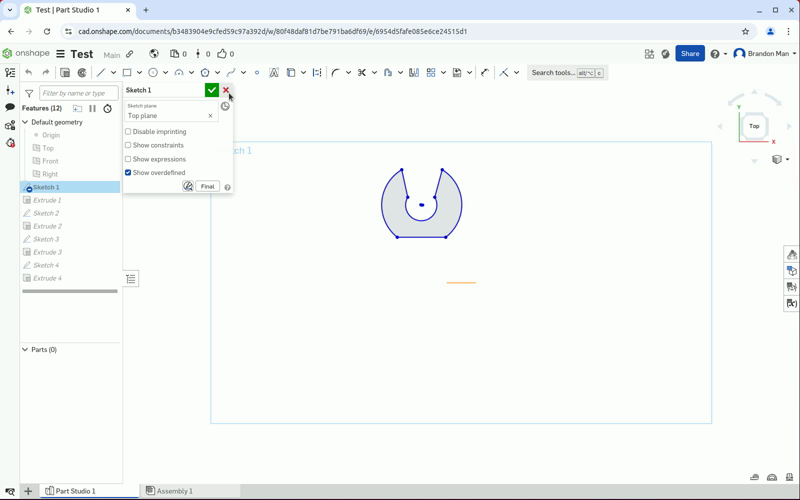
key(shift+s)
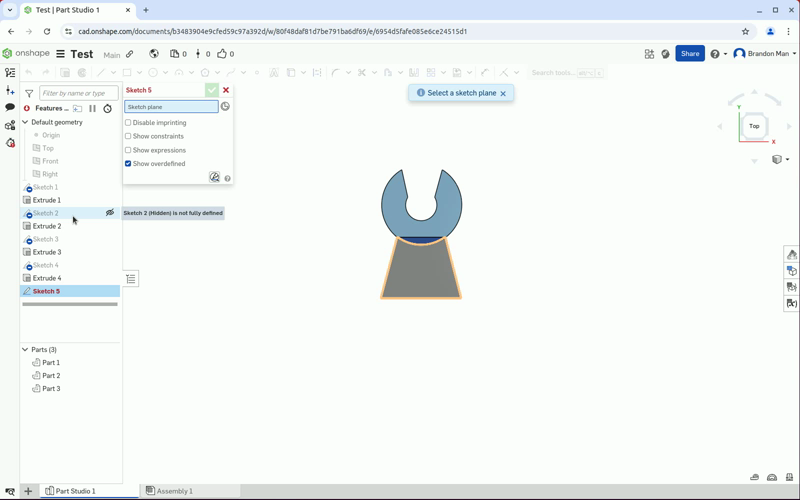
scroll(3)
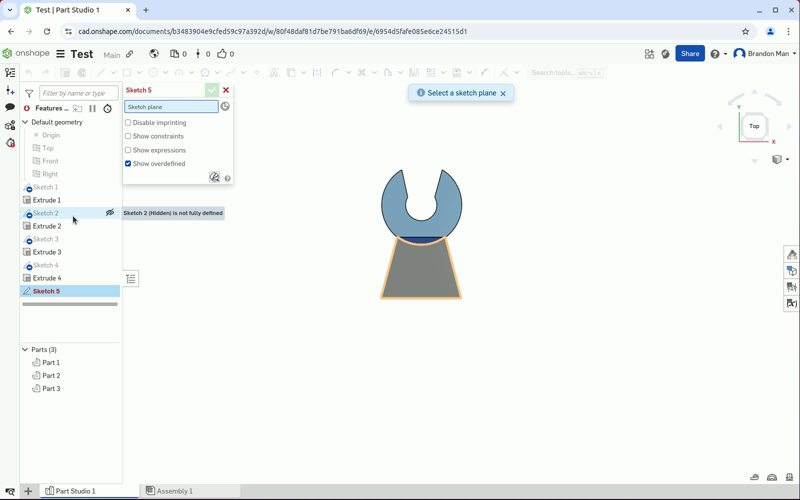
mouse_move(73, 150)
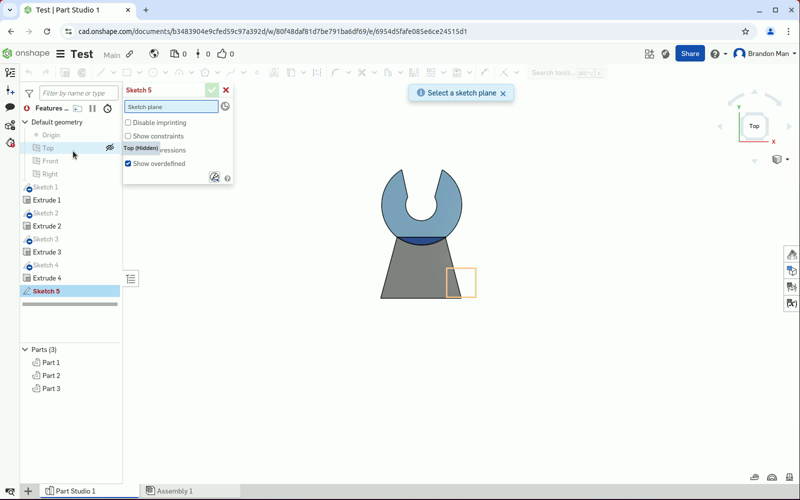
click(73, 150)
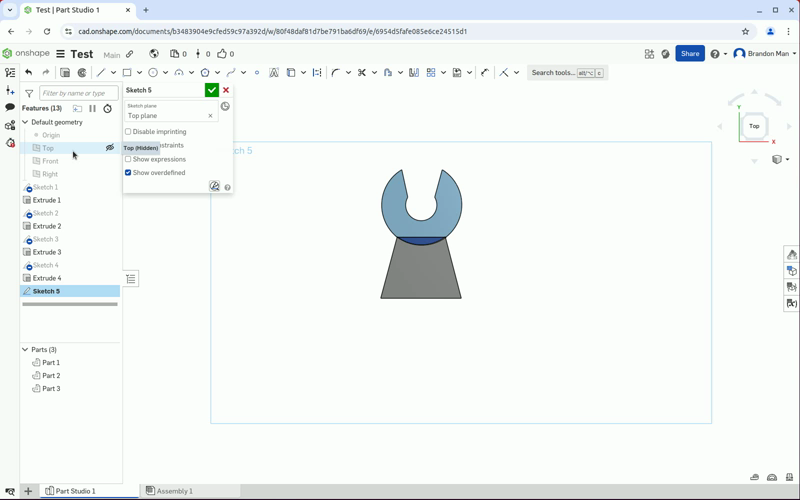
mouse_move(73, 352)
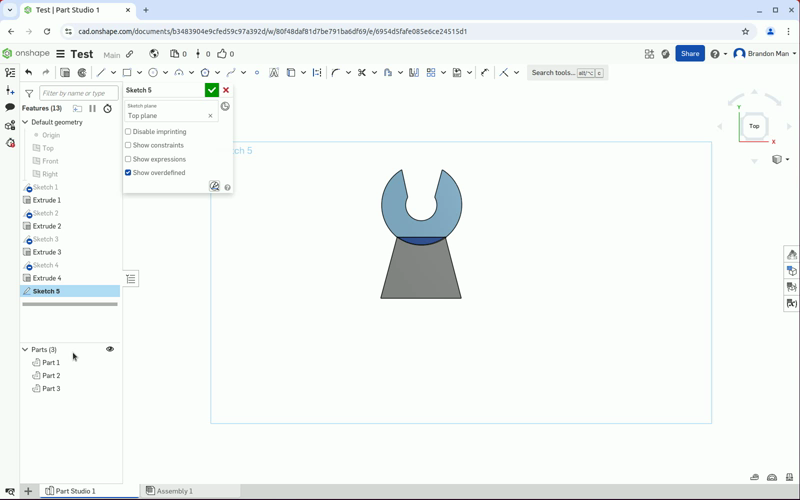
key(y)
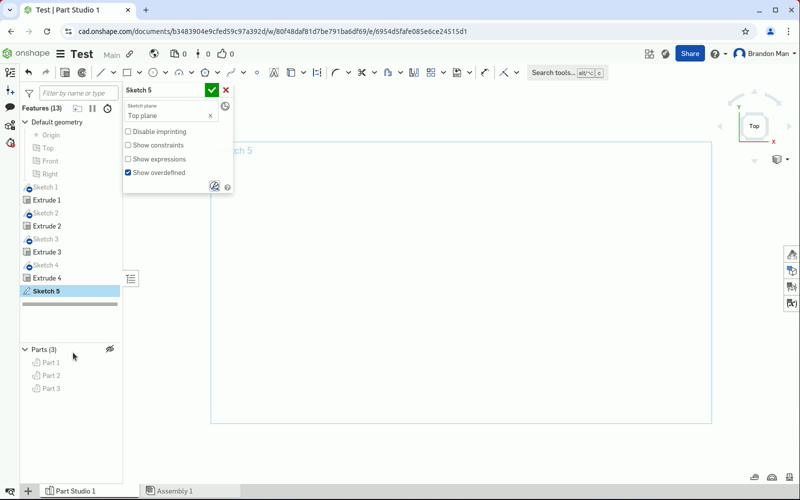
key(l)
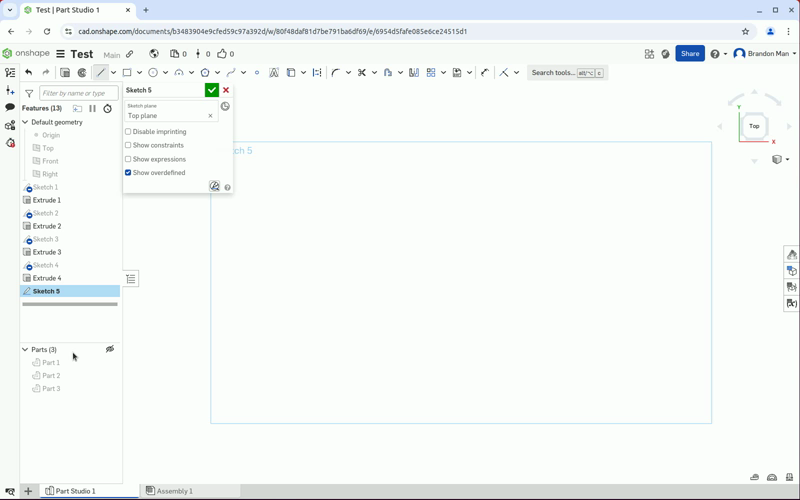
key_down(shift)
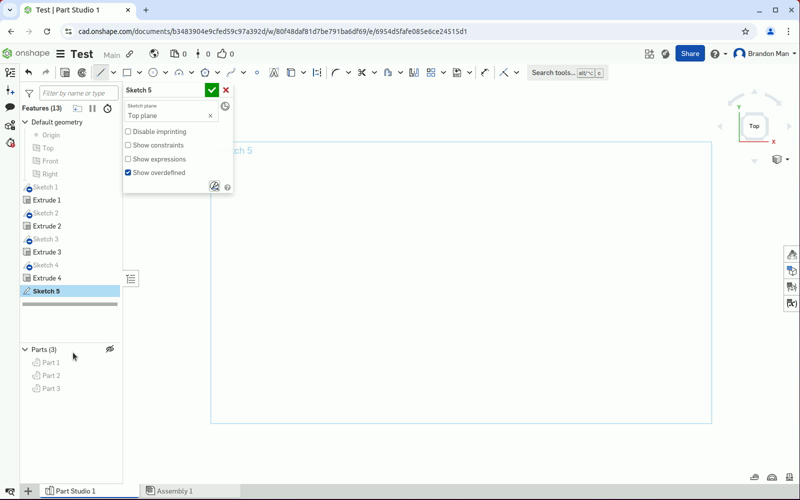
mouse_move(397, 237)
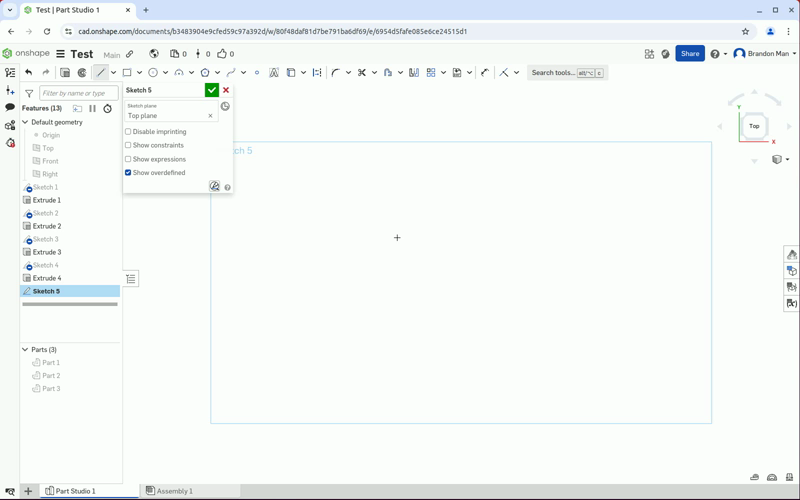
click(397, 237)
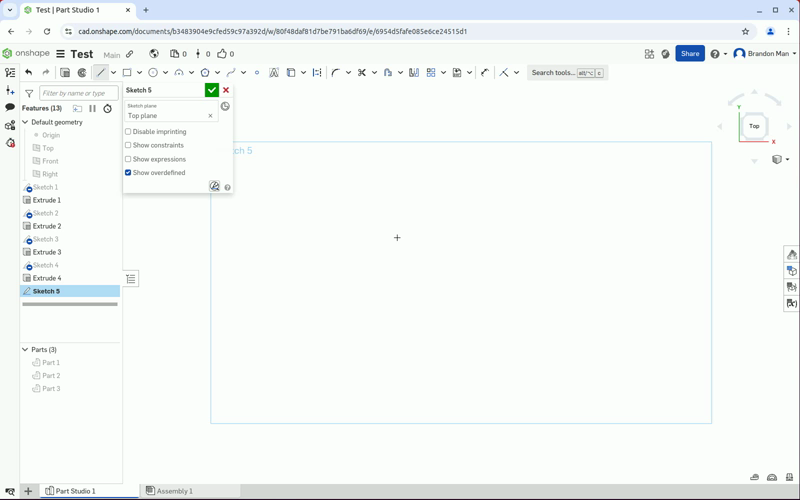
key_up(shift)
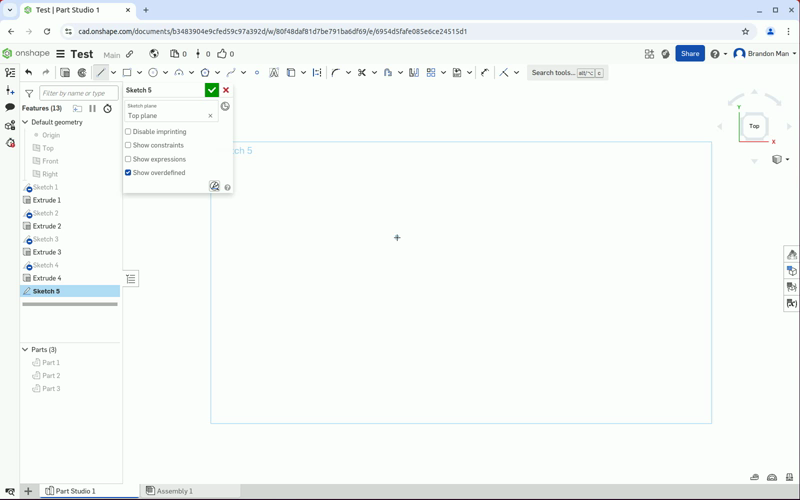
key_down(shift)
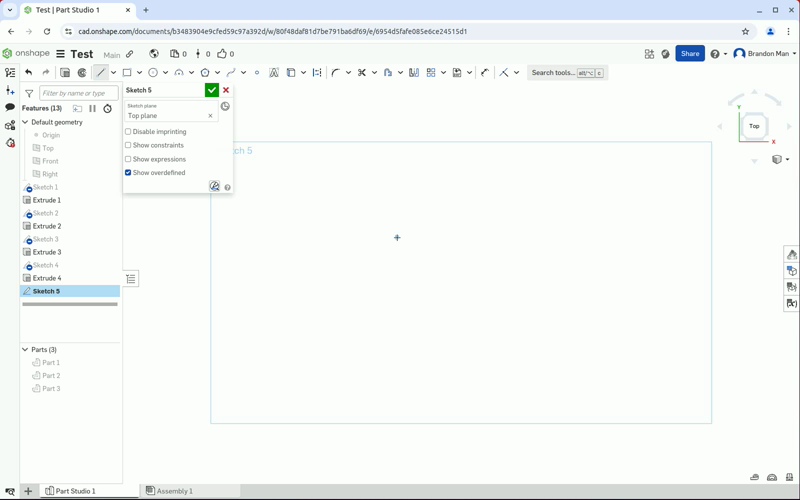
mouse_move(427, 237)
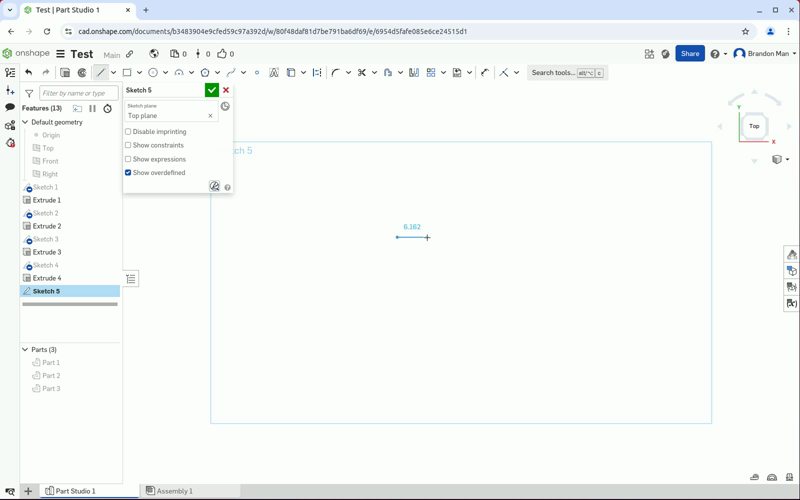
mouse_move(445, 237)
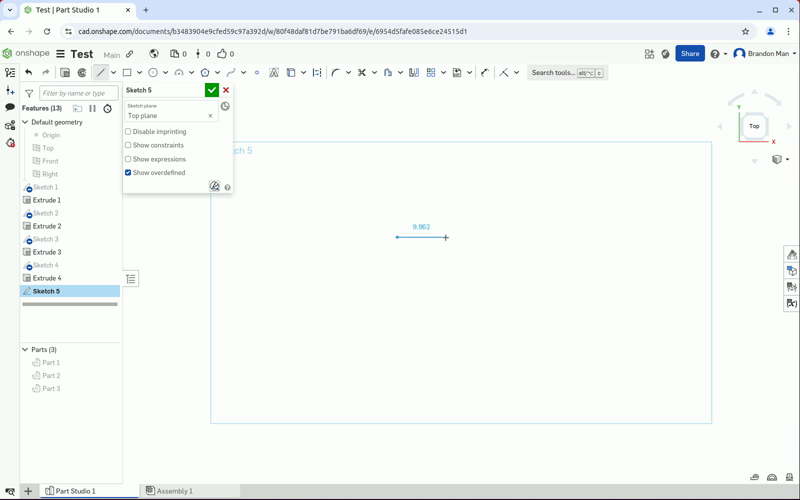
click(445, 237)
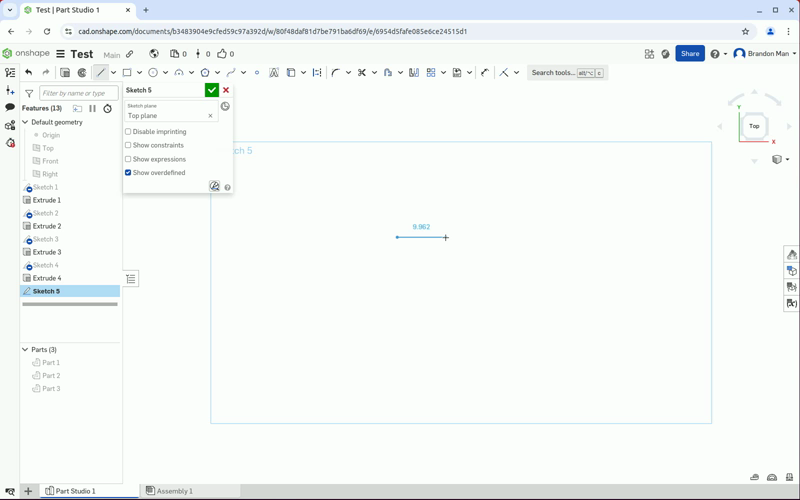
key_up(shift)
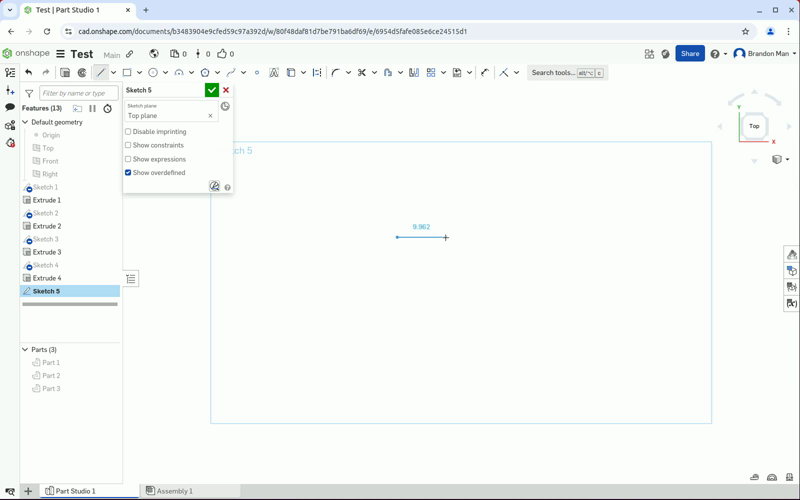
key(esc)
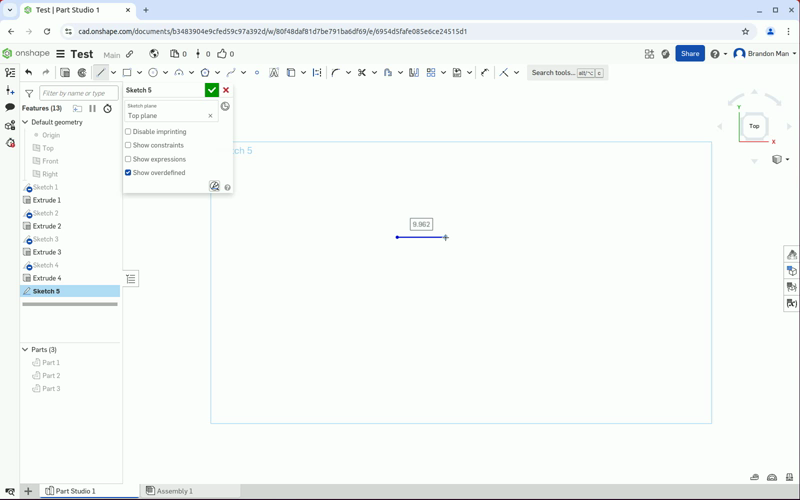
key(a)
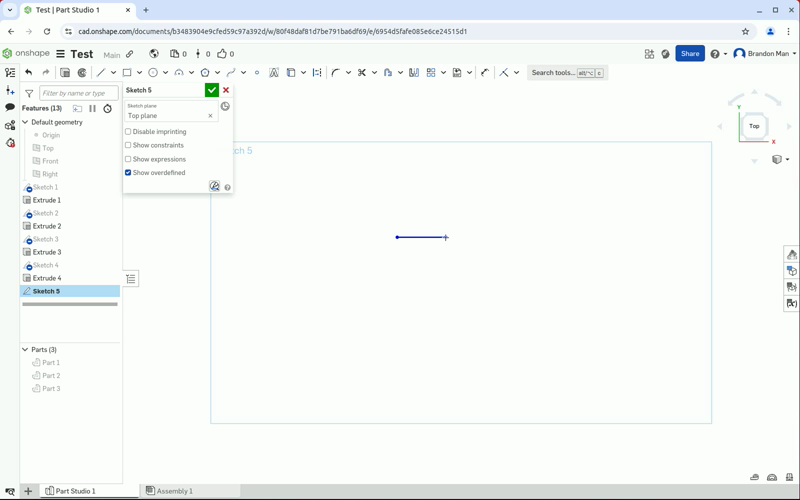
mouse_move(445, 237)
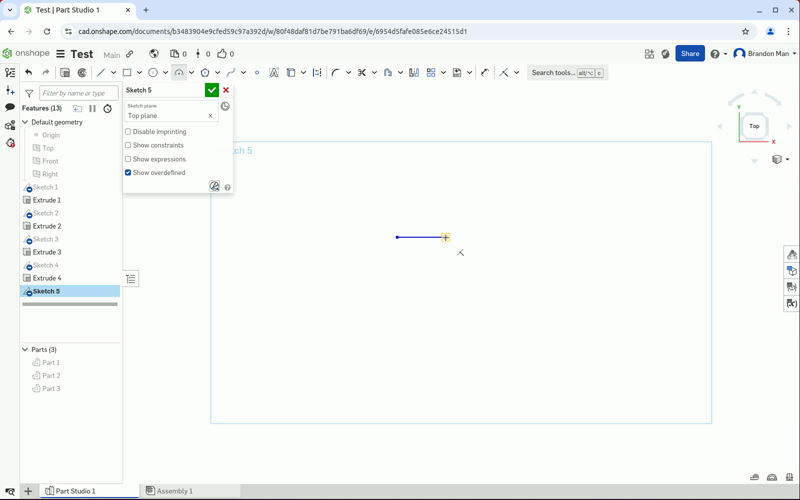
click(445, 237)
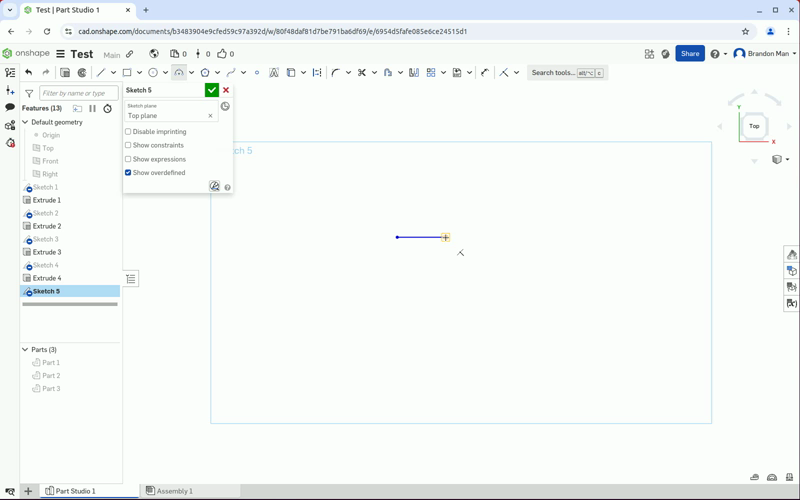
key_down(shift)
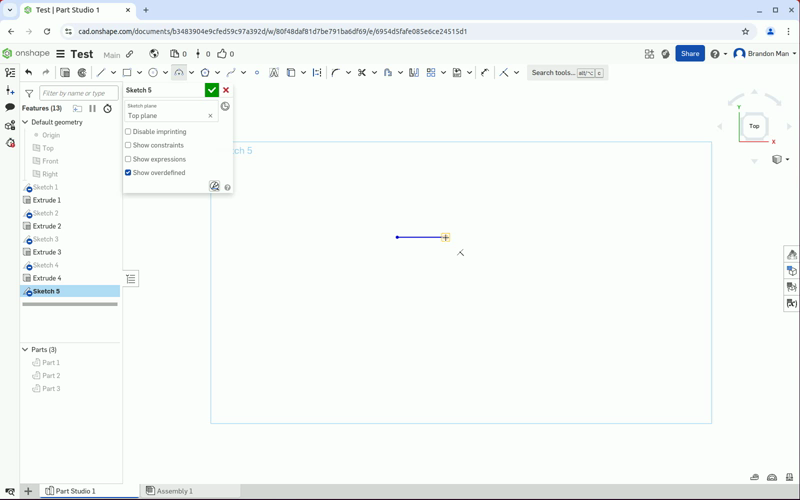
mouse_move(442, 169)
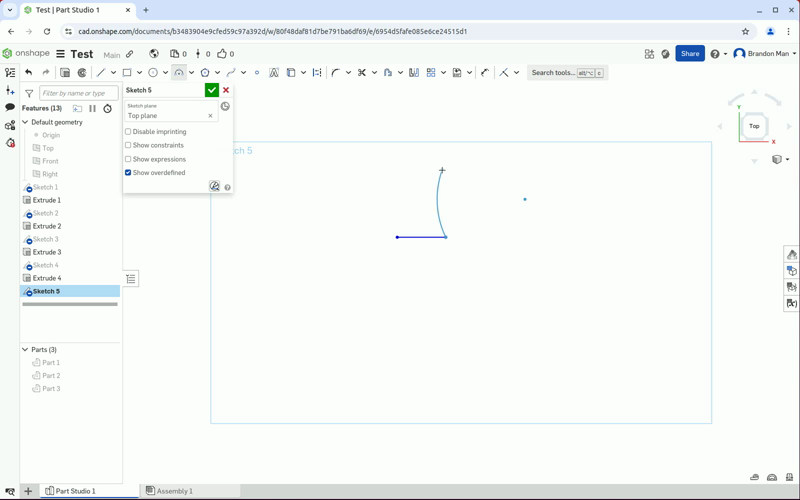
click(442, 169)
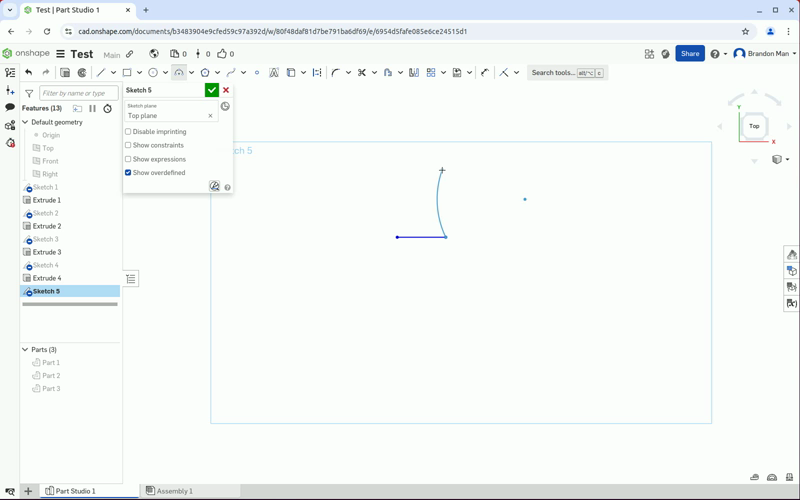
mouse_move(461, 202)
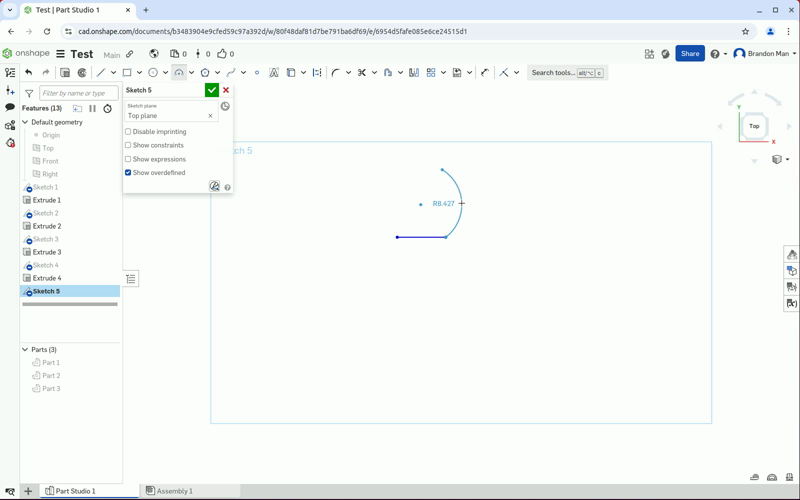
click(461, 202)
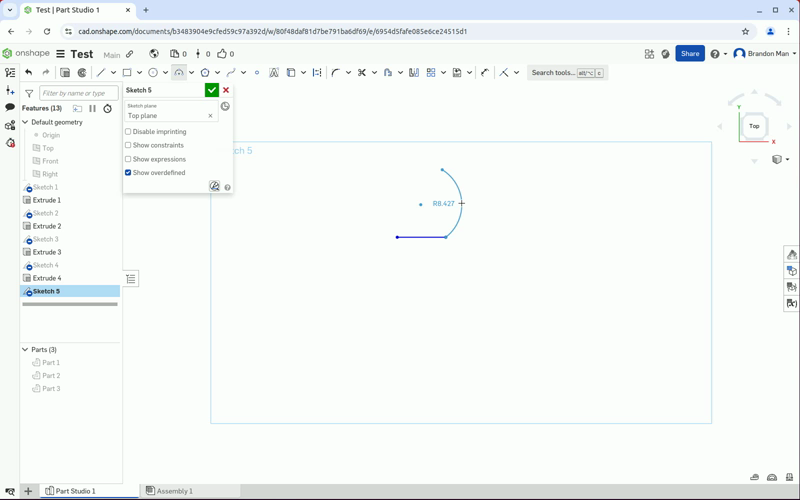
key_up(shift)
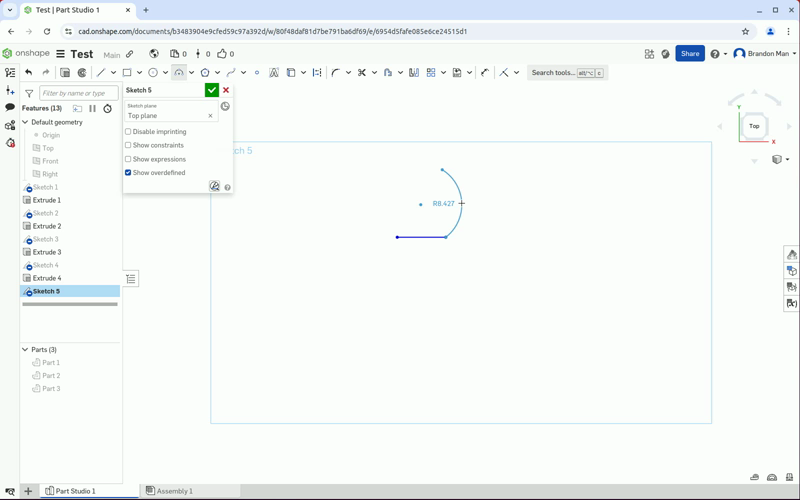
key(esc)
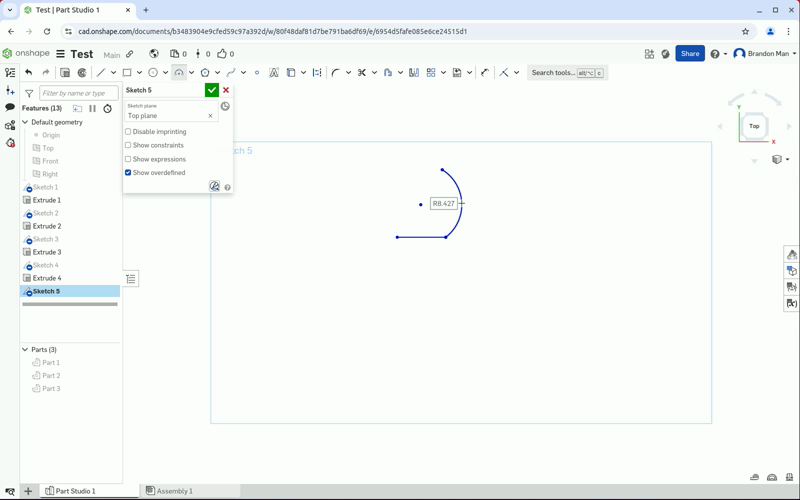
key(l)
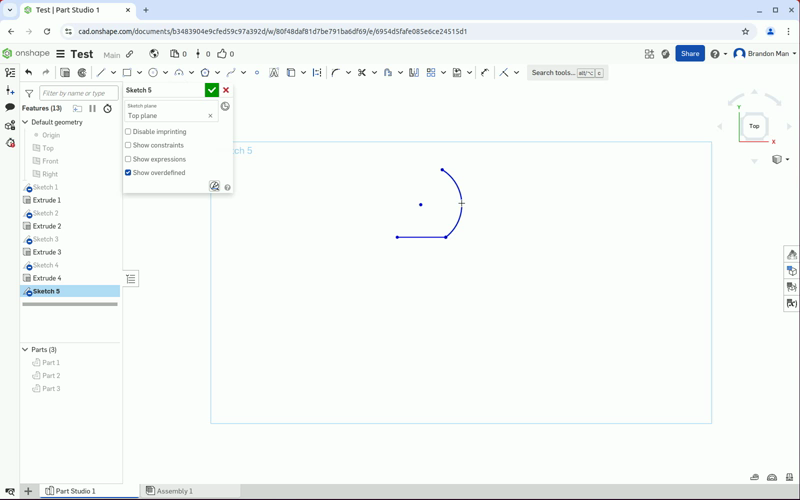
mouse_move(442, 169)
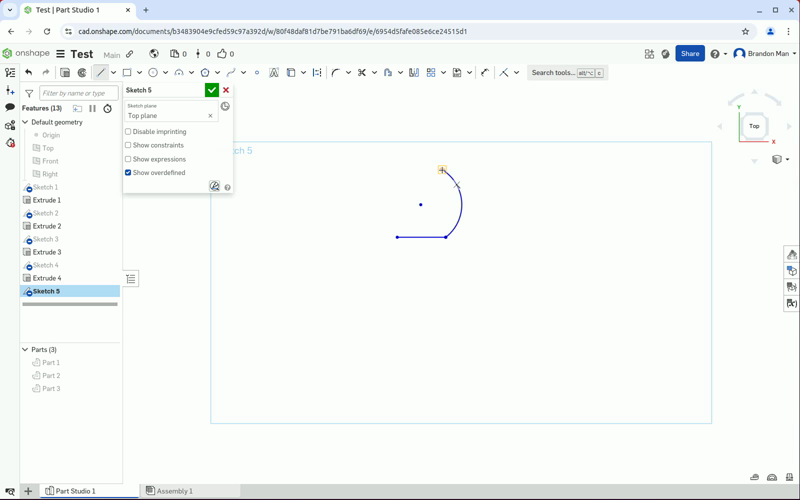
click(442, 169)
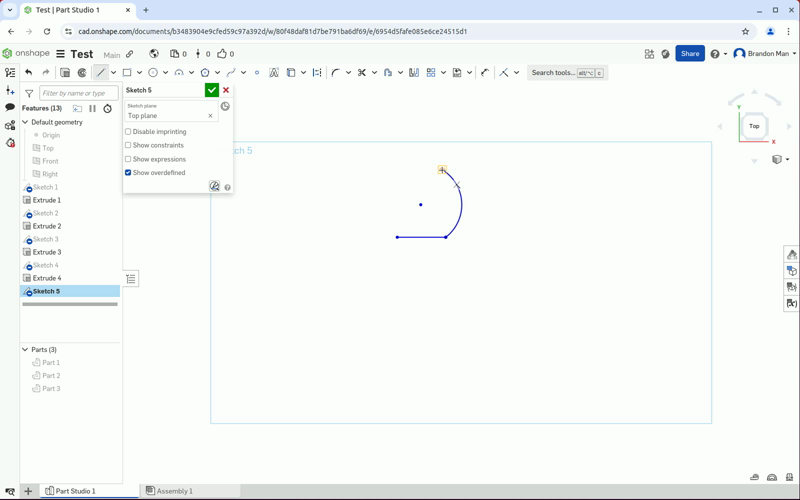
key_down(shift)
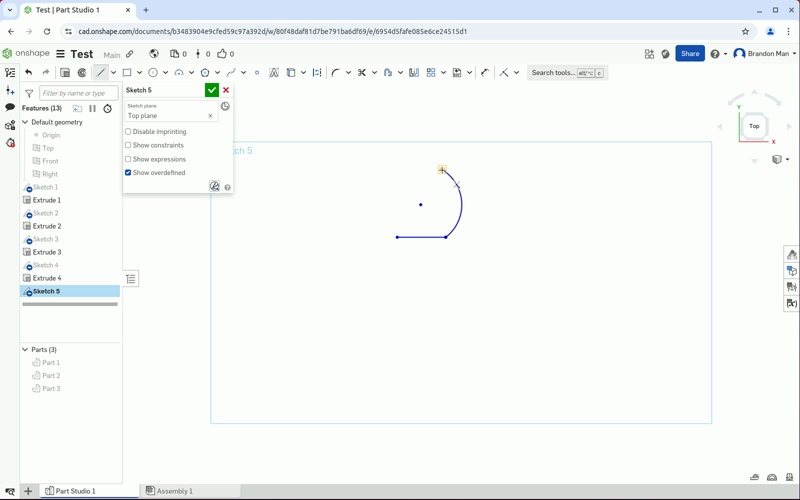
mouse_move(472, 169)
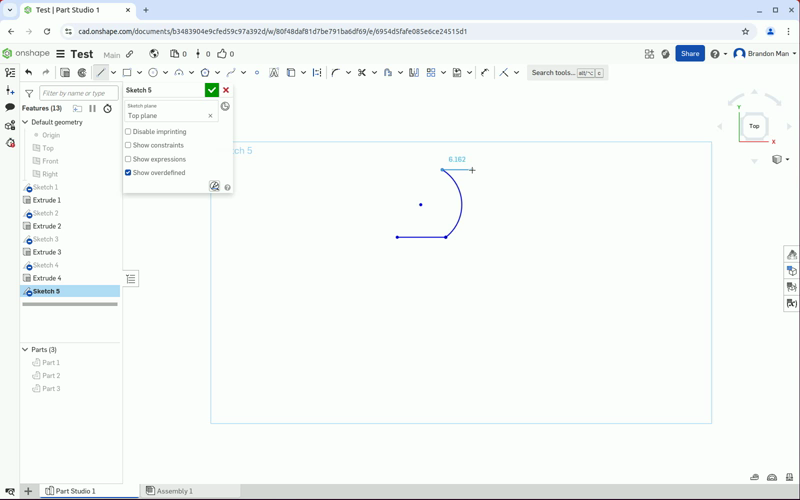
mouse_move(434, 197)
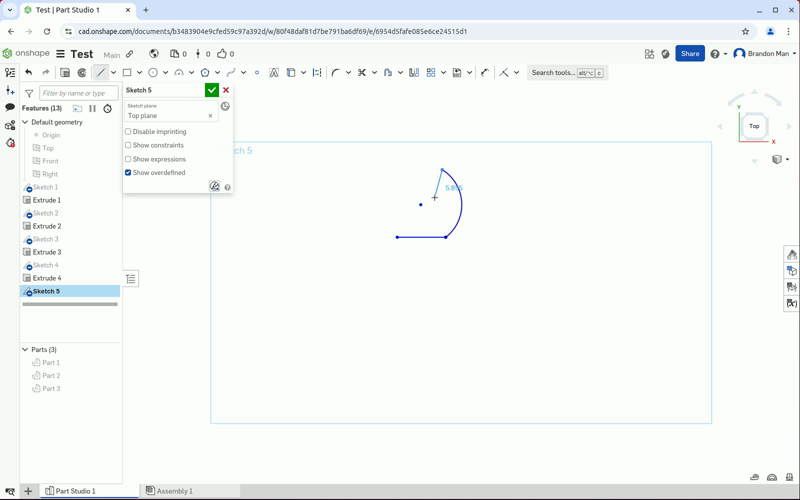
click(434, 197)
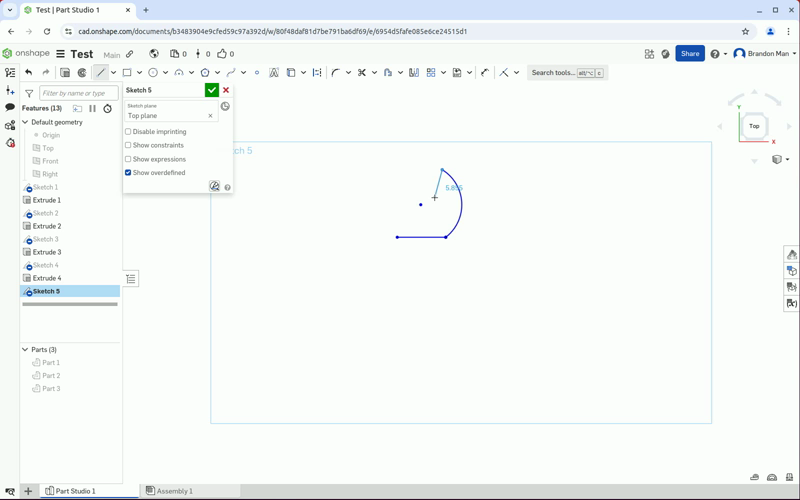
key_up(shift)
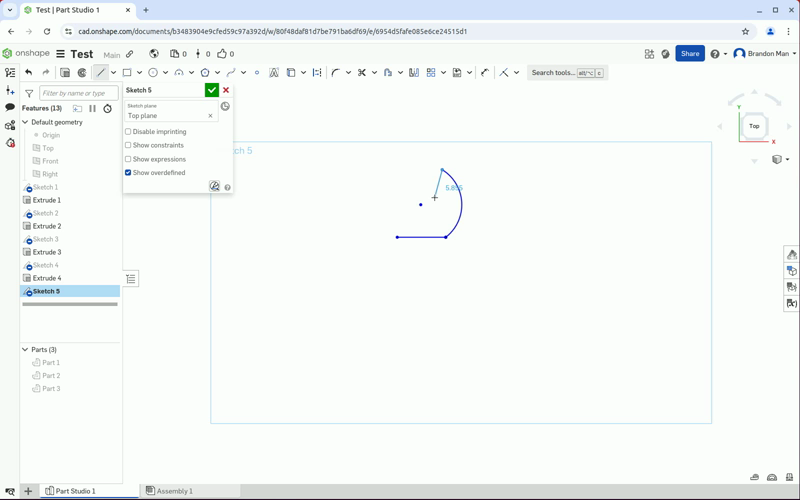
key(esc)
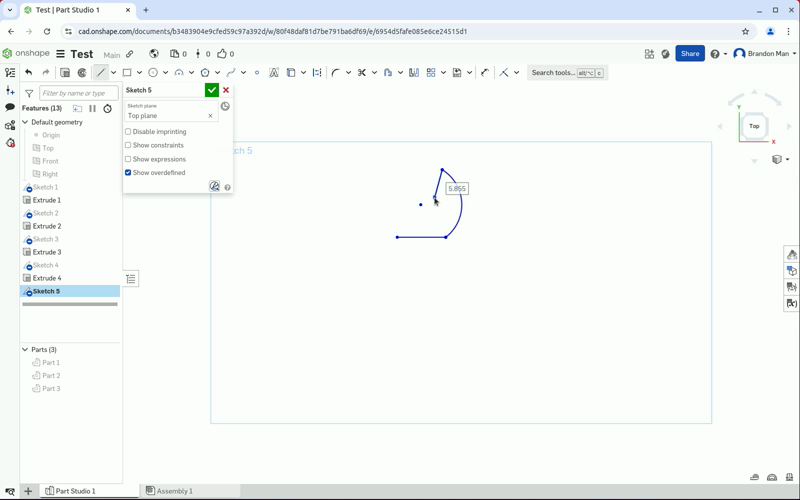
key(a)
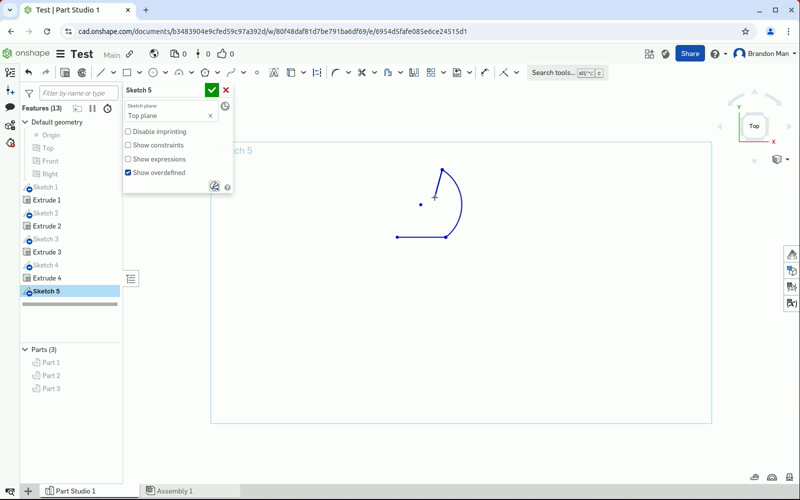
mouse_move(434, 197)
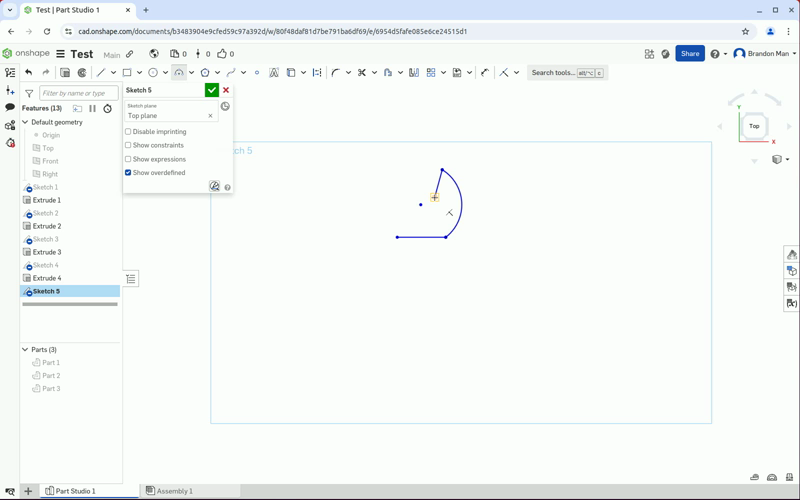
click(434, 197)
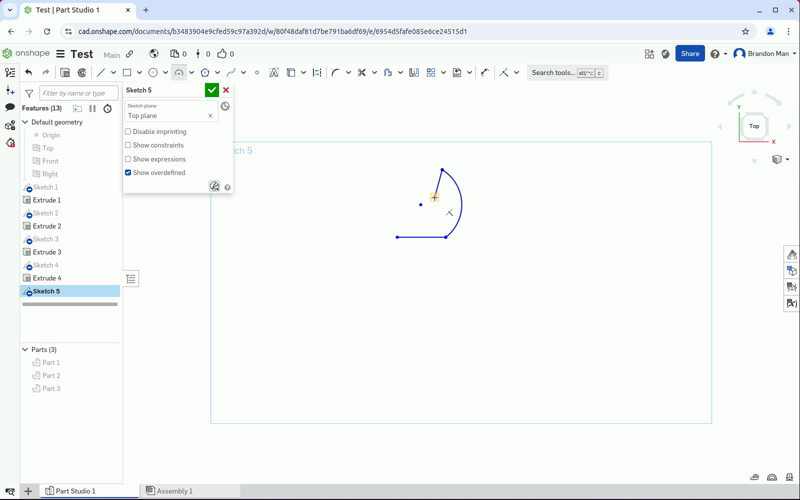
key_down(shift)
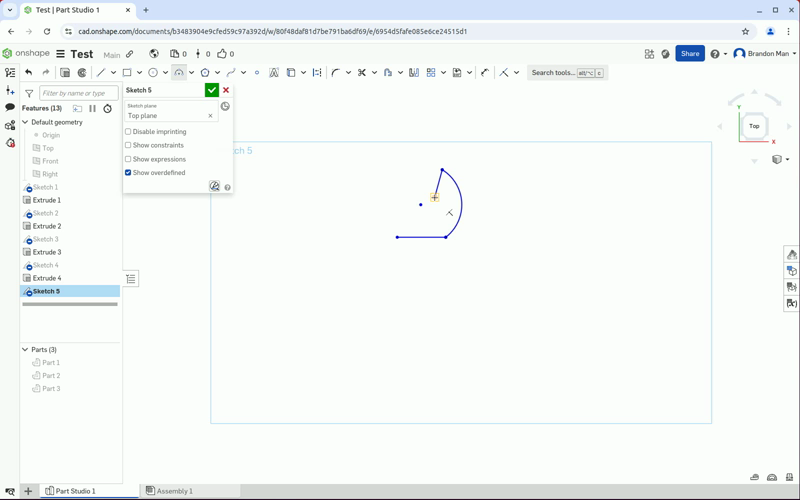
mouse_move(407, 197)
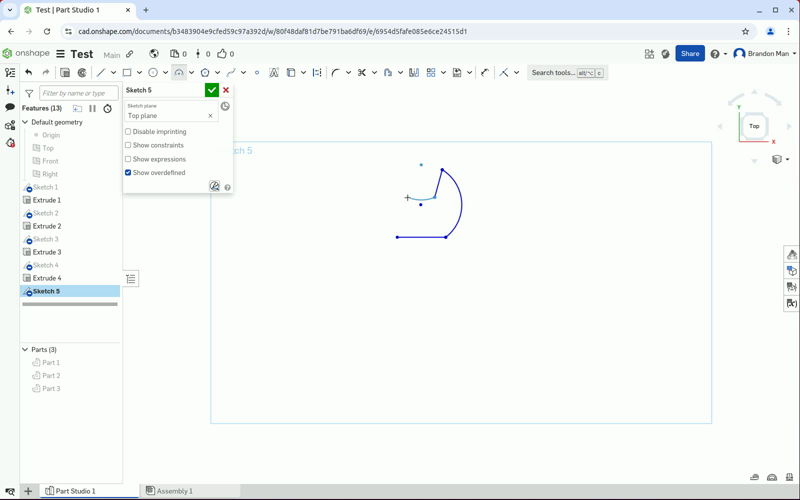
click(407, 197)
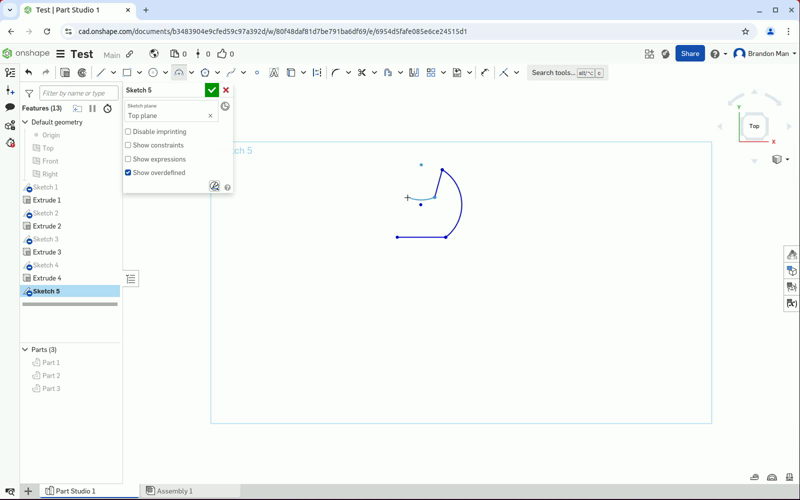
mouse_move(421, 220)
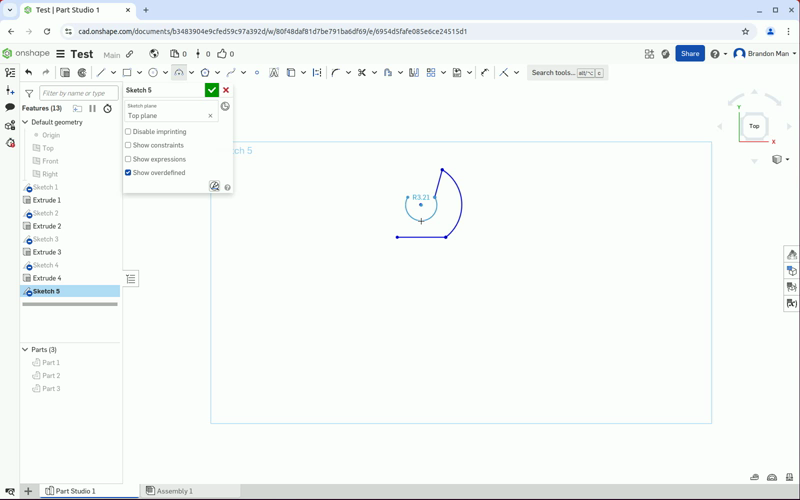
click(421, 220)
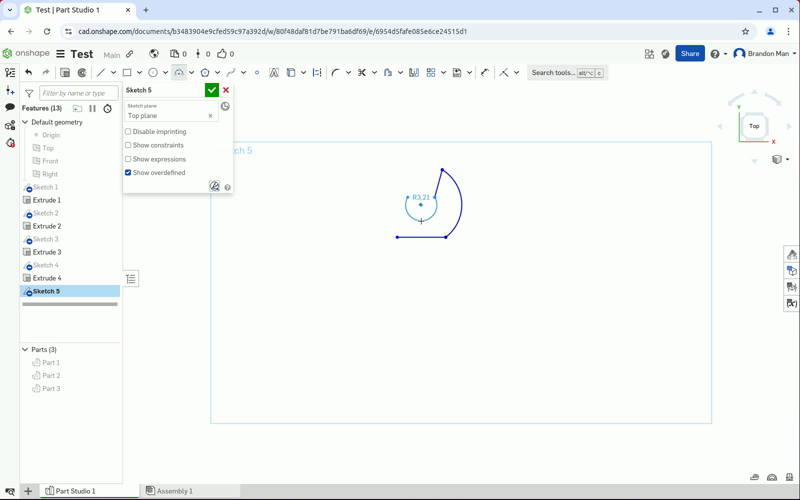
key_up(shift)
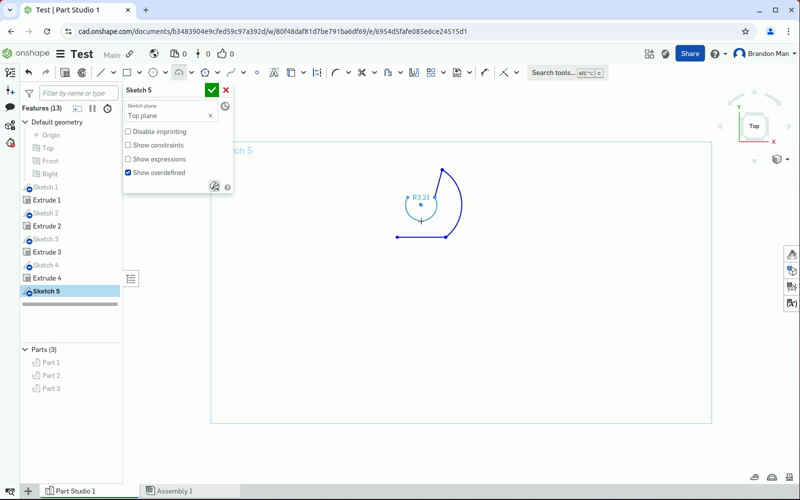
key(esc)
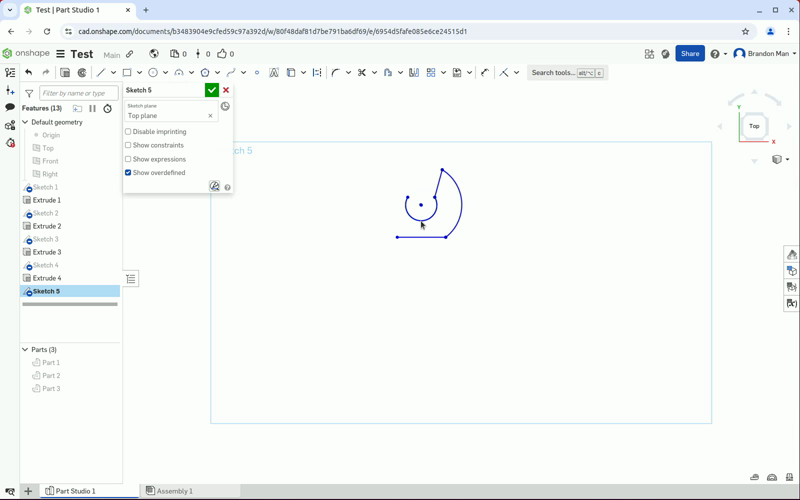
key(l)
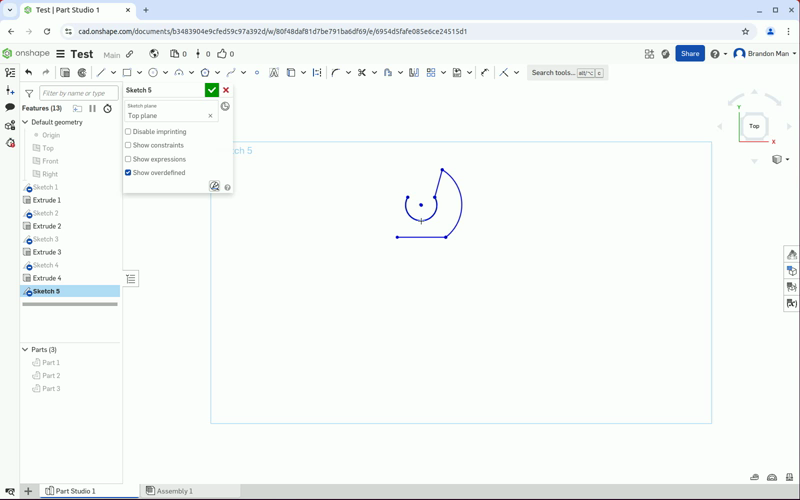
mouse_move(407, 197)
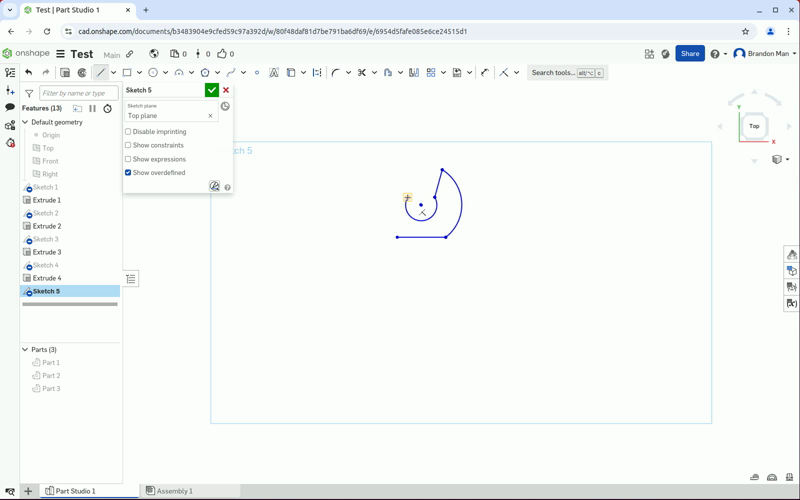
click(407, 197)
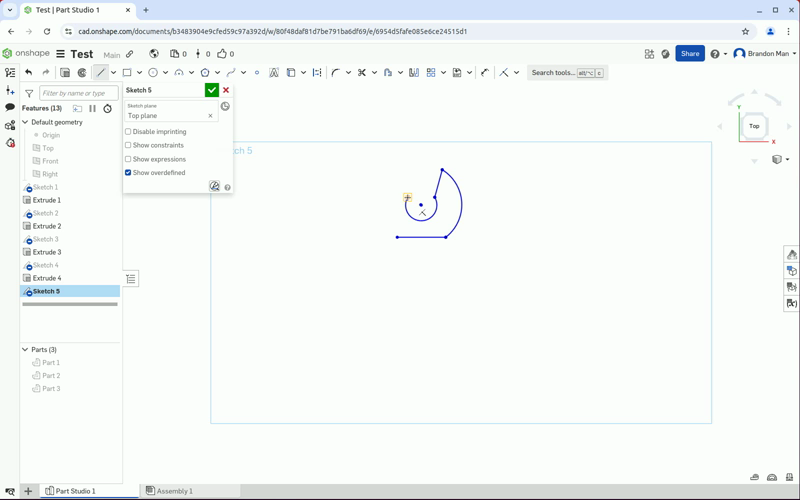
key_down(shift)
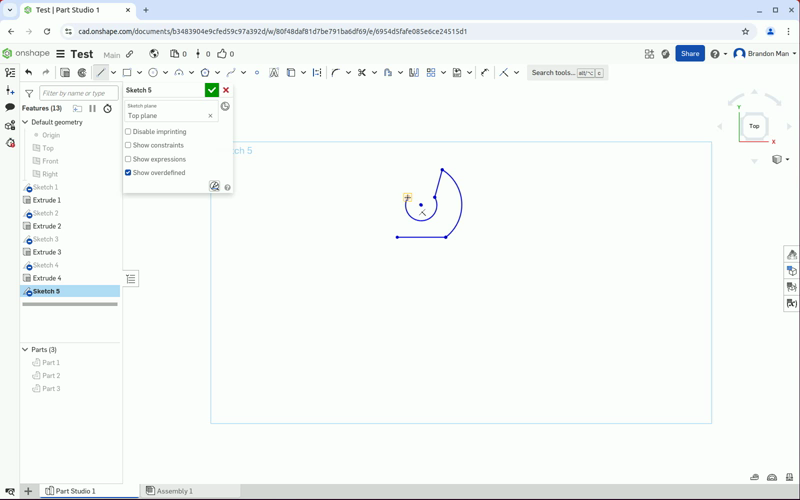
mouse_move(437, 197)
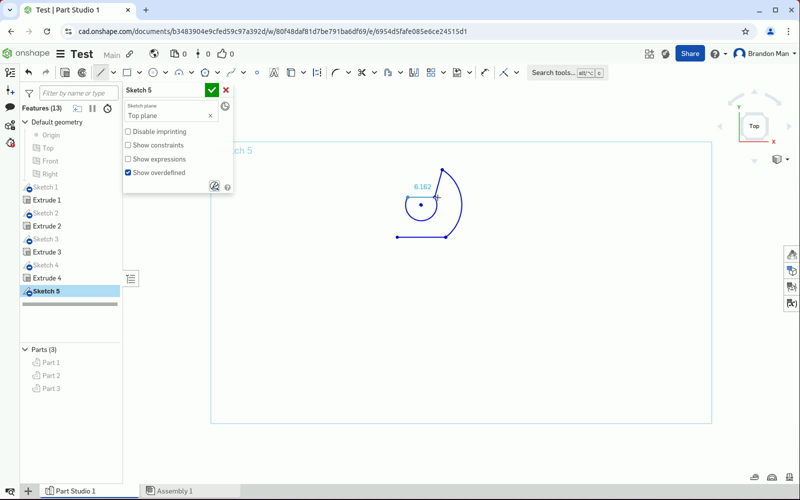
mouse_move(401, 169)
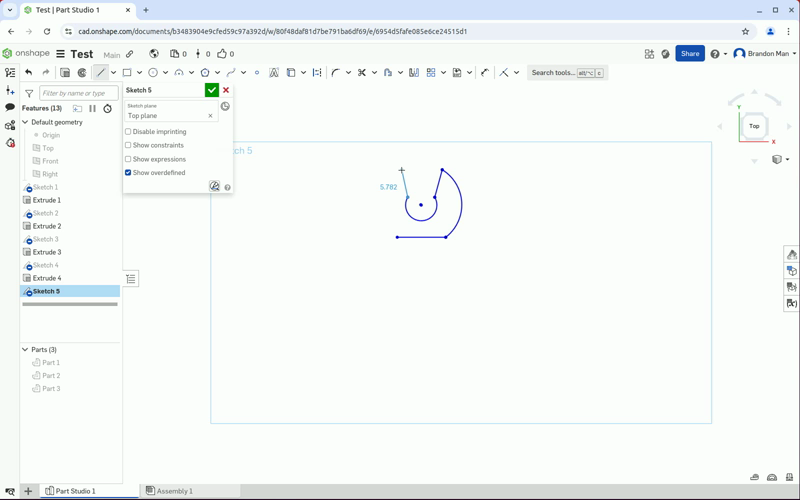
click(401, 169)
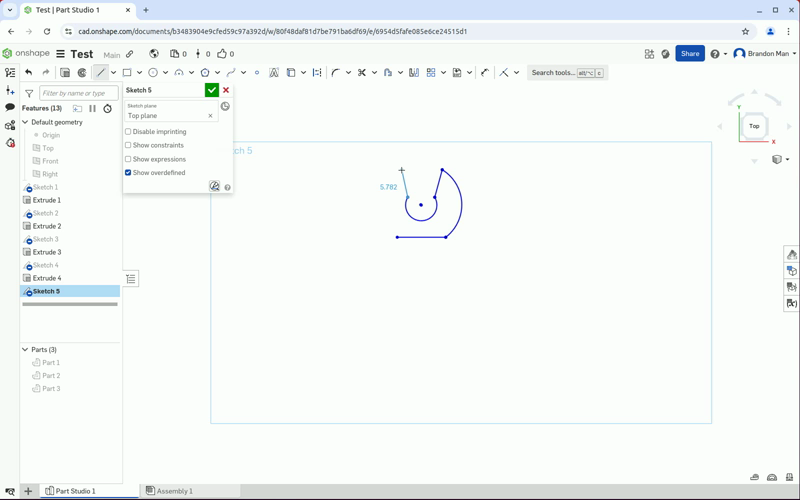
key_up(shift)
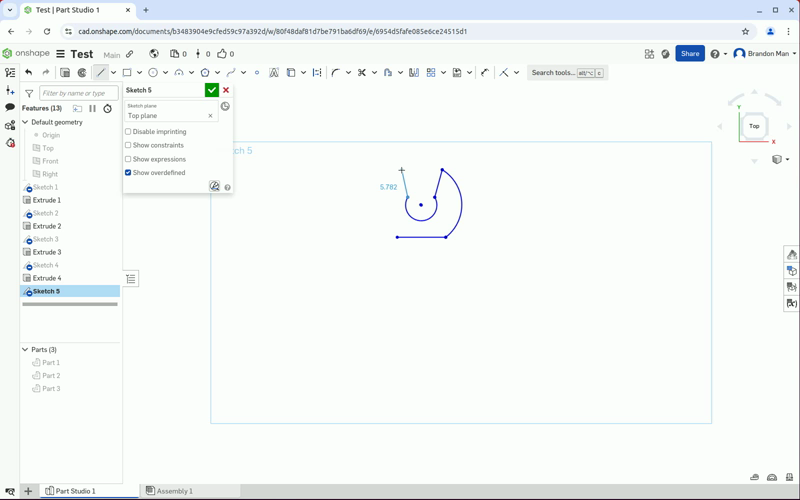
key(esc)
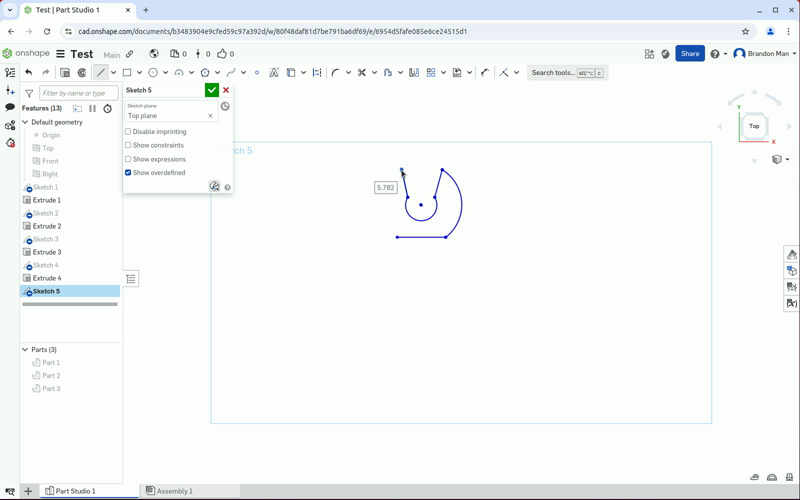
key(a)
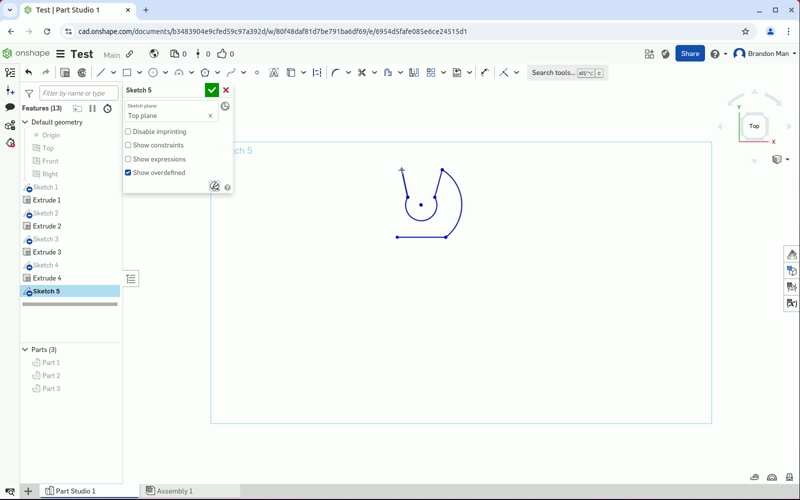
mouse_move(401, 169)
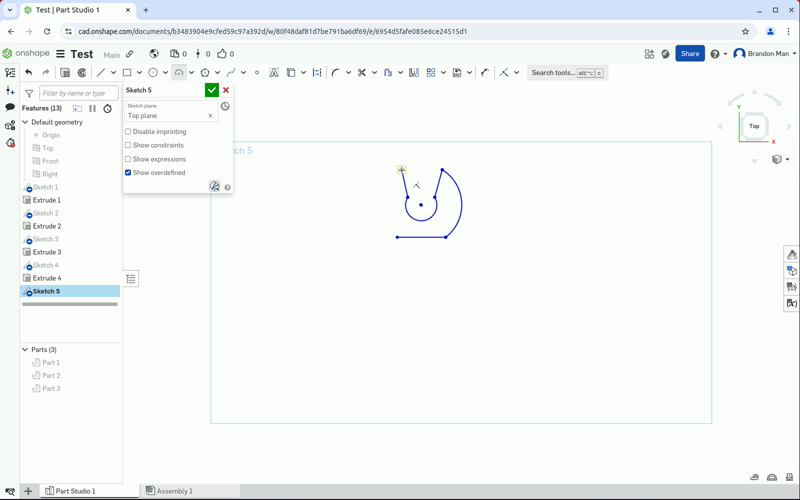
click(401, 169)
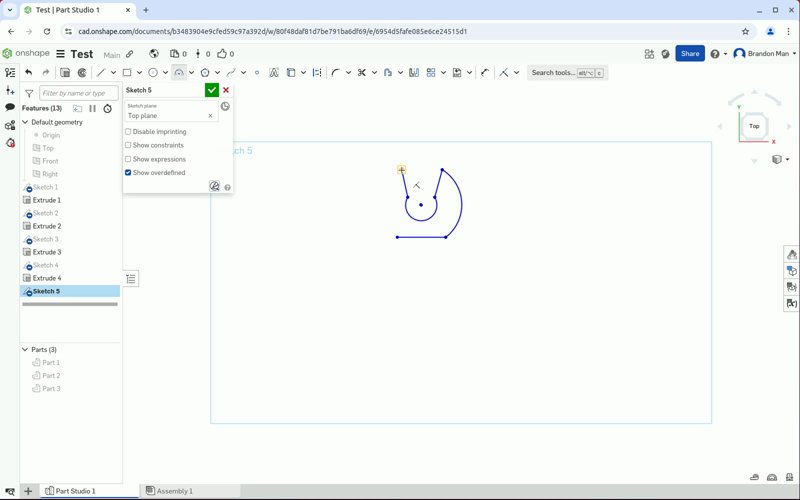
mouse_move(397, 237)
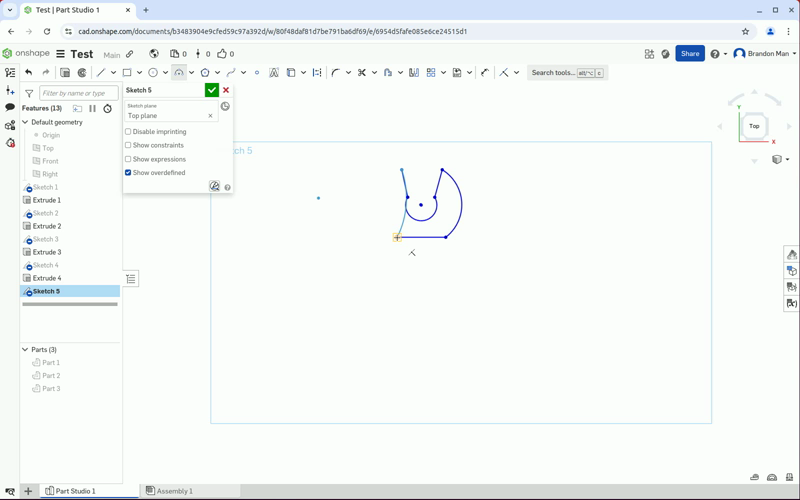
click(397, 237)
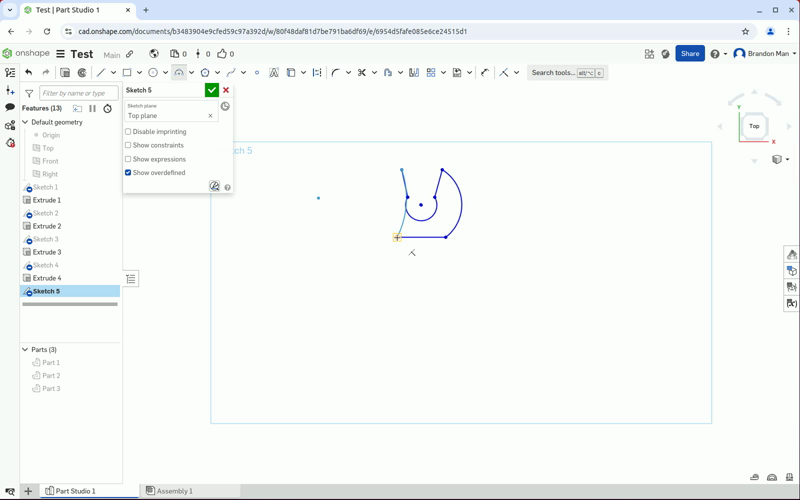
key_down(shift)
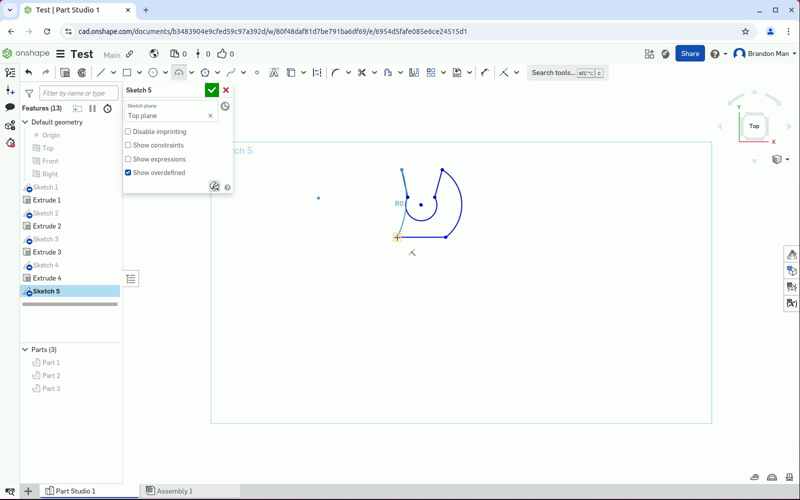
mouse_move(381, 202)
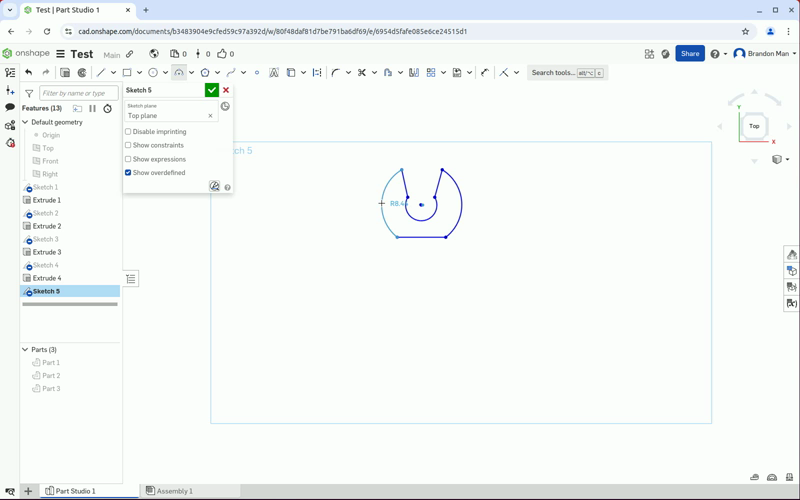
click(381, 202)
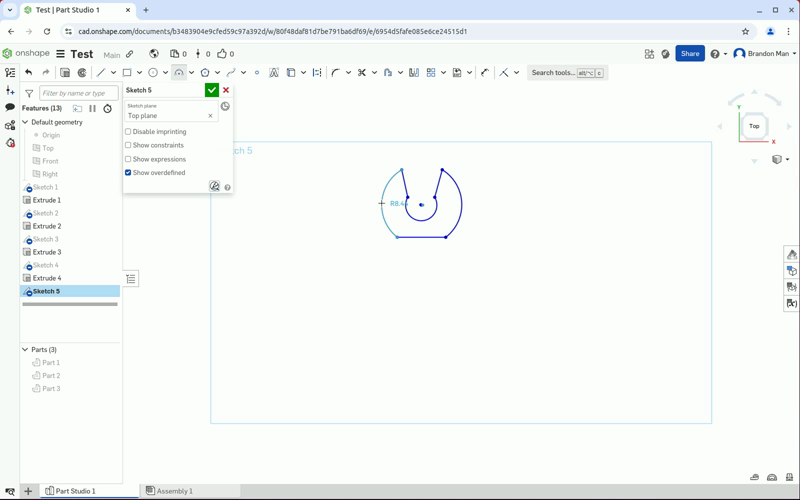
key_up(shift)
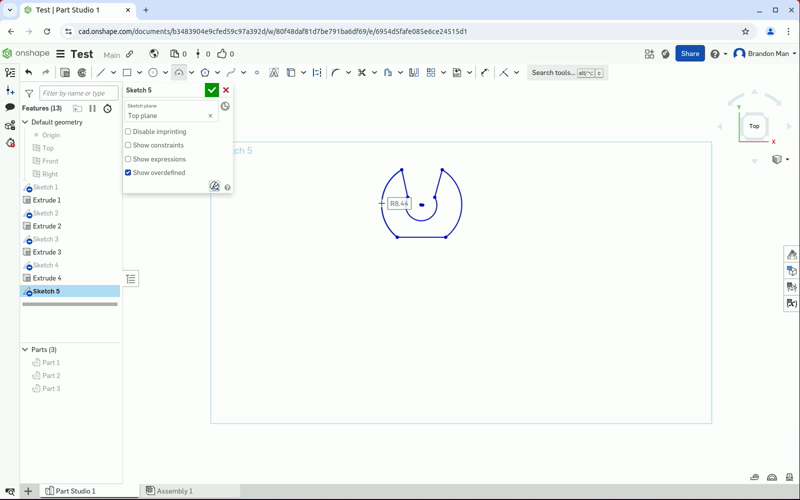
key(esc)
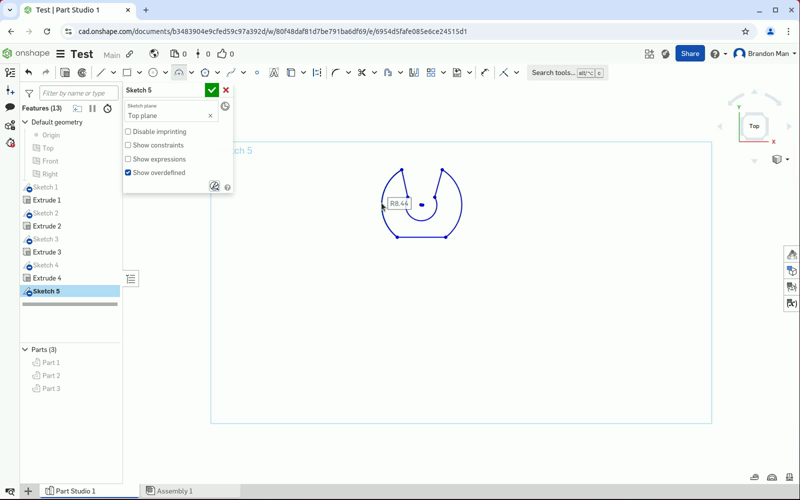
mouse_move(431, 228)
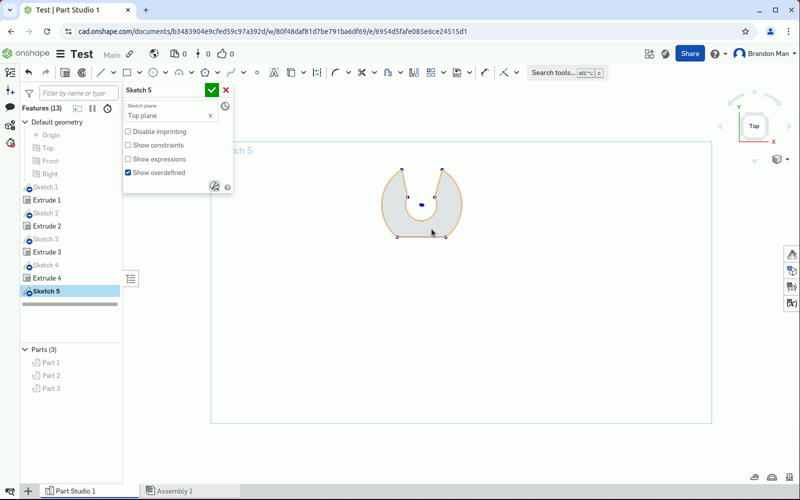
click(431, 228)
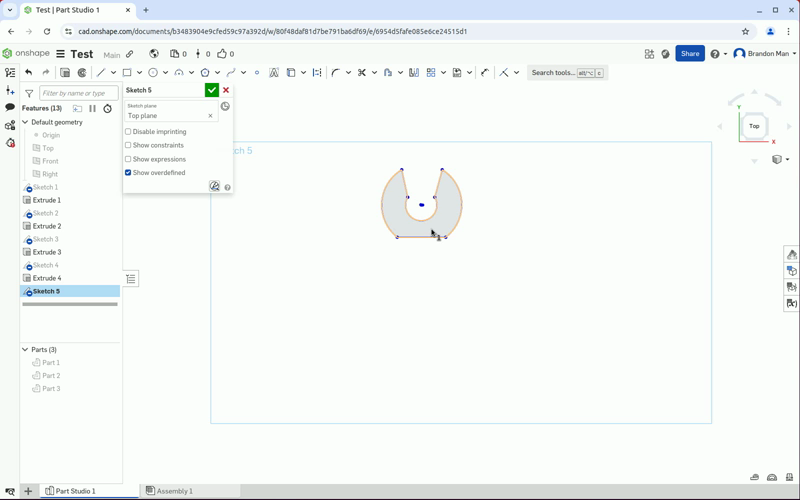
mouse_move(73, 352)
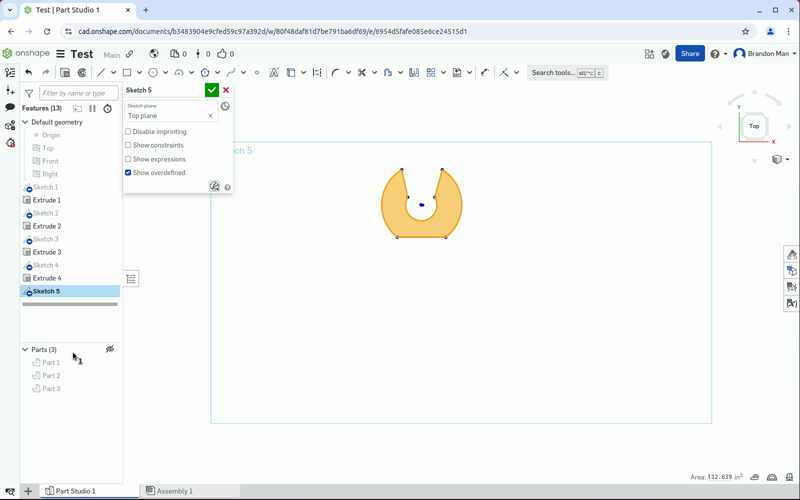
key(shift+y)
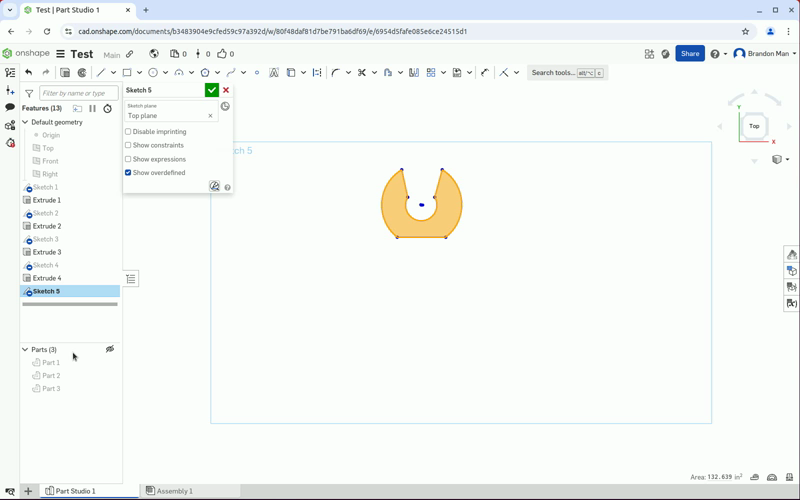
key(shift+e)
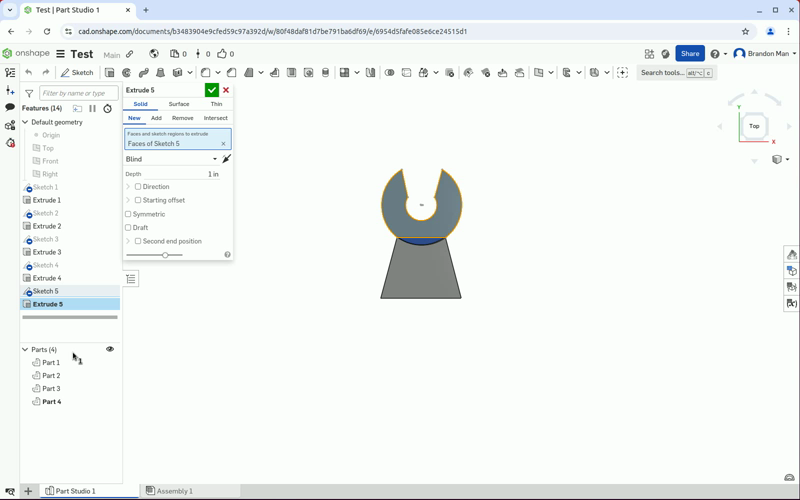
mouse_move(143, 106)
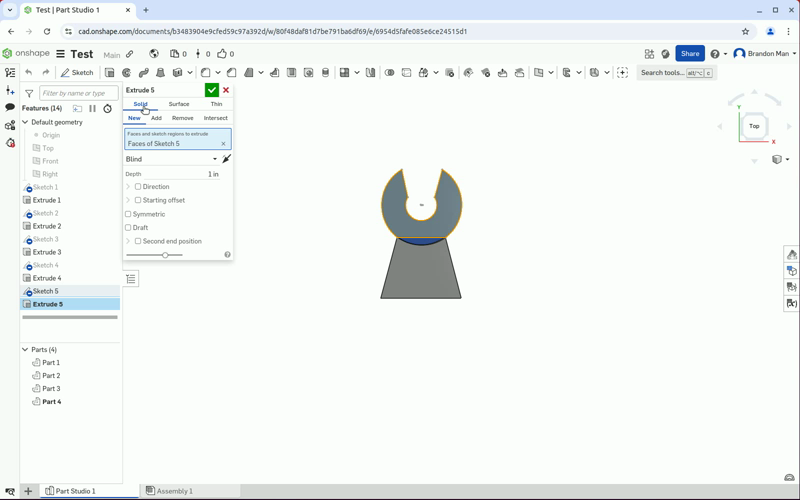
click(143, 106)
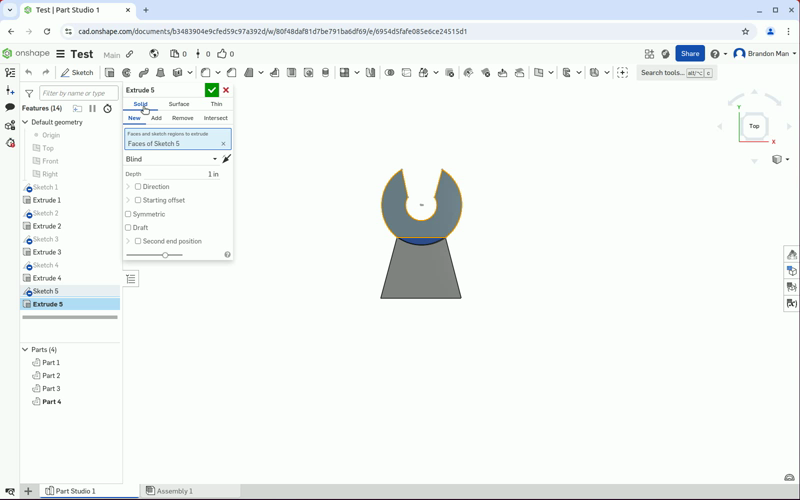
mouse_move(137, 120)
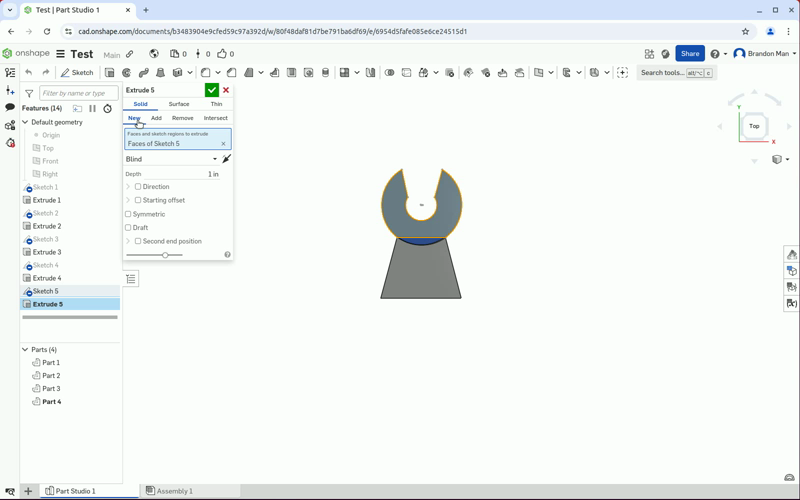
click(137, 120)
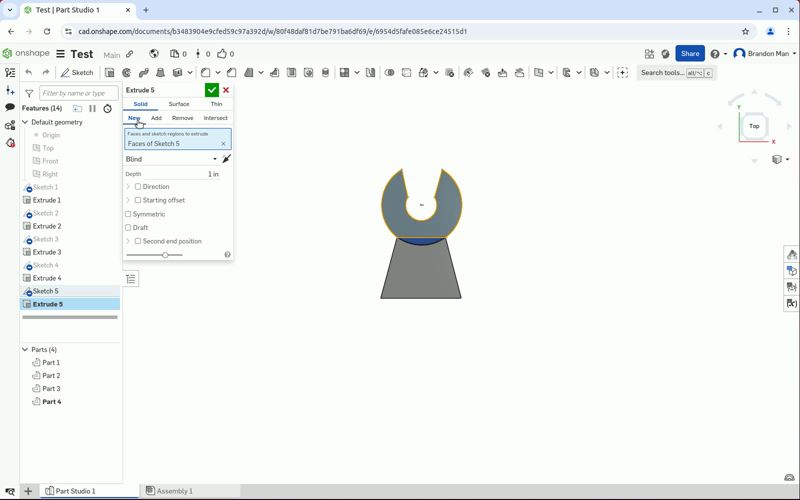
key(tab, 4)
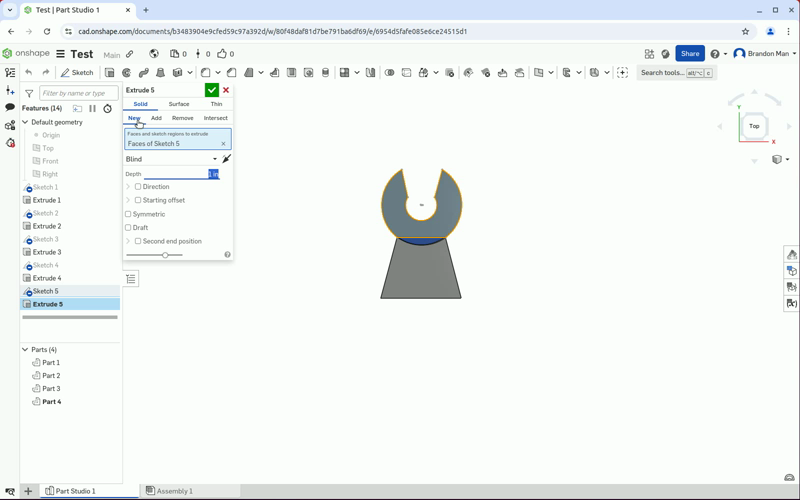
text(3.611)
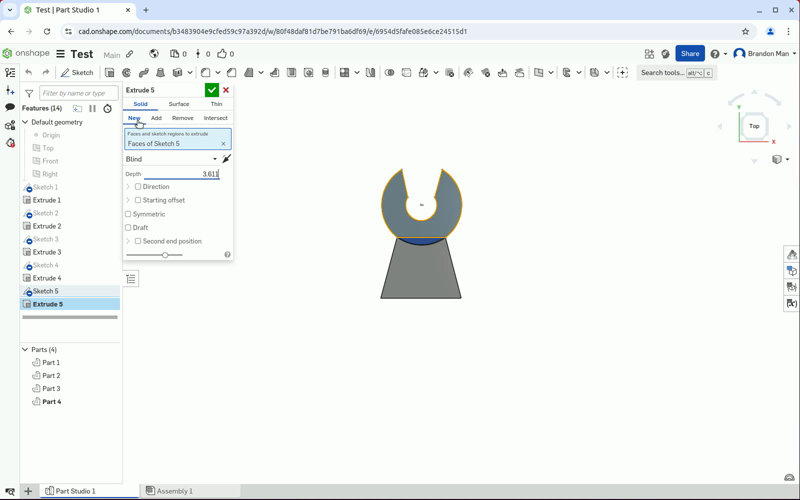
key(enter)
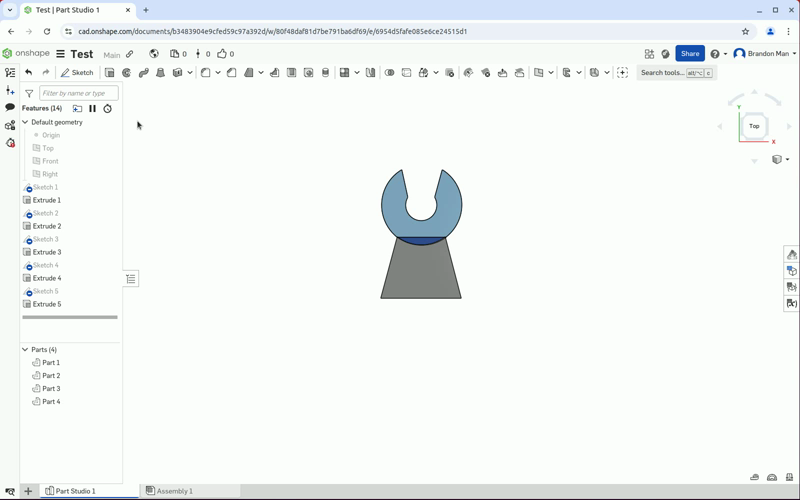
key(shift+h)
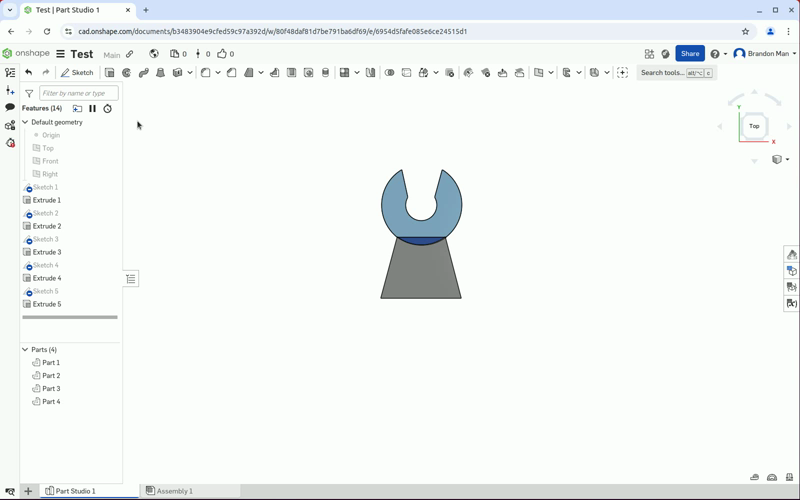
key(shift+h)
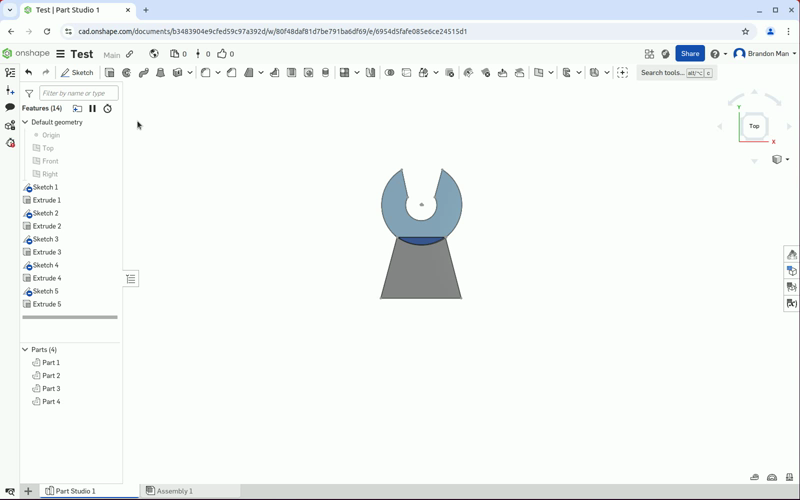
key(shift+7)
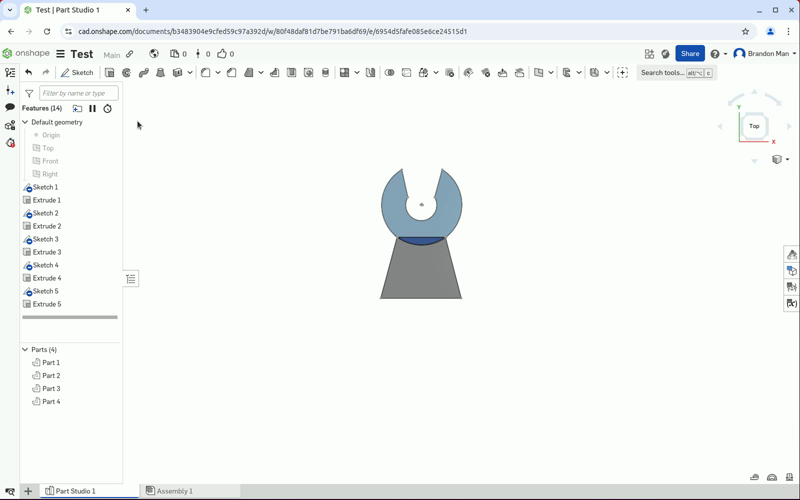
key(up, 3)
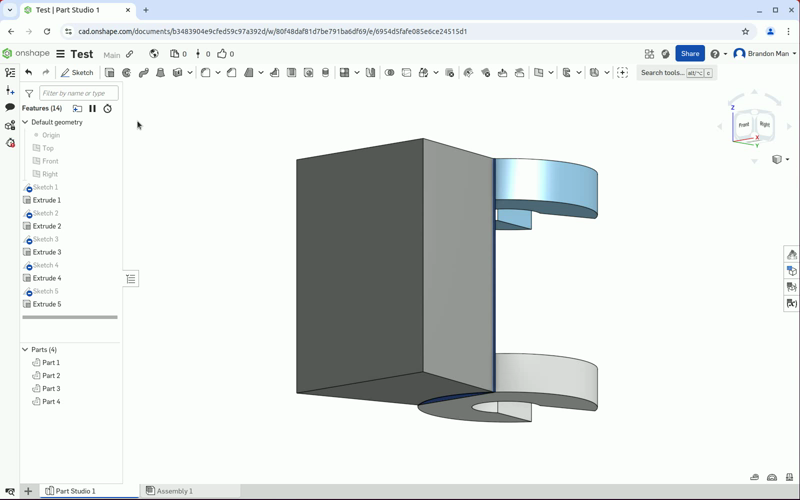
key(left, 3)
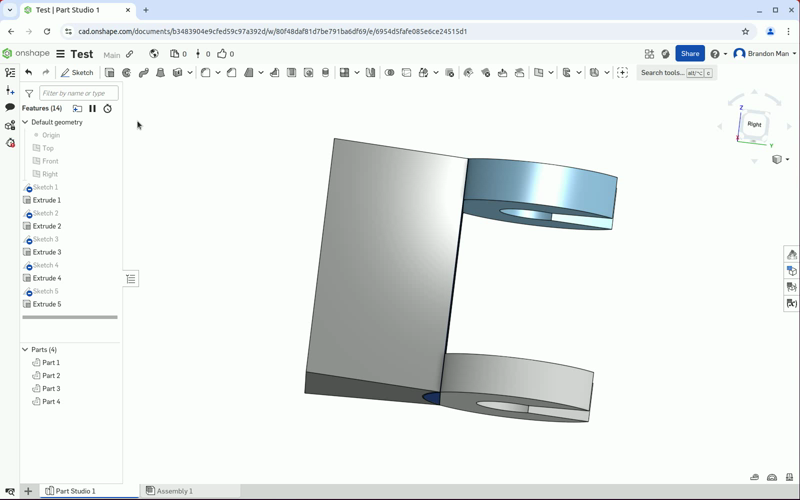
key(right, 3)
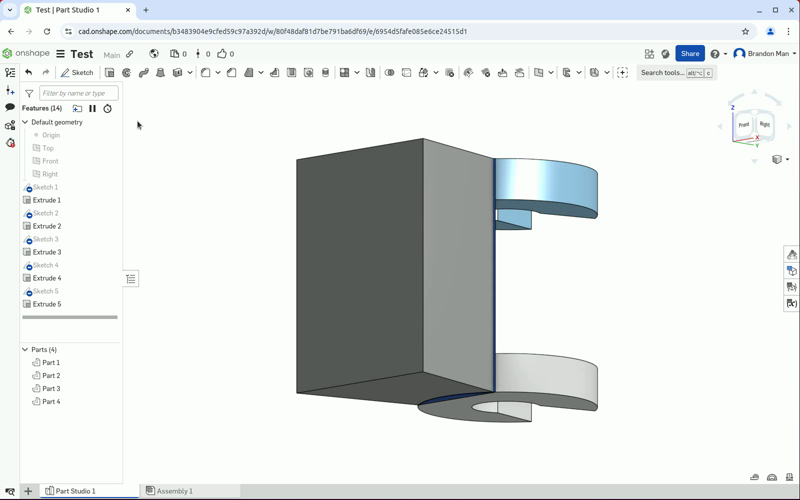
key(down, 3)
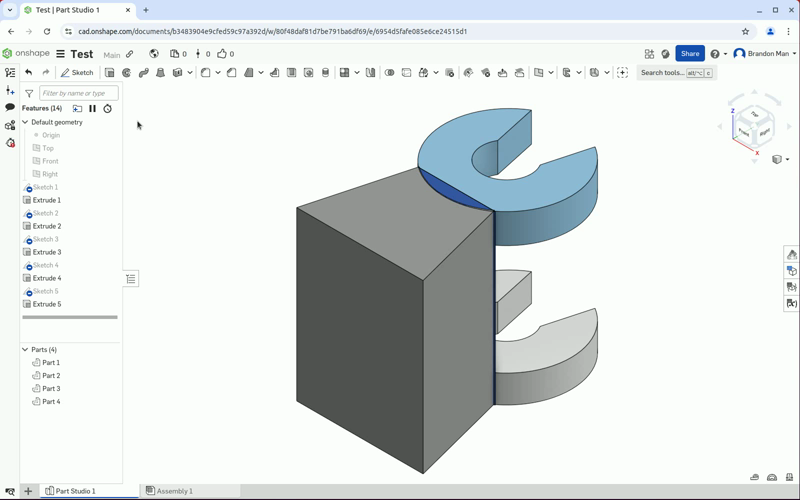
mouse_move(73, 189)
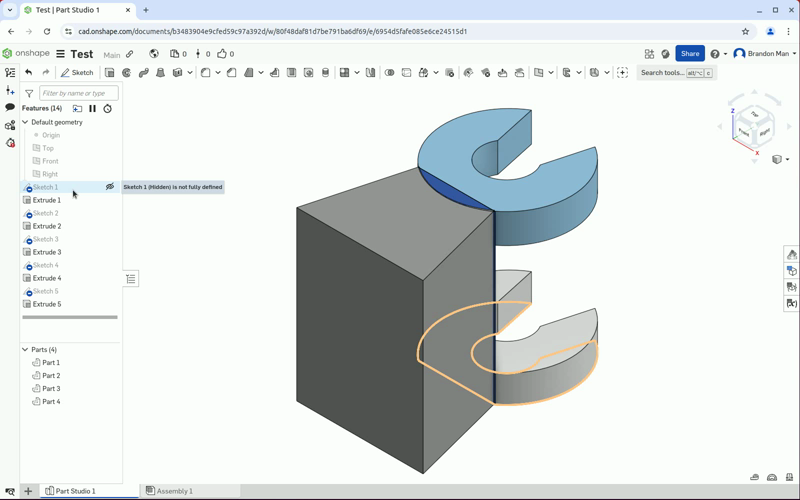
click(73, 189)